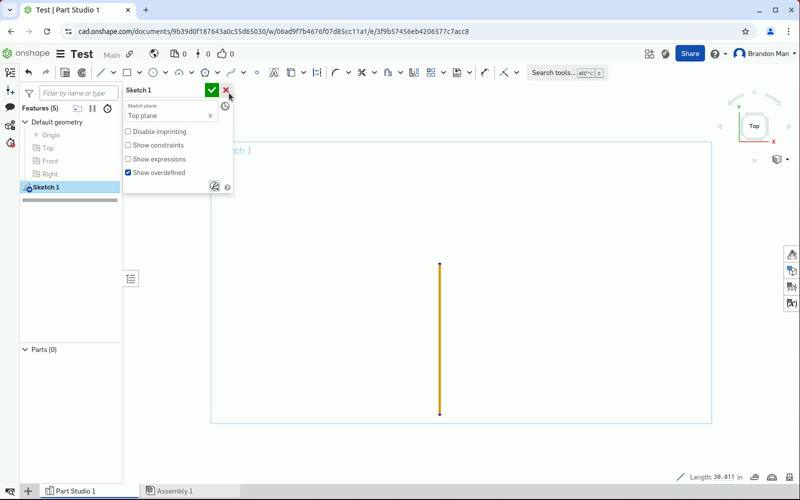
key(shift+h)
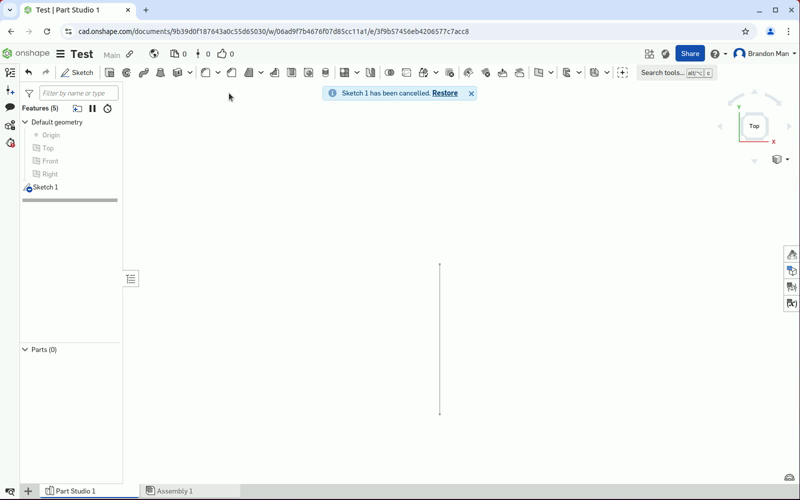
mouse_move(73, 352)
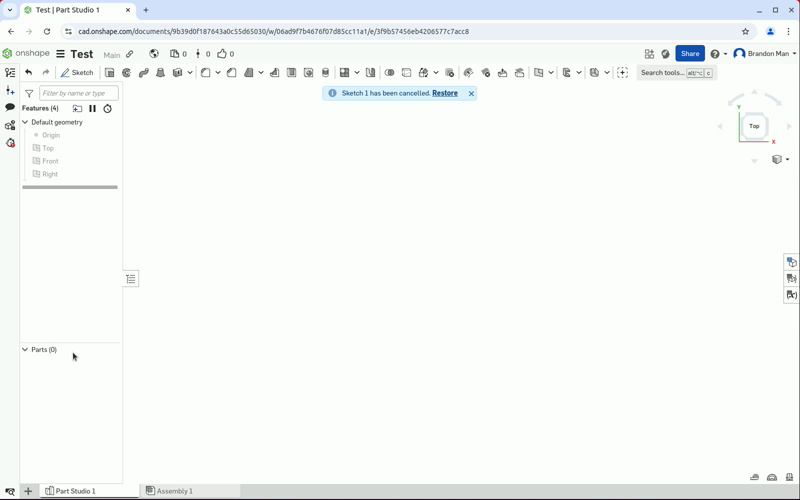
key(y)
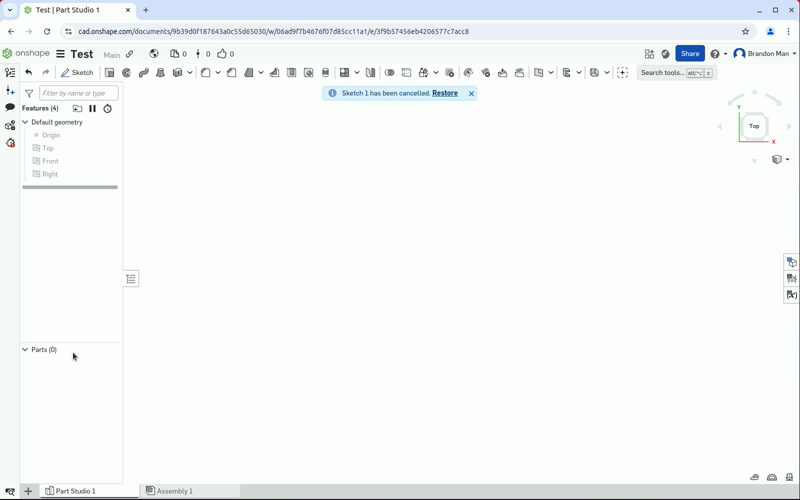
key(shift+p)
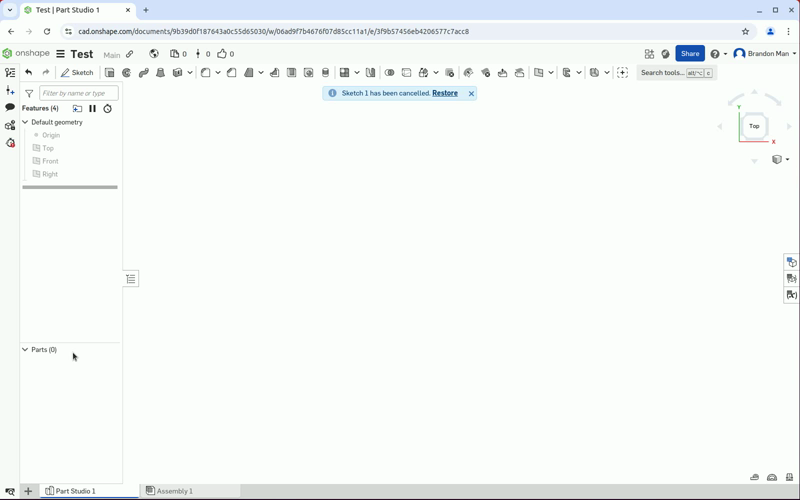
key(space)
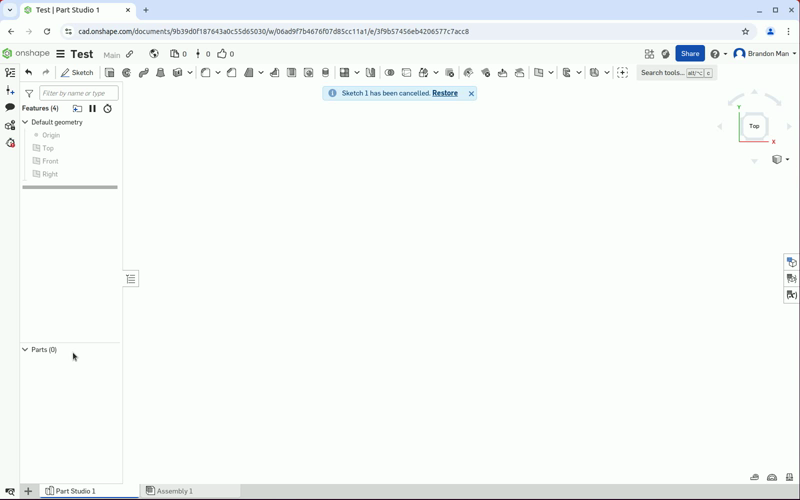
key_down(shift)
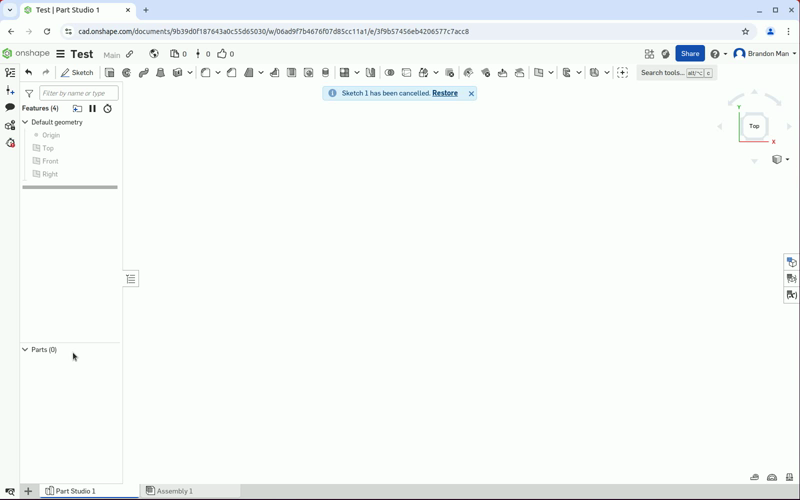
key(up)
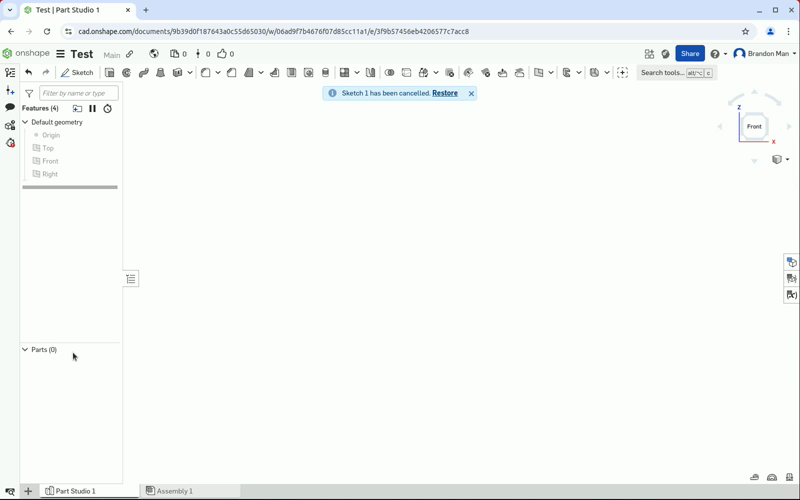
key_up(shift)
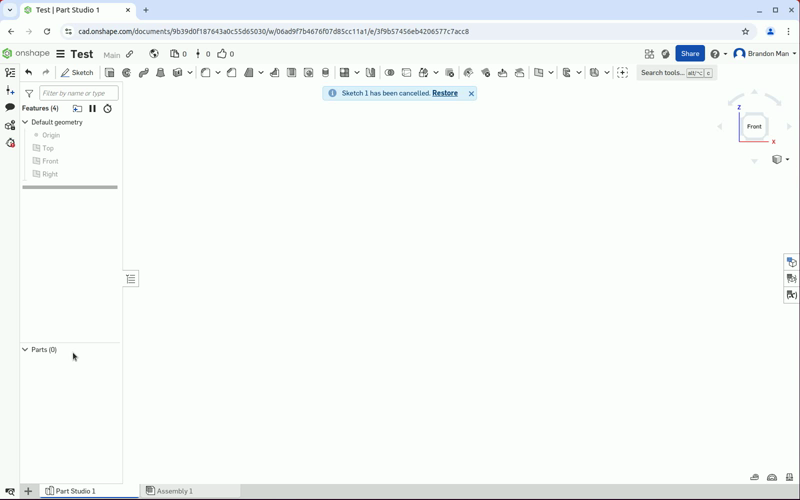
mouse_move(73, 352)
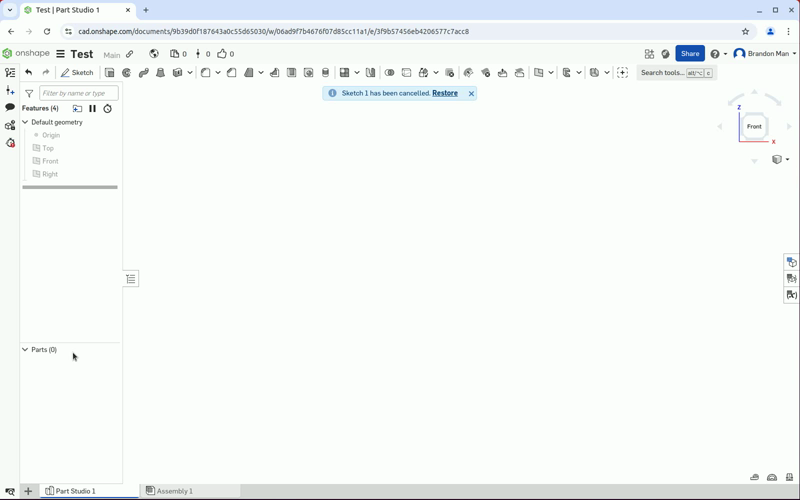
key(shift+y)
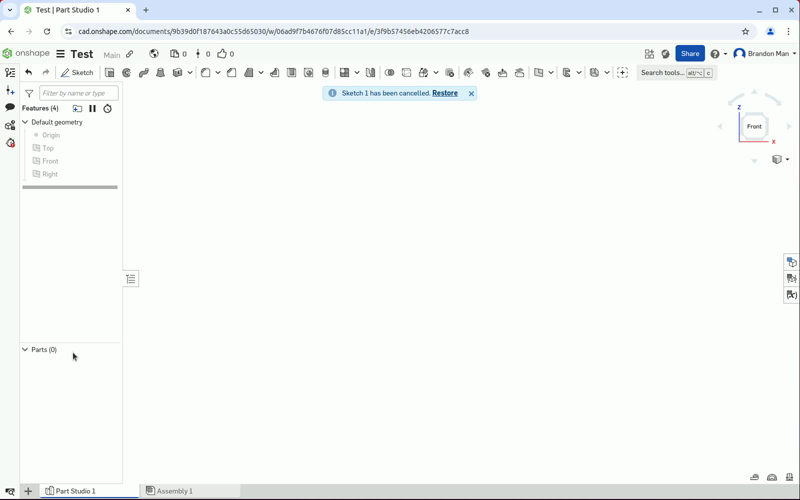
key(shift+s)
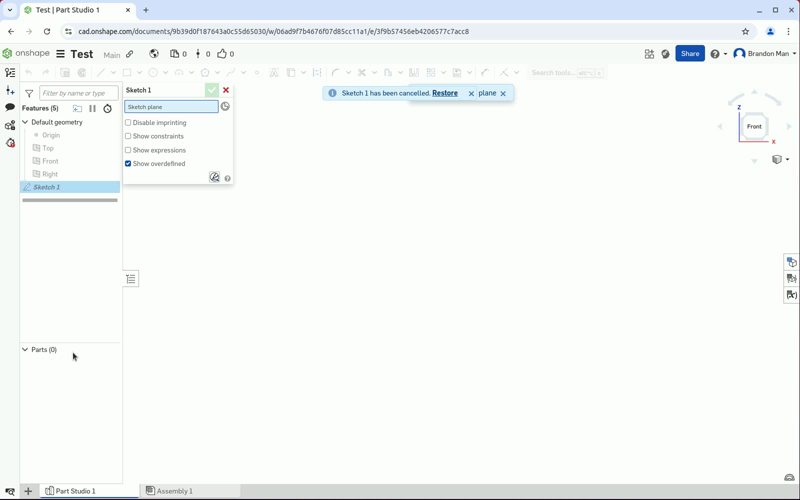
mouse_move(73, 163)
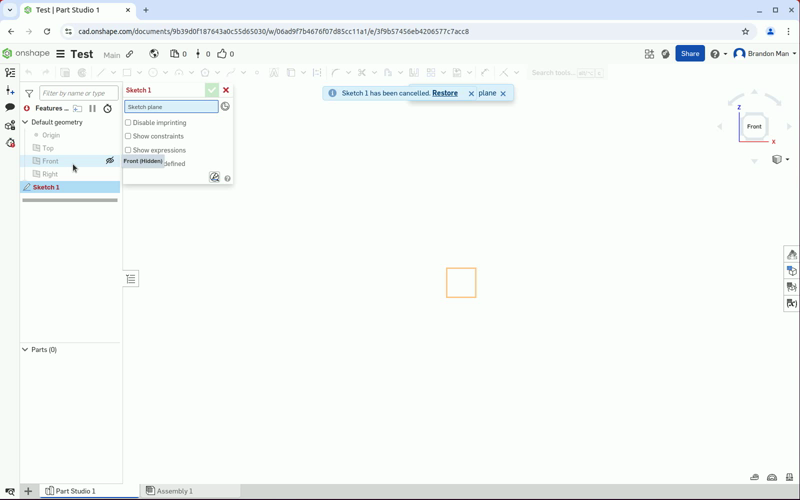
click(73, 163)
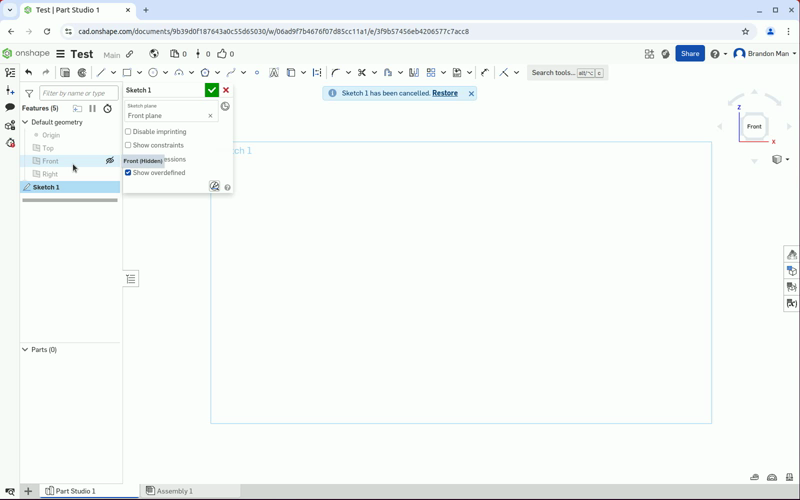
mouse_move(73, 352)
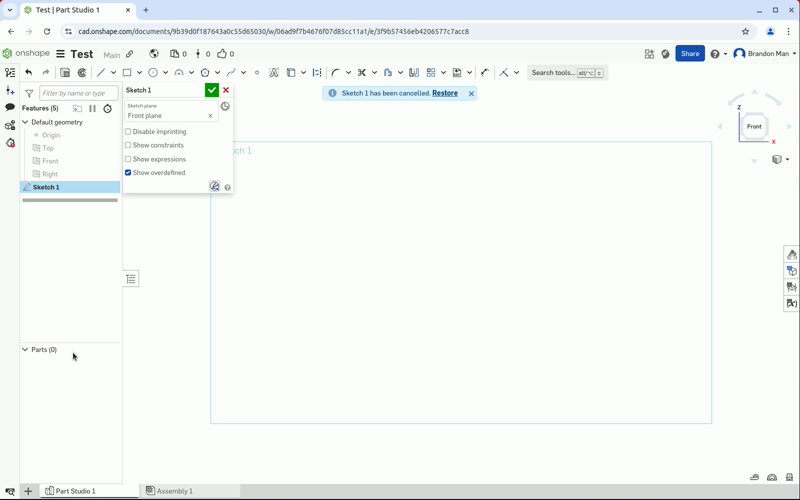
key(y)
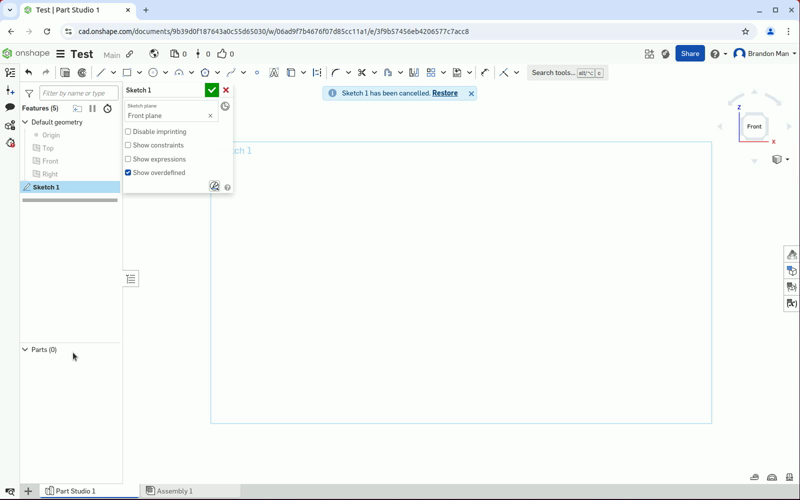
key(c)
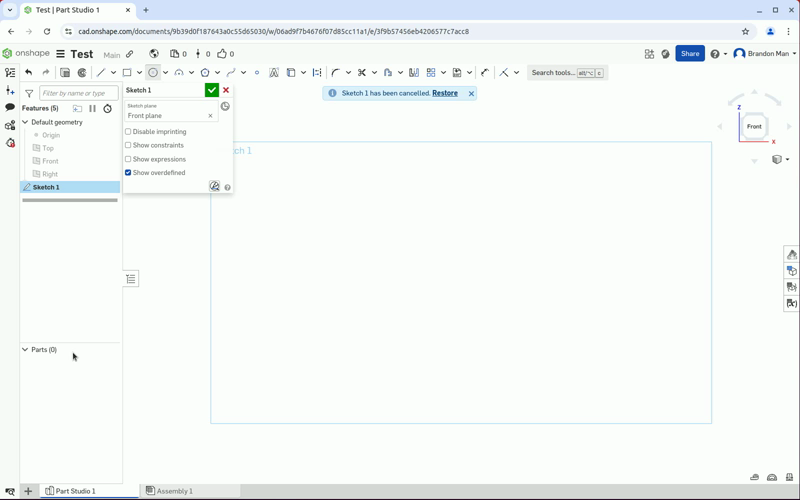
key_down(shift)
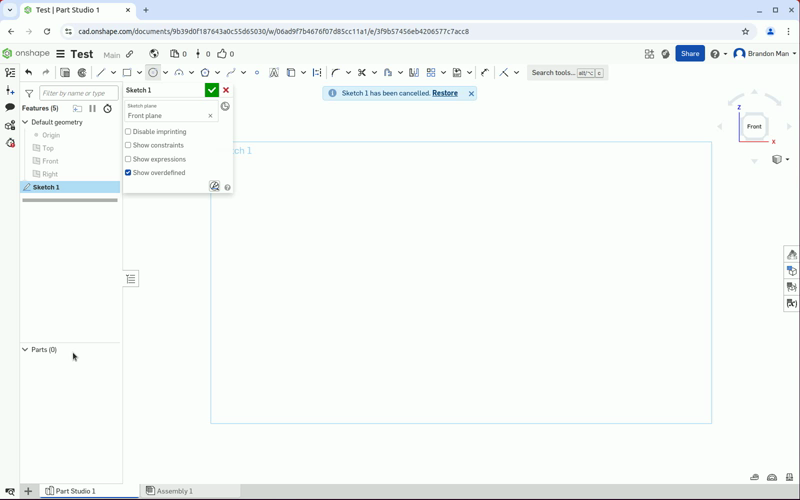
mouse_move(404, 278)
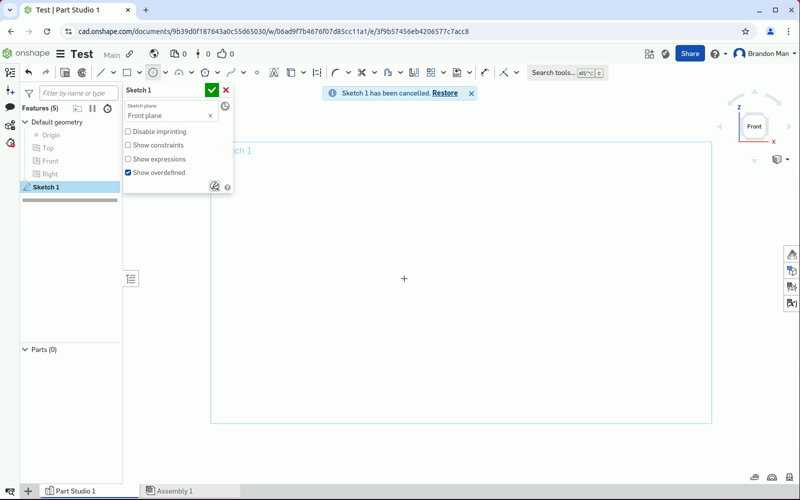
click(404, 278)
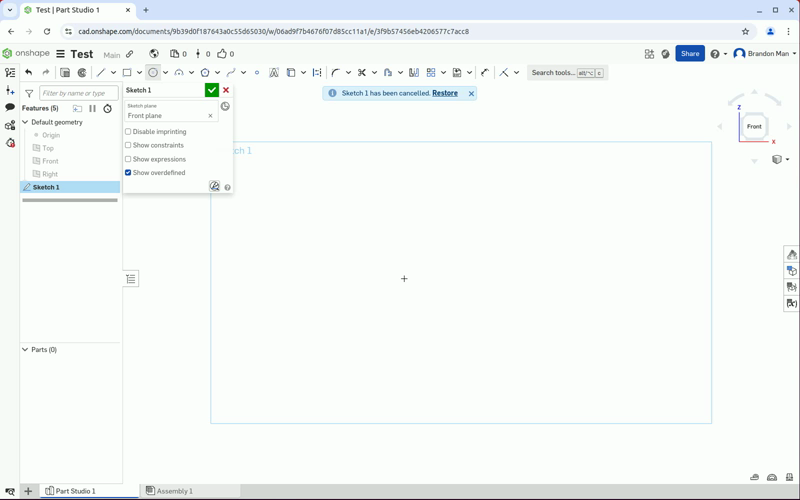
key_up(shift)
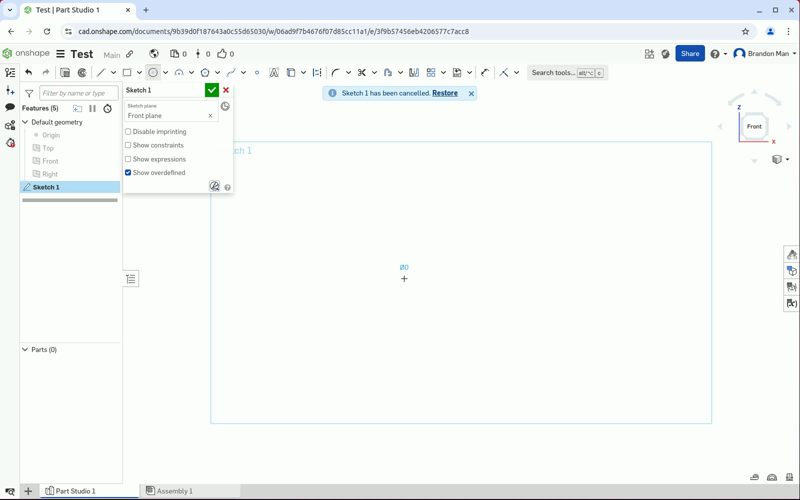
mouse_move(460, 278)
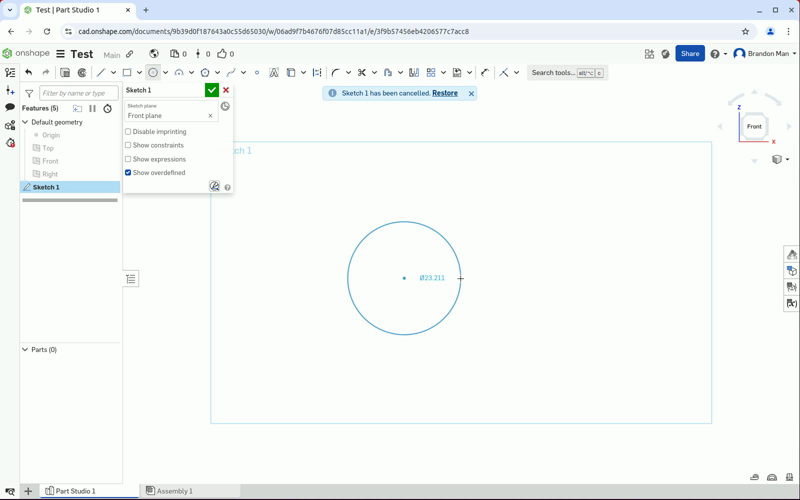
click(460, 278)
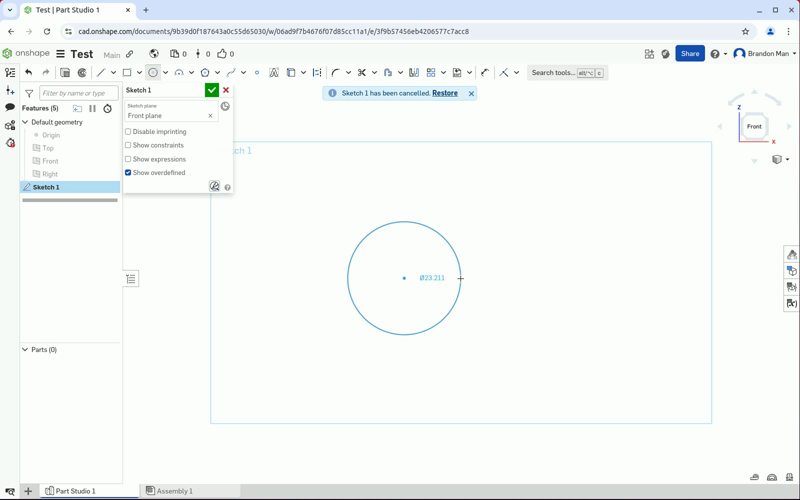
key(esc)
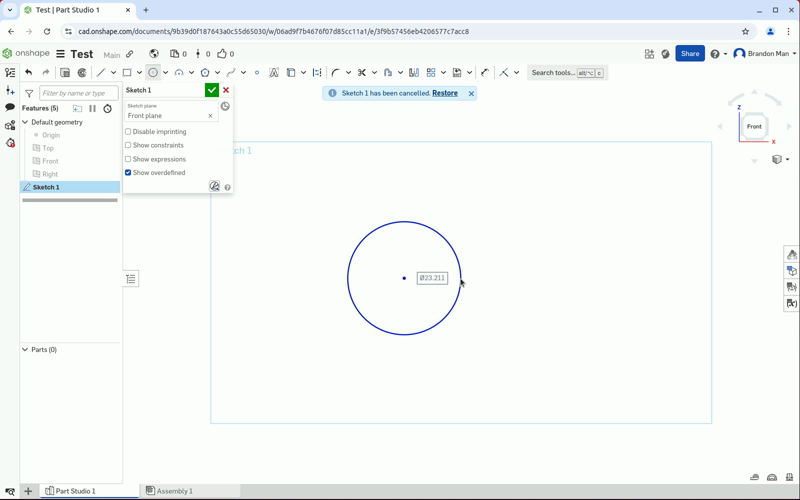
mouse_move(417, 240)
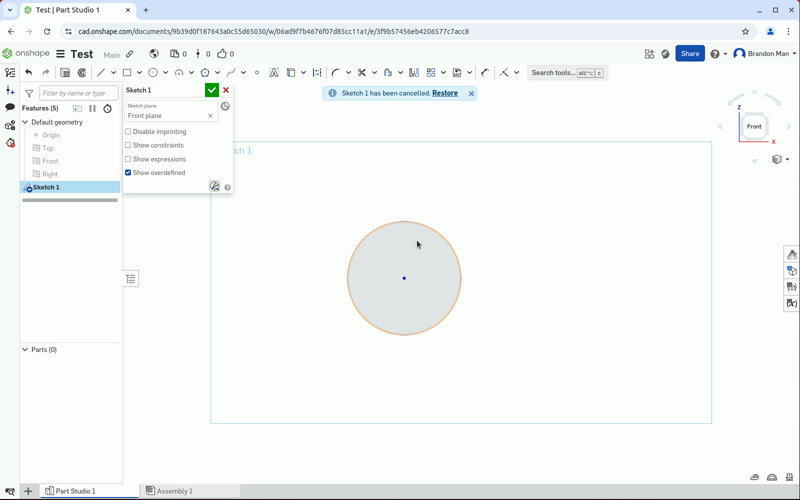
click(417, 240)
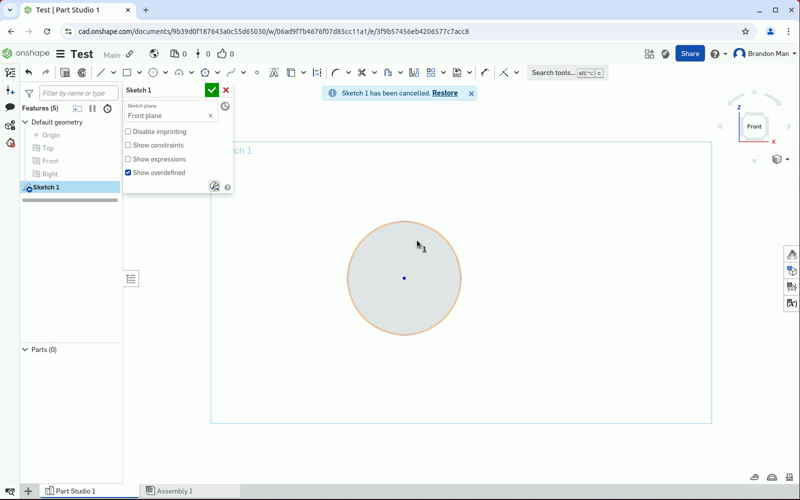
mouse_move(73, 352)
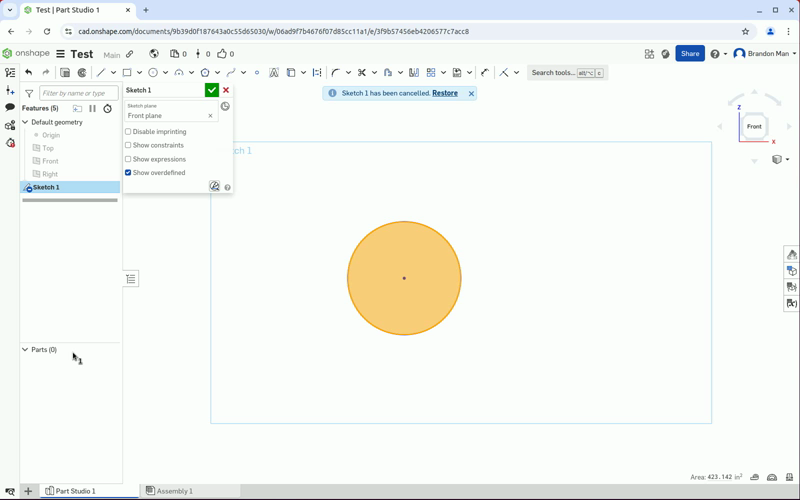
key(shift+y)
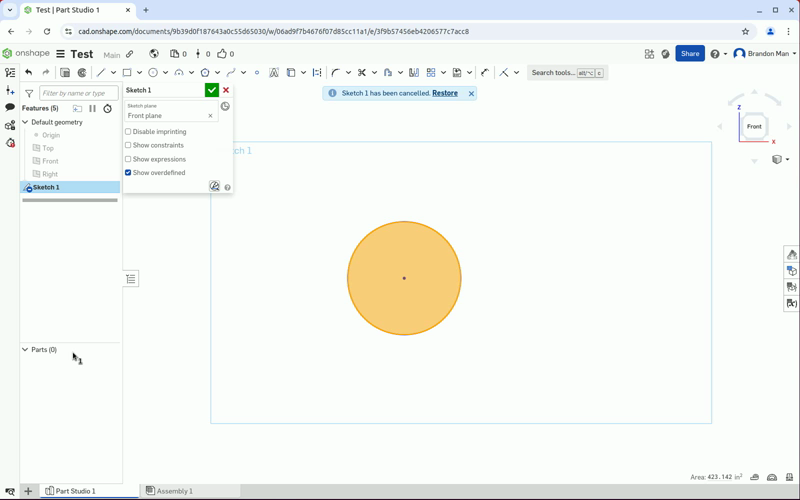
key(shift+e)
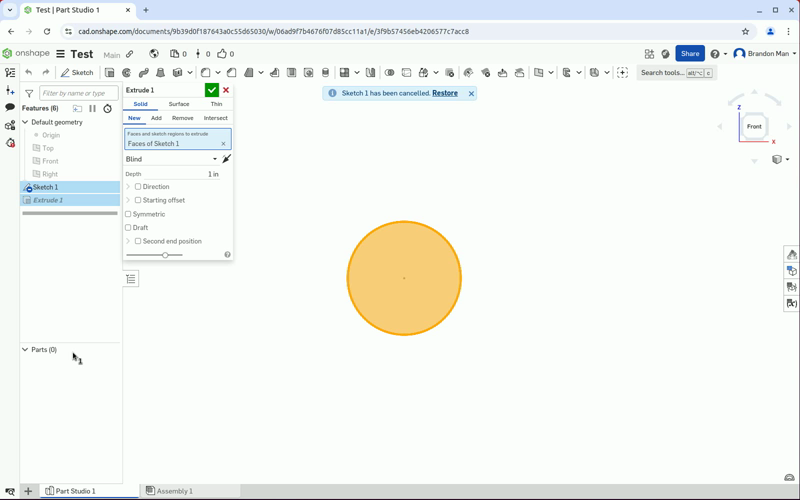
mouse_move(143, 106)
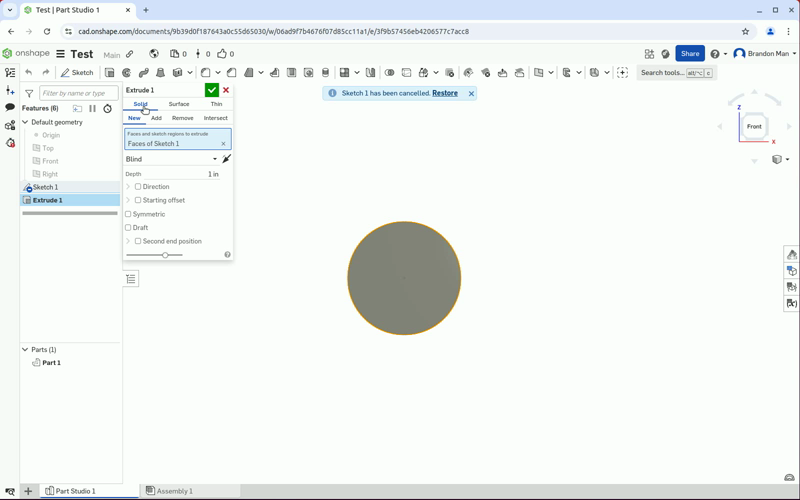
click(143, 106)
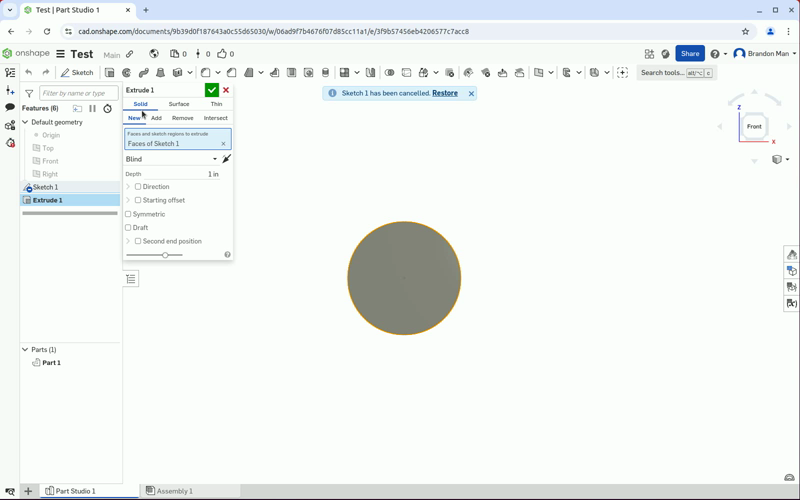
mouse_move(137, 120)
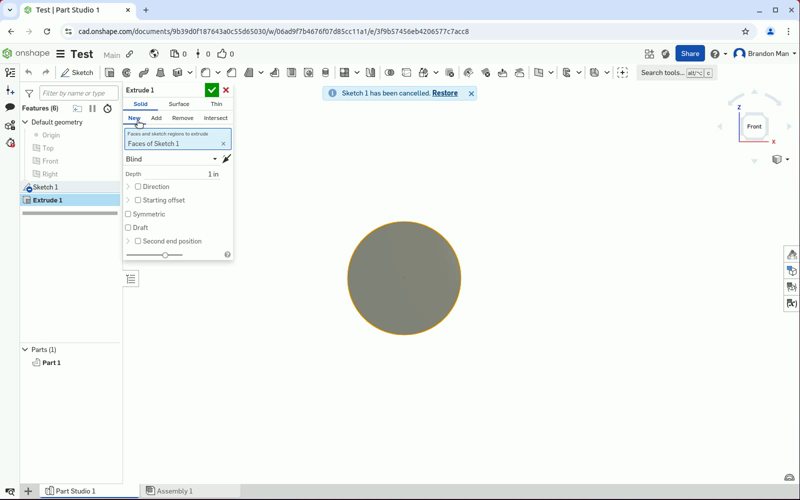
click(137, 120)
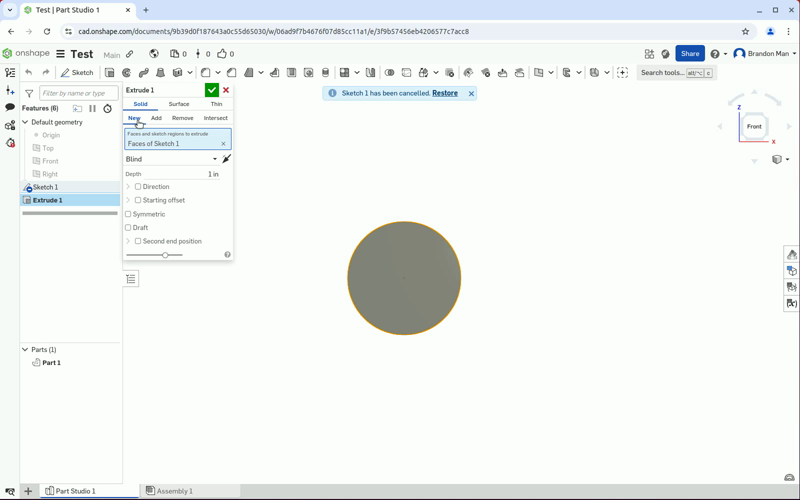
key(tab, 4)
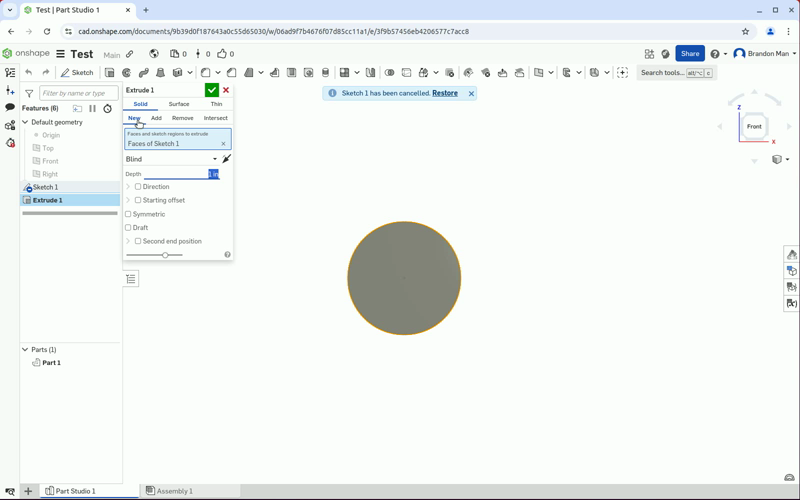
text(0.722)
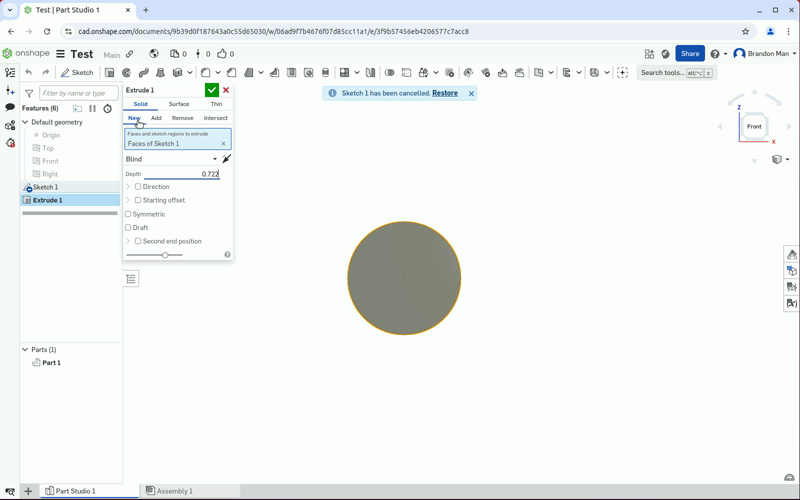
key(enter)
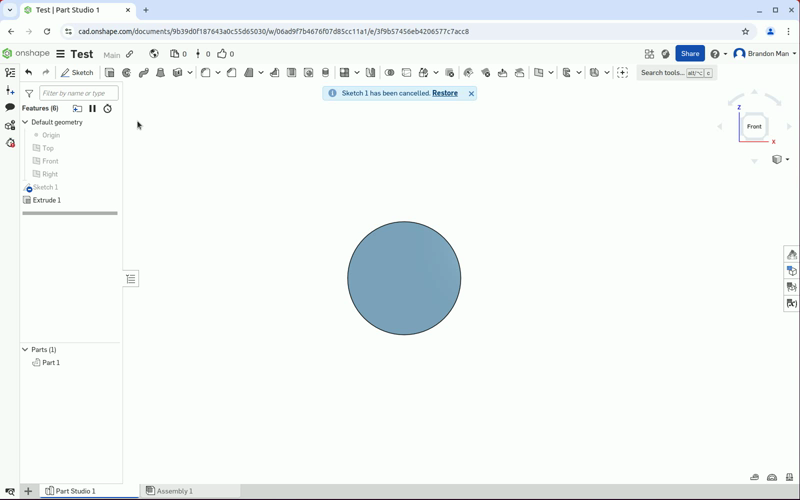
key(shift+h)
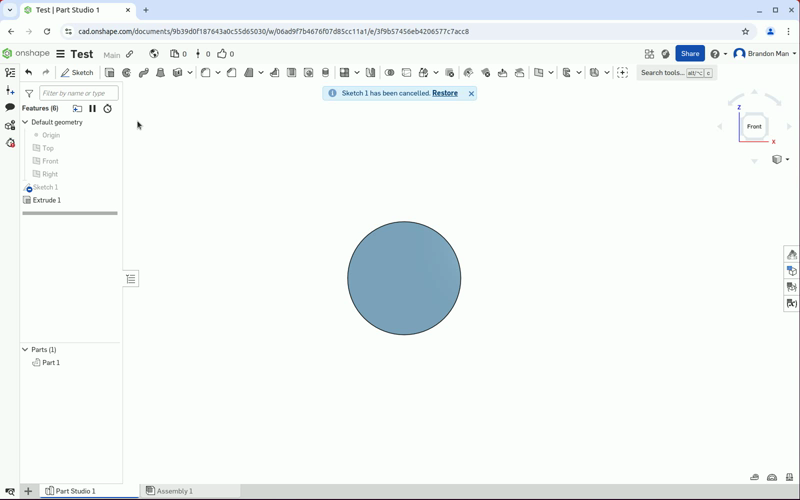
key(shift+h)
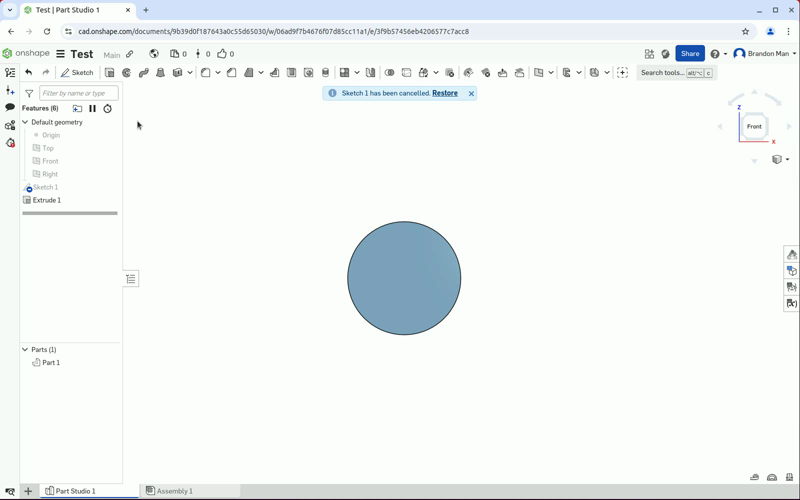
mouse_move(73, 189)
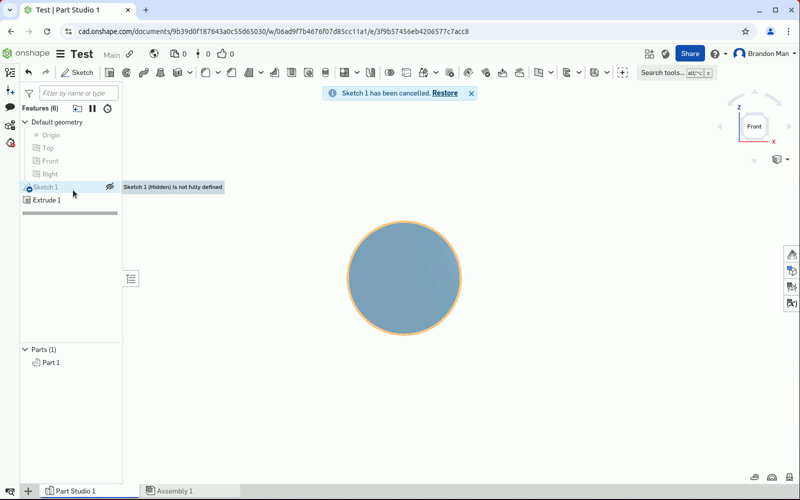
click(73, 189)
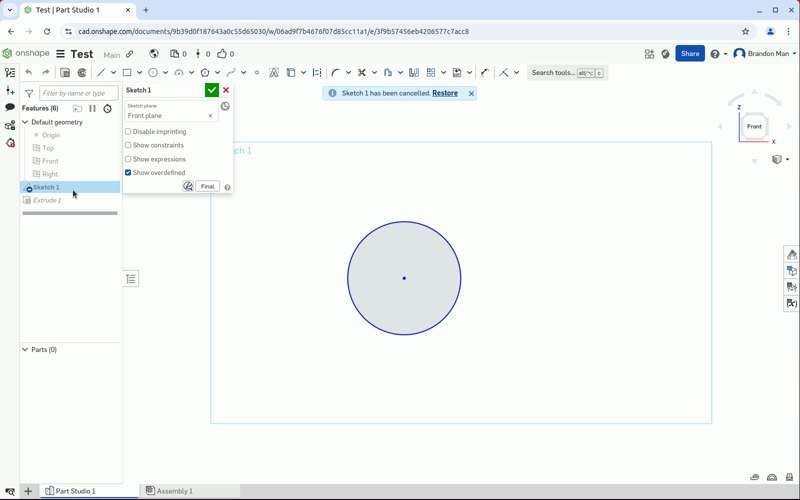
mouse_move(229, 92)
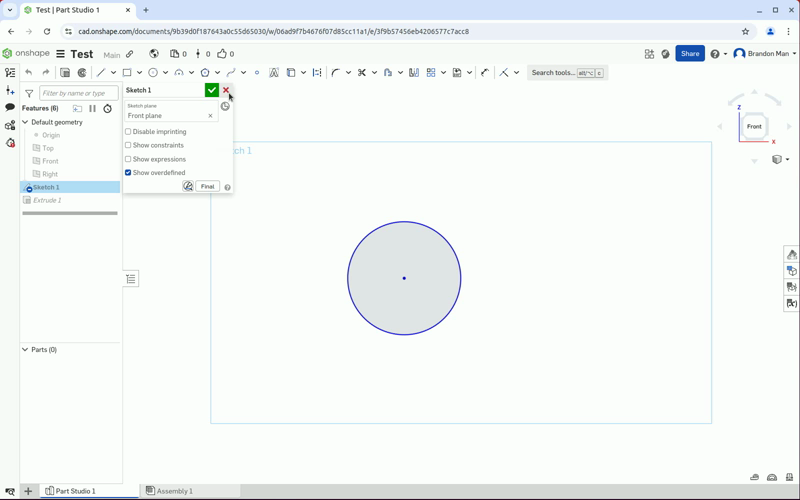
click(229, 92)
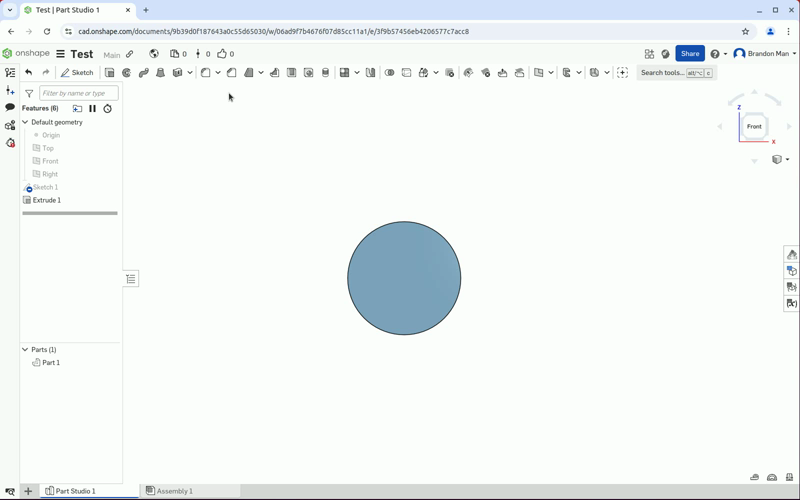
mouse_move(541, 75)
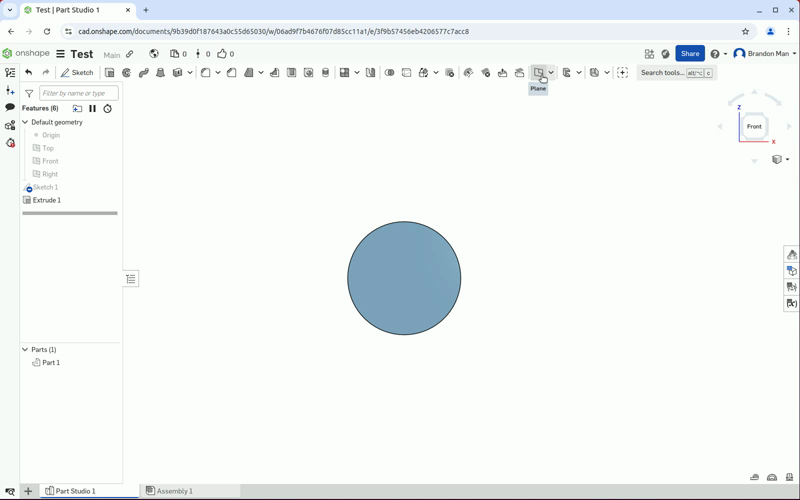
click(541, 75)
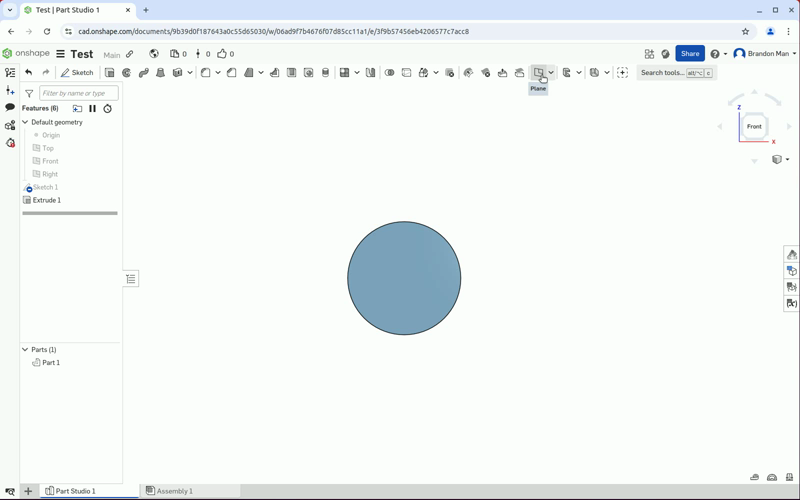
mouse_move(73, 163)
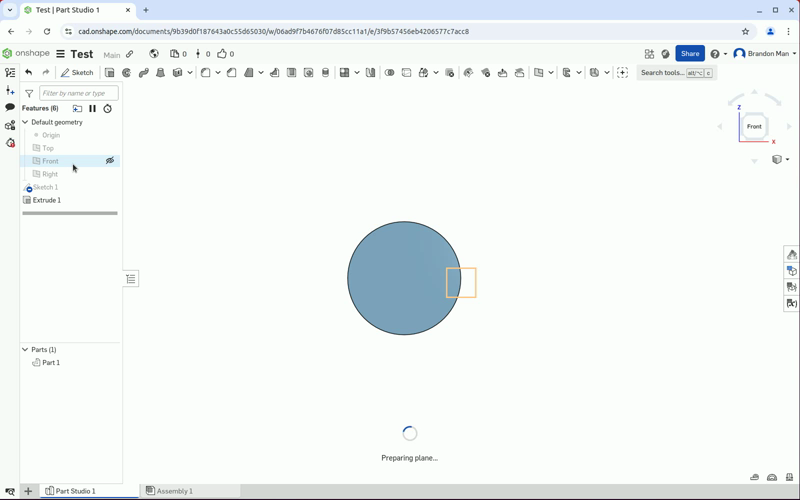
click(73, 163)
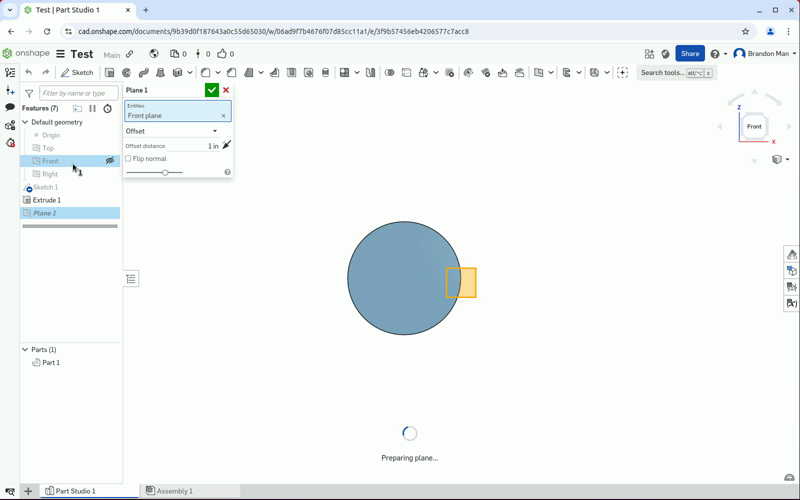
key(tab, 2)
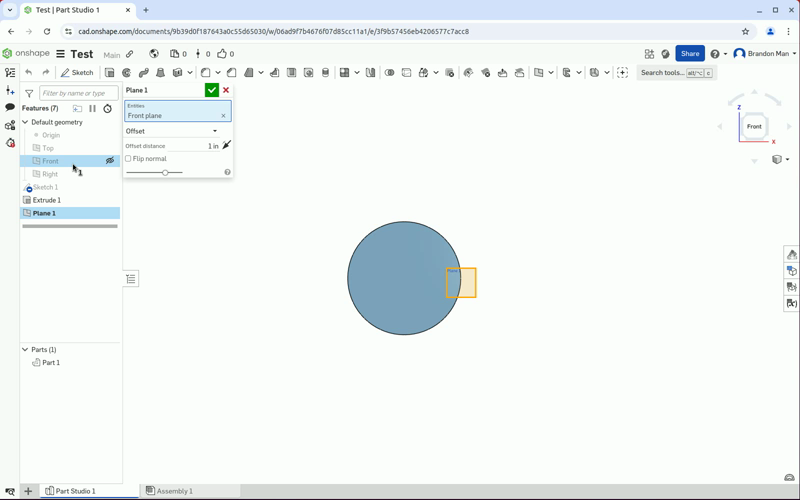
text(0.709)
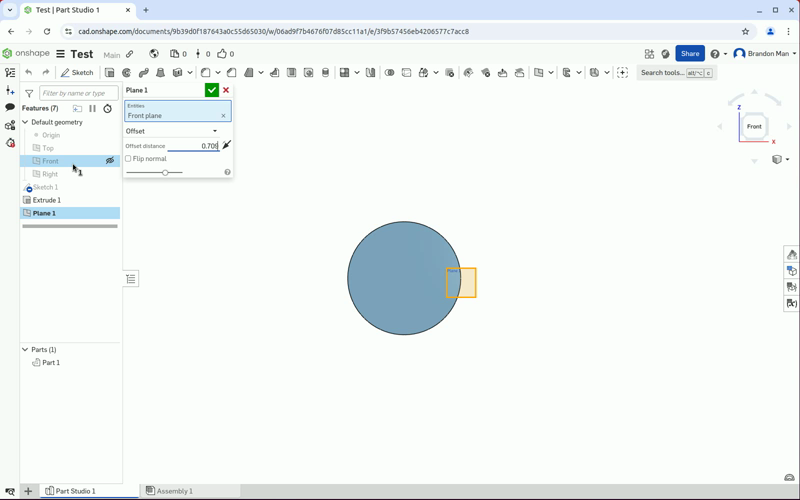
key(enter, 2)
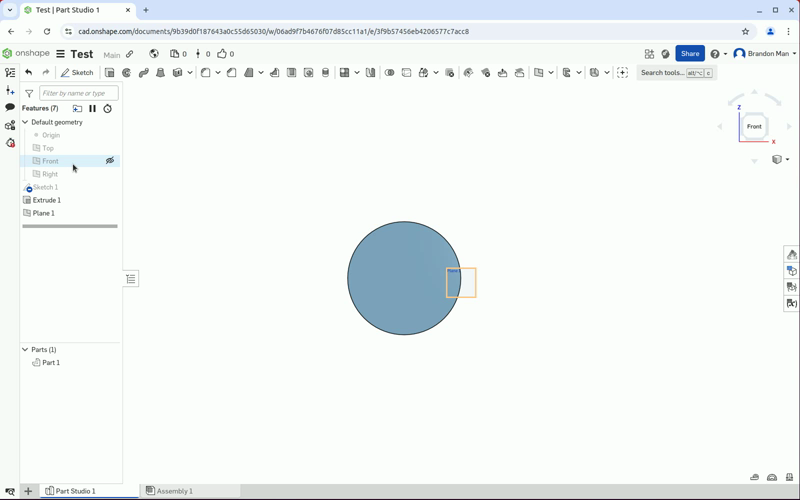
key(shift+s)
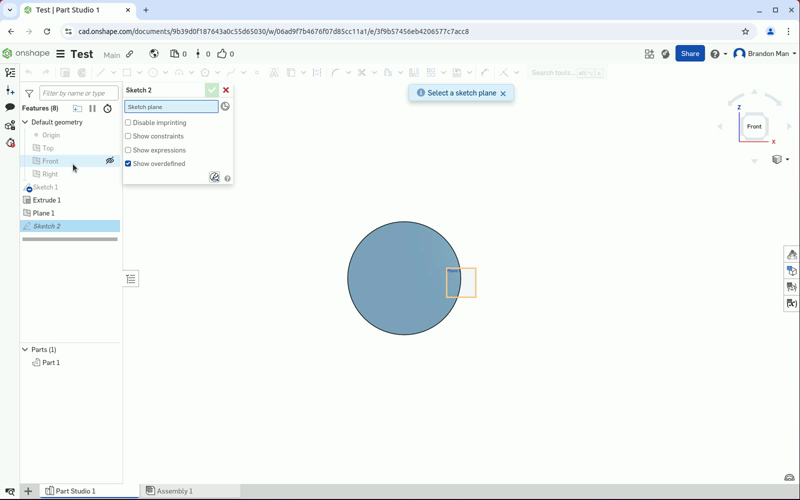
mouse_move(73, 215)
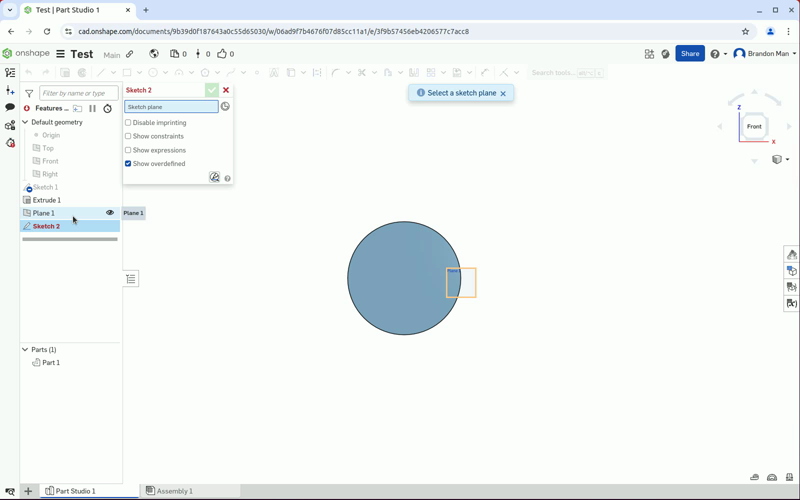
click(73, 215)
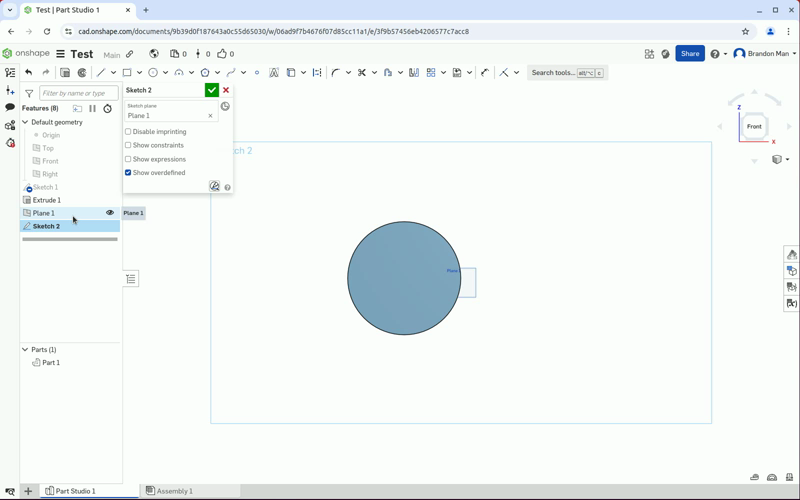
mouse_move(73, 352)
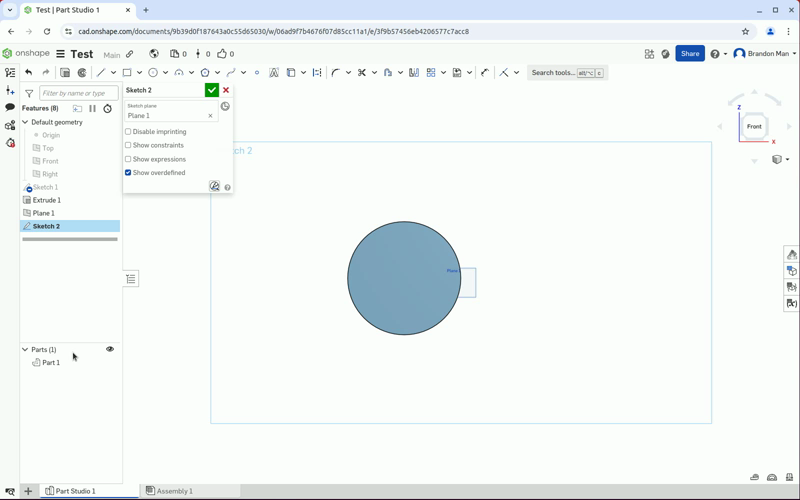
key(y)
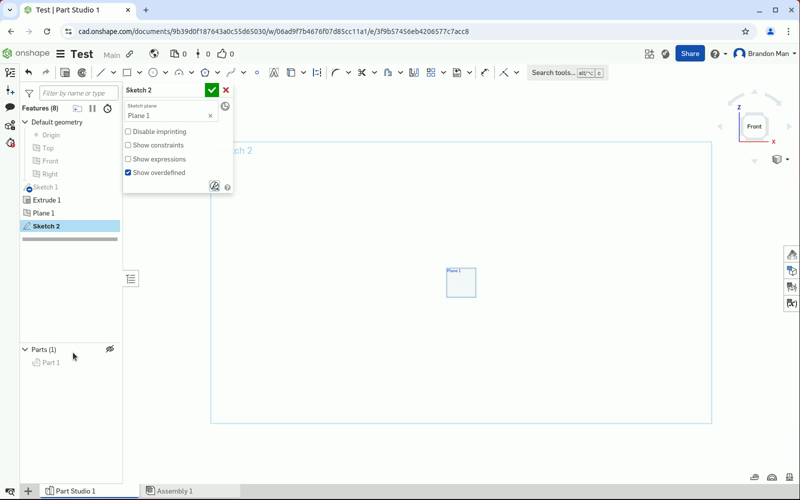
key(a)
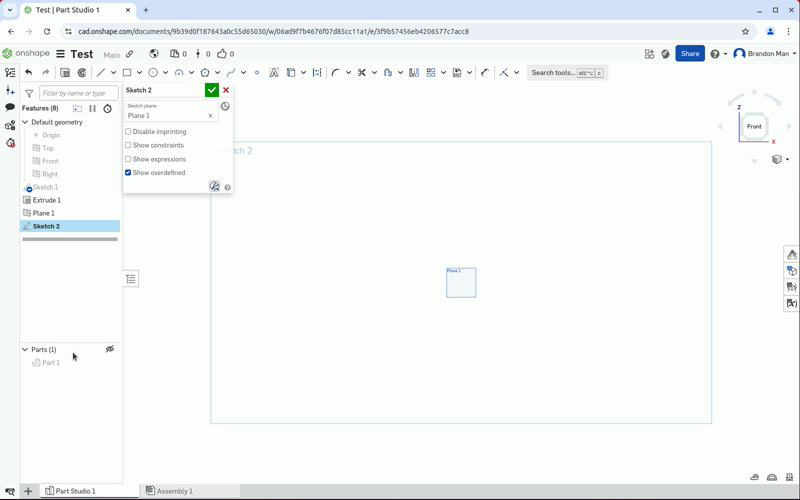
key_down(shift)
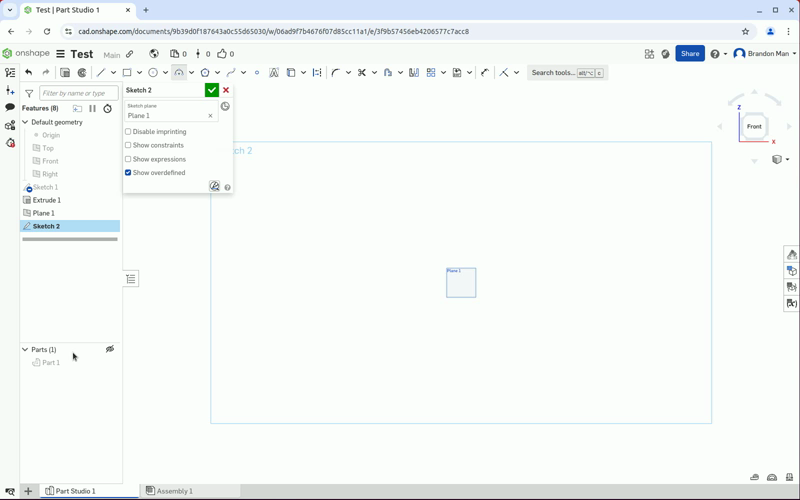
mouse_move(403, 298)
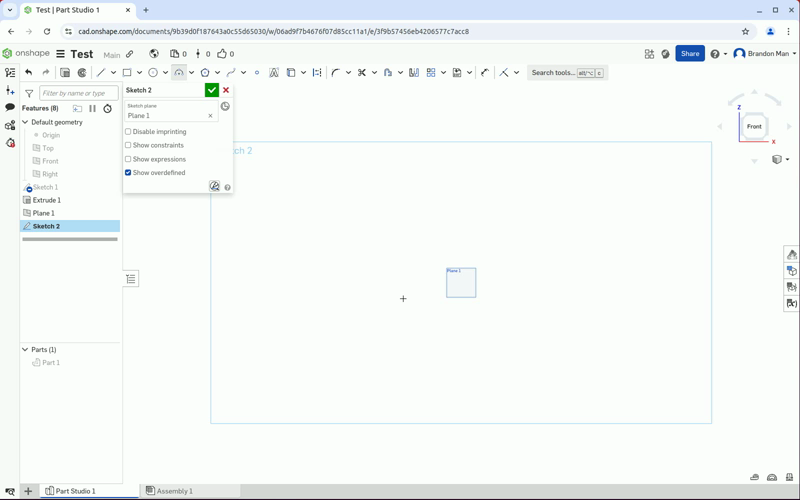
click(403, 298)
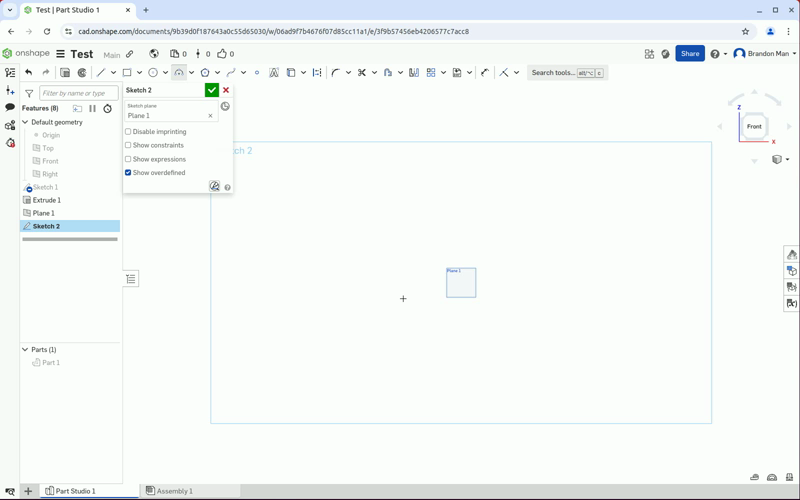
key_up(shift)
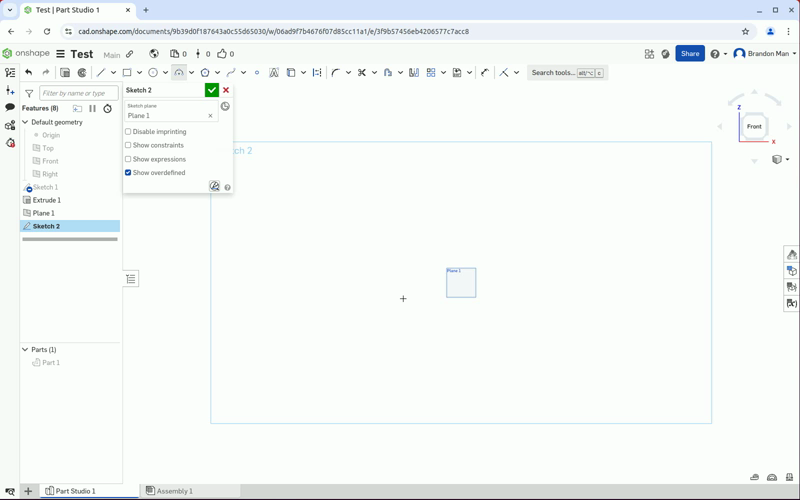
key_down(shift)
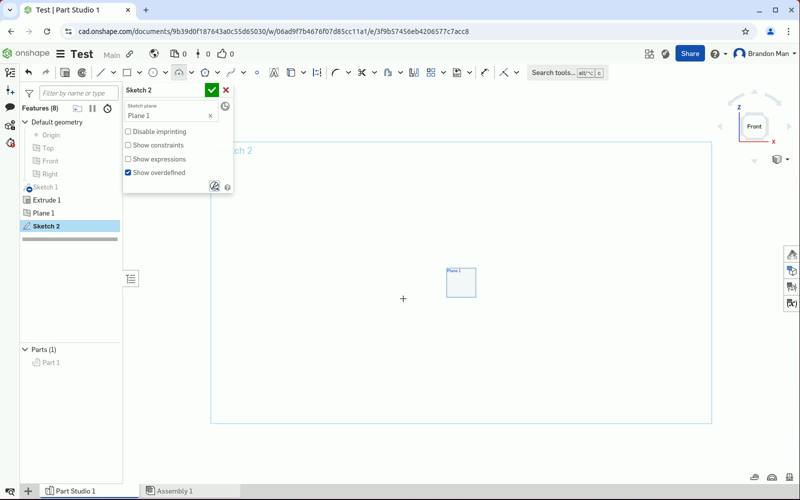
mouse_move(403, 257)
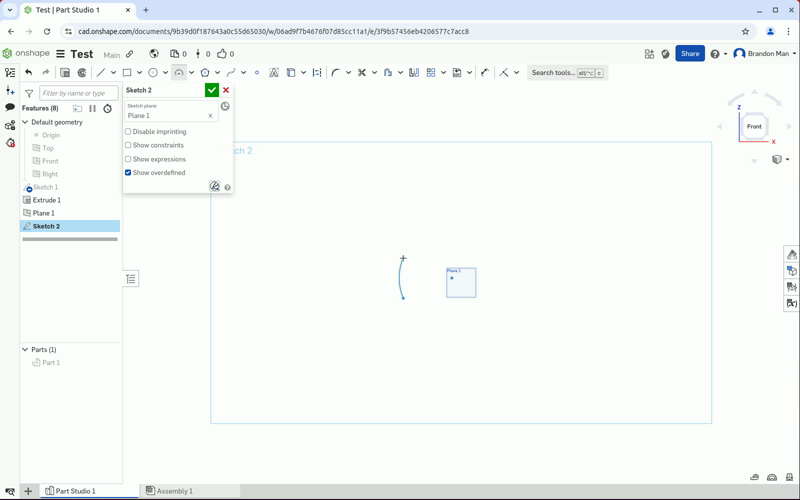
click(403, 257)
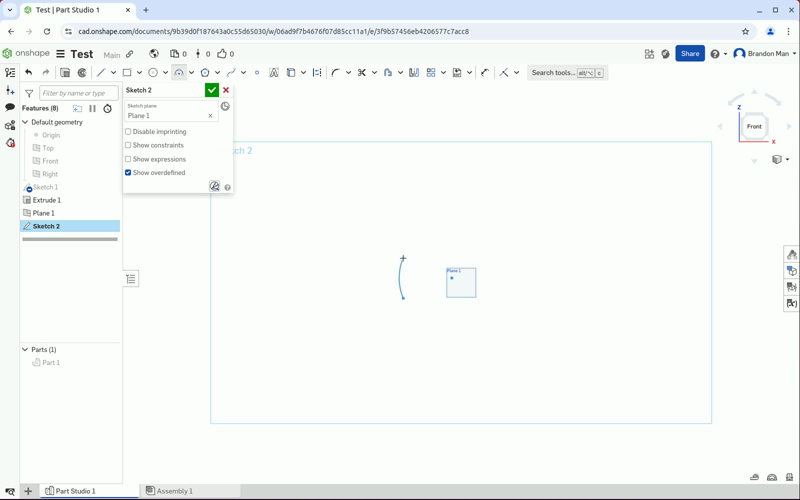
mouse_move(423, 277)
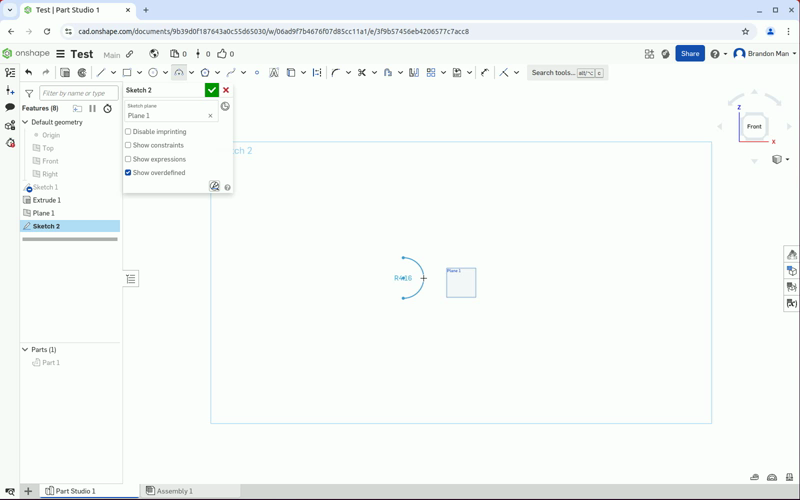
click(423, 277)
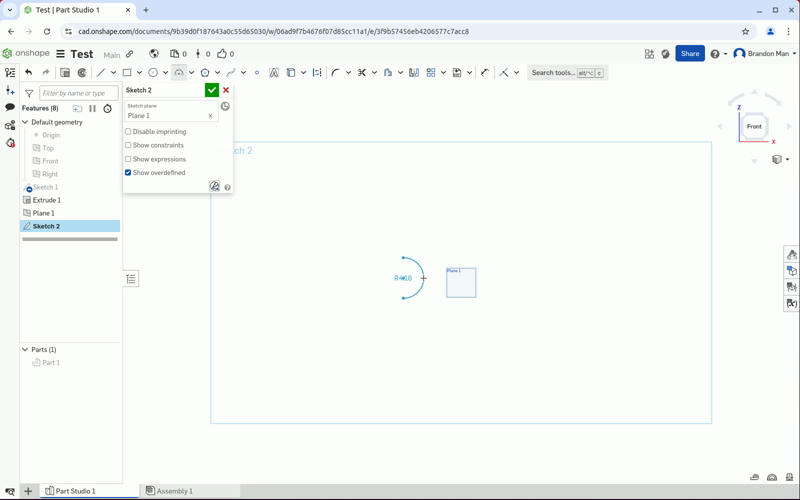
key_up(shift)
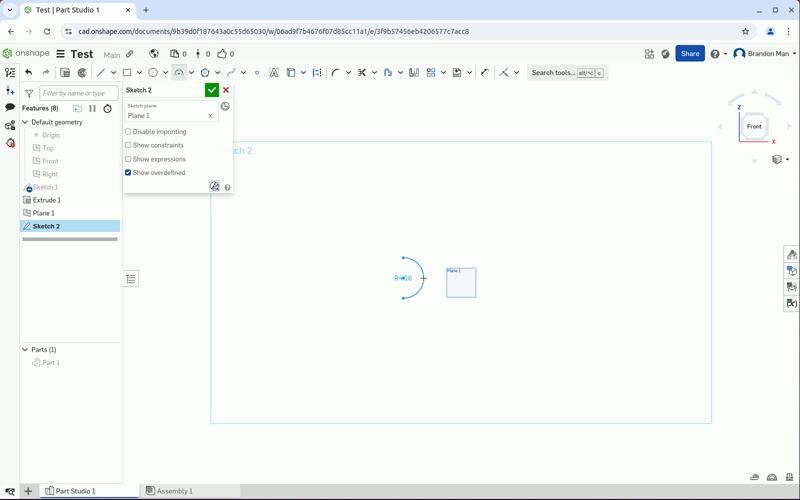
key(esc)
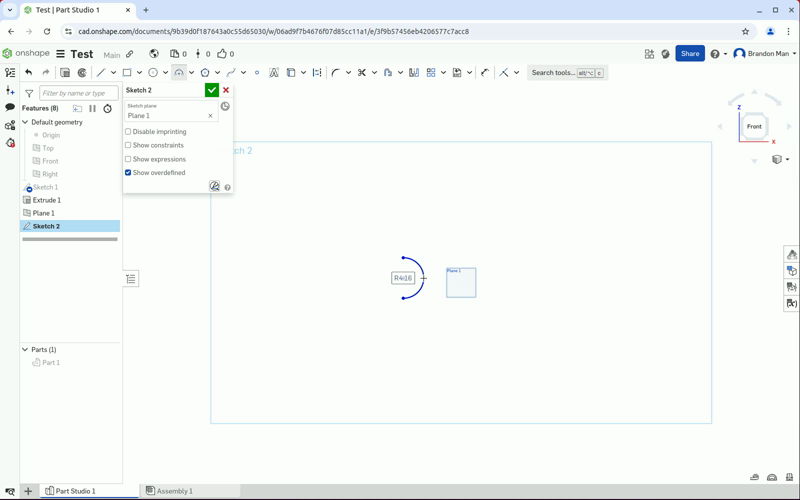
key(l)
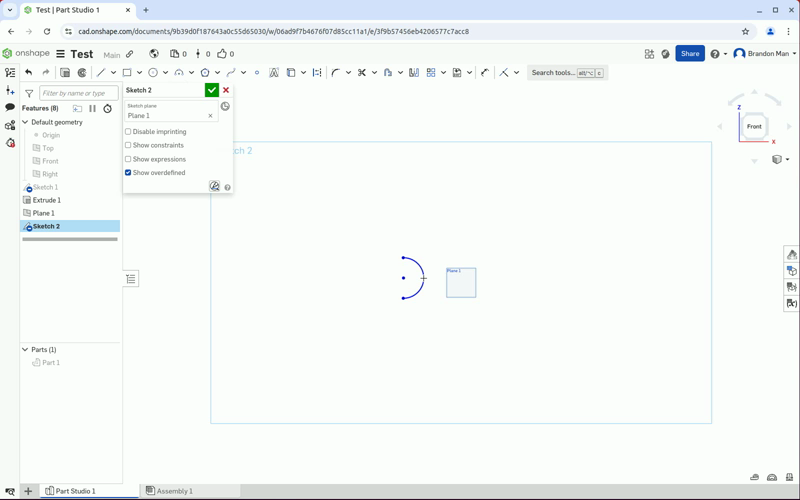
mouse_move(403, 257)
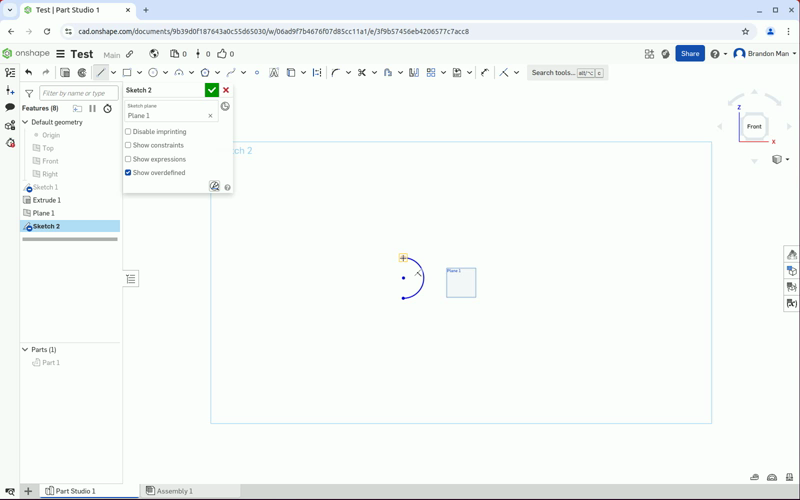
click(403, 257)
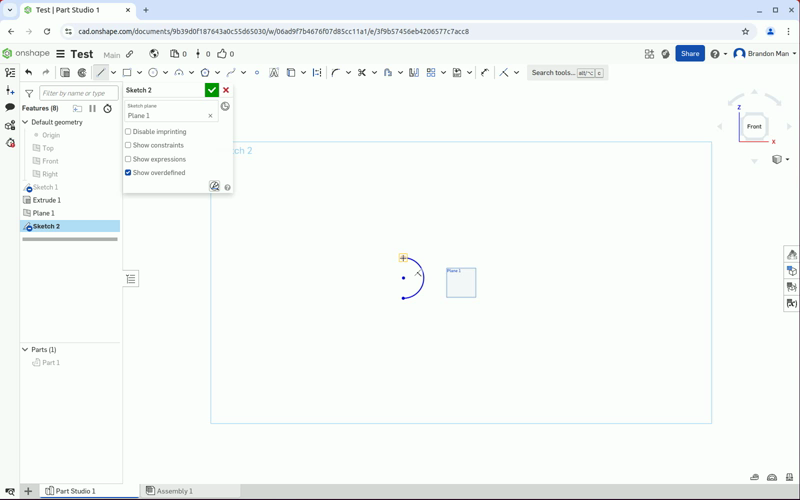
key_down(shift)
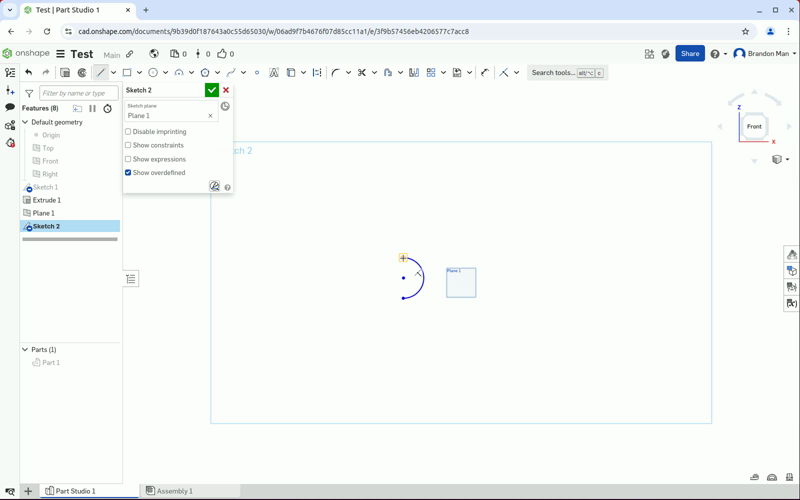
mouse_move(433, 257)
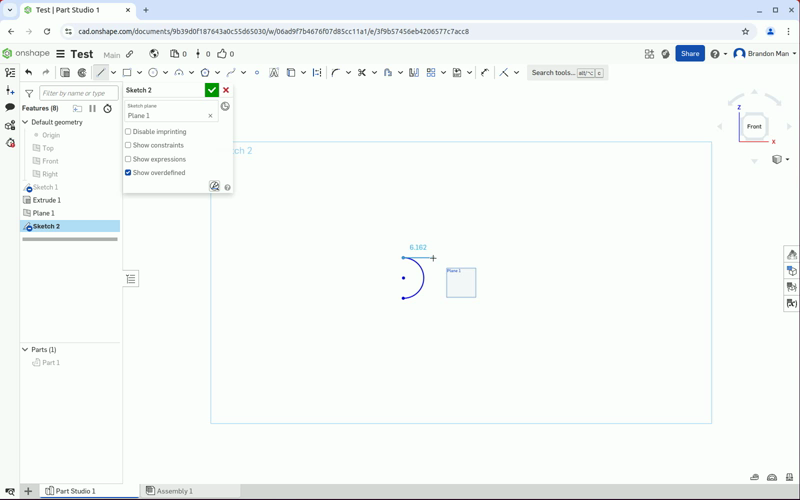
mouse_move(403, 261)
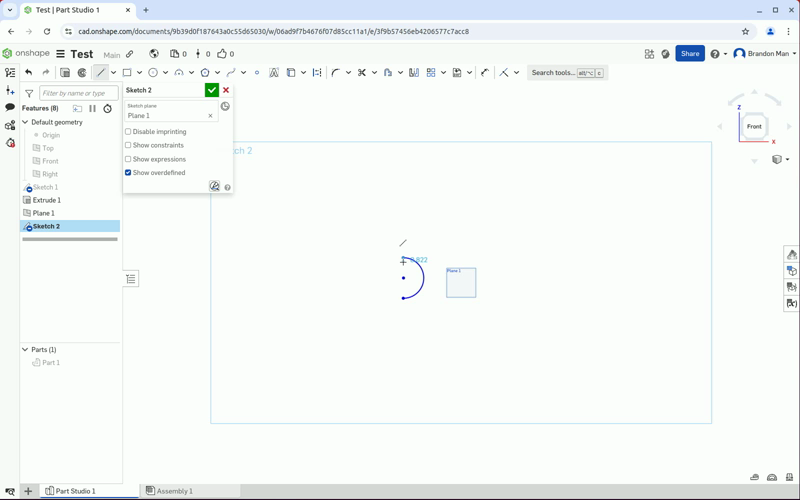
scroll(6)
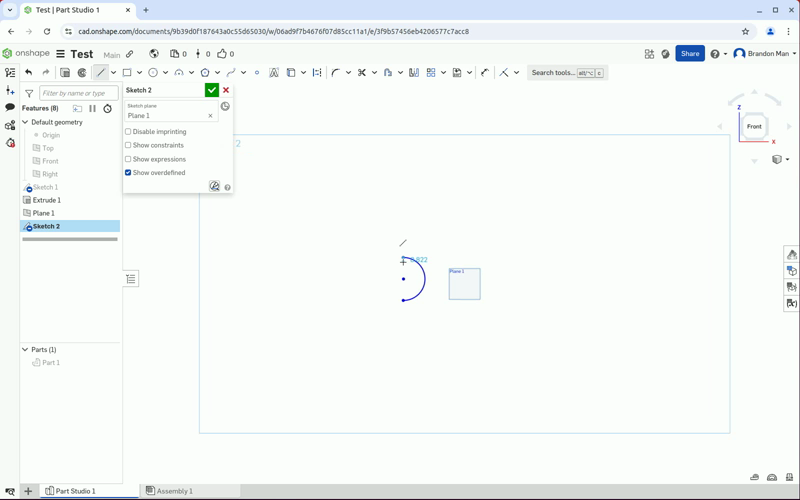
scroll(6)
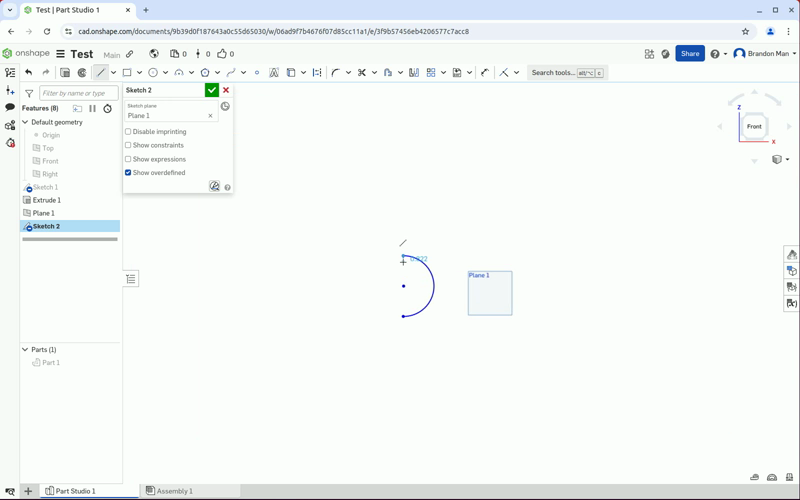
scroll(6)
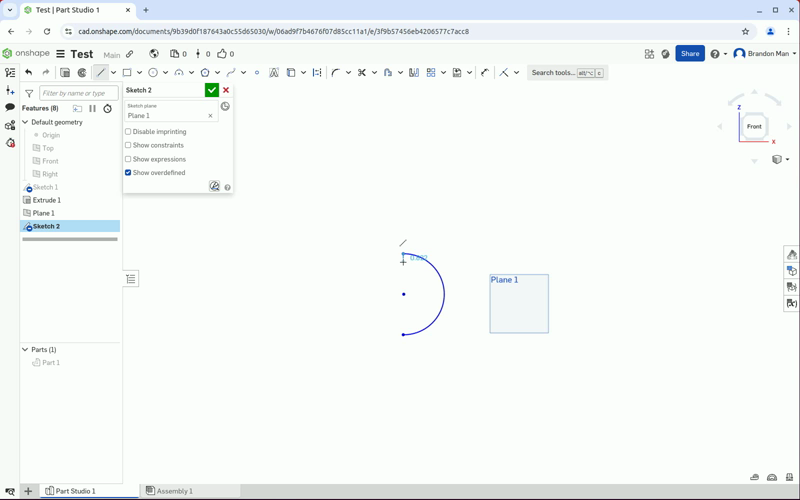
scroll(6)
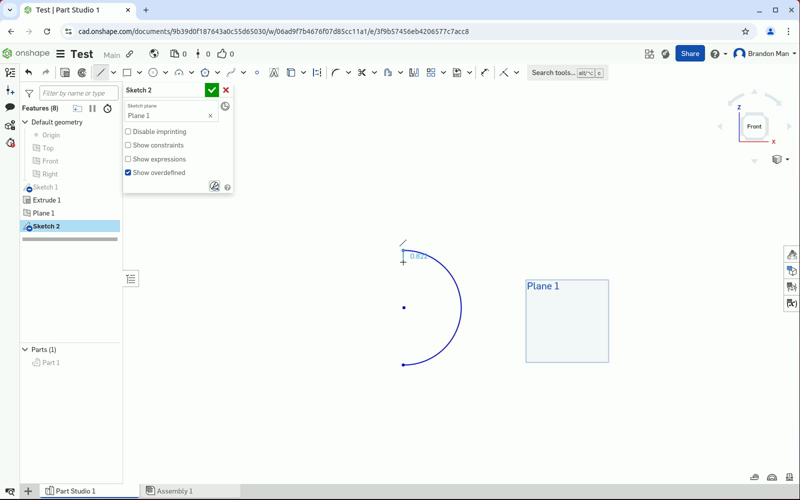
scroll(6)
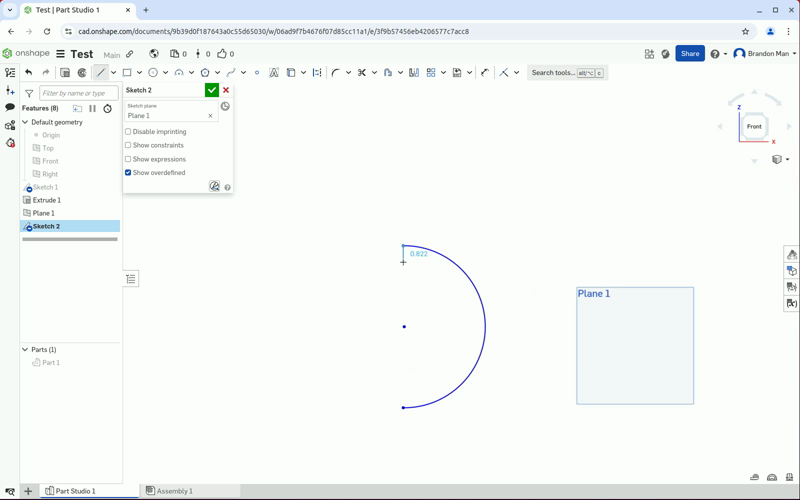
scroll(6)
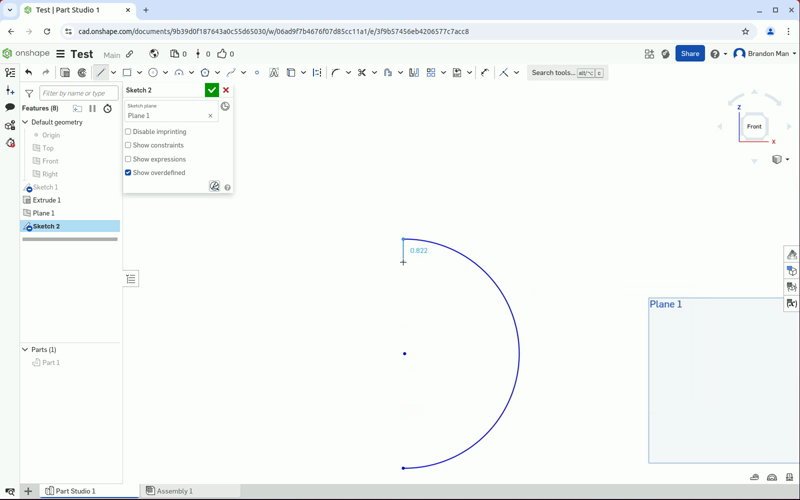
scroll(6)
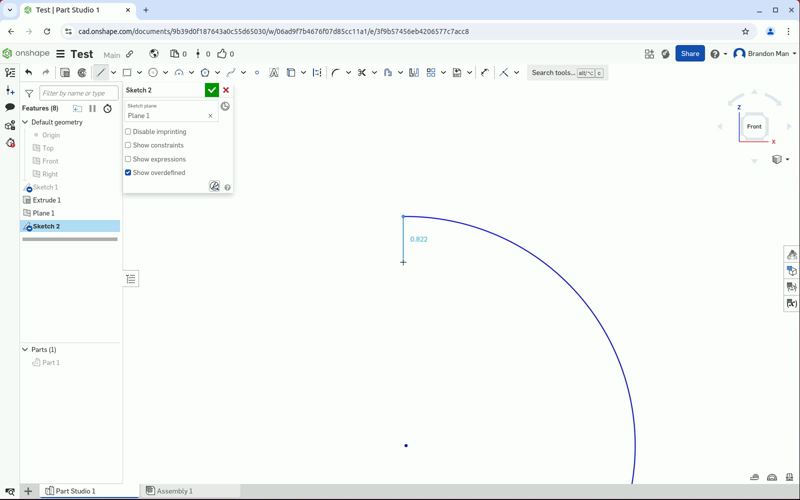
click(403, 261)
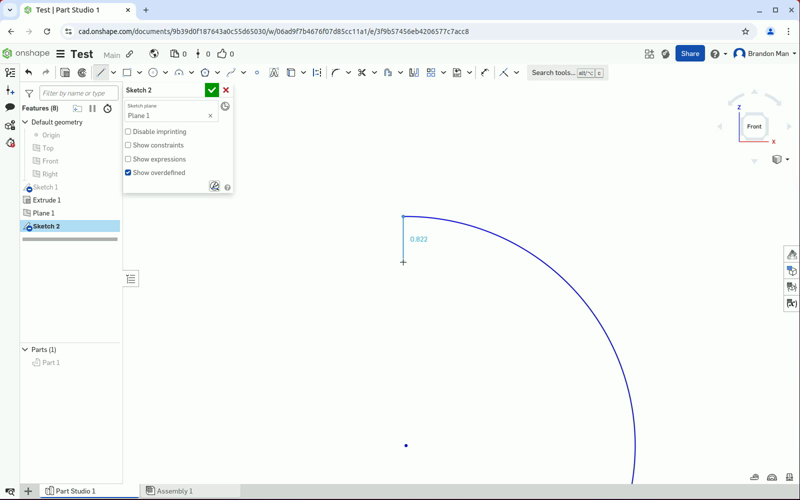
scroll(-6)
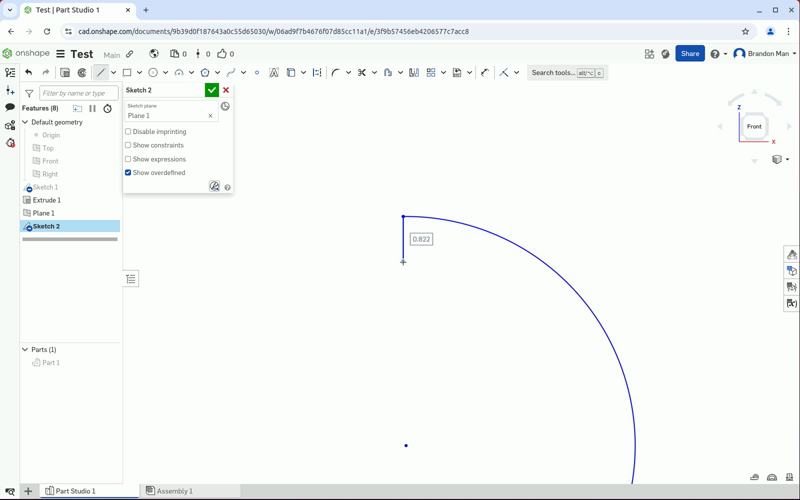
scroll(-6)
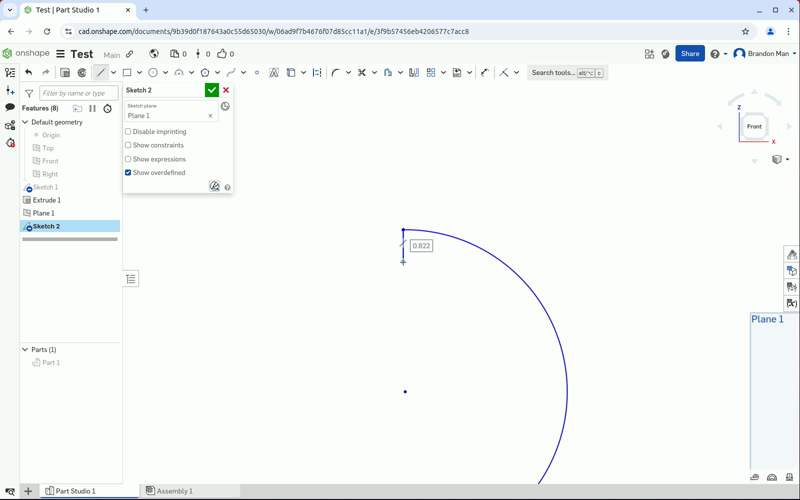
scroll(-6)
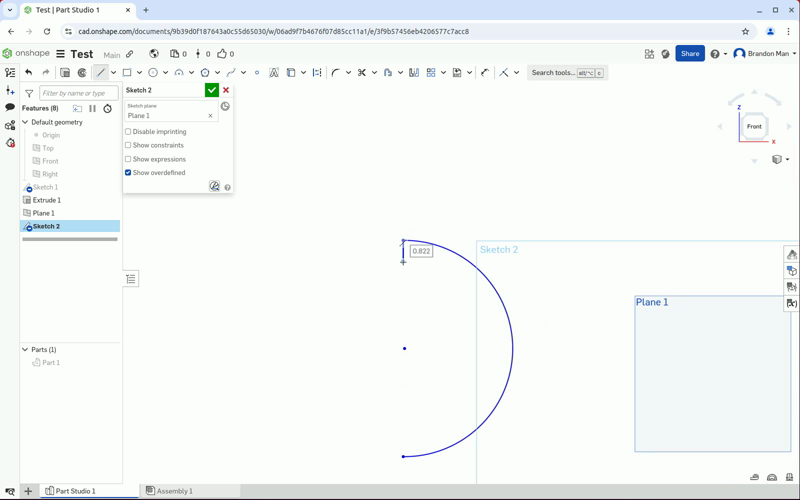
scroll(-6)
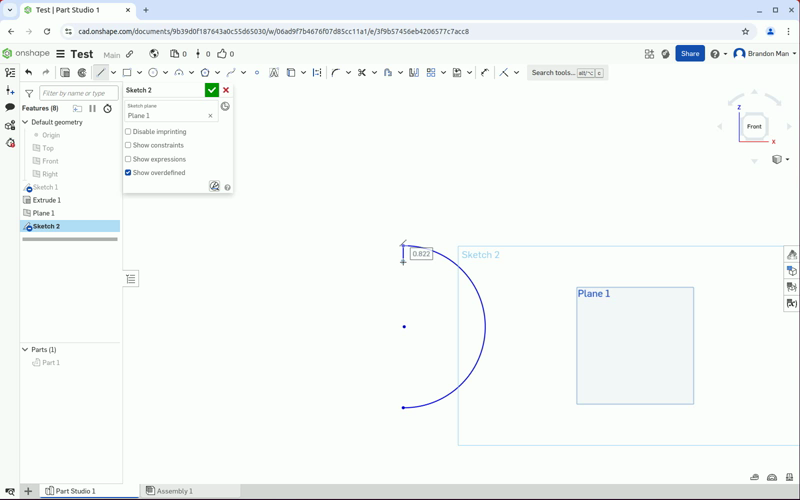
scroll(-6)
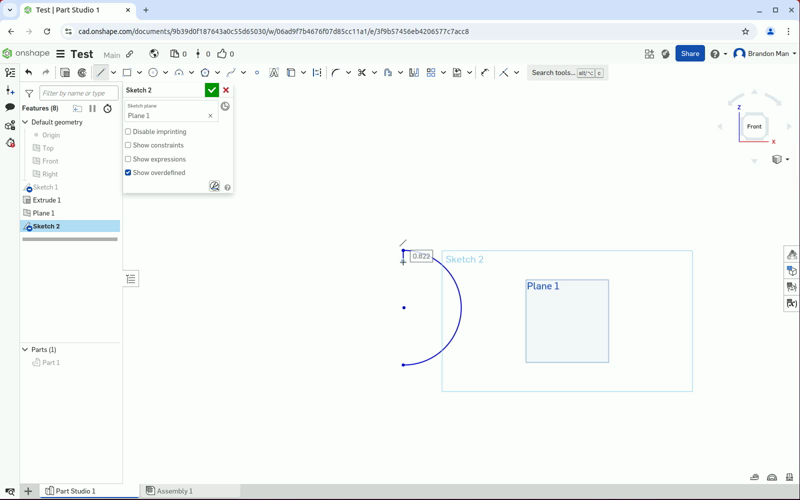
scroll(-6)
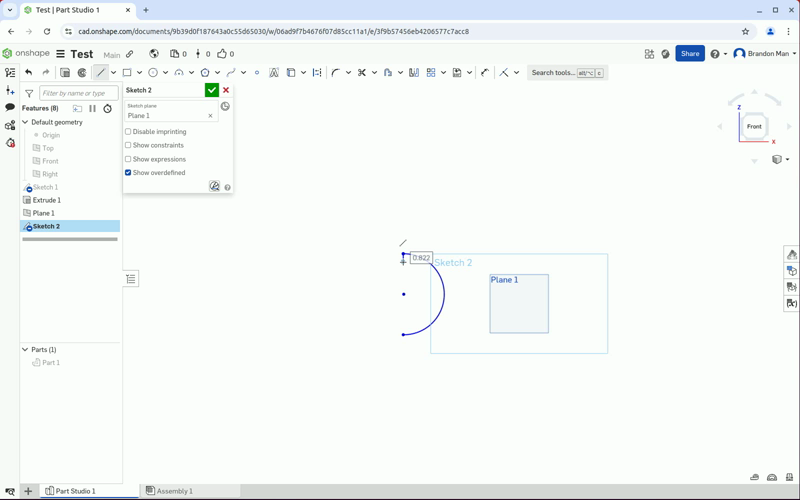
scroll(-6)
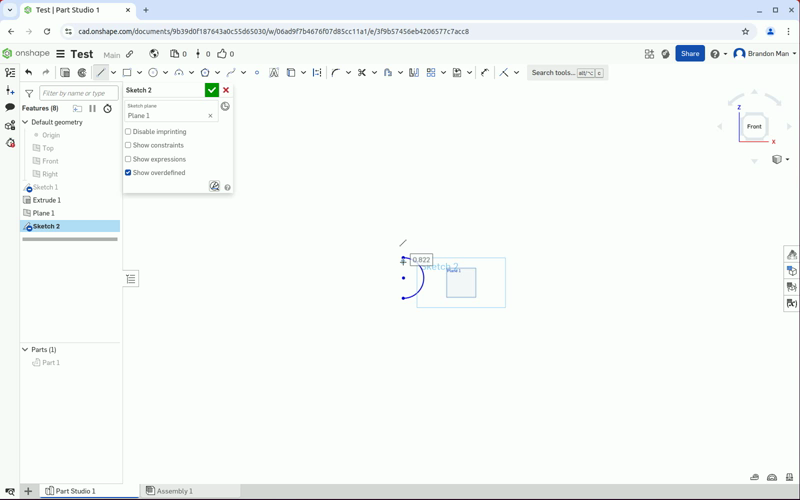
key_up(shift)
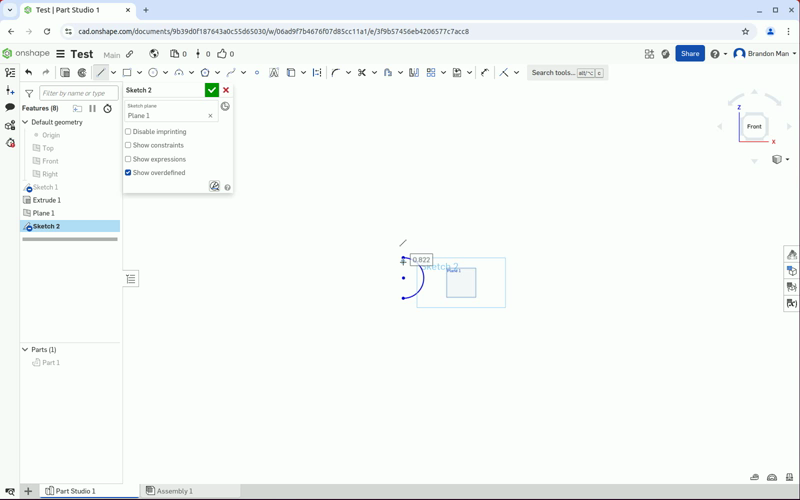
key(esc)
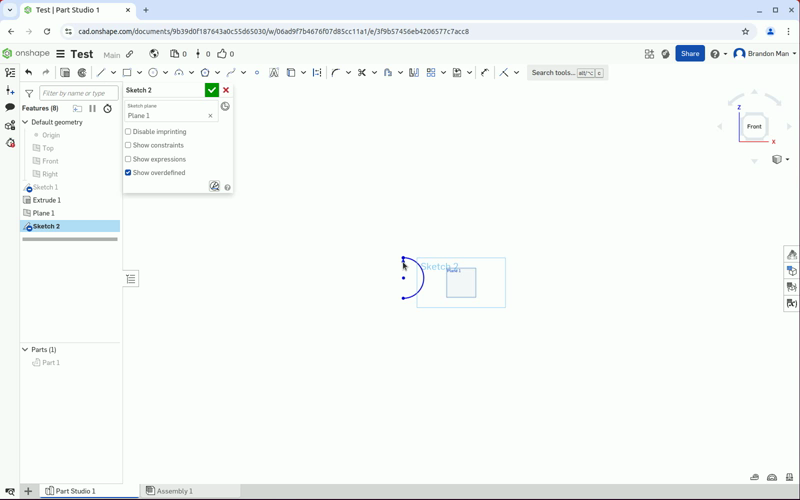
key(a)
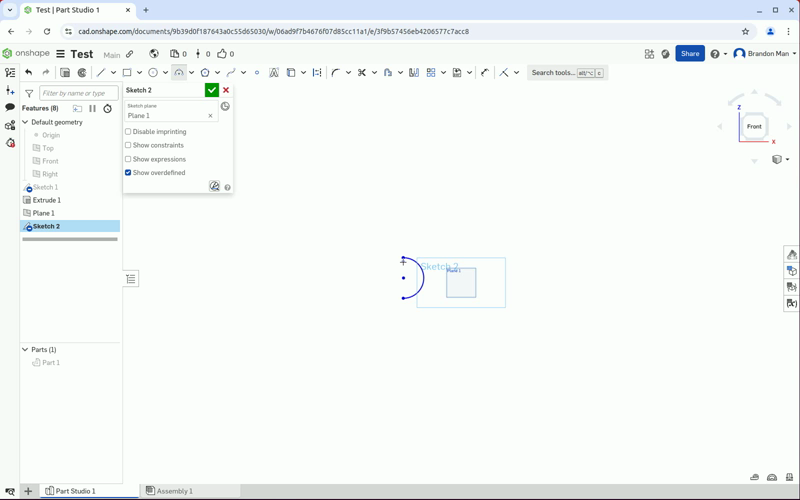
mouse_move(403, 261)
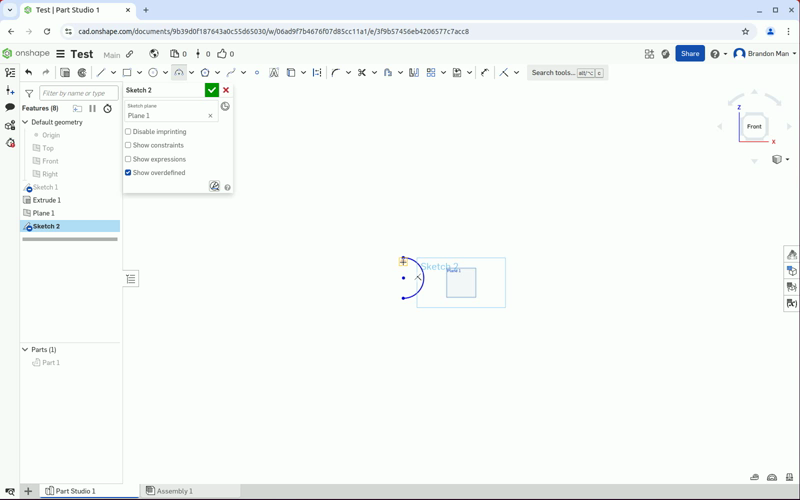
scroll(6)
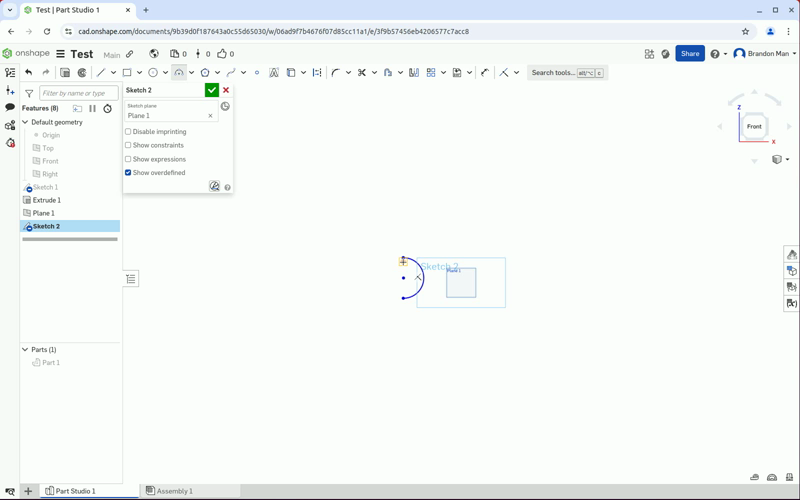
scroll(6)
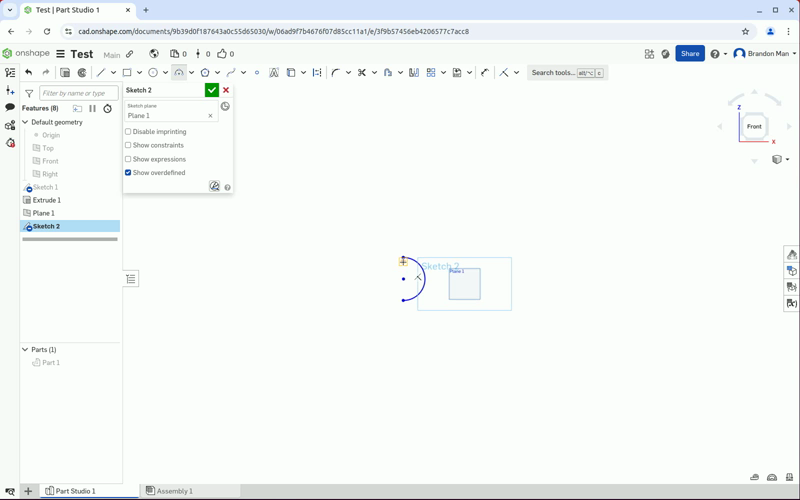
scroll(6)
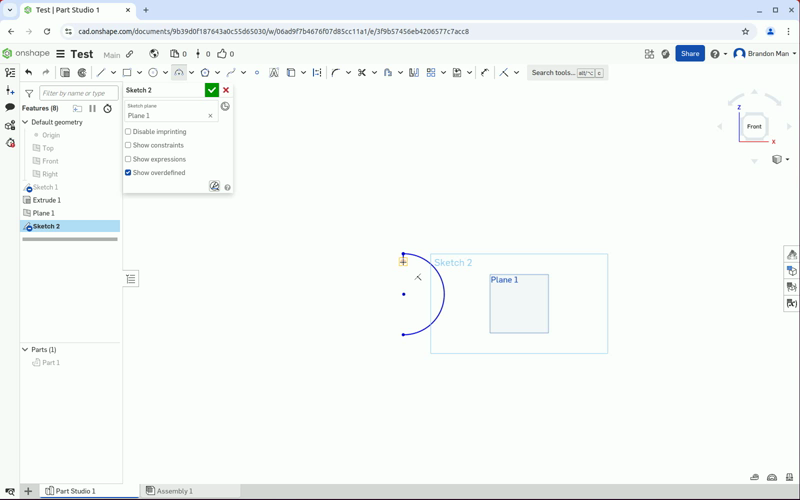
scroll(6)
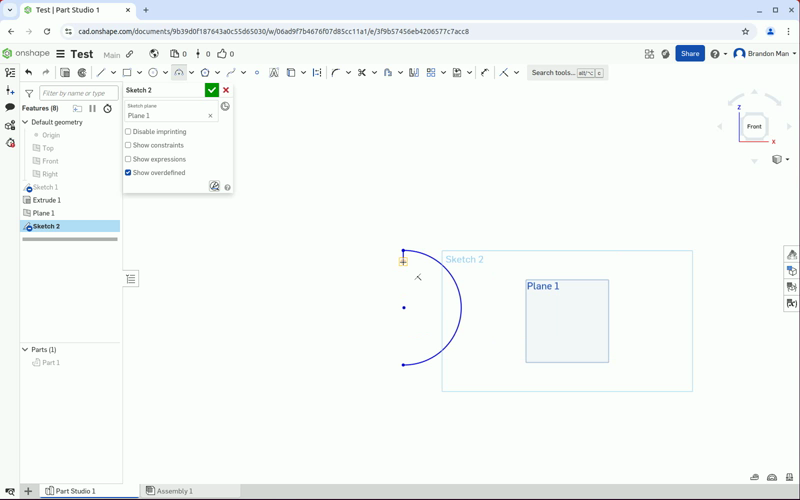
scroll(6)
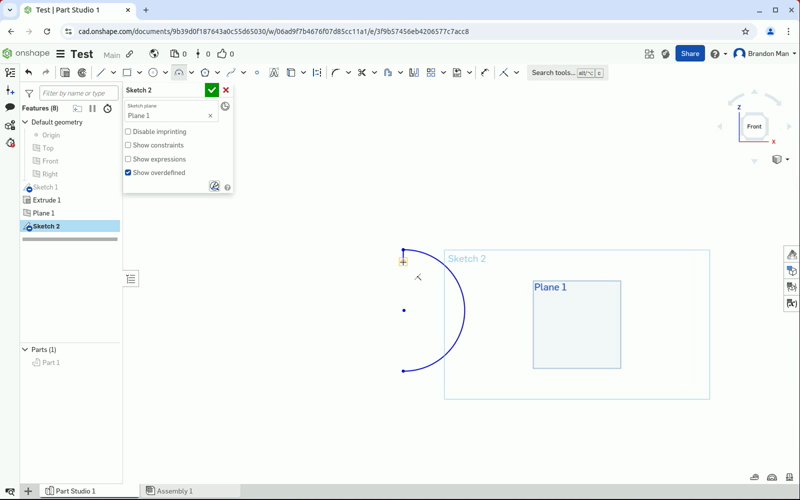
scroll(6)
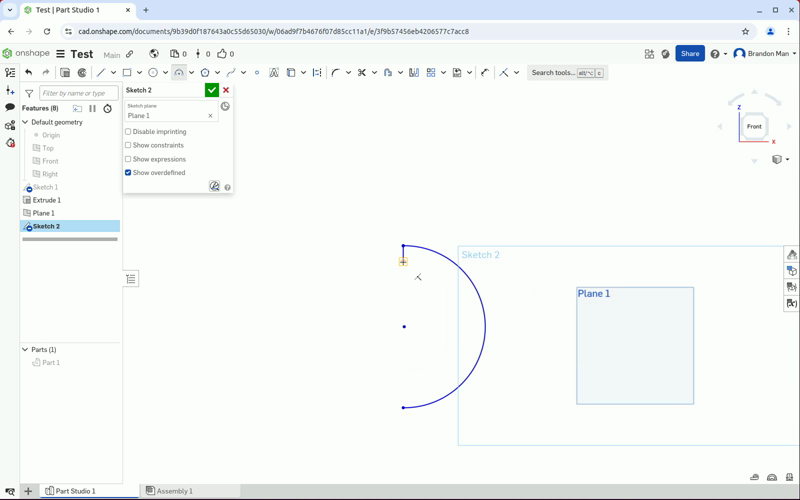
scroll(6)
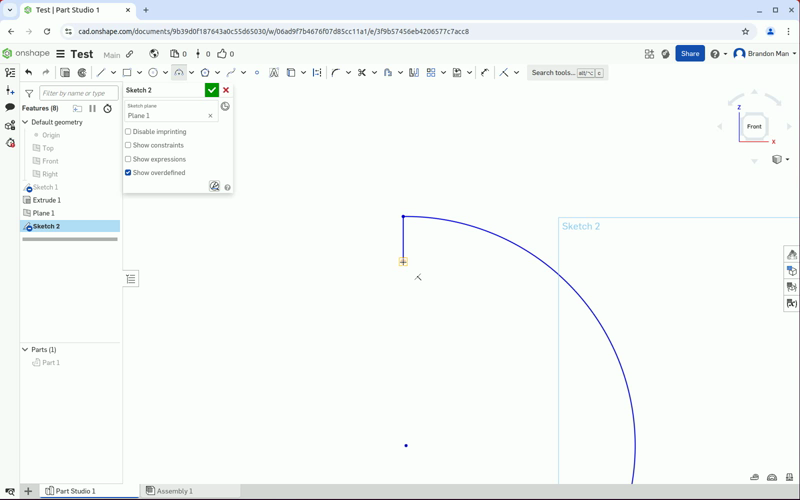
click(403, 261)
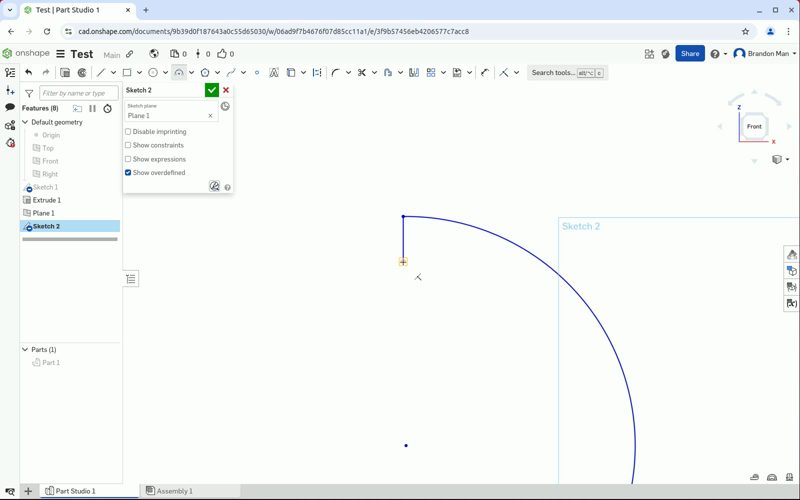
scroll(-6)
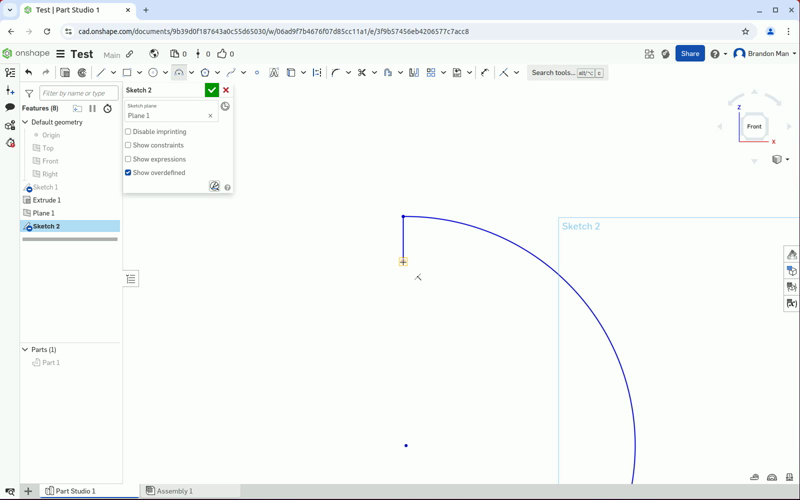
scroll(-6)
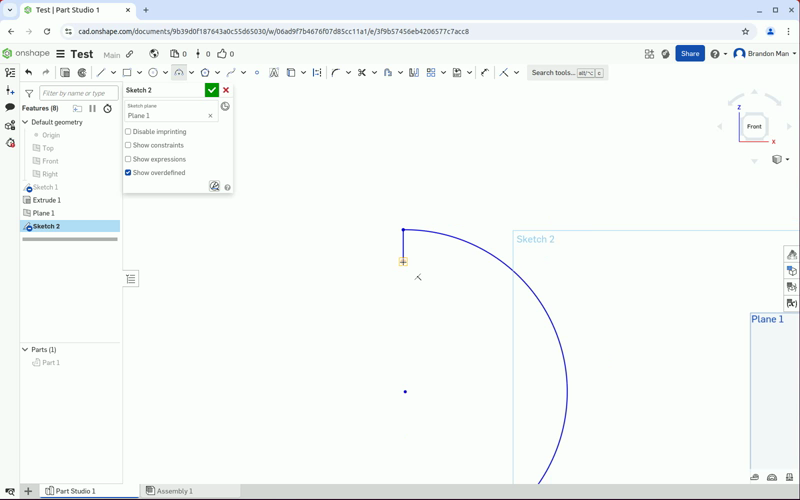
scroll(-6)
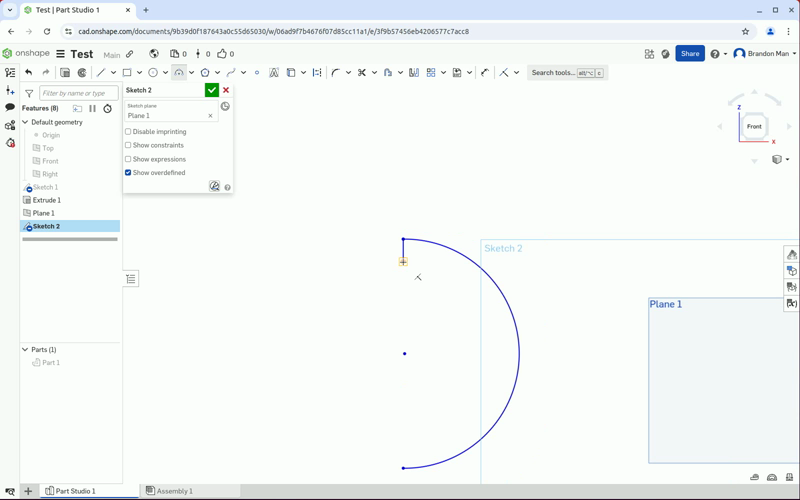
scroll(-6)
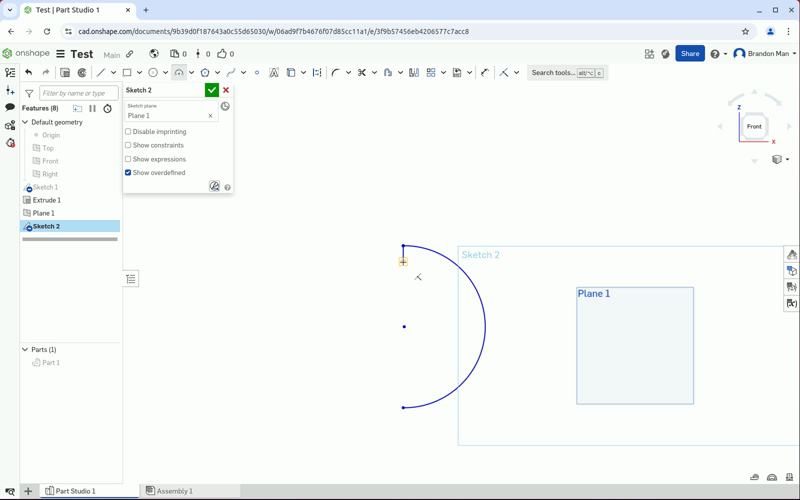
scroll(-6)
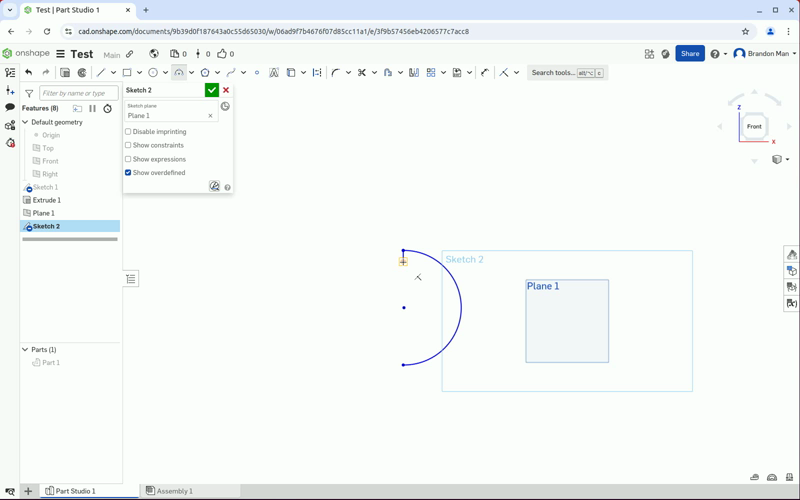
scroll(-6)
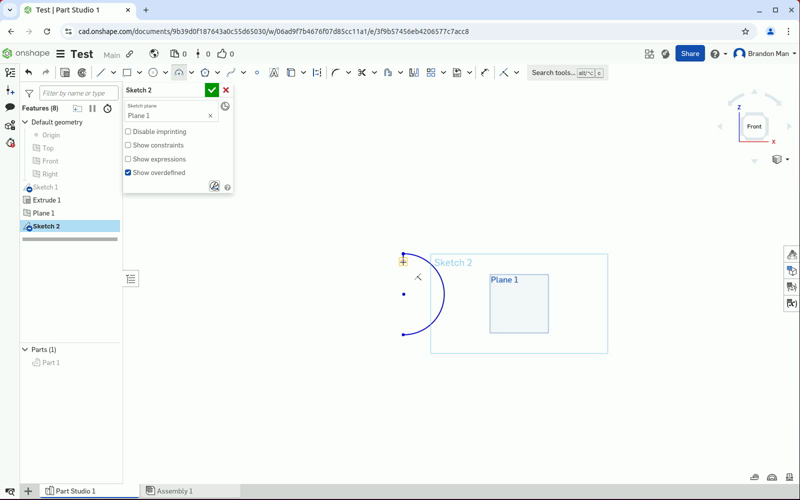
scroll(-6)
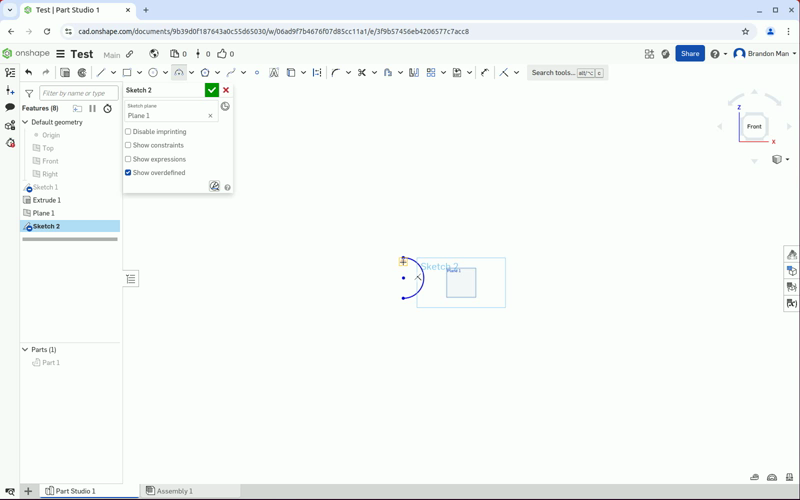
key_down(shift)
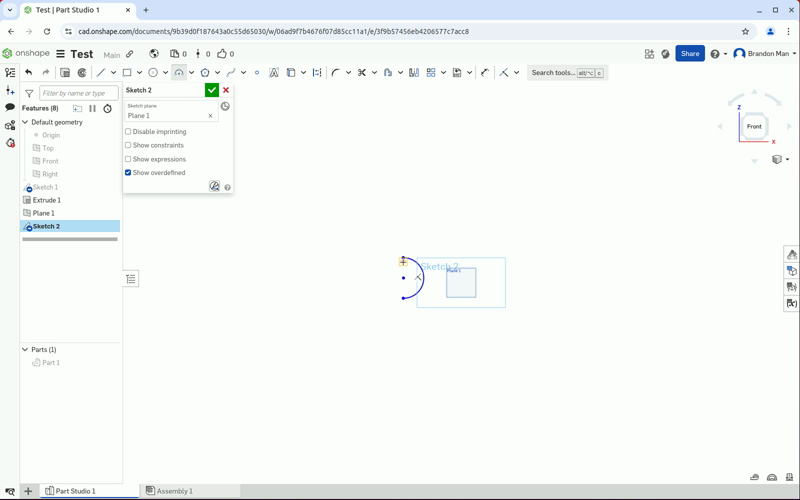
mouse_move(403, 294)
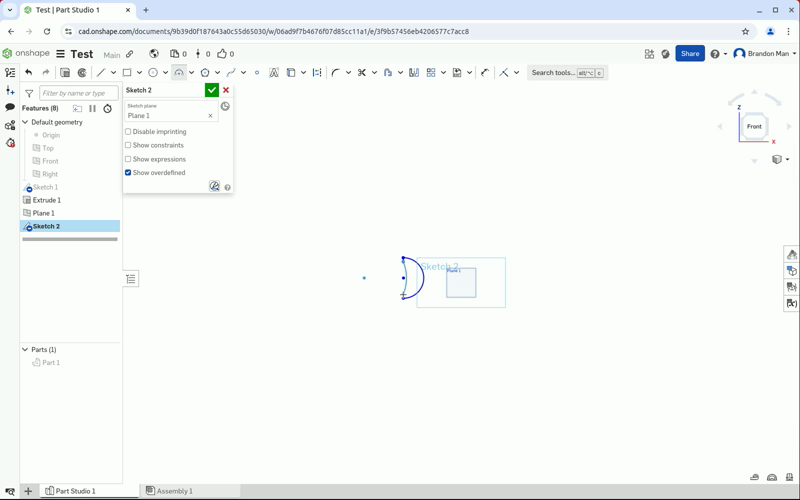
scroll(6)
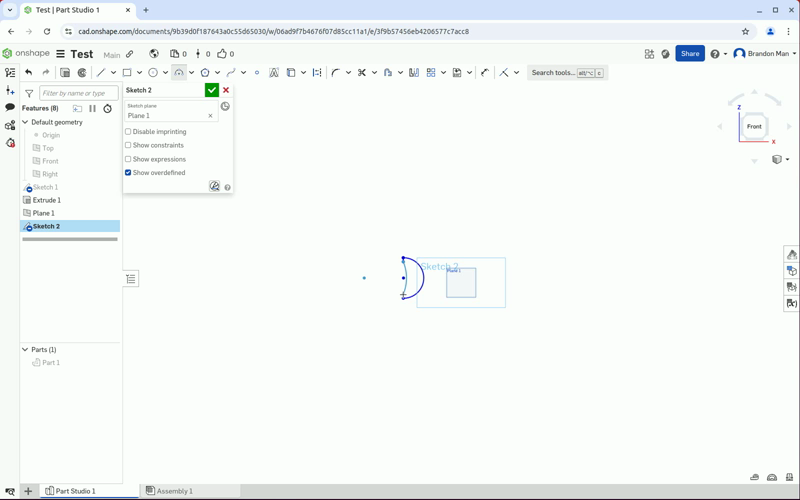
scroll(6)
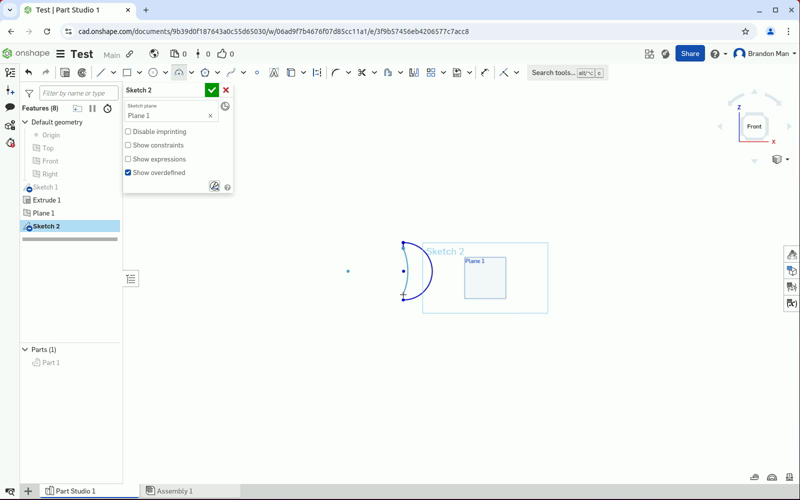
scroll(6)
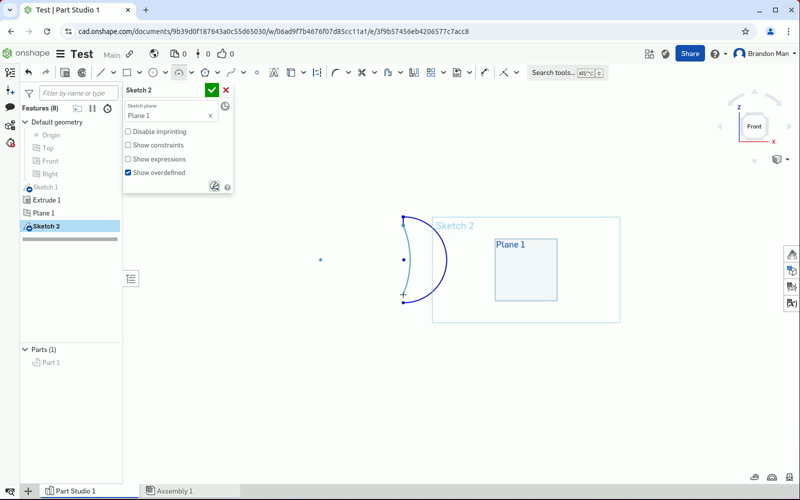
scroll(6)
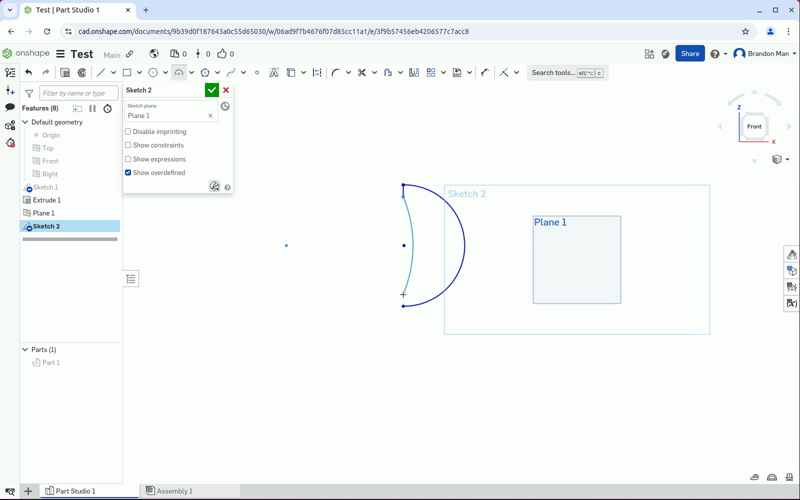
scroll(6)
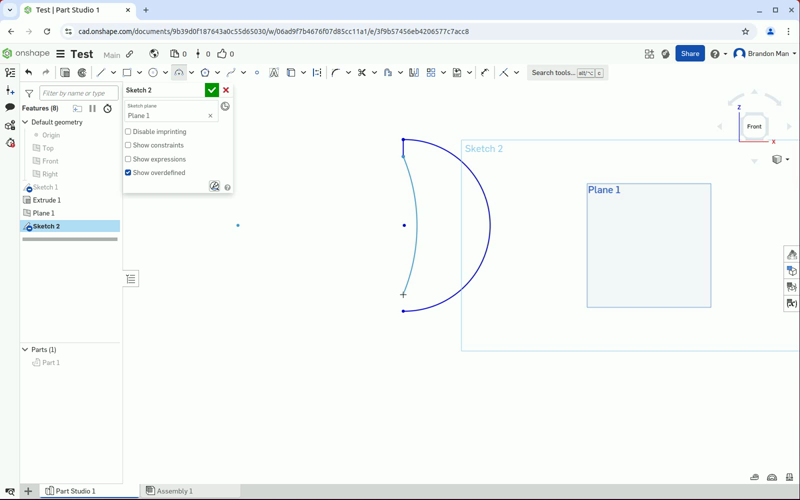
scroll(6)
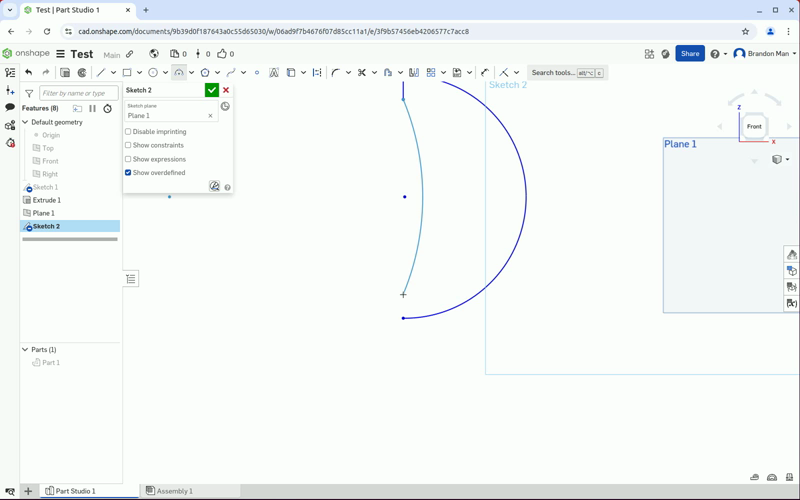
scroll(6)
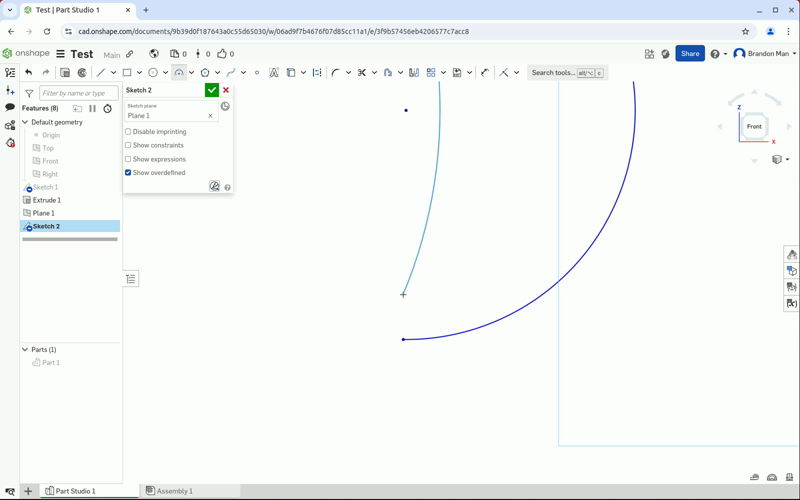
click(403, 294)
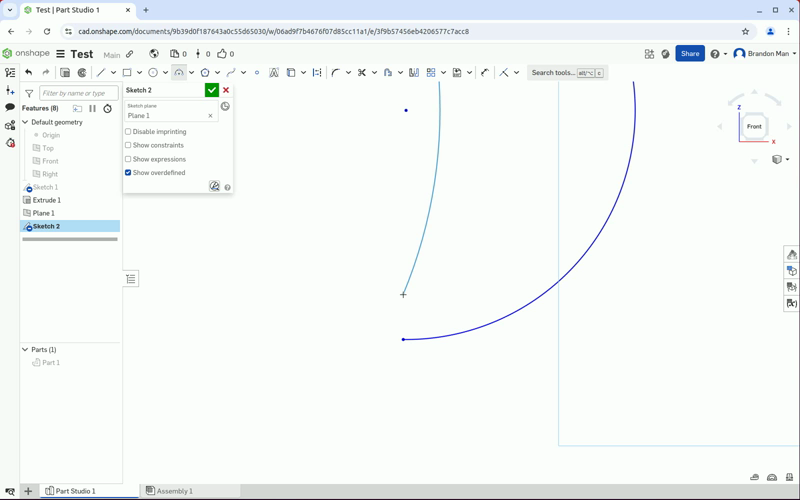
scroll(-6)
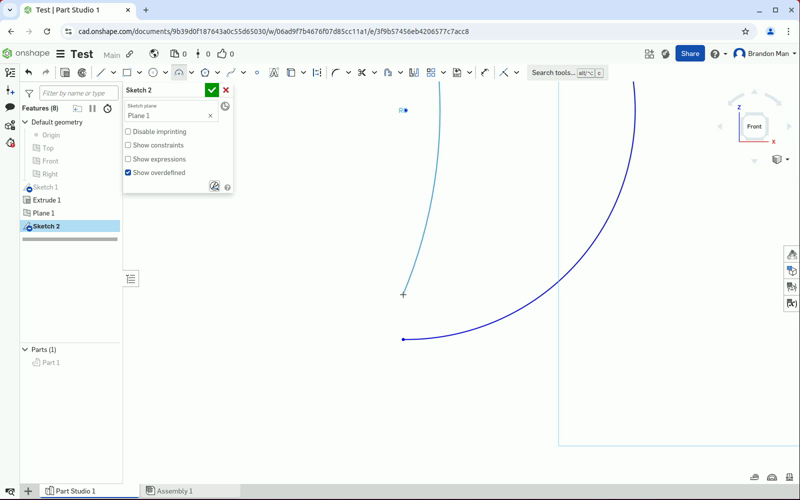
scroll(-6)
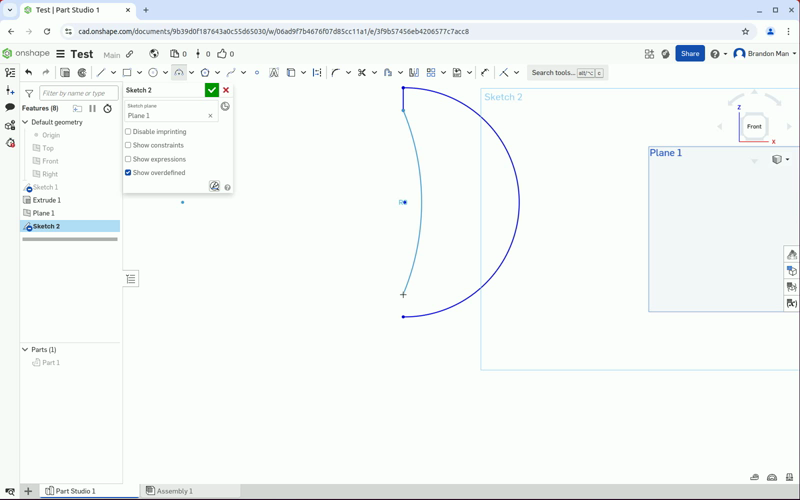
scroll(-6)
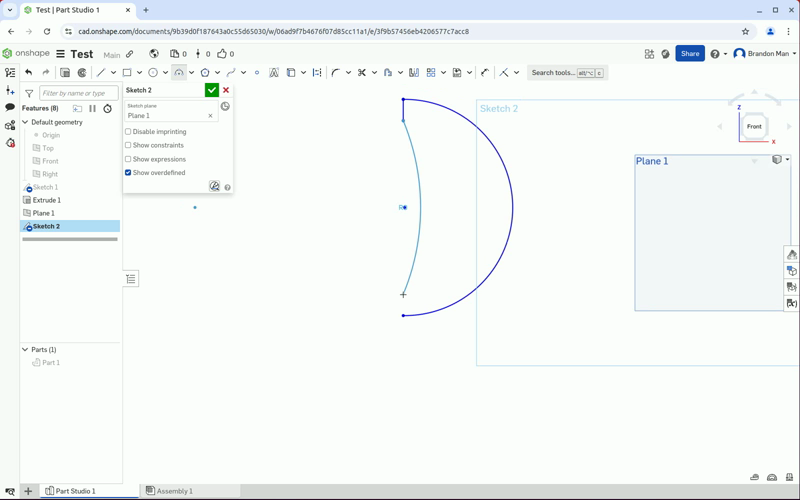
scroll(-6)
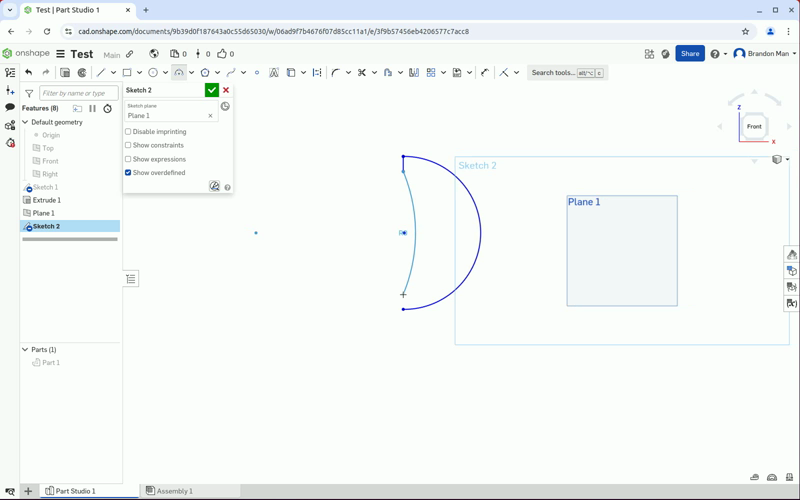
scroll(-6)
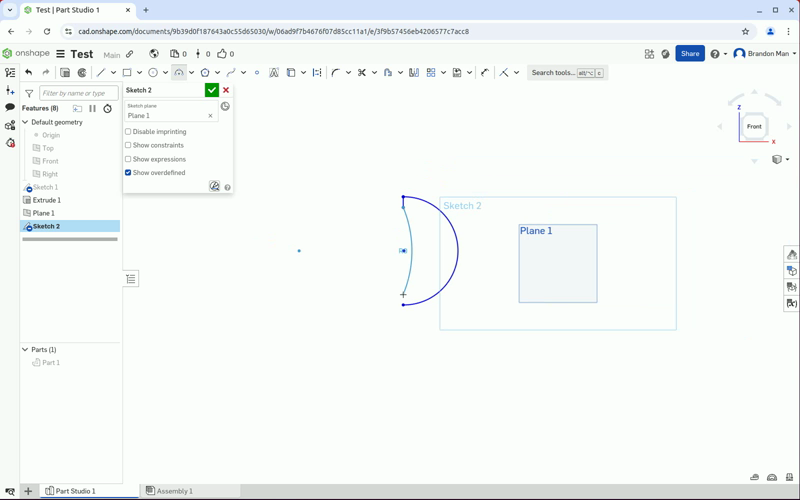
scroll(-6)
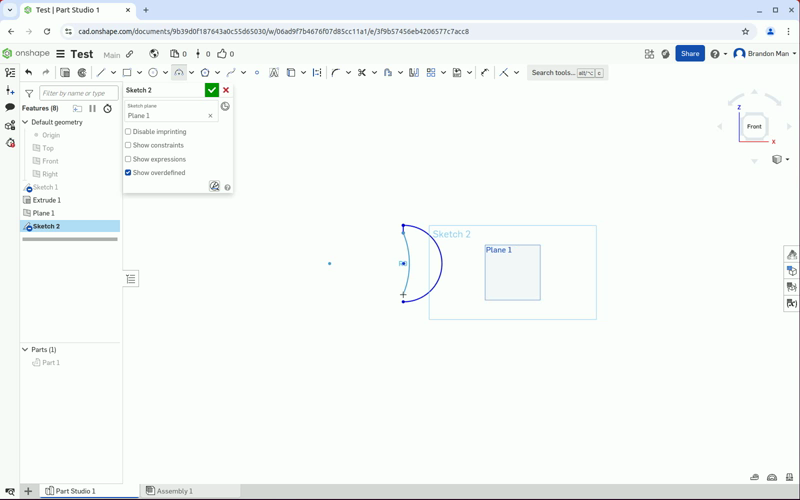
scroll(-6)
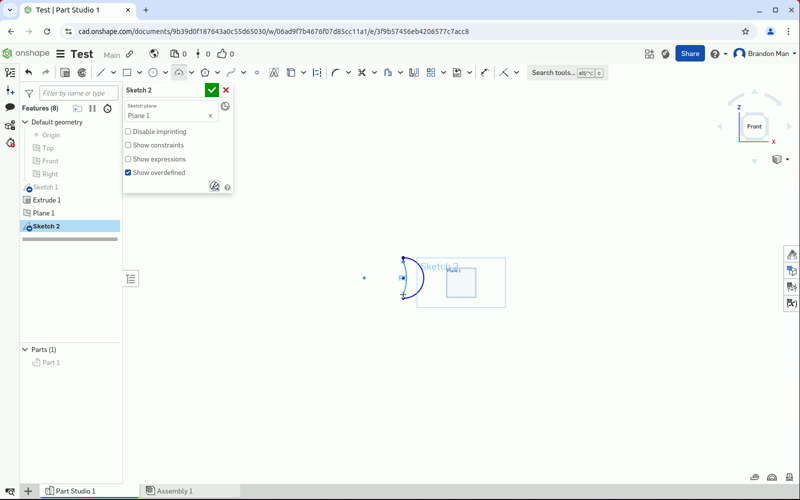
mouse_move(419, 277)
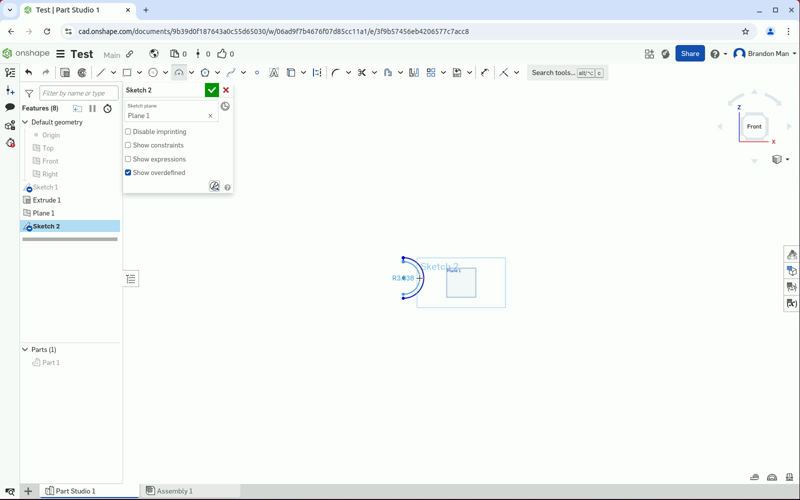
scroll(6)
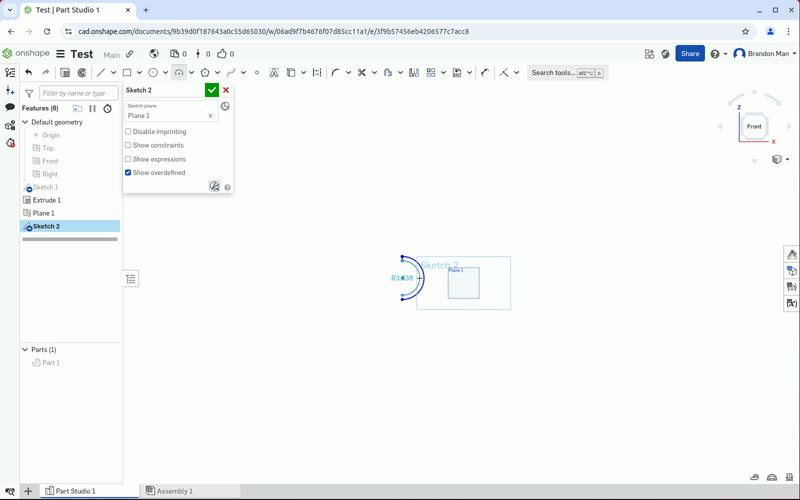
scroll(6)
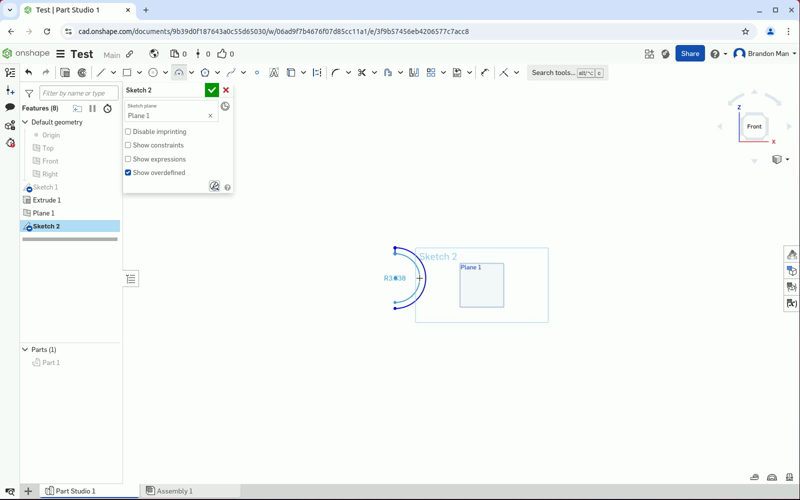
scroll(6)
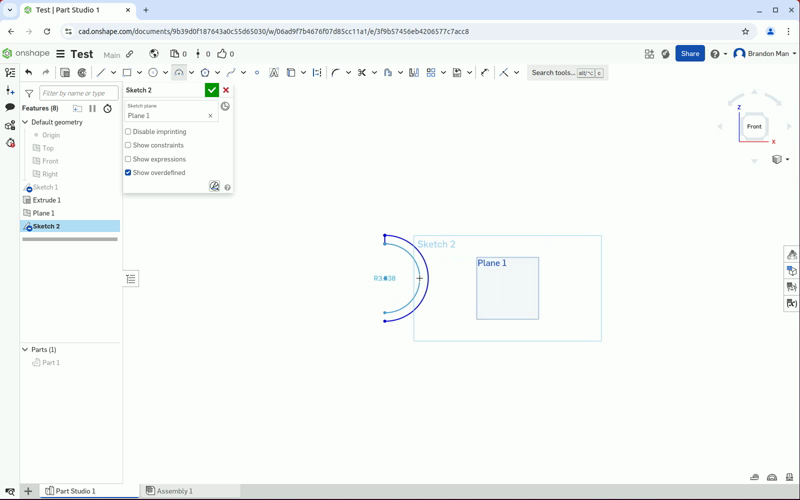
scroll(6)
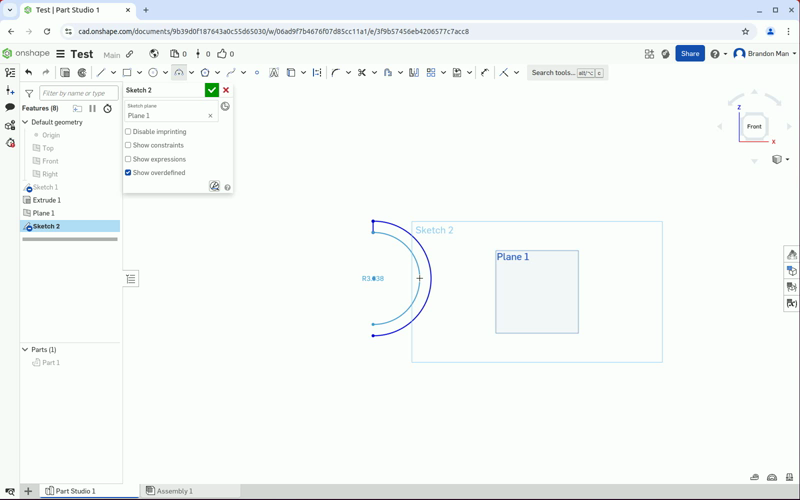
scroll(6)
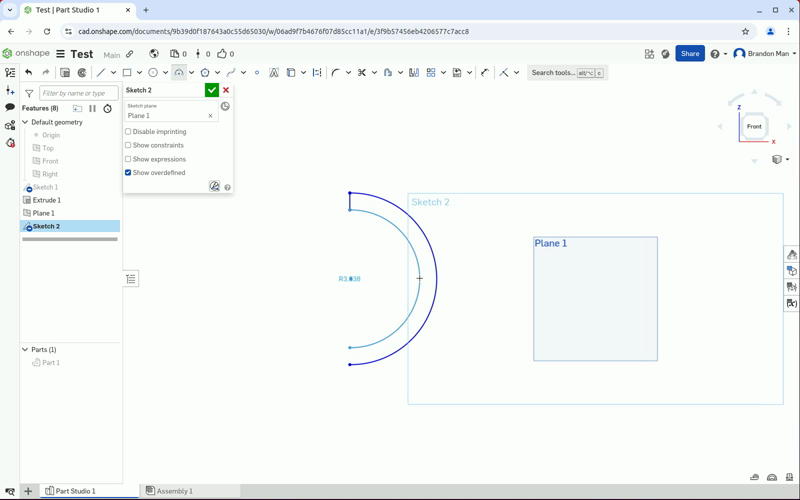
scroll(6)
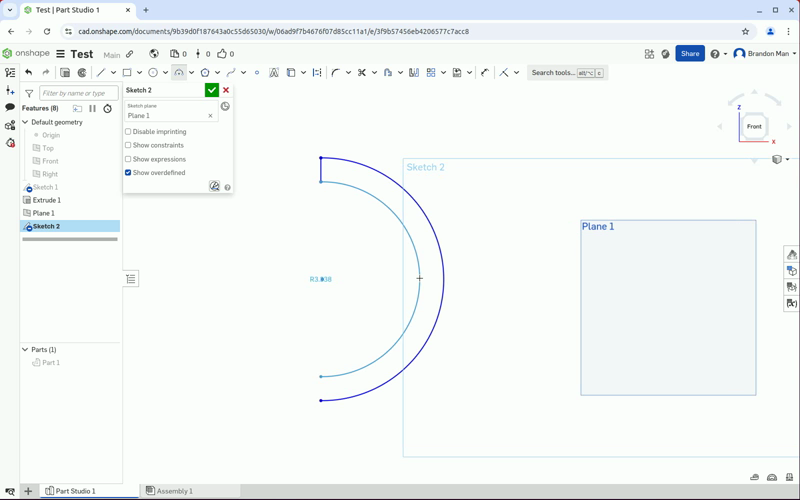
scroll(6)
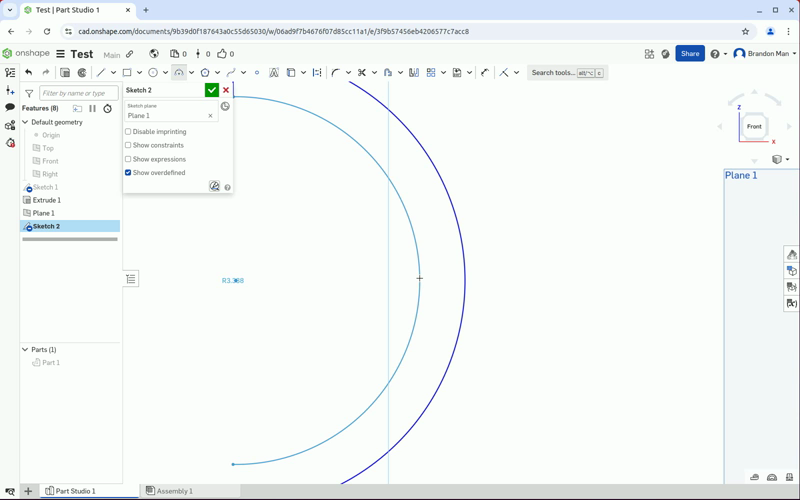
click(419, 277)
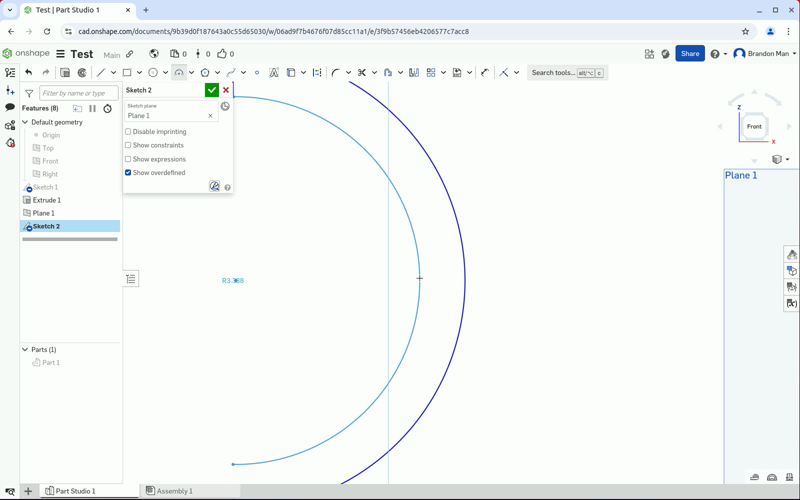
scroll(-6)
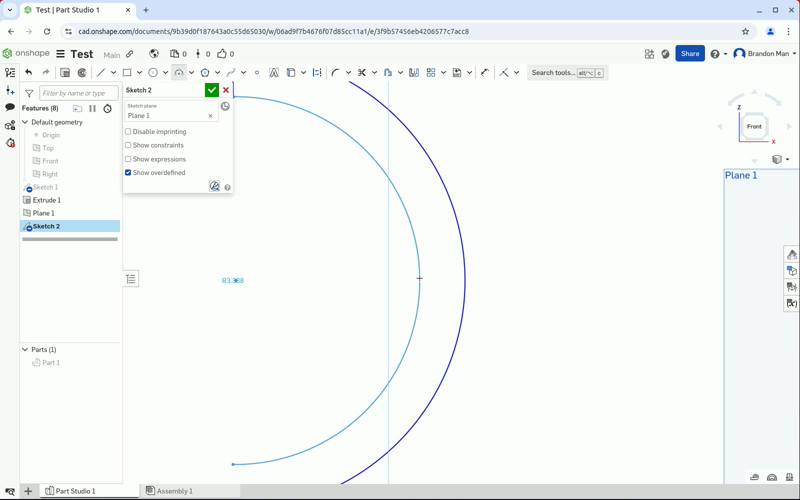
scroll(-6)
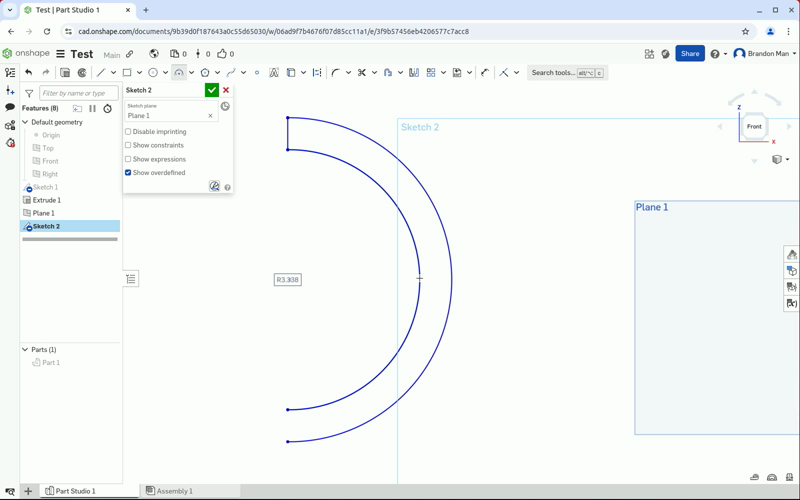
scroll(-6)
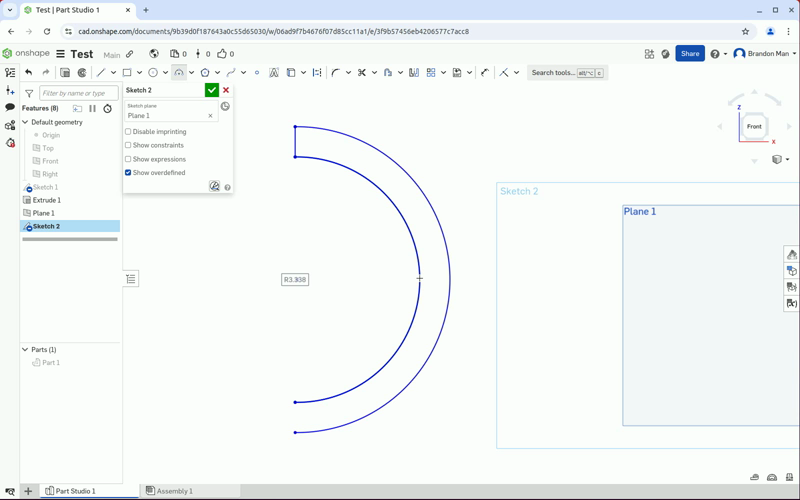
scroll(-6)
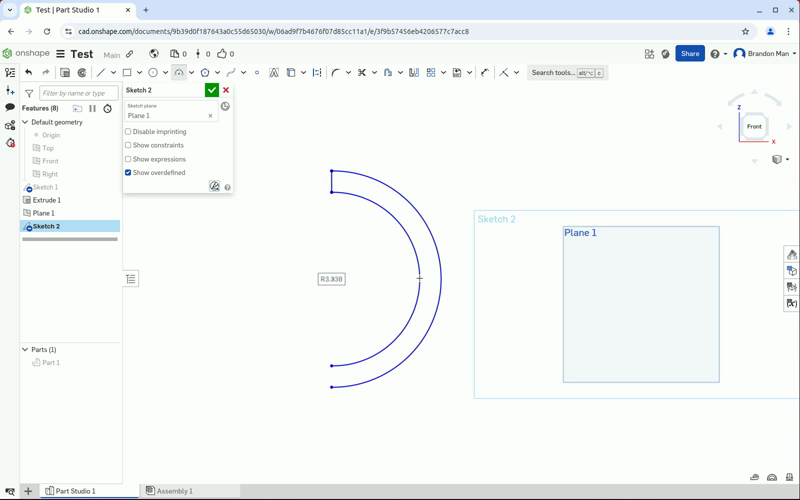
scroll(-6)
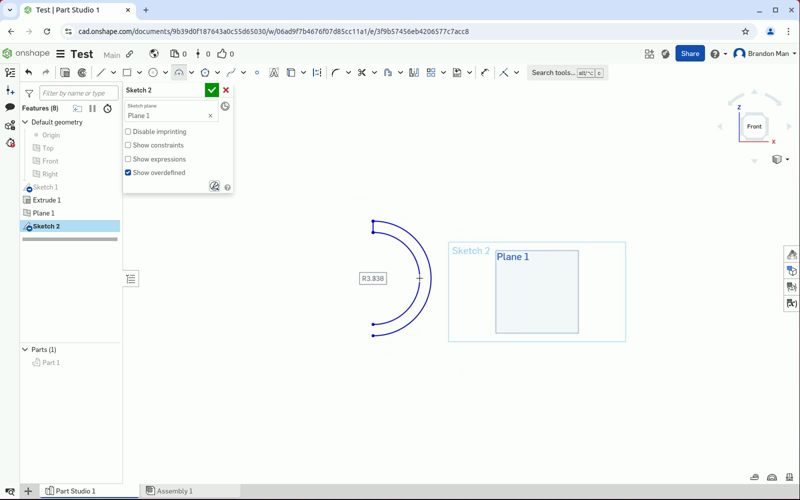
scroll(-6)
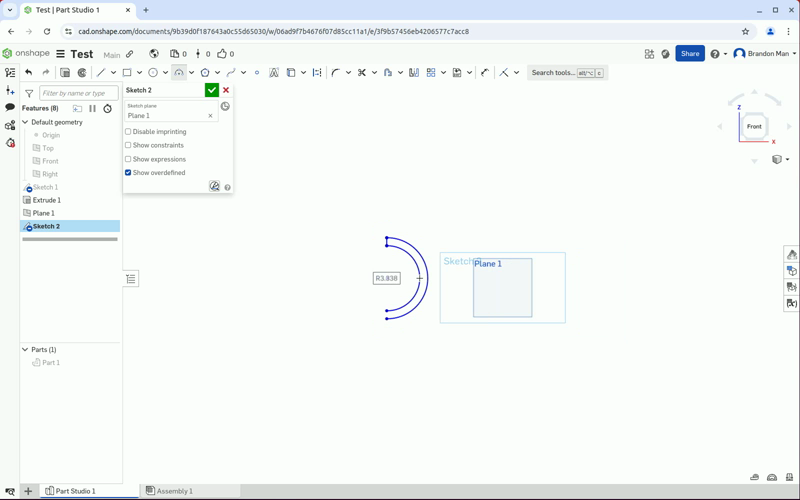
scroll(-6)
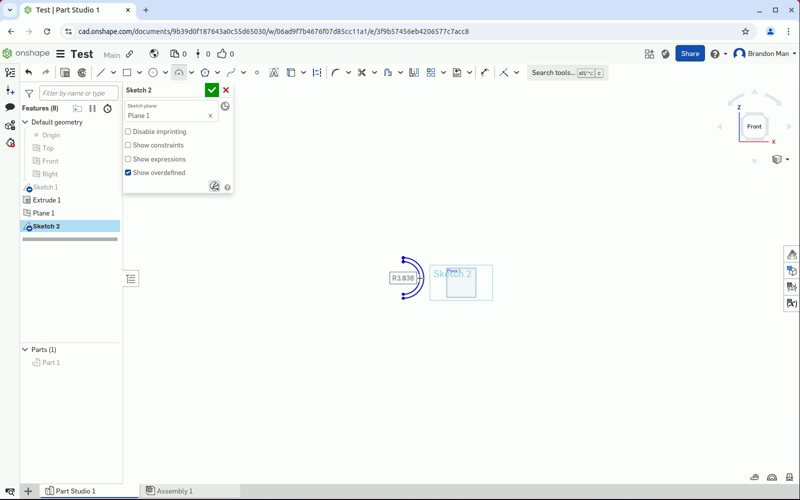
key_up(shift)
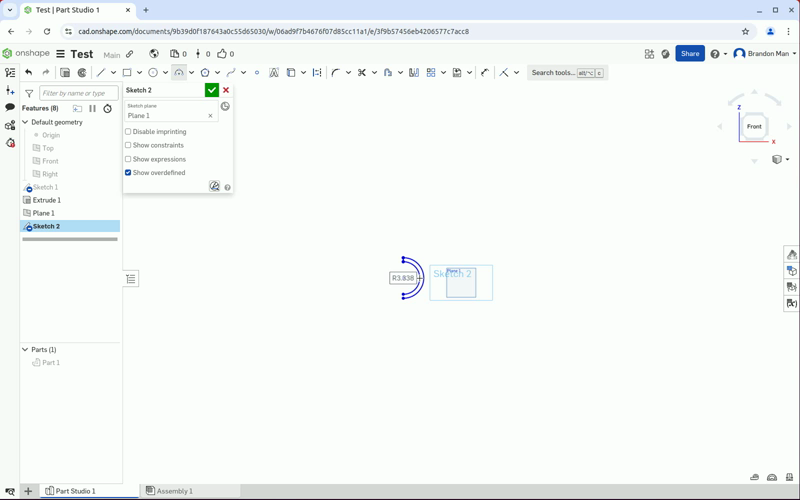
key(esc)
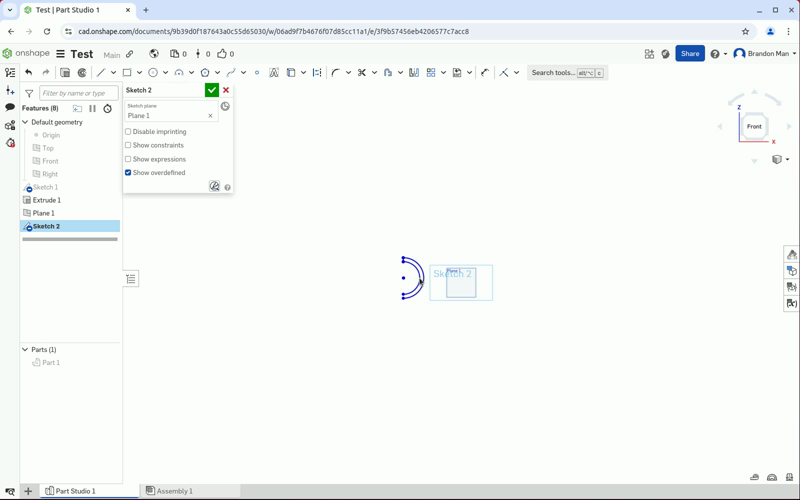
key(l)
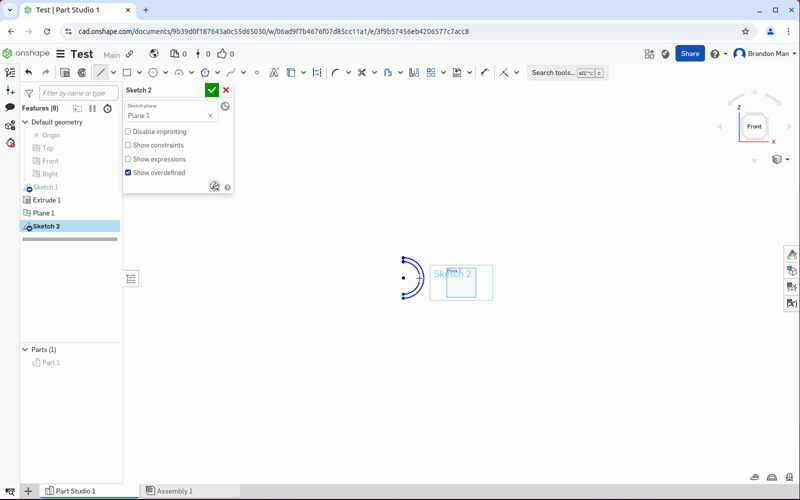
mouse_move(403, 294)
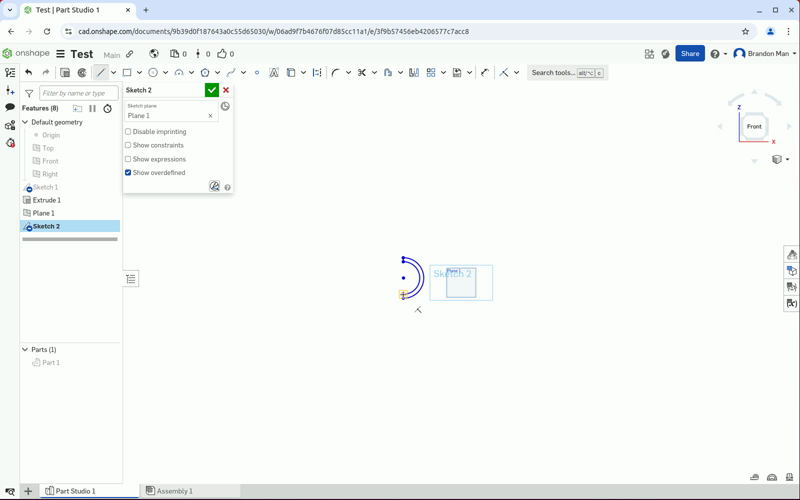
scroll(6)
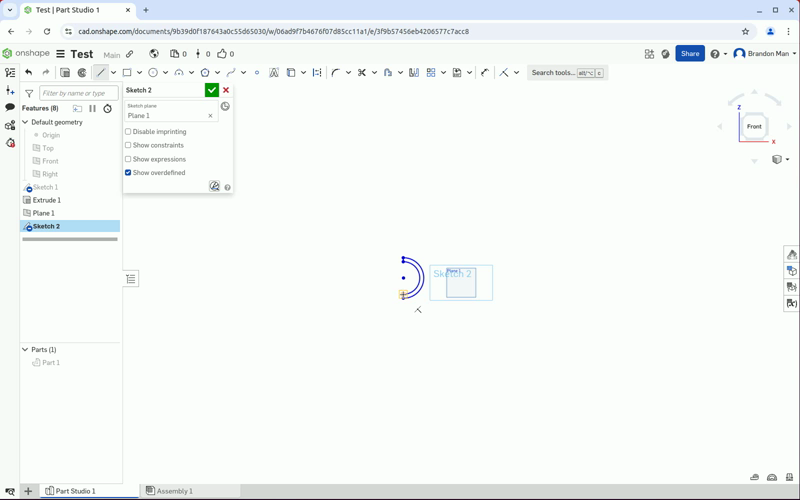
scroll(6)
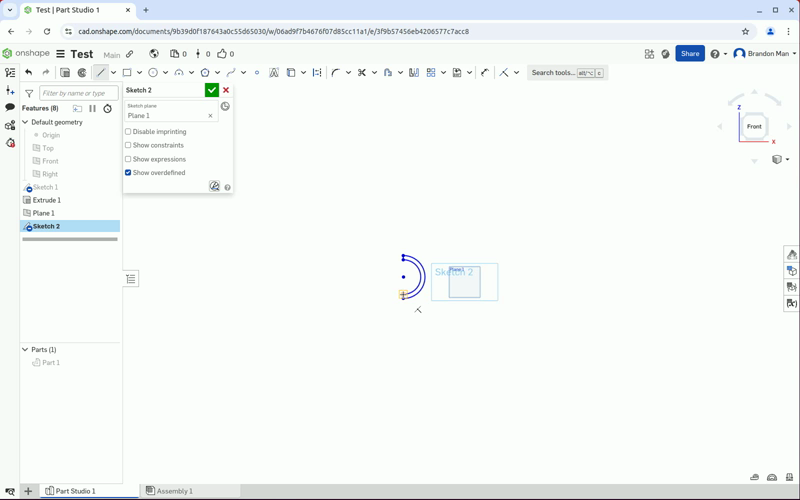
scroll(6)
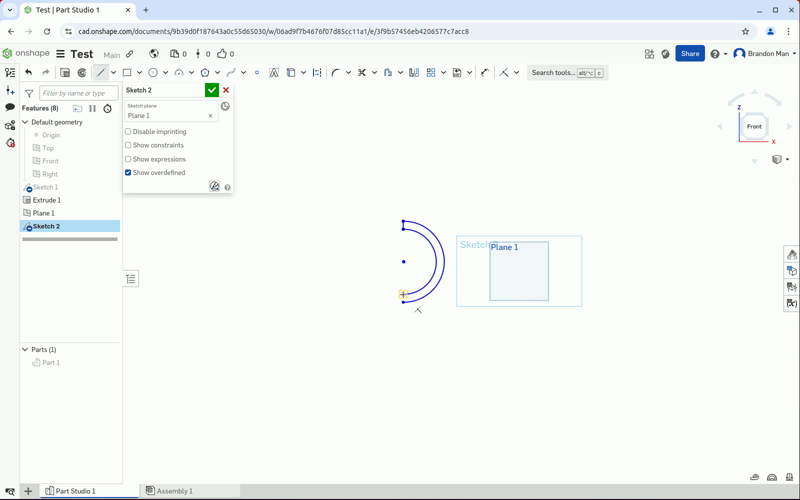
scroll(6)
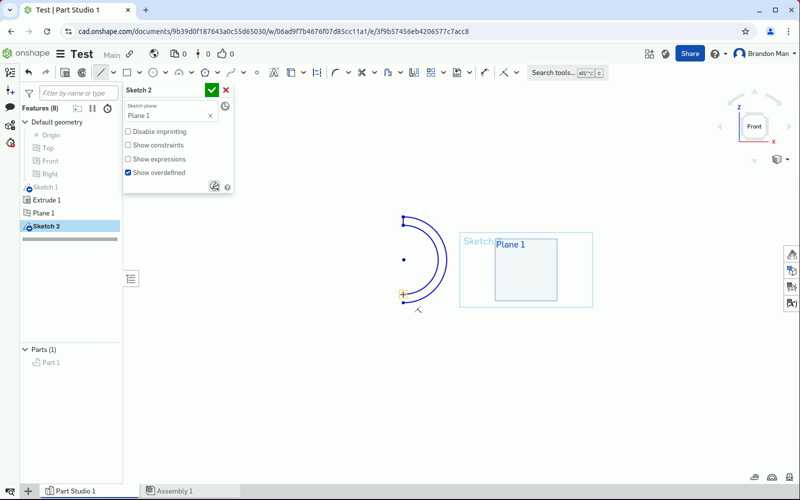
scroll(6)
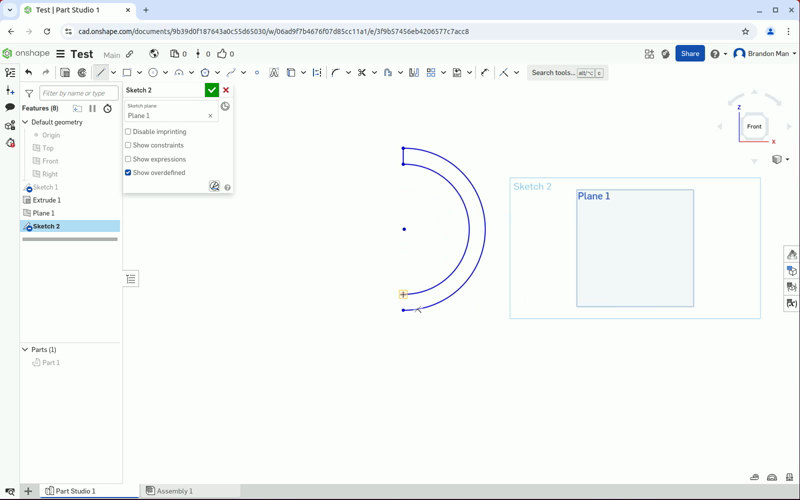
scroll(6)
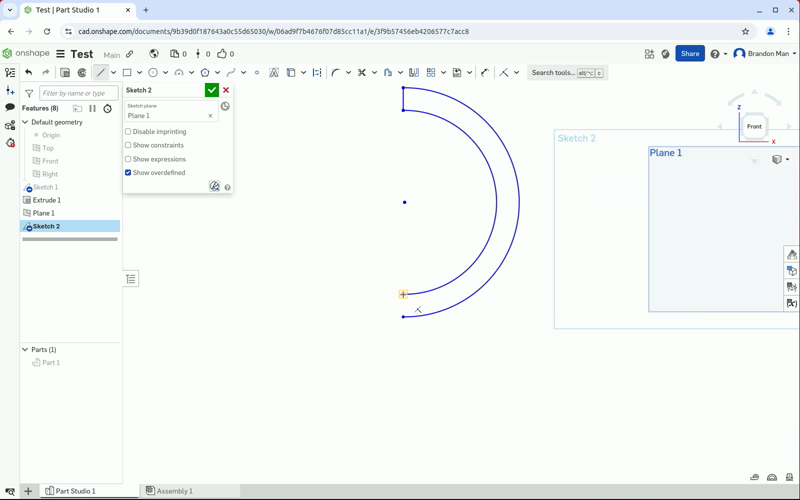
scroll(6)
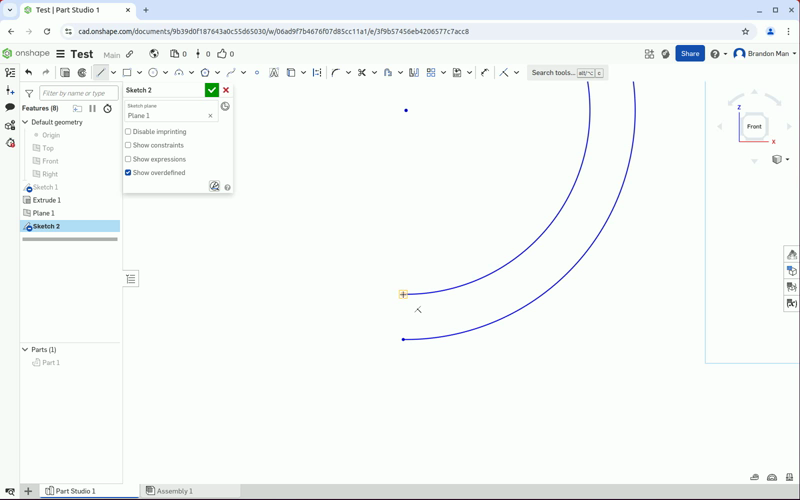
click(403, 294)
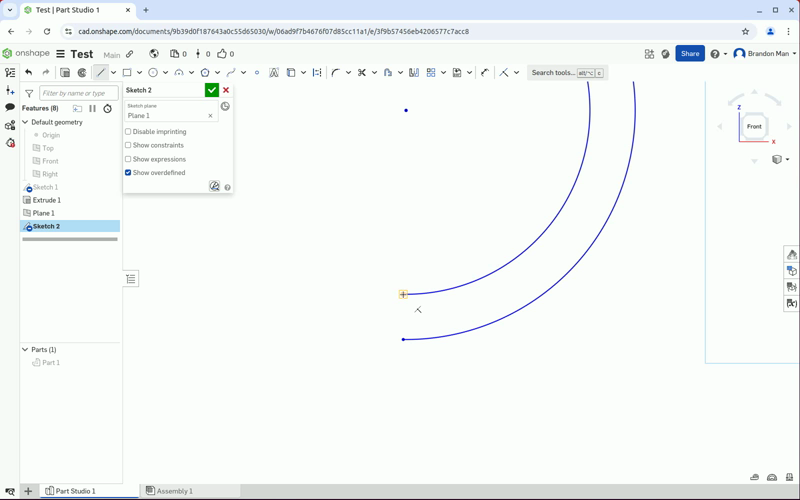
scroll(-6)
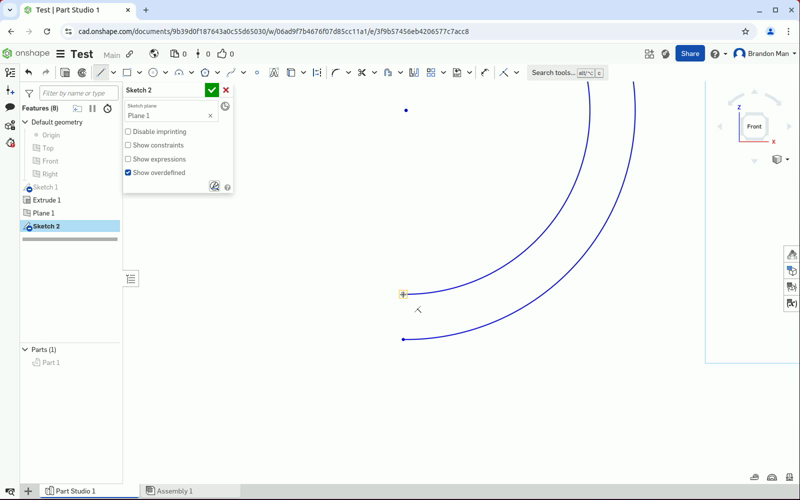
scroll(-6)
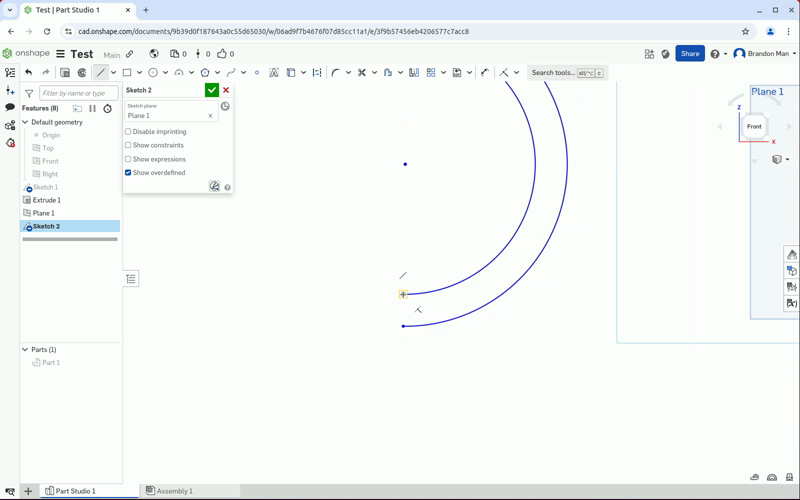
scroll(-6)
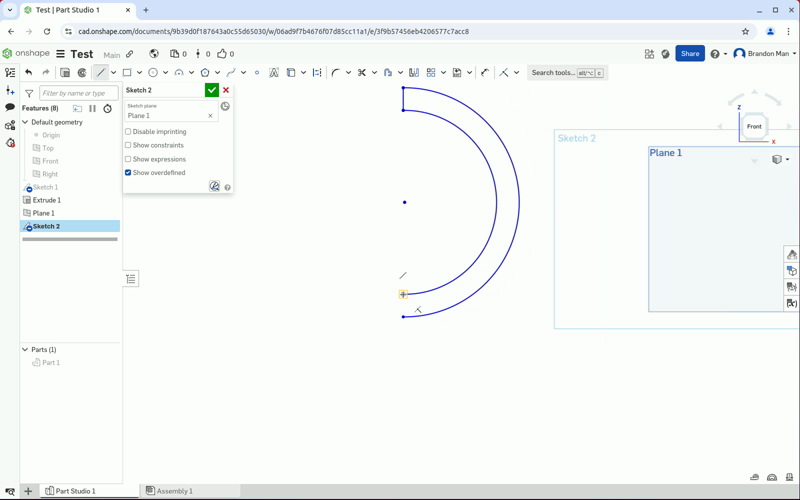
scroll(-6)
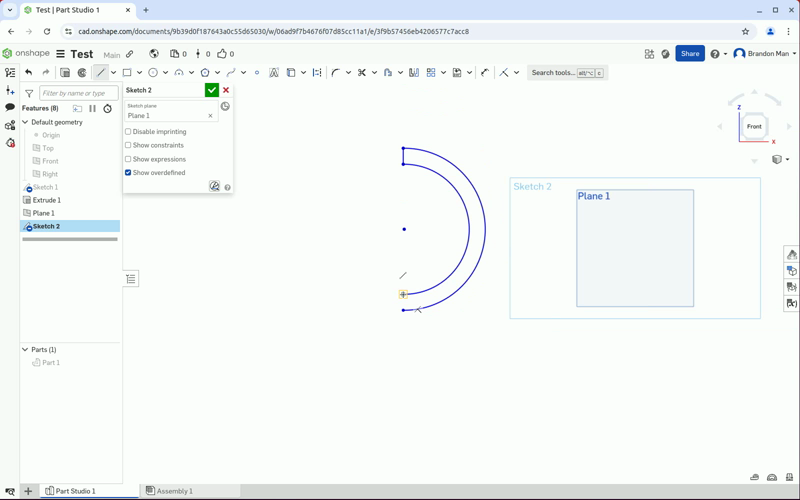
scroll(-6)
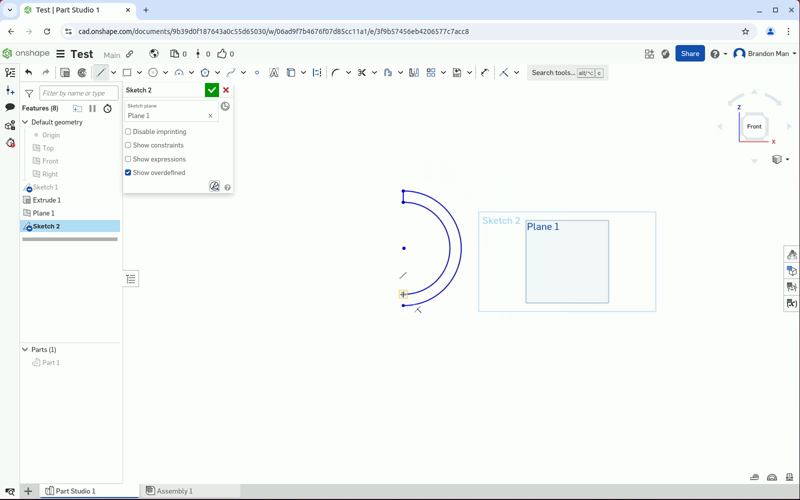
scroll(-6)
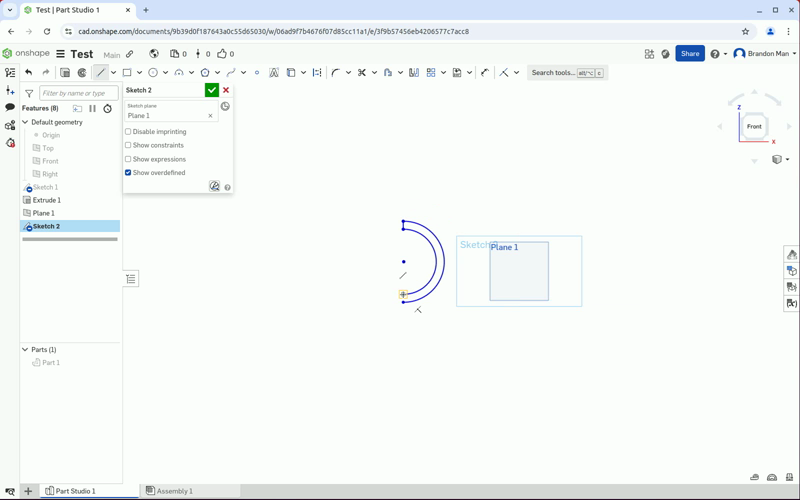
scroll(-6)
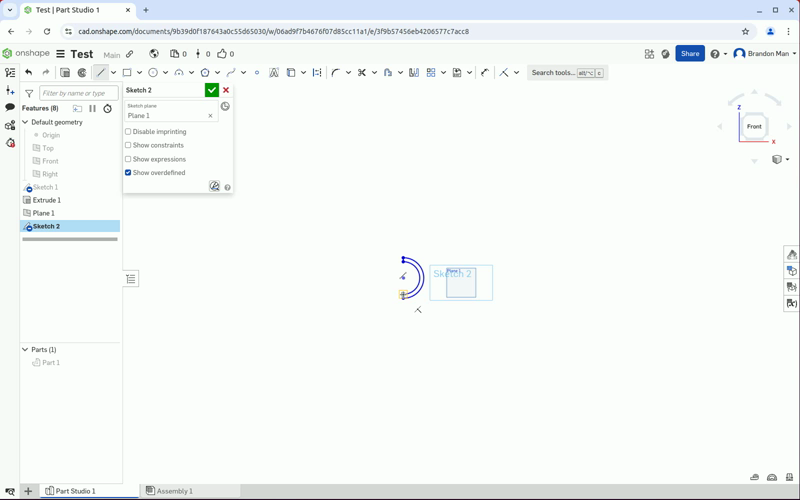
mouse_move(433, 294)
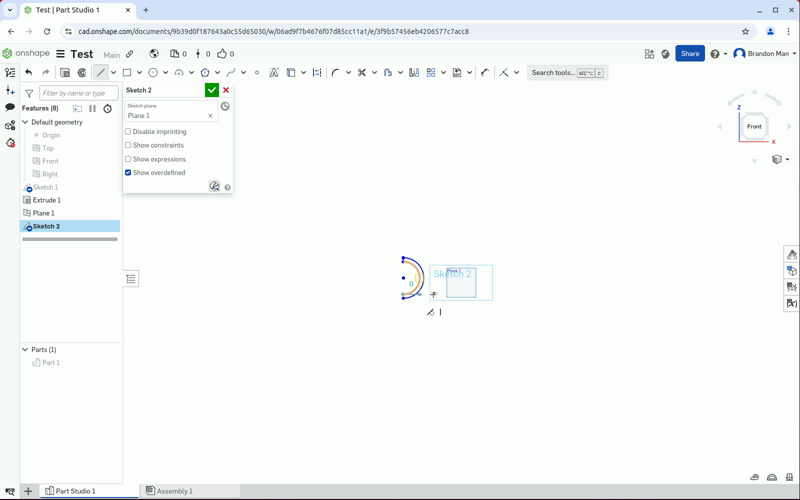
key_down(shift)
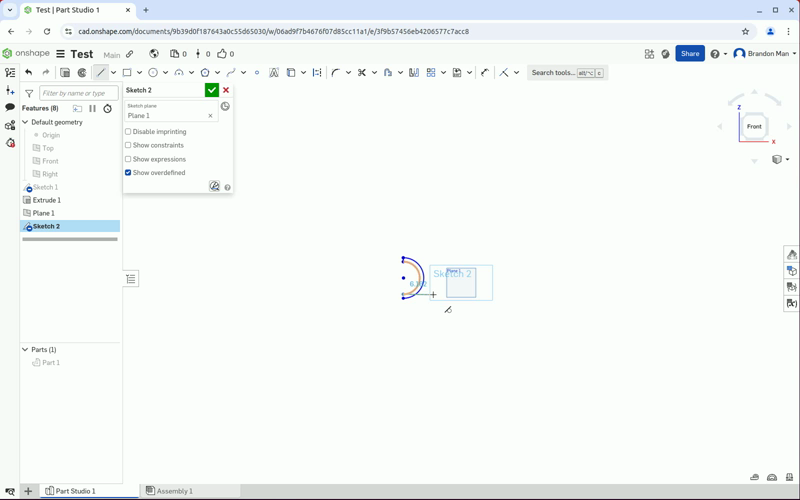
mouse_move(403, 298)
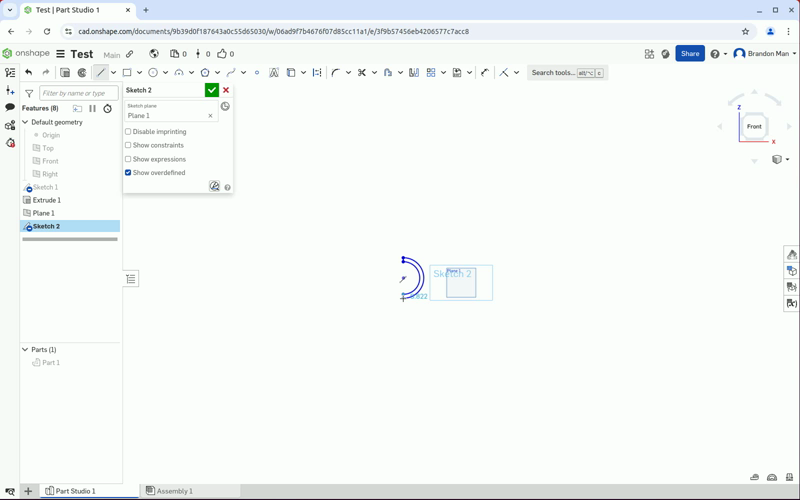
scroll(6)
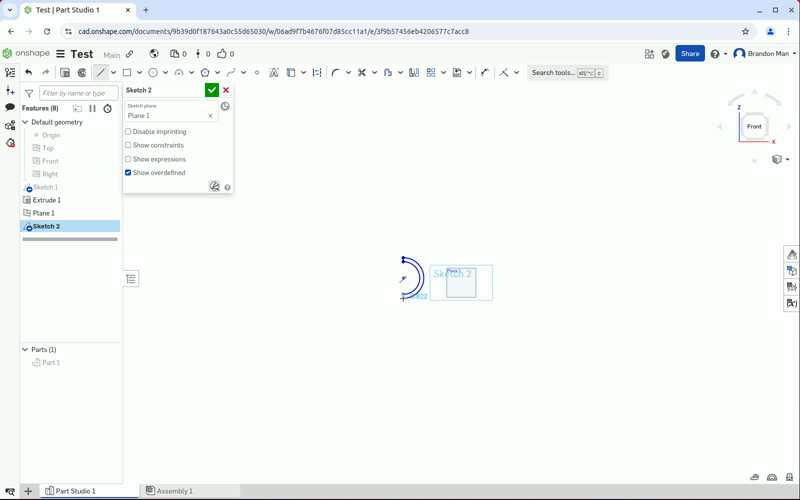
scroll(6)
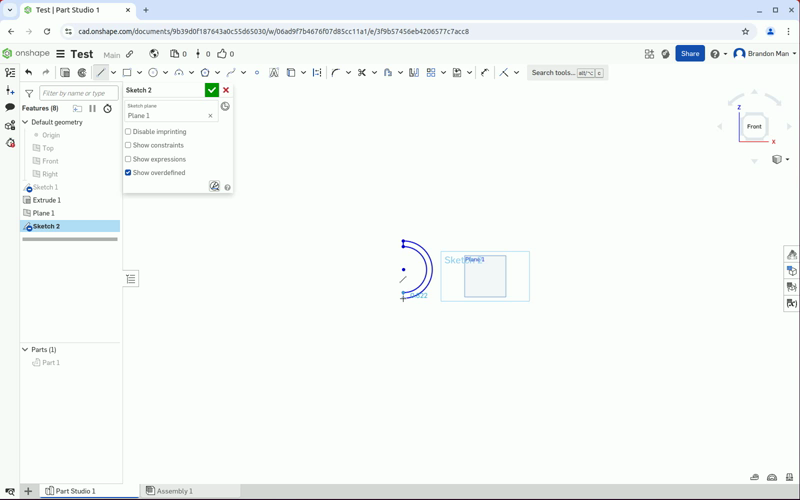
scroll(6)
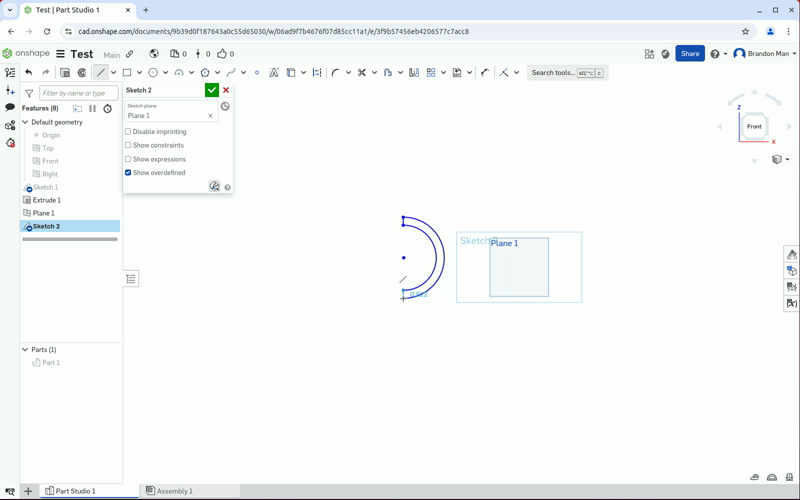
scroll(6)
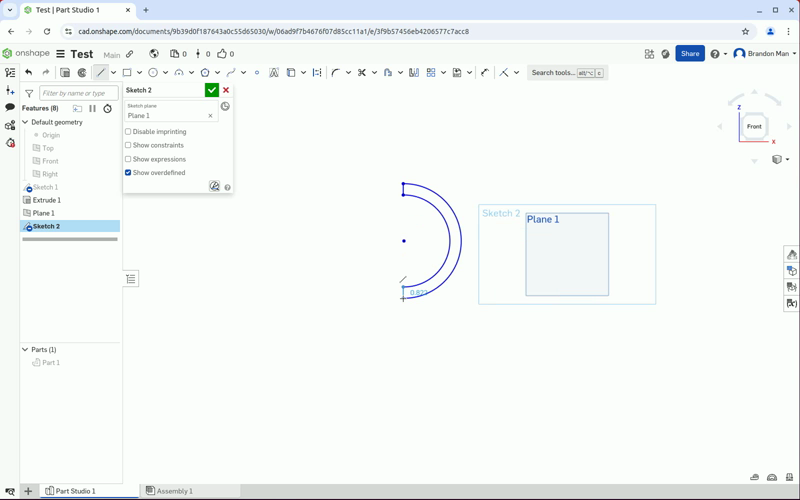
scroll(6)
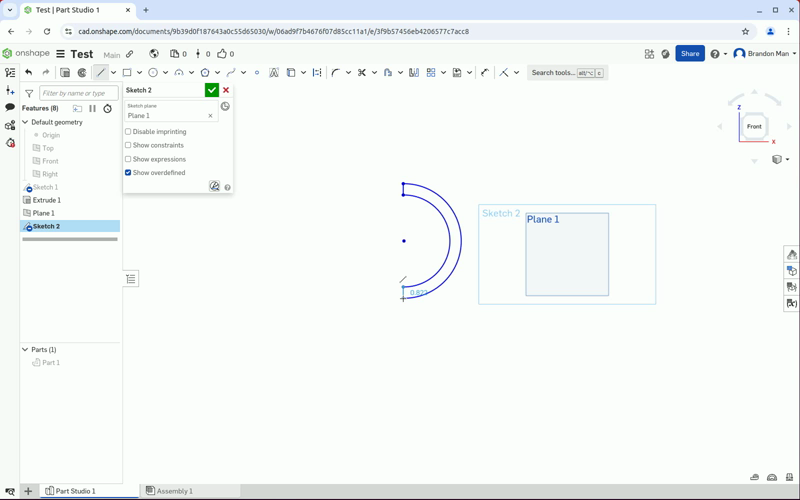
scroll(6)
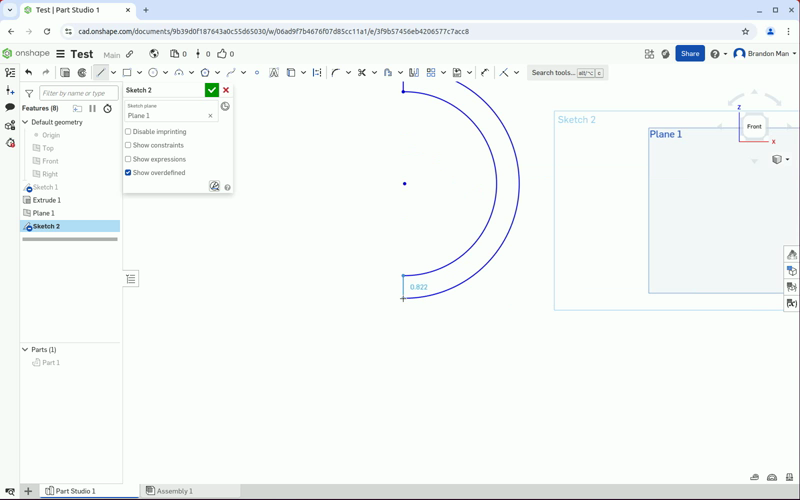
scroll(6)
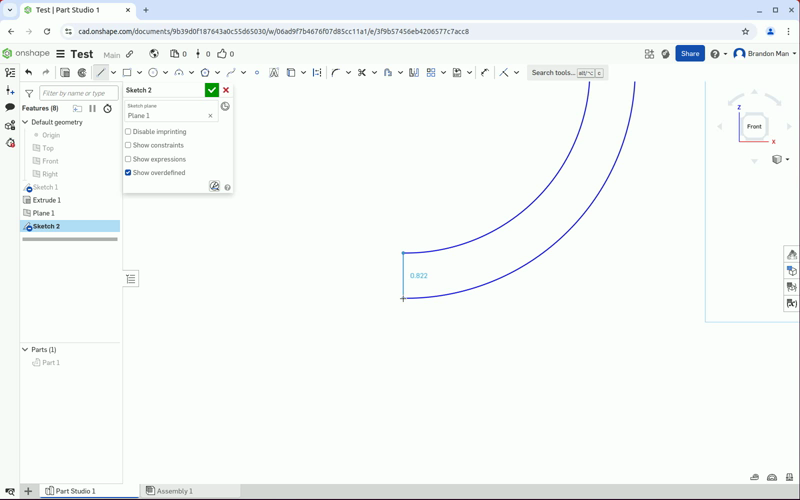
key_up(shift)
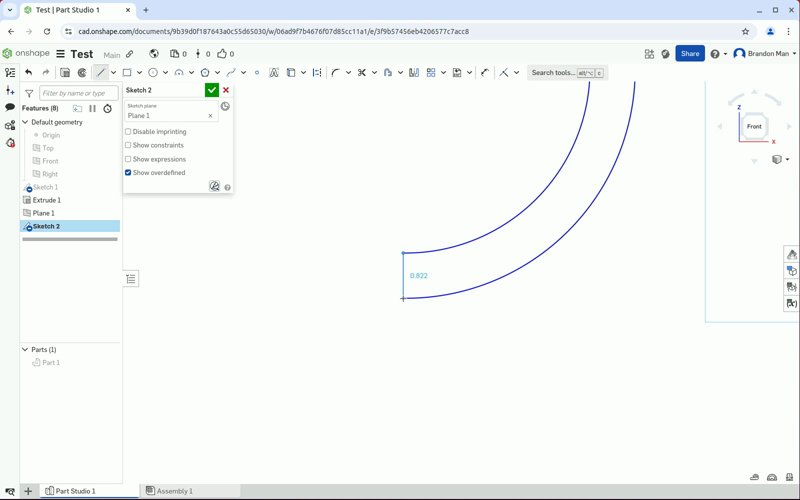
click(403, 298)
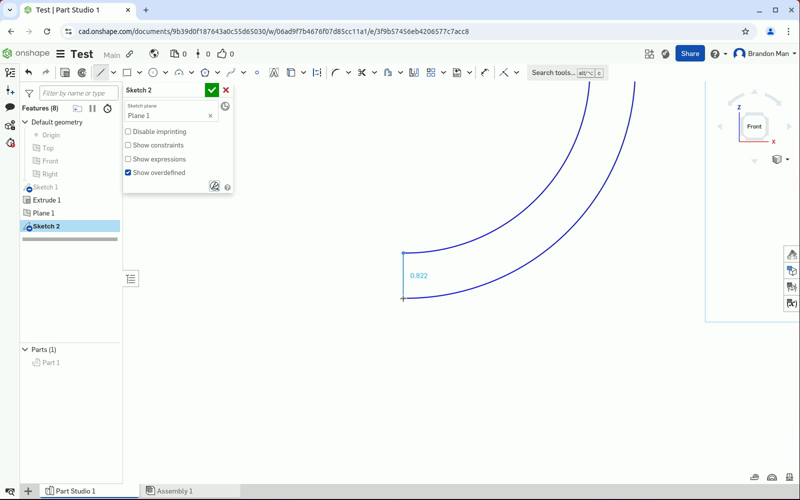
scroll(-6)
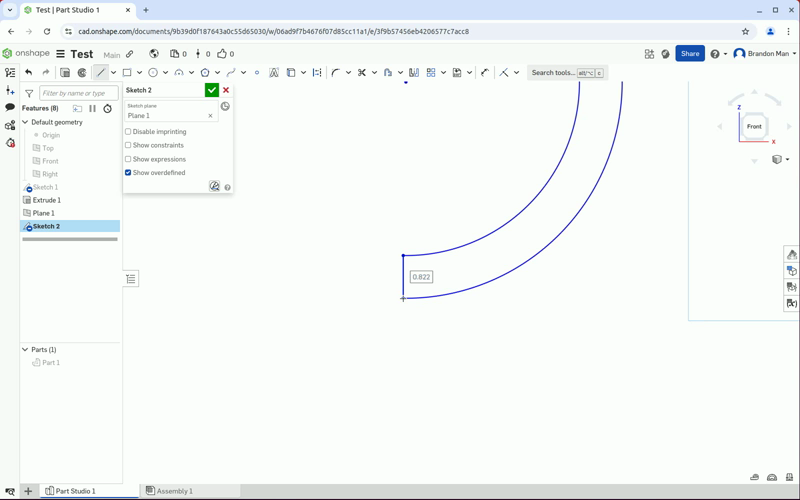
scroll(-6)
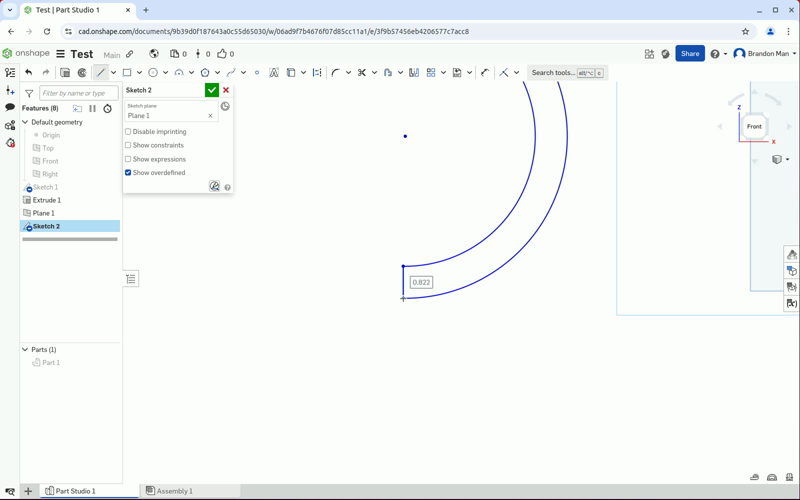
scroll(-6)
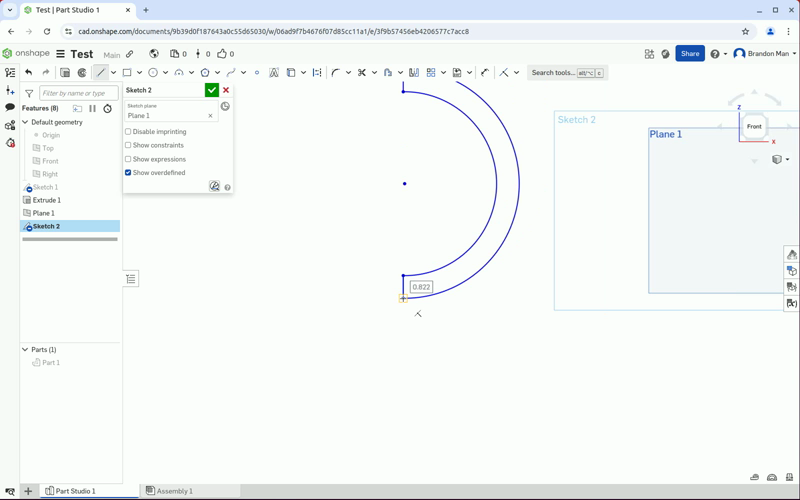
scroll(-6)
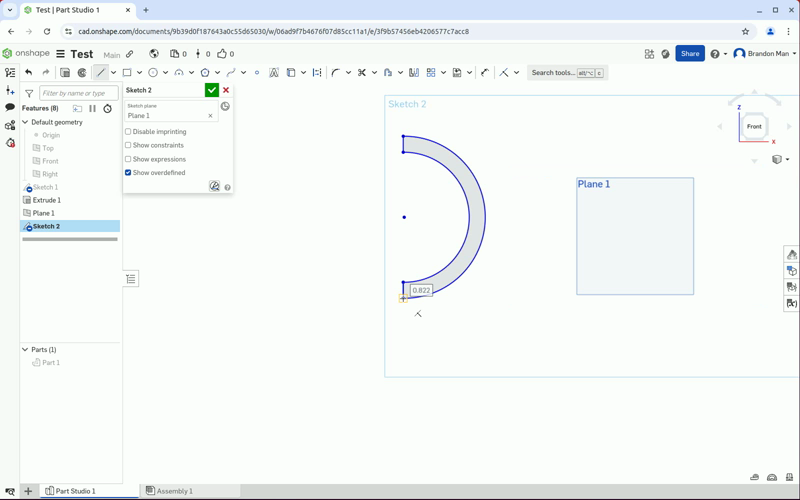
scroll(-6)
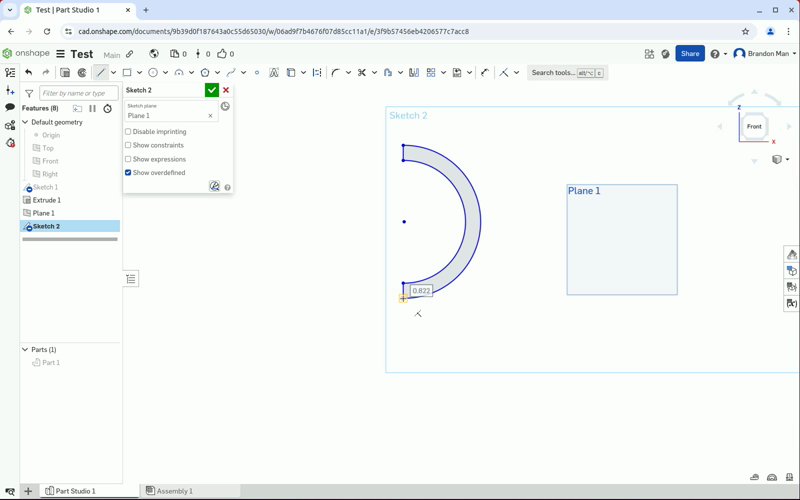
scroll(-6)
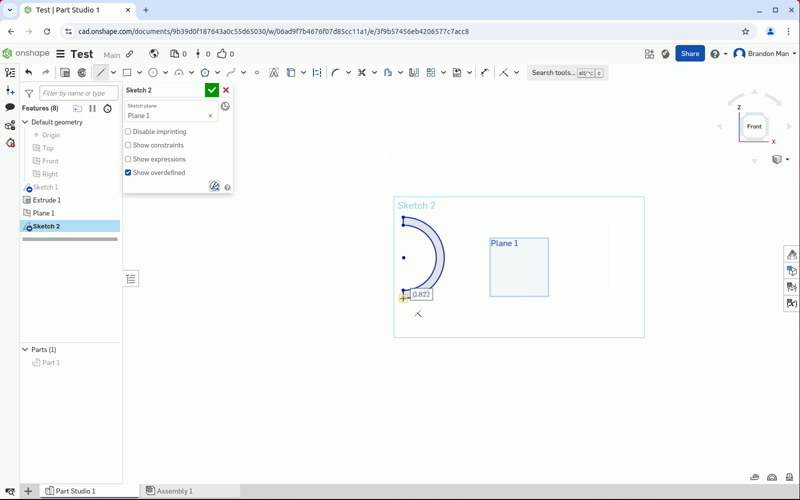
scroll(-6)
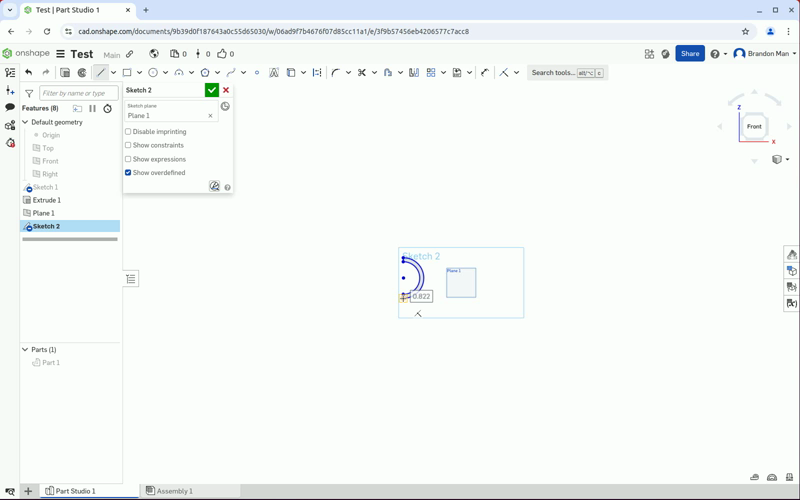
key(esc)
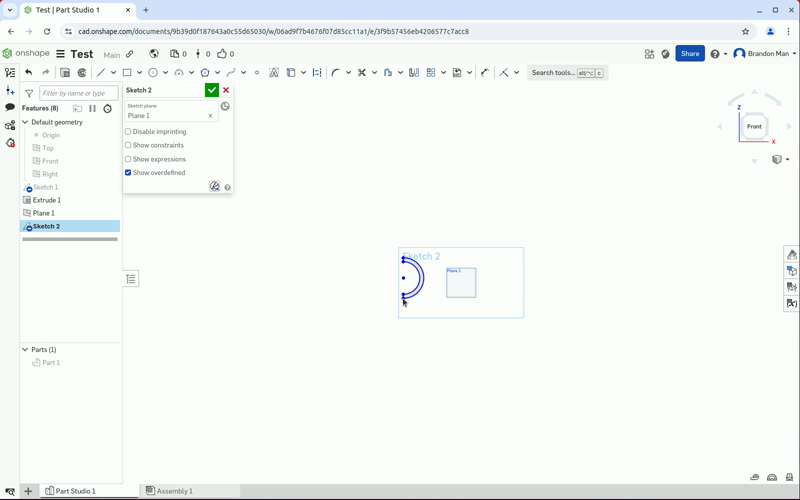
mouse_move(411, 266)
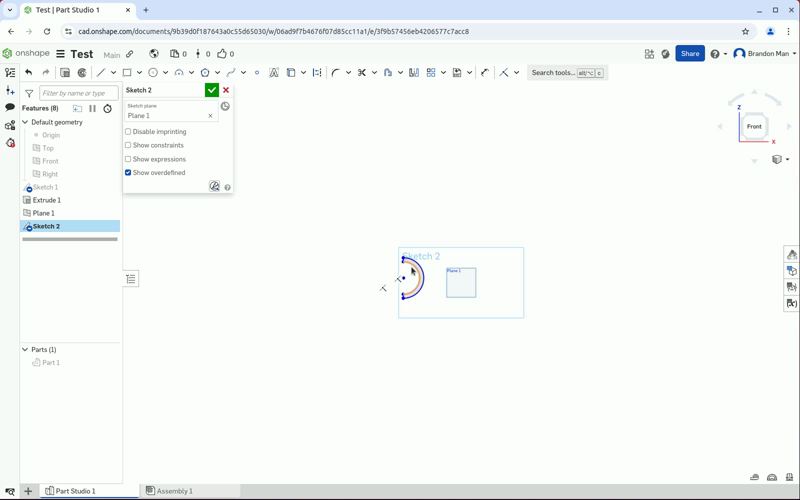
scroll(6)
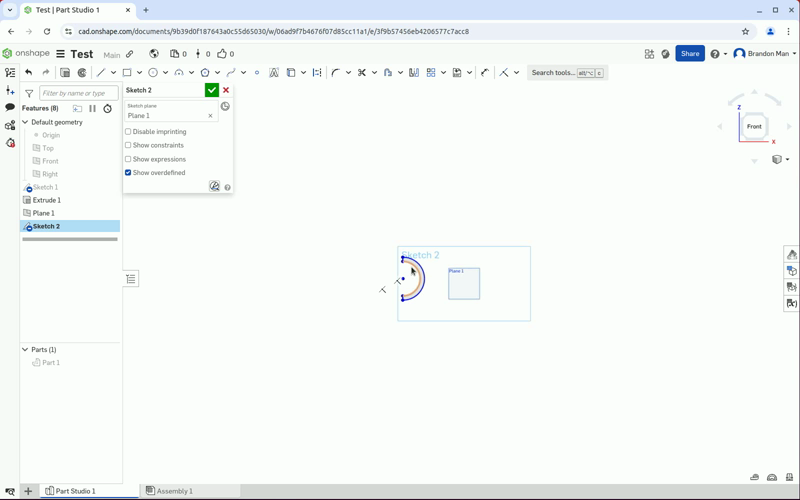
scroll(6)
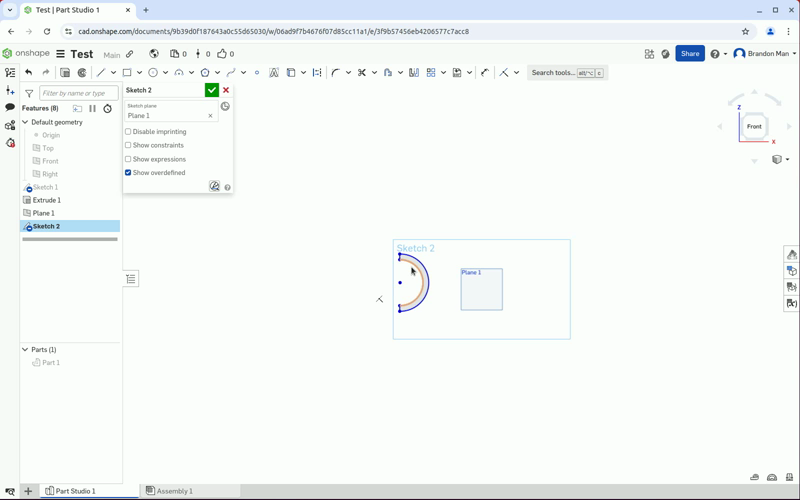
scroll(6)
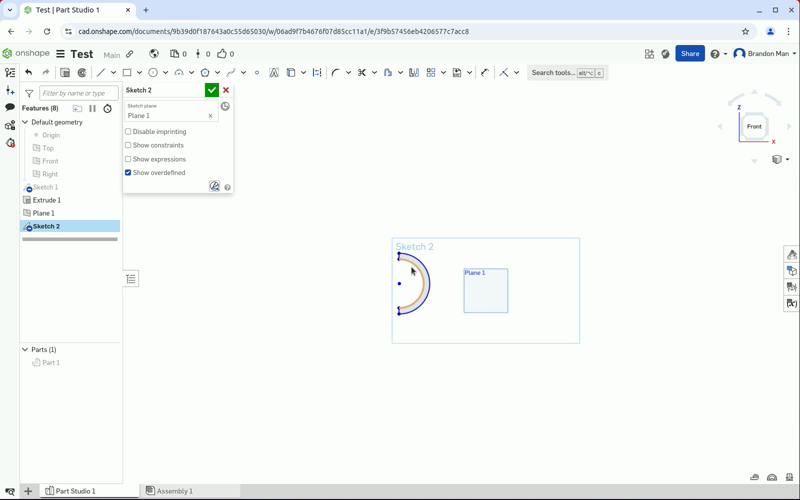
scroll(6)
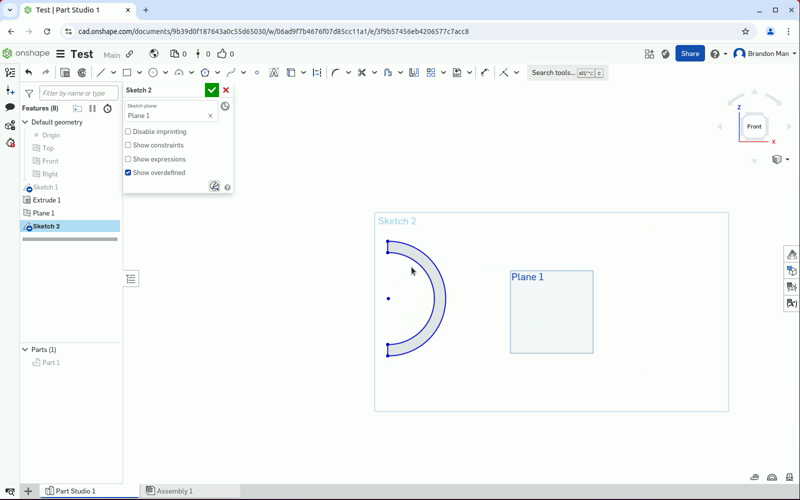
scroll(6)
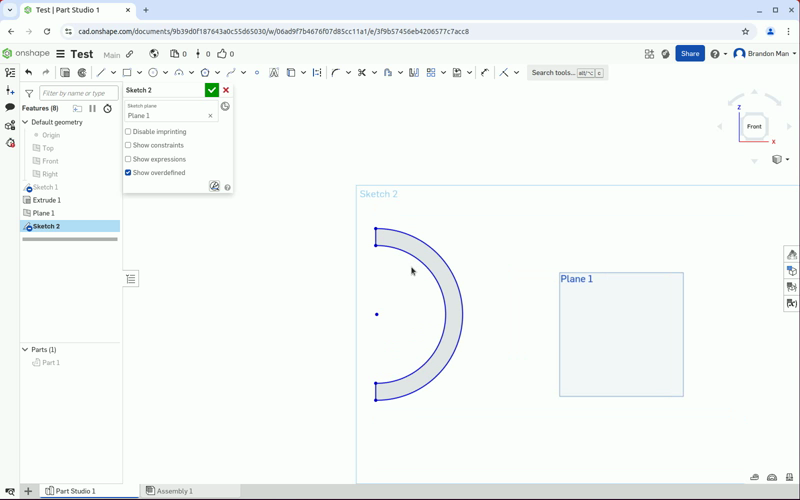
scroll(6)
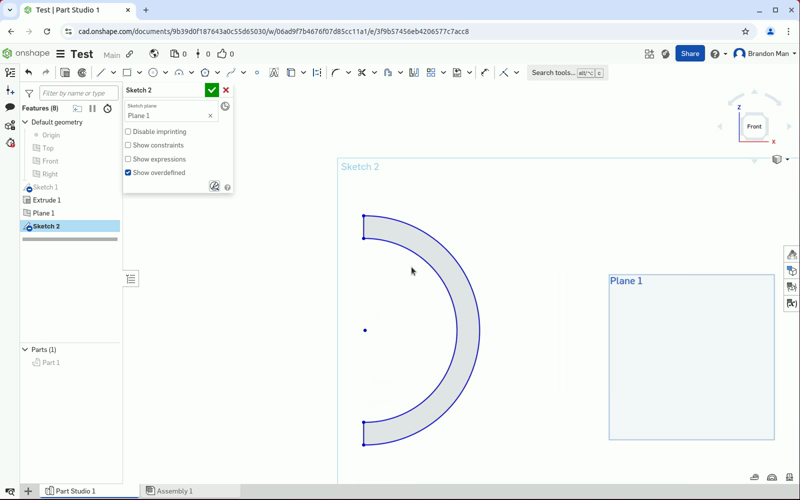
scroll(6)
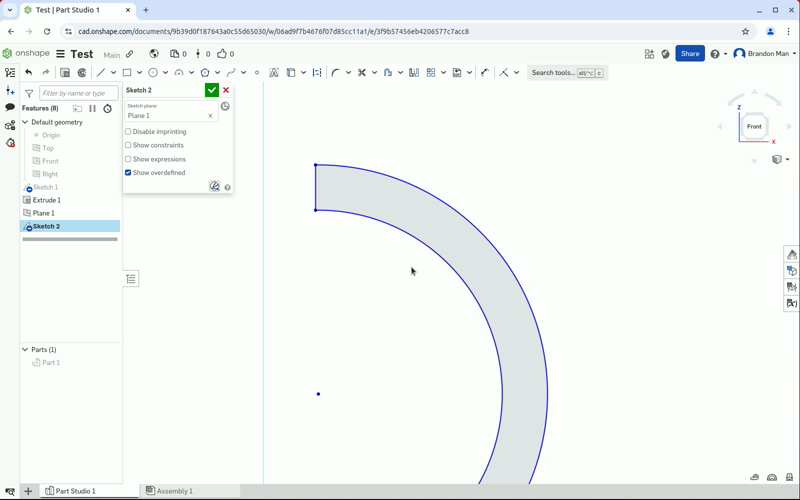
click(411, 266)
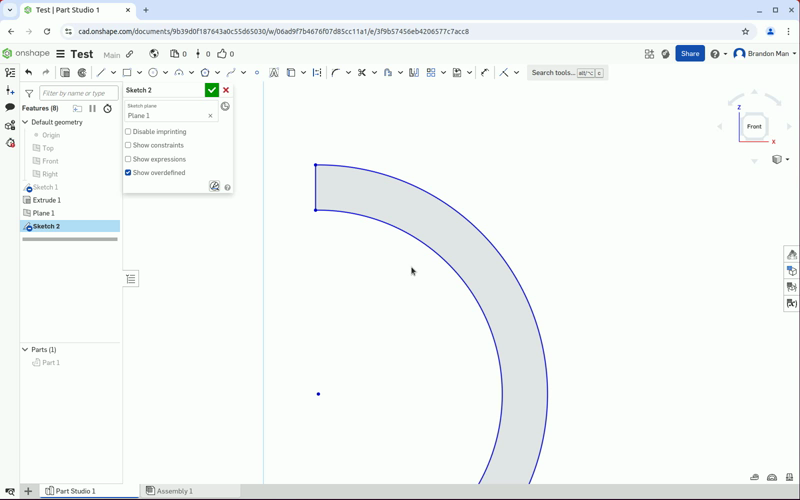
scroll(-6)
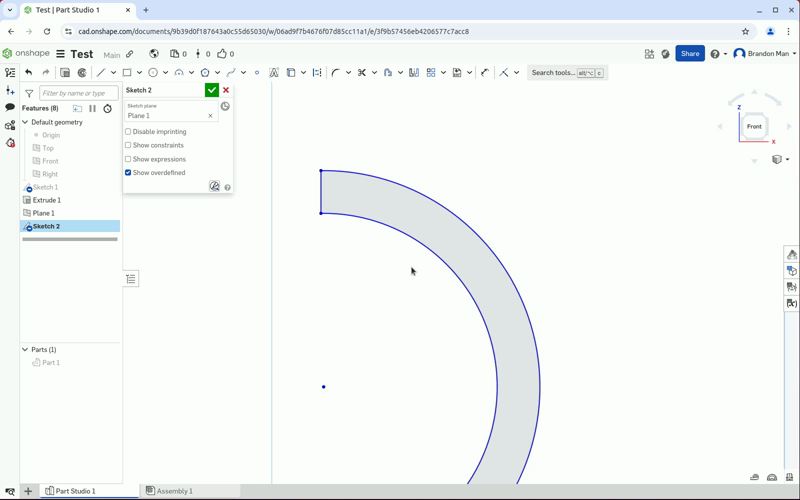
scroll(-6)
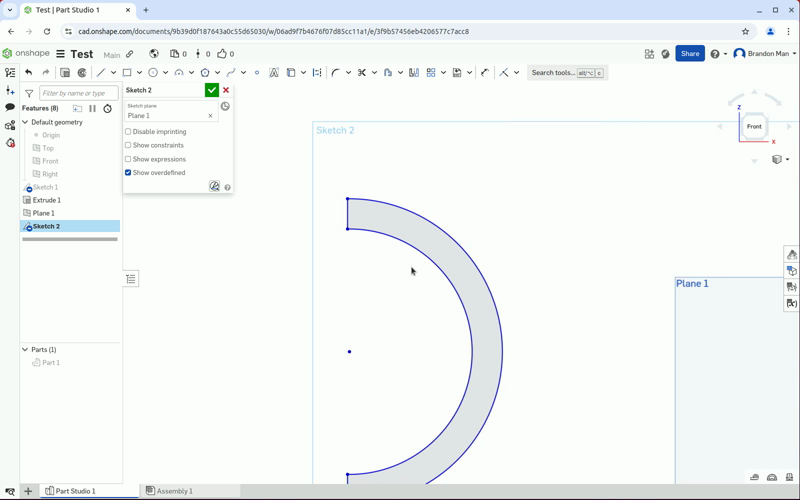
scroll(-6)
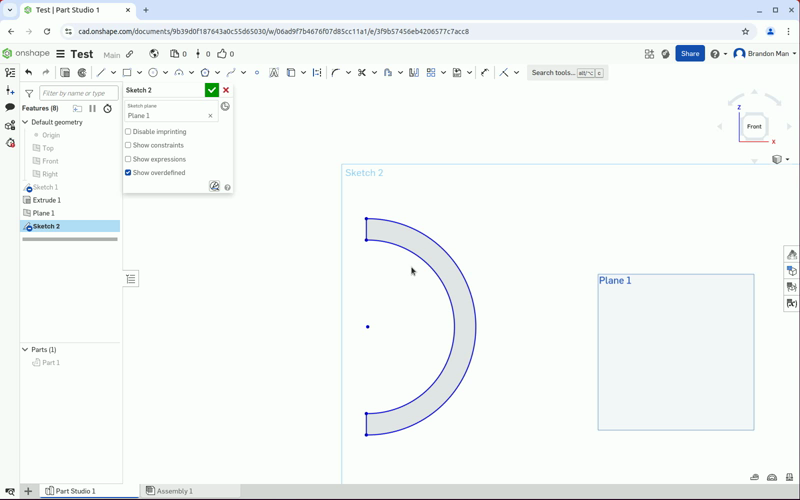
scroll(-6)
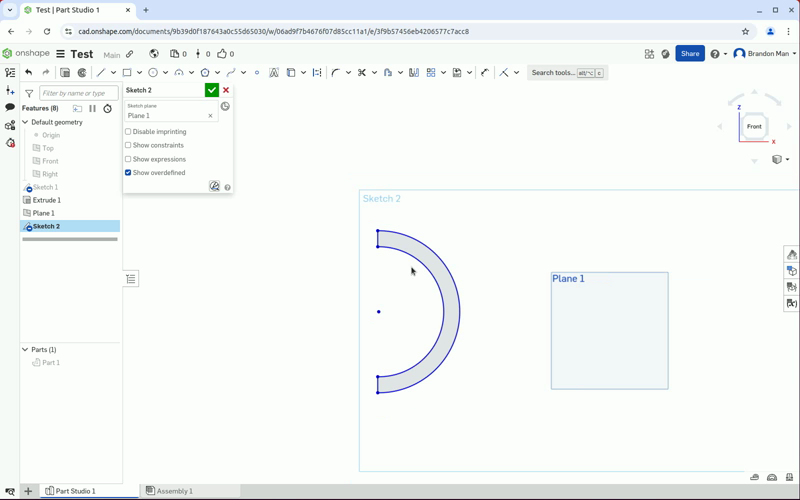
scroll(-6)
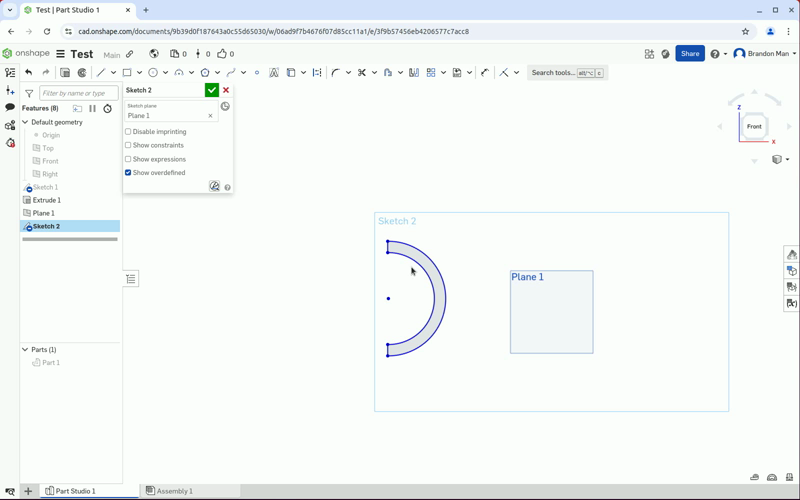
scroll(-6)
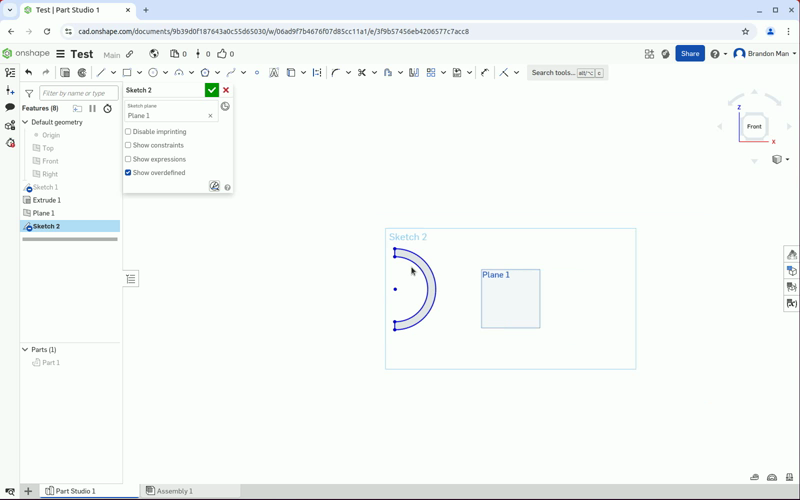
scroll(-6)
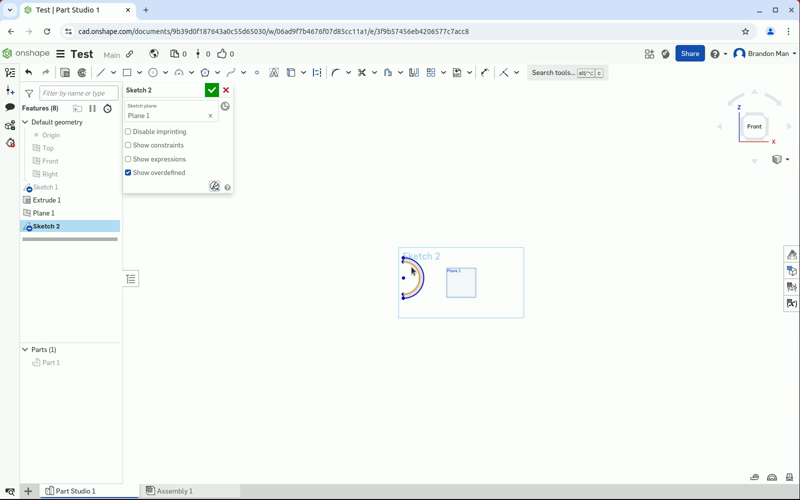
mouse_move(73, 352)
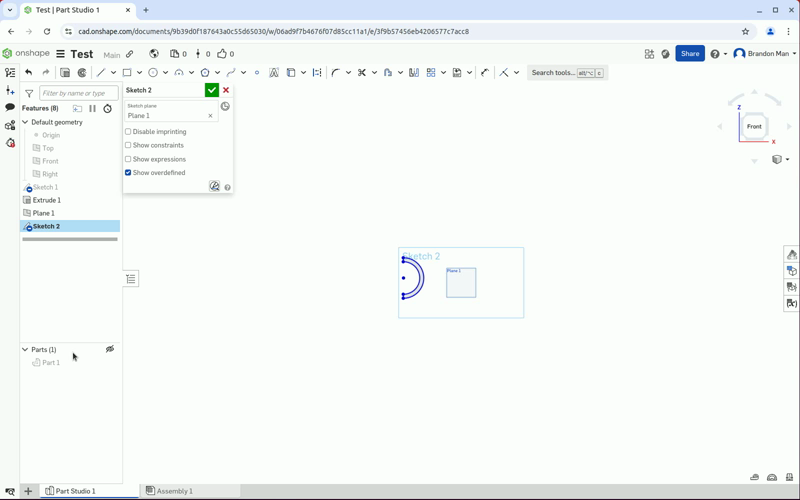
key(shift+y)
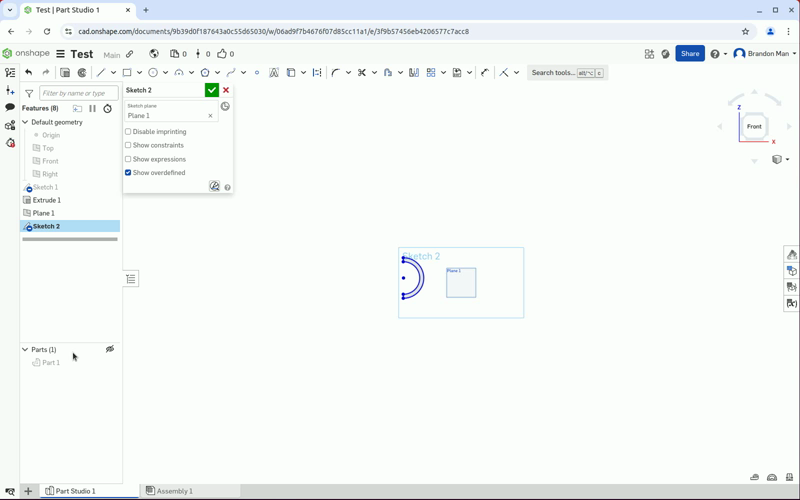
key(shift+e)
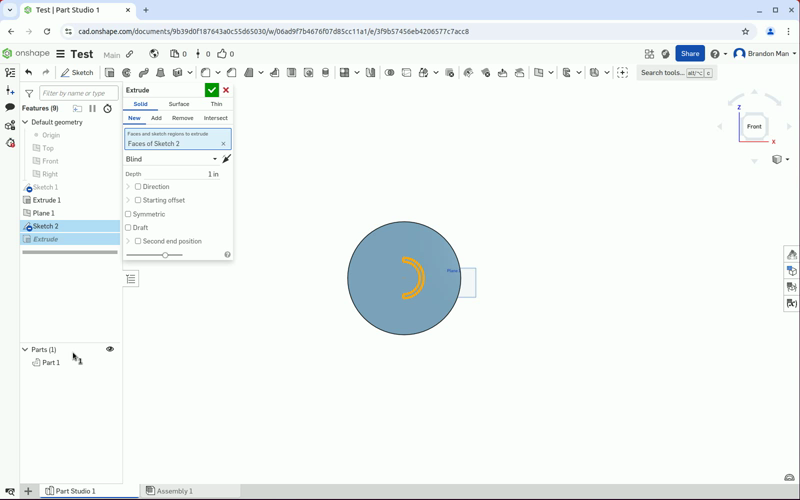
mouse_move(143, 106)
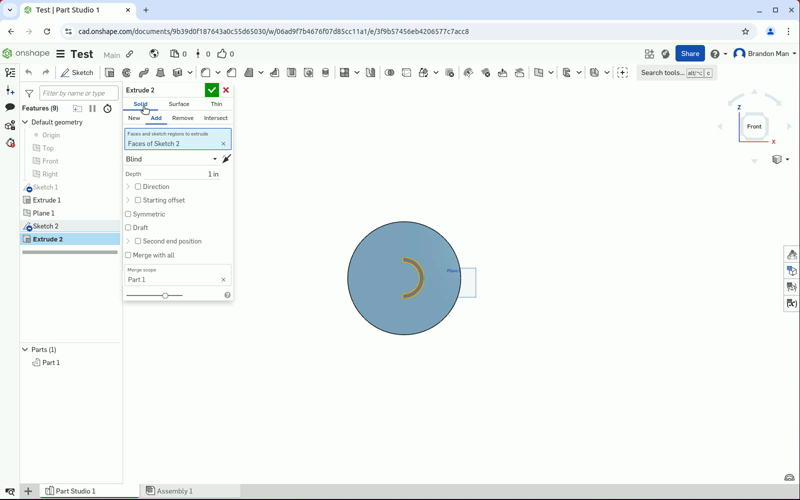
click(143, 106)
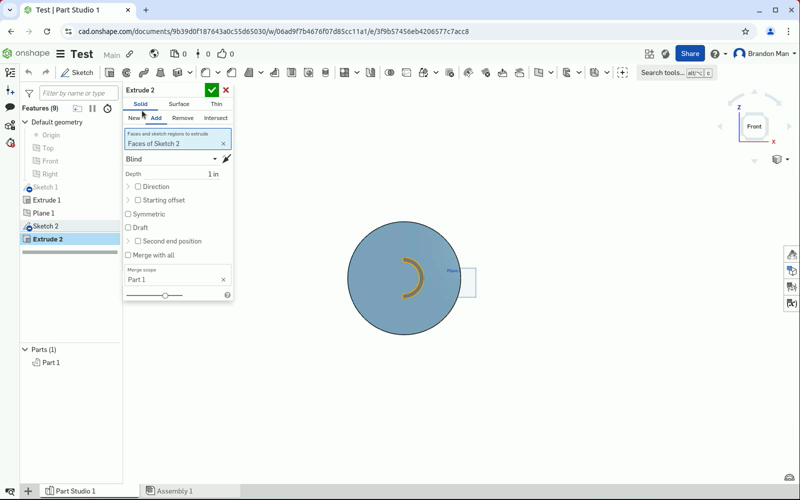
mouse_move(137, 120)
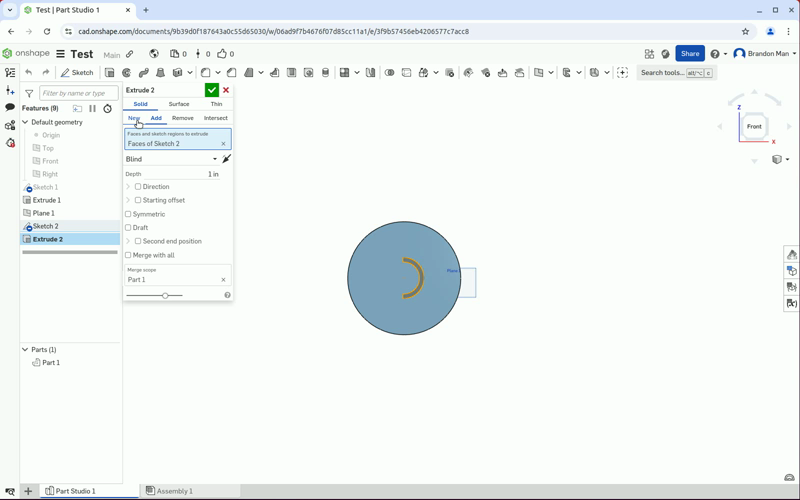
click(137, 120)
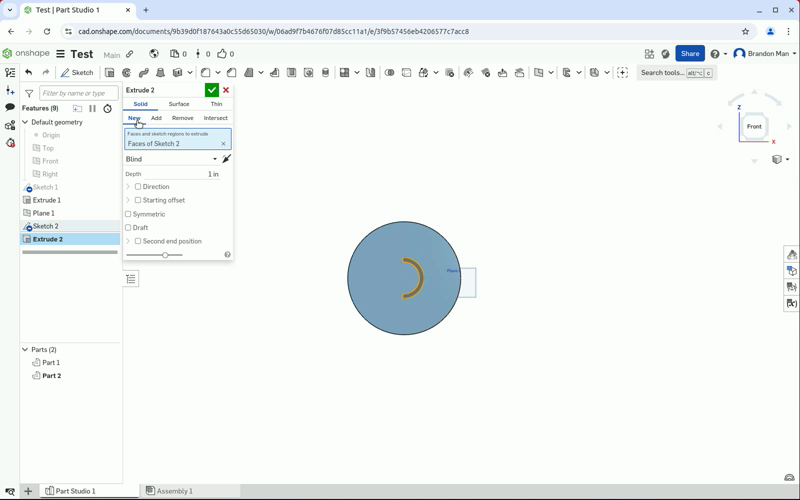
key(tab, 4)
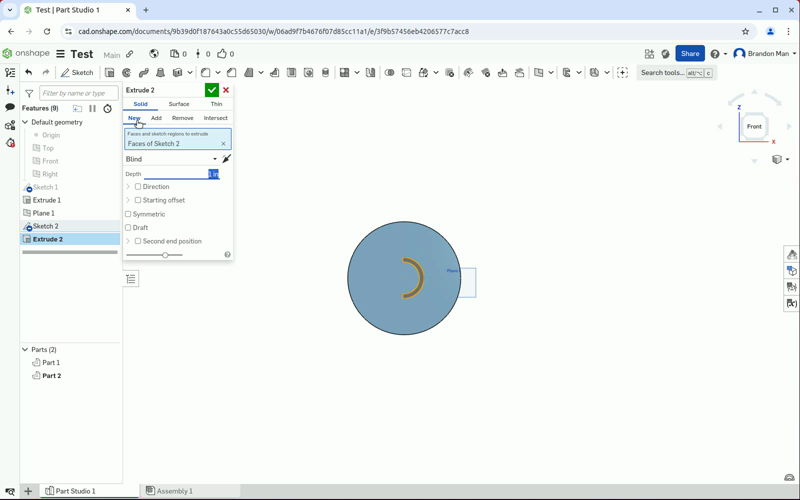
text(2.407)
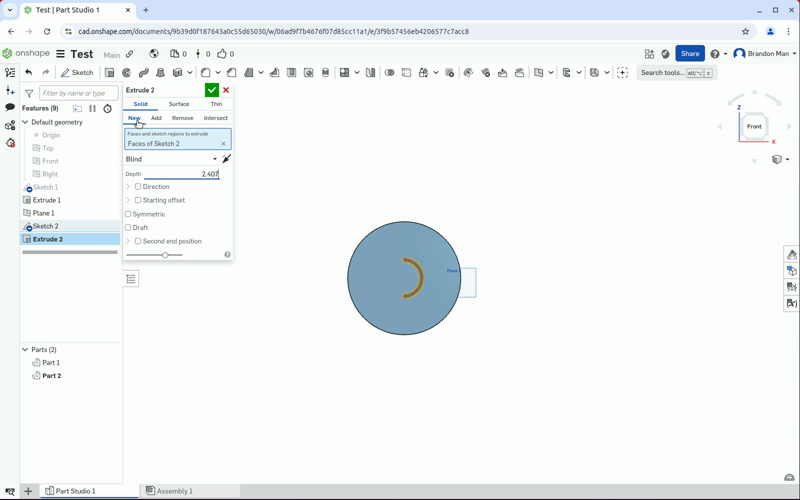
key(enter)
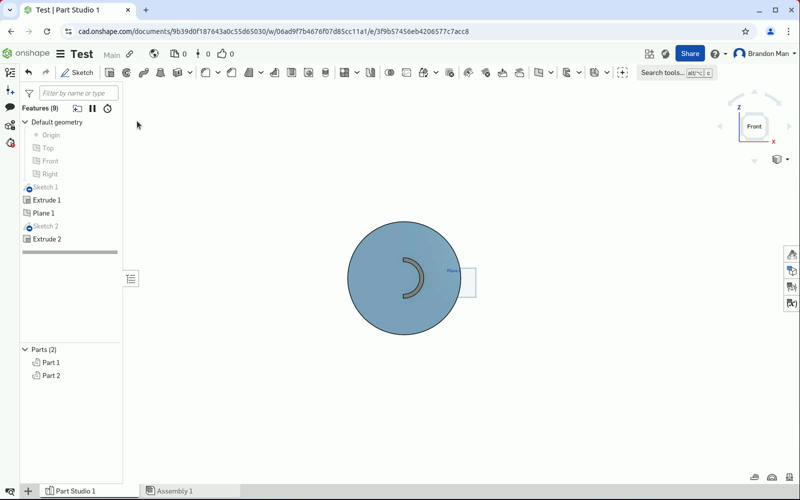
key(shift+h)
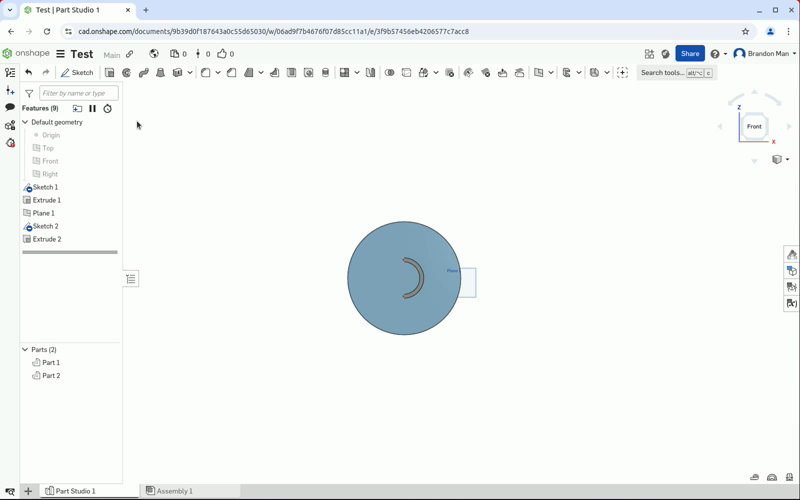
key(shift+h)
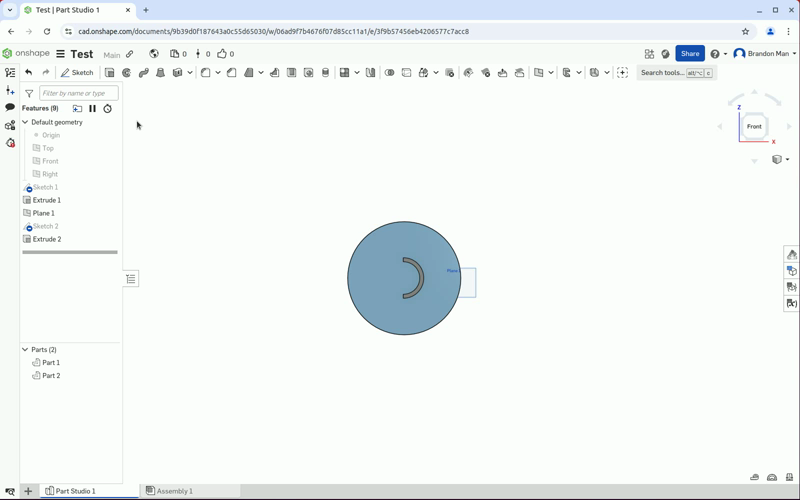
mouse_move(73, 189)
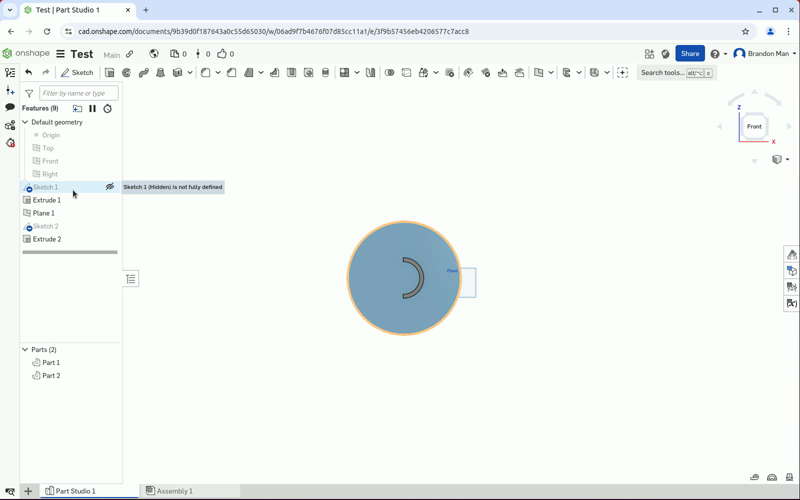
click(73, 189)
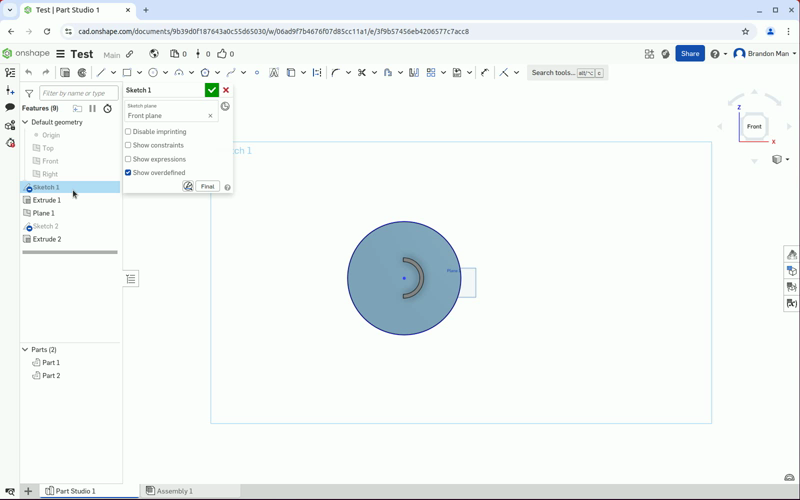
mouse_move(229, 92)
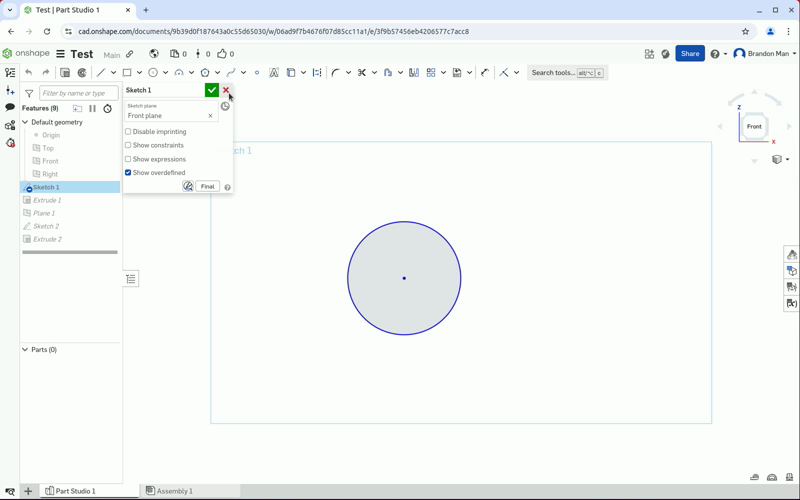
click(229, 92)
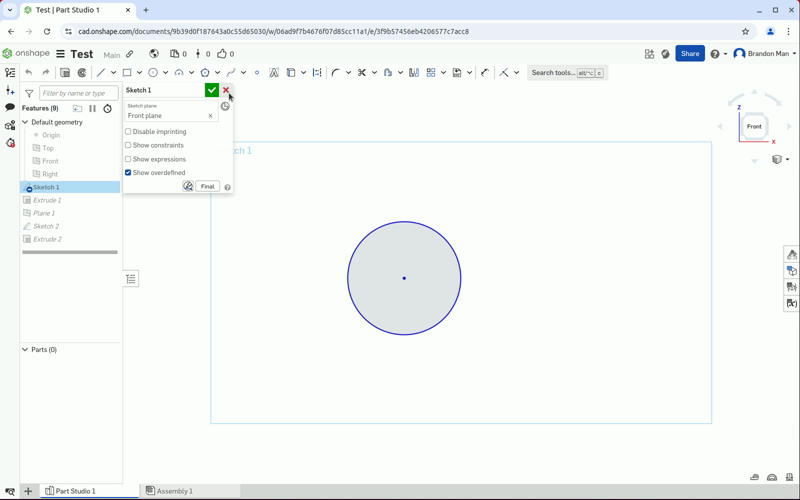
key(shift+s)
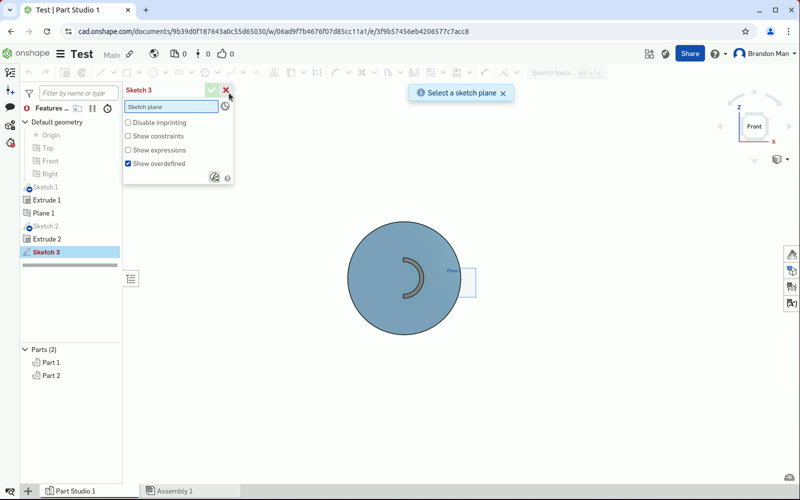
mouse_move(73, 215)
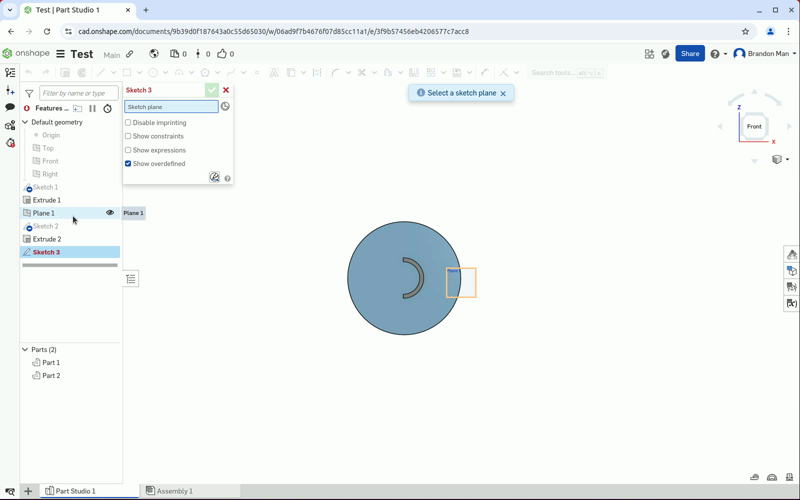
click(73, 215)
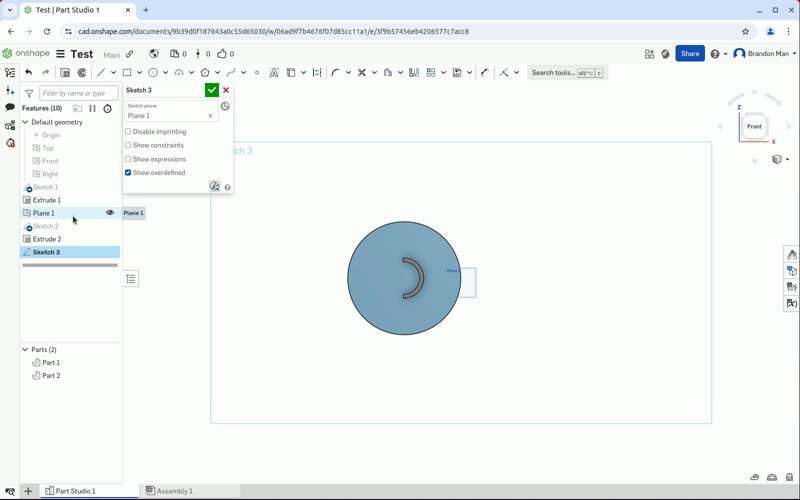
mouse_move(73, 352)
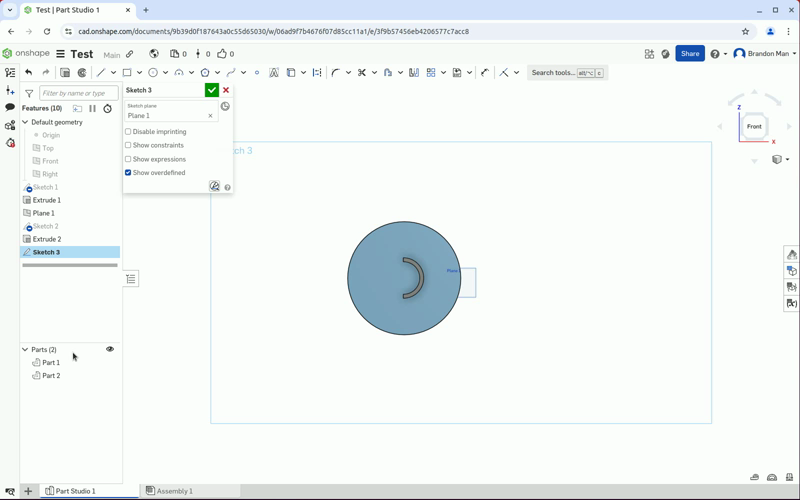
key(y)
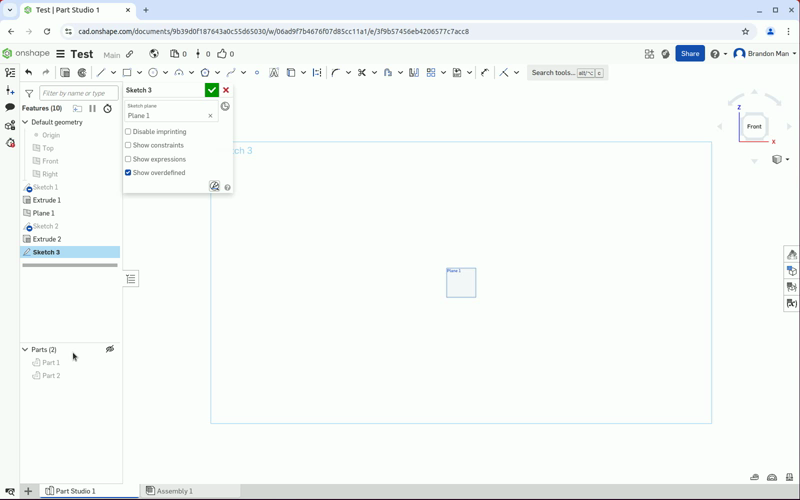
key(a)
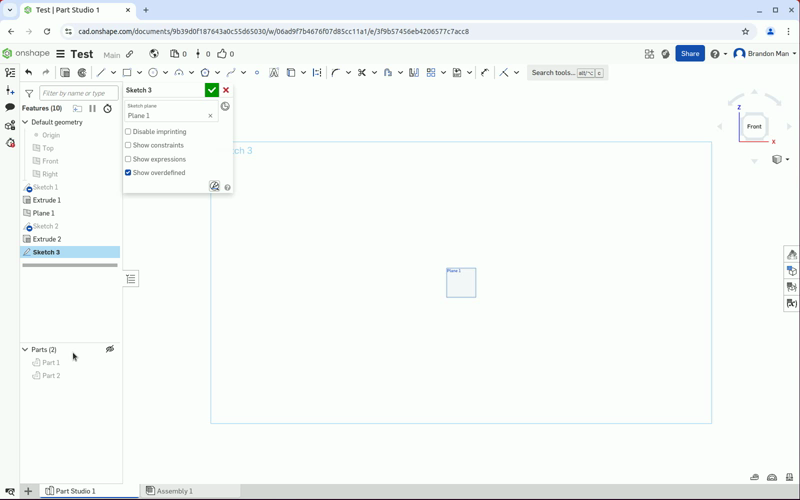
key_down(shift)
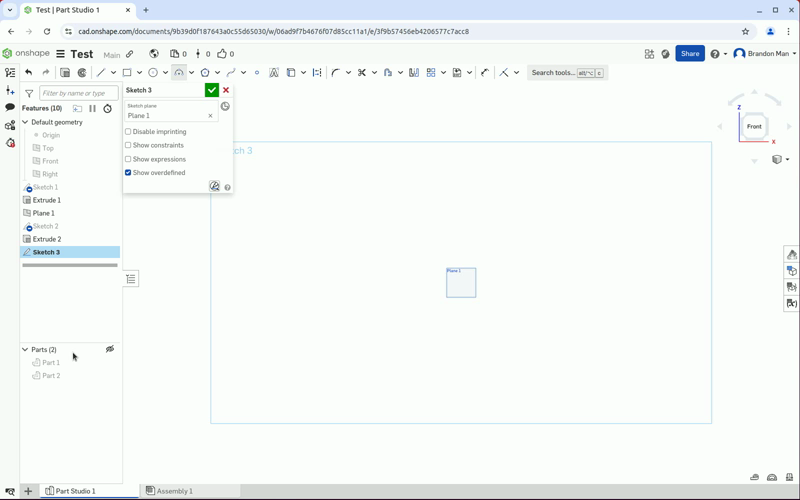
mouse_move(403, 298)
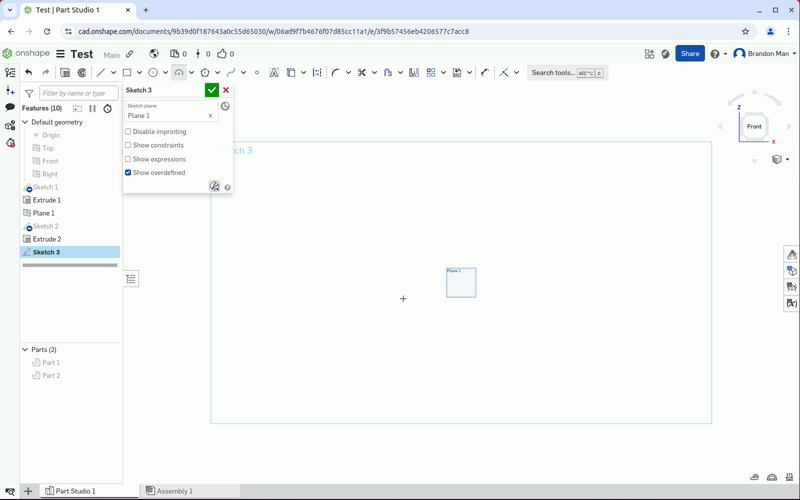
click(403, 298)
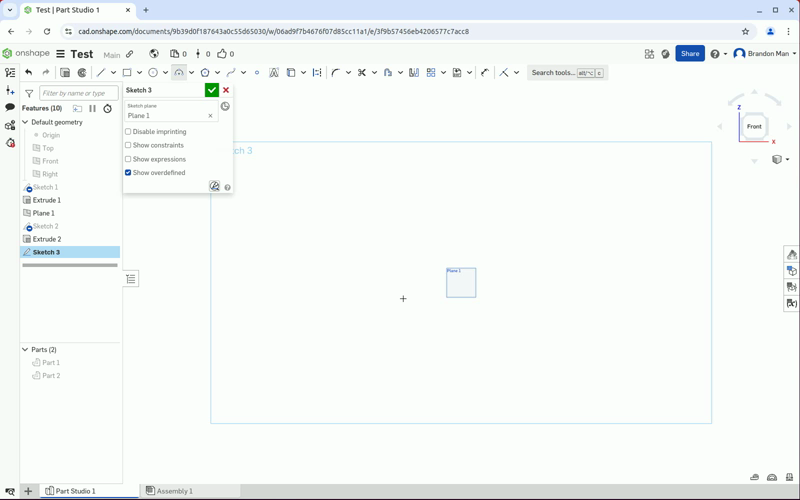
key_up(shift)
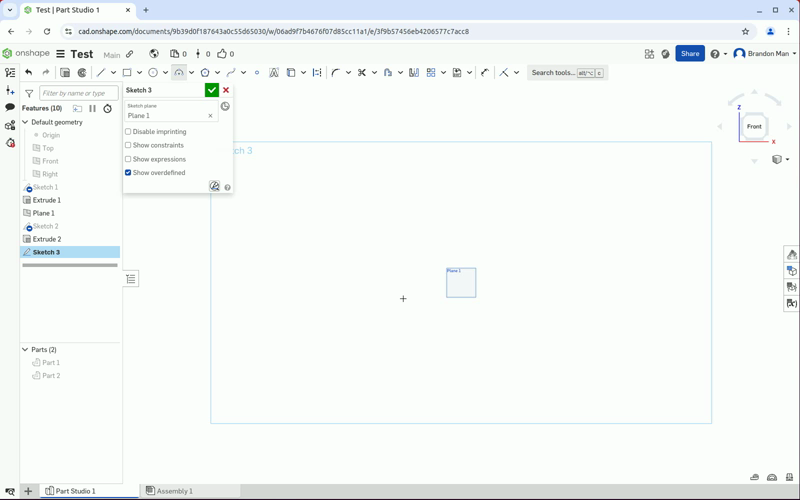
key_down(shift)
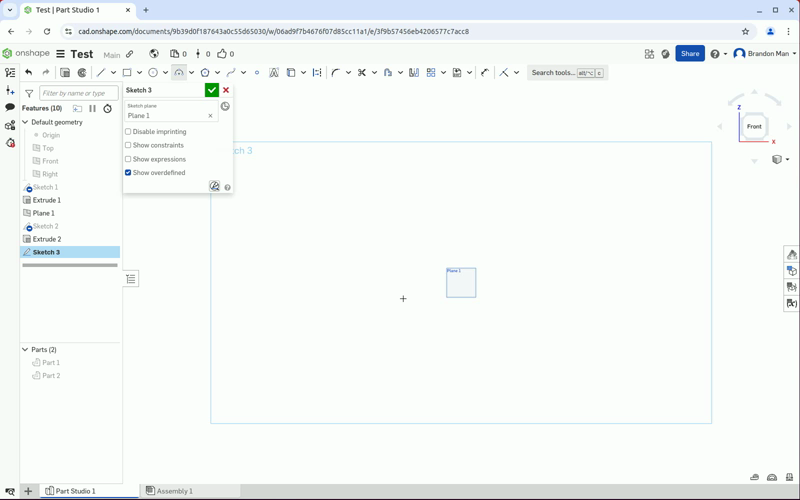
mouse_move(403, 257)
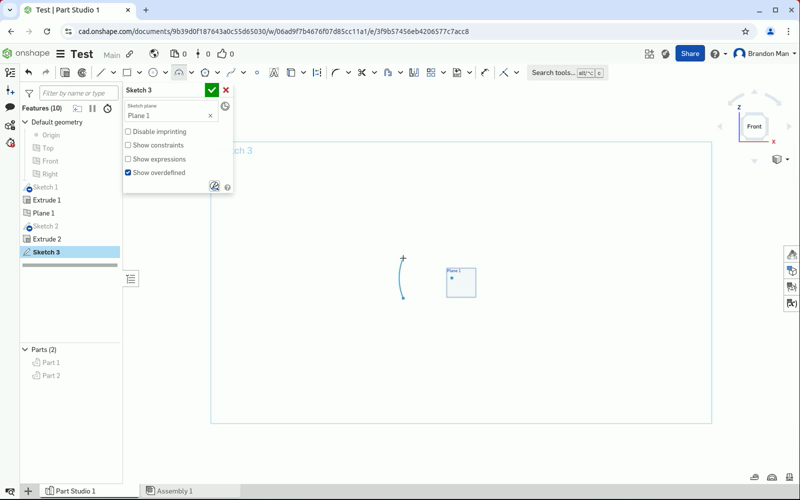
click(403, 257)
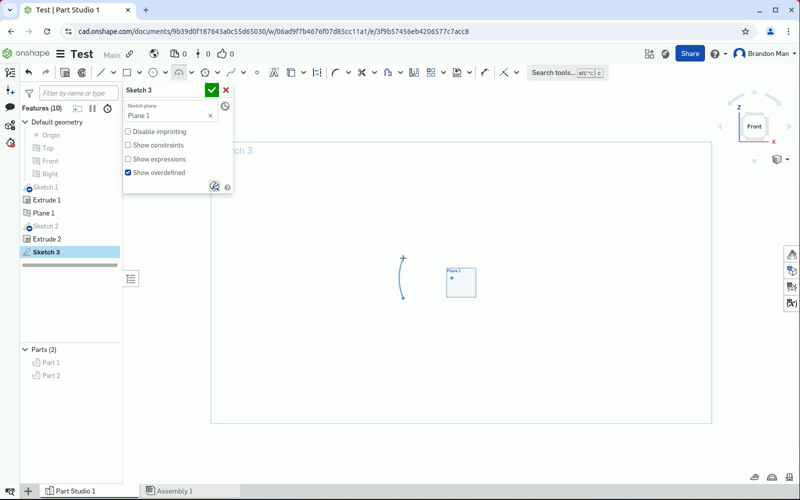
mouse_move(423, 277)
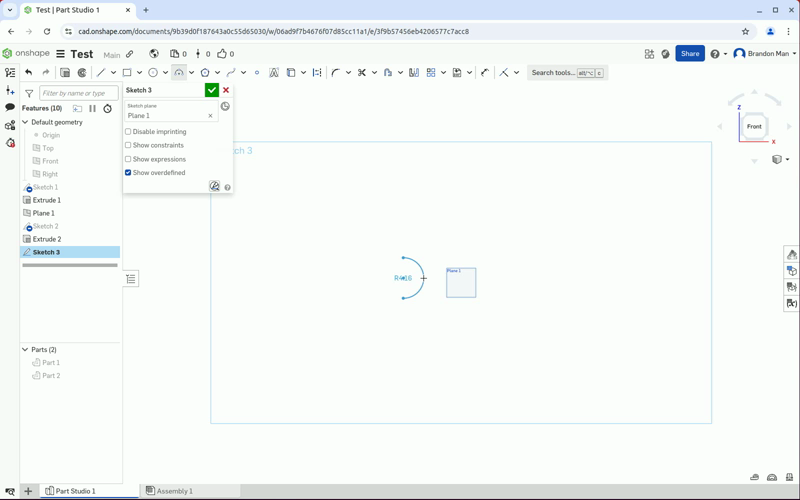
click(423, 277)
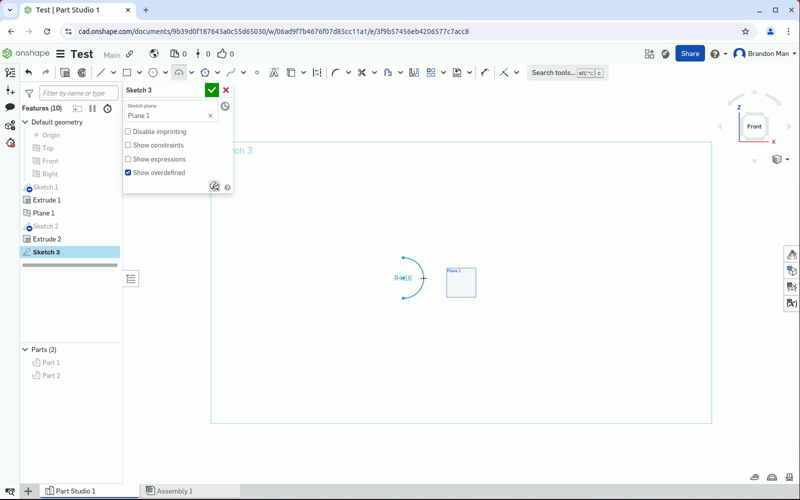
key_up(shift)
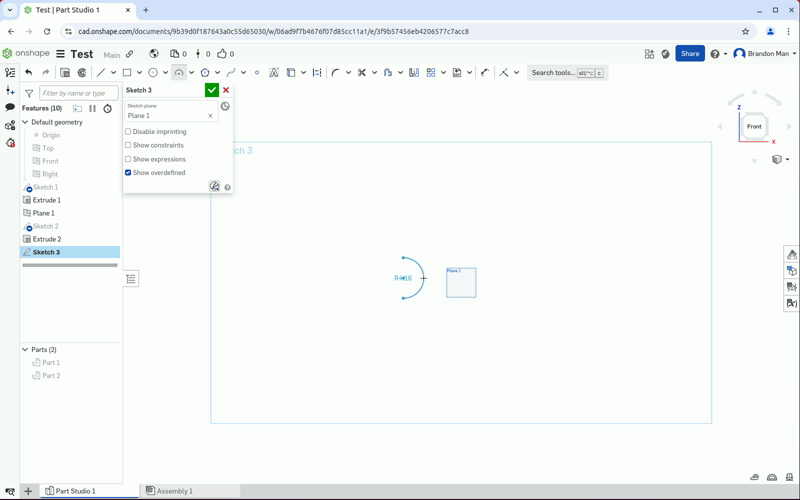
key(esc)
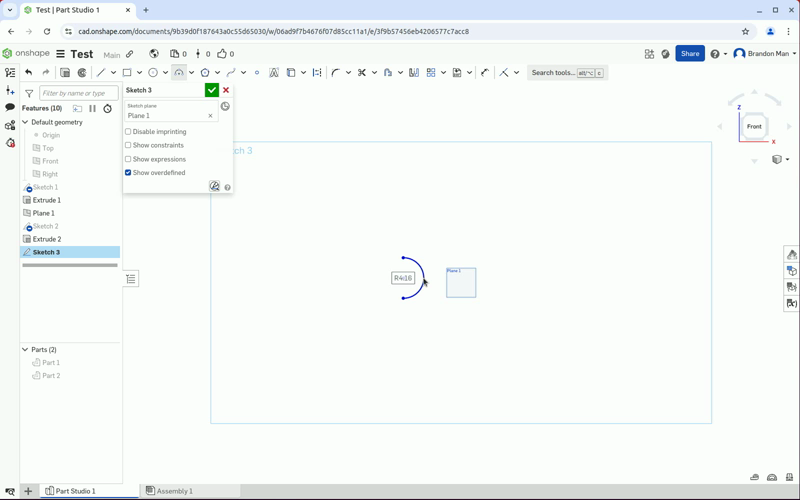
key(l)
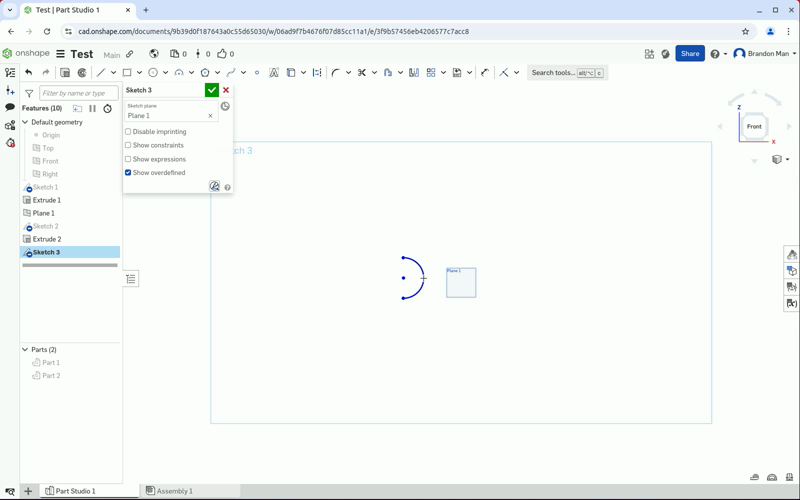
mouse_move(403, 257)
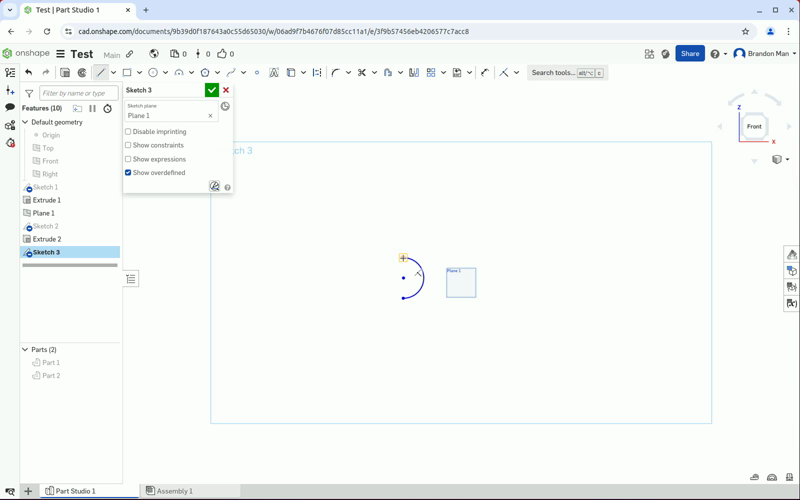
click(403, 257)
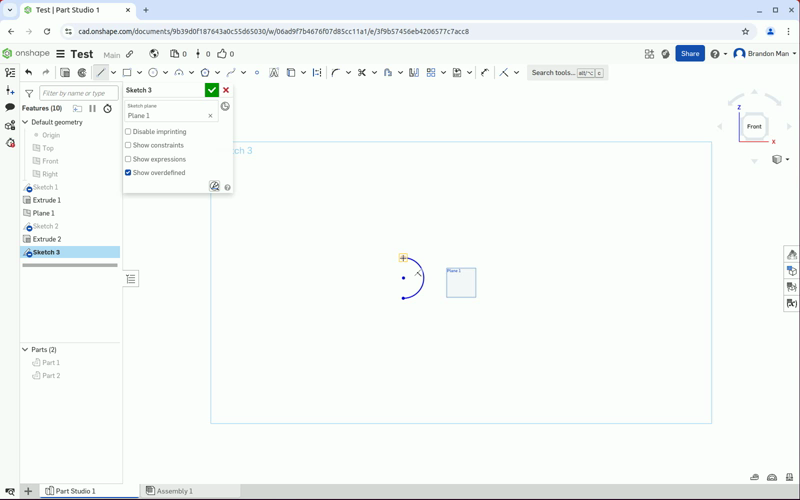
key_down(shift)
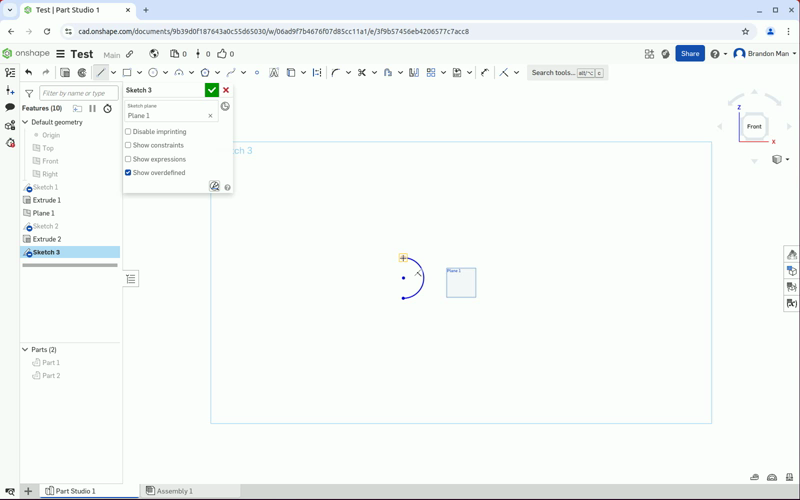
mouse_move(433, 257)
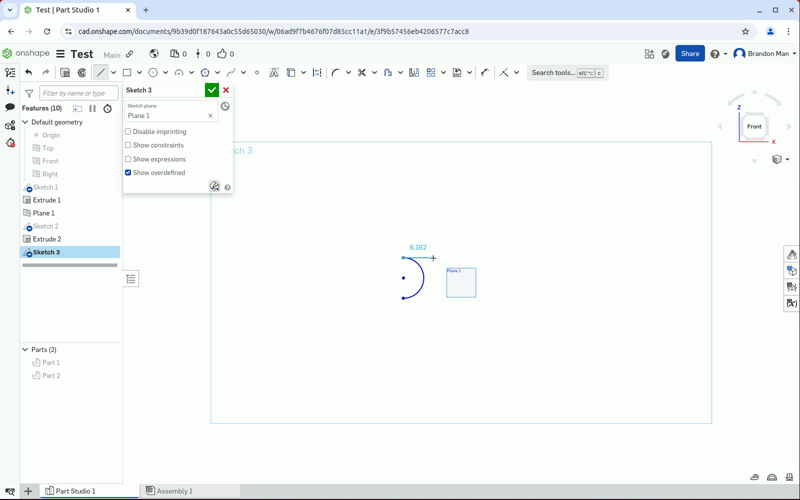
mouse_move(403, 261)
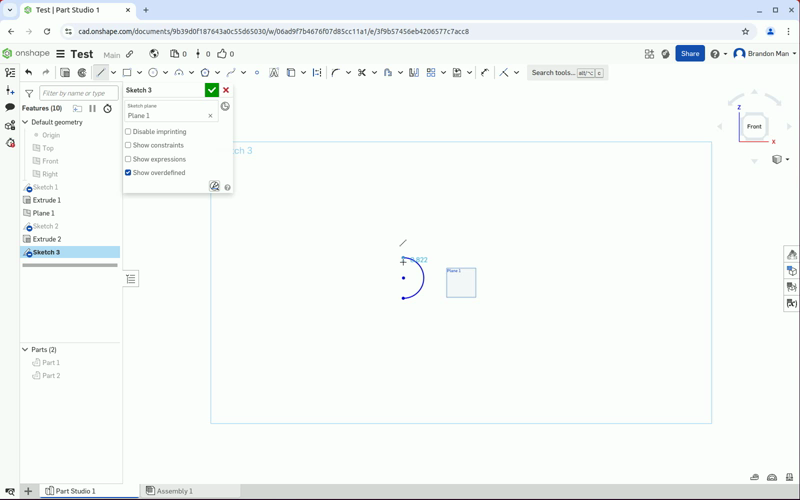
scroll(6)
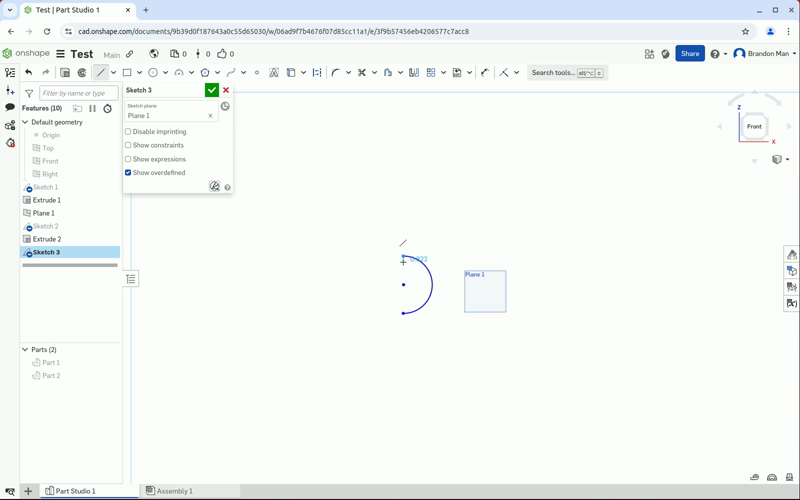
scroll(6)
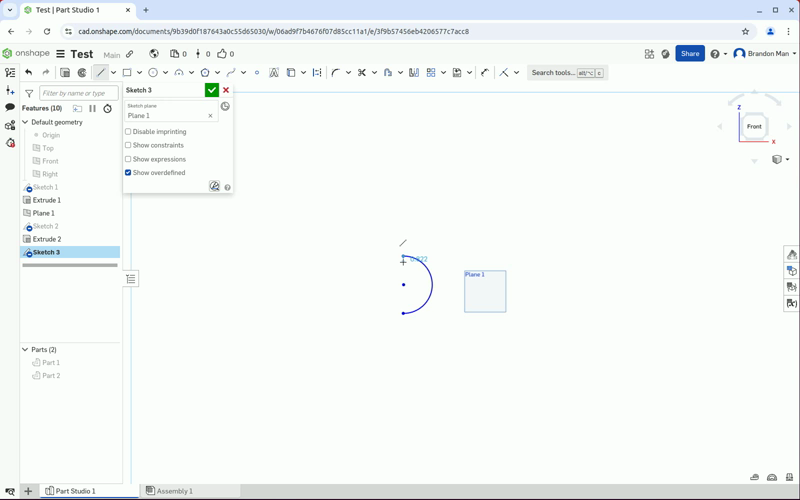
scroll(6)
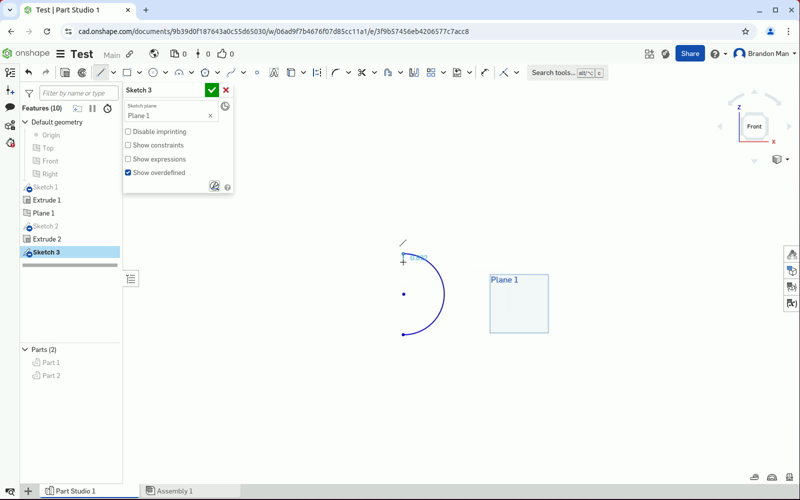
scroll(6)
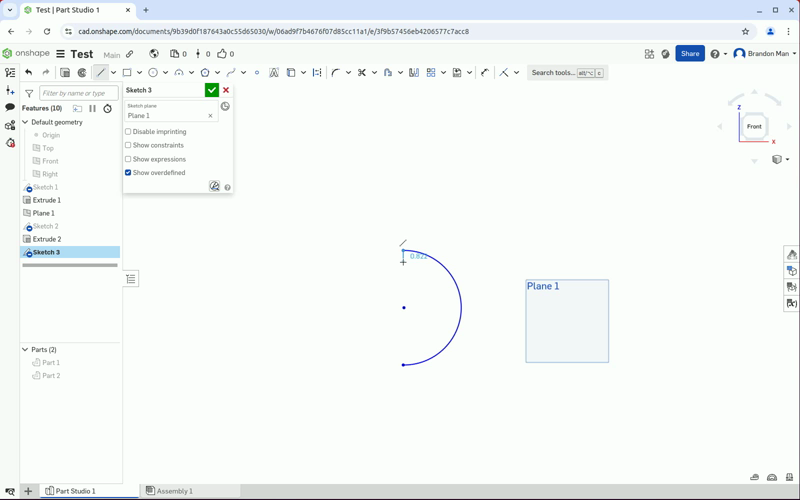
scroll(6)
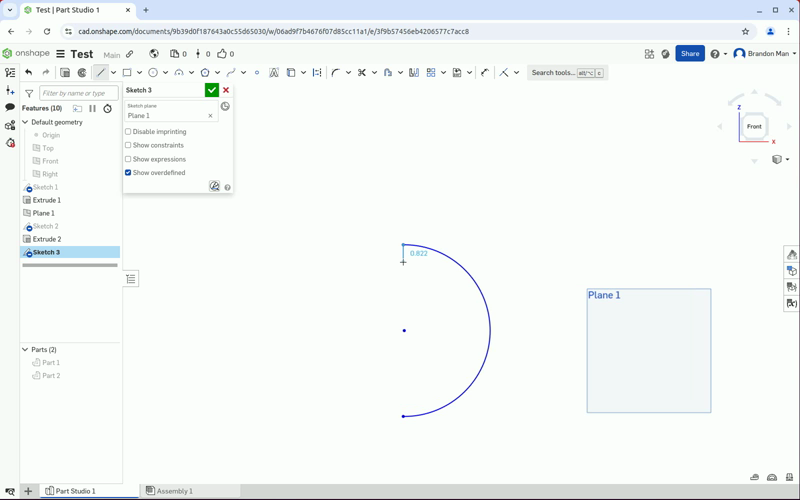
scroll(6)
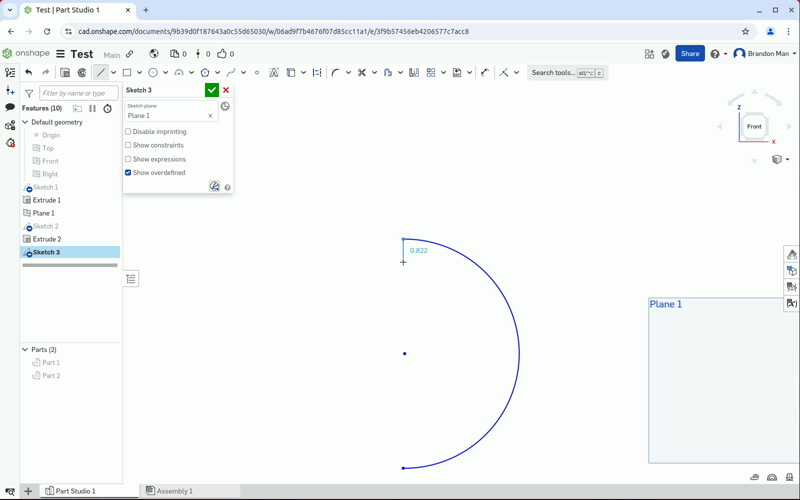
scroll(6)
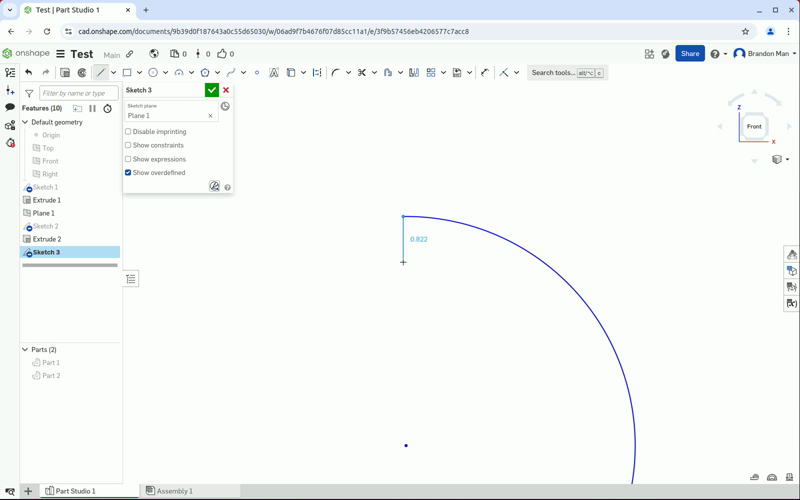
click(403, 261)
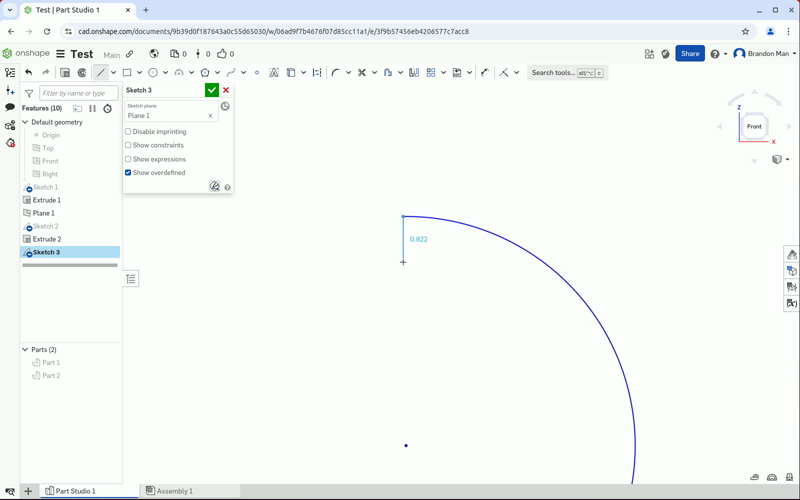
scroll(-6)
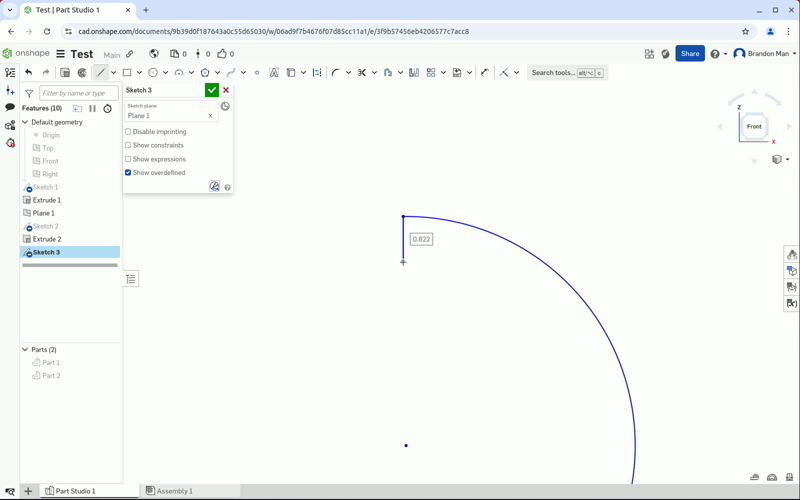
scroll(-6)
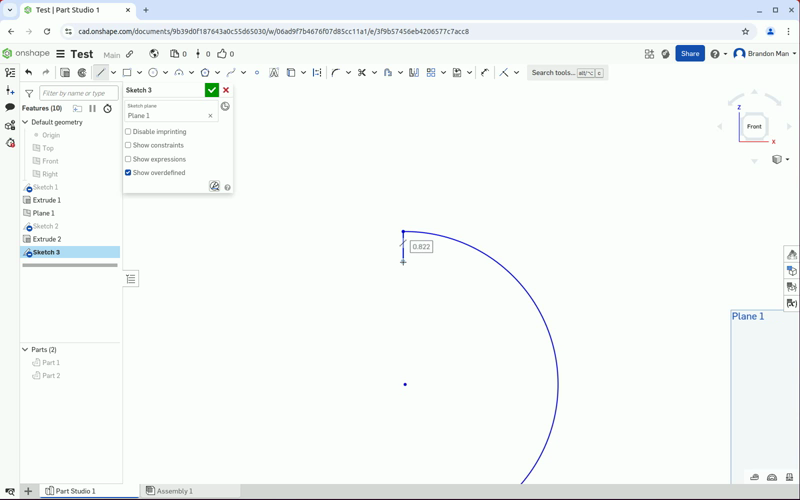
scroll(-6)
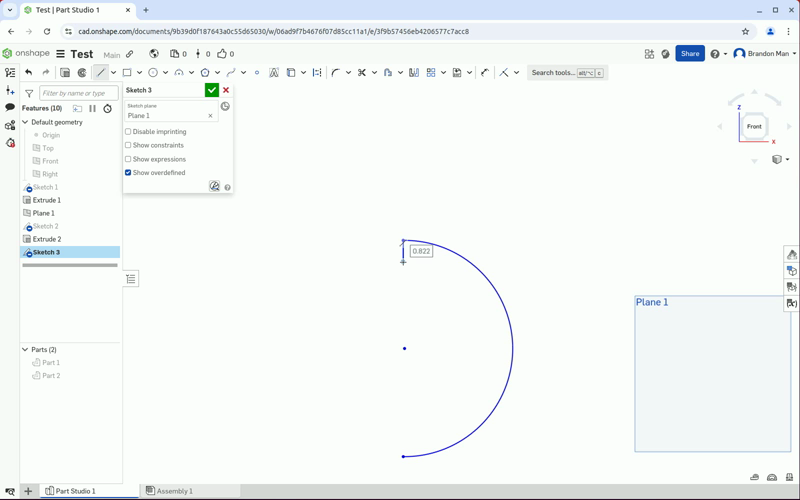
scroll(-6)
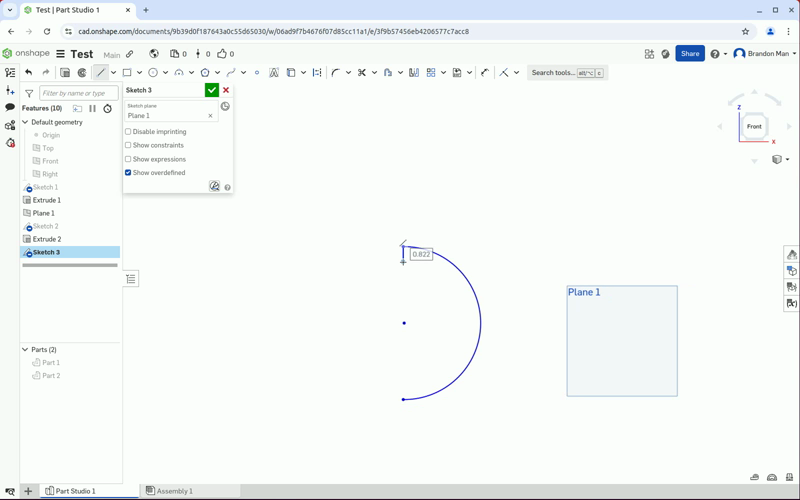
scroll(-6)
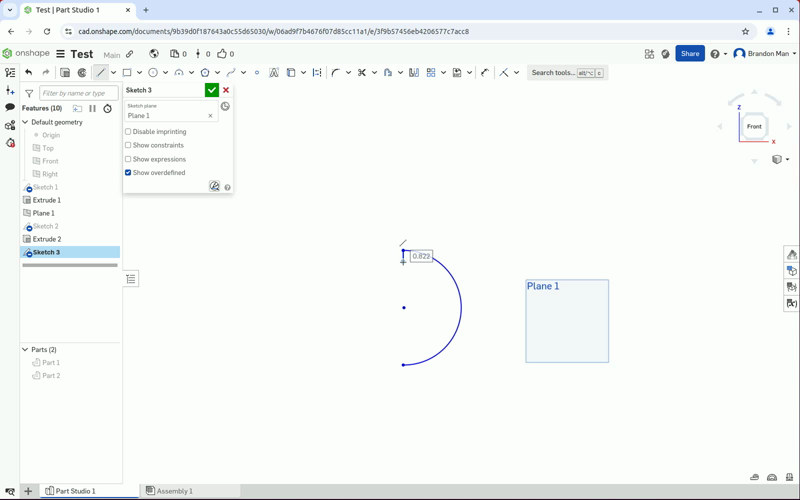
scroll(-6)
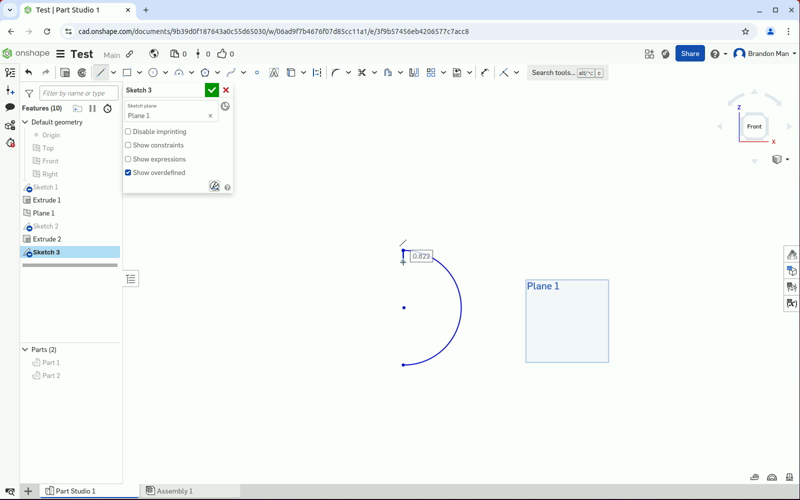
scroll(-6)
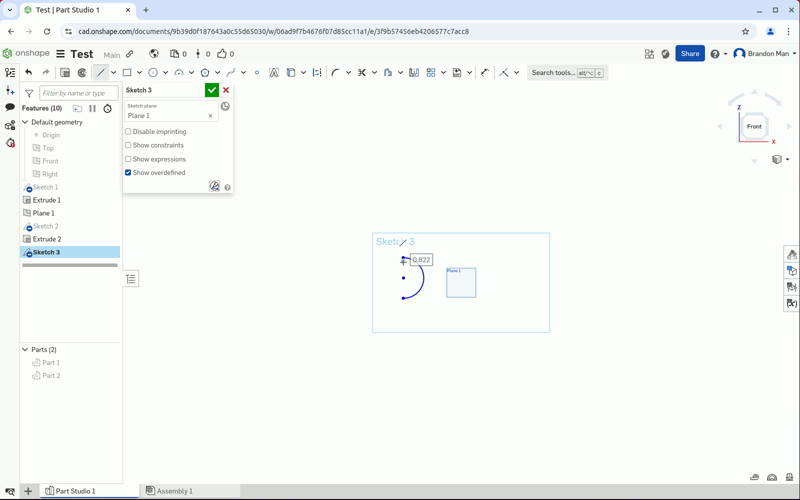
key_up(shift)
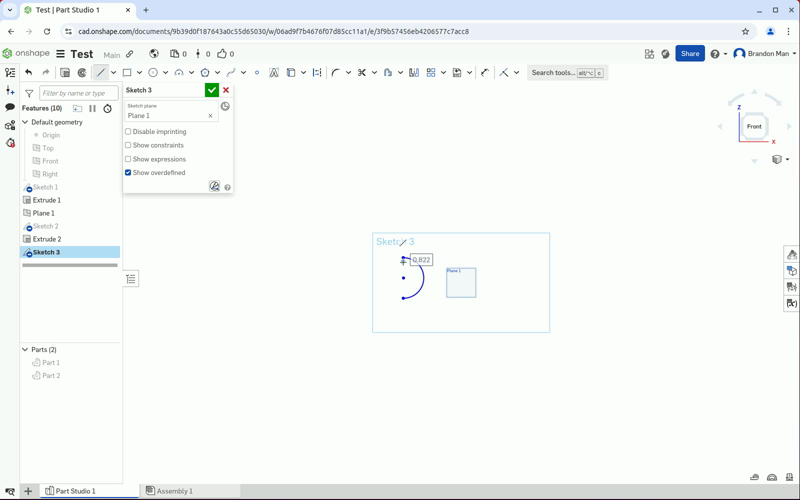
key(esc)
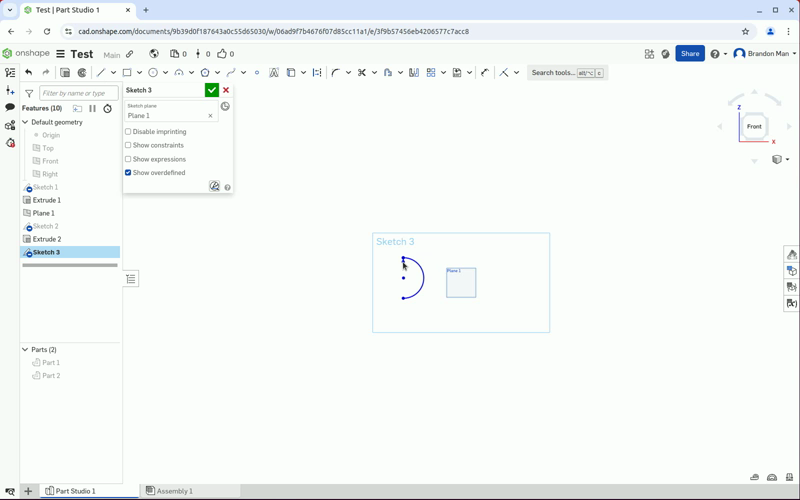
key(a)
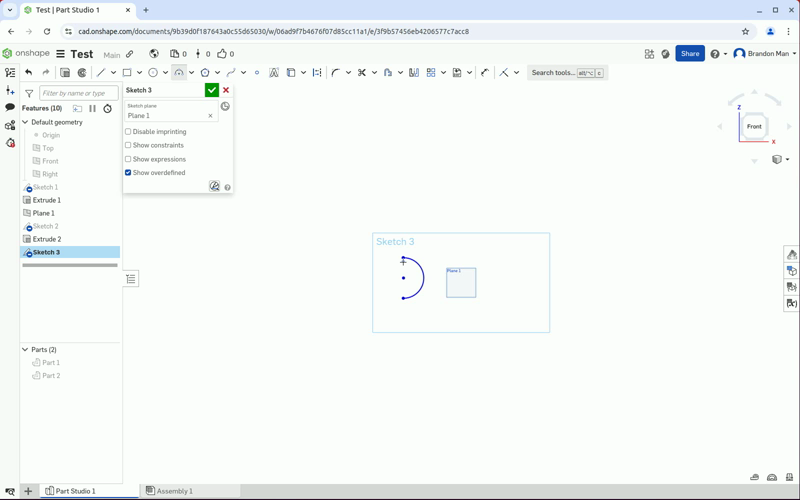
mouse_move(403, 261)
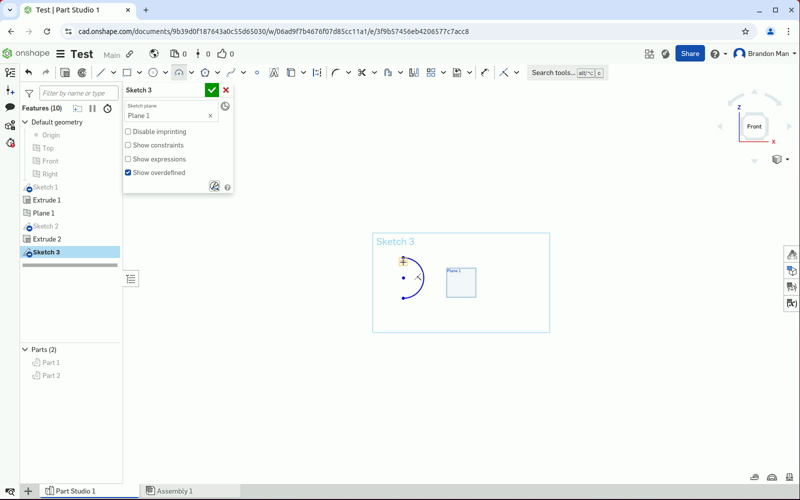
scroll(6)
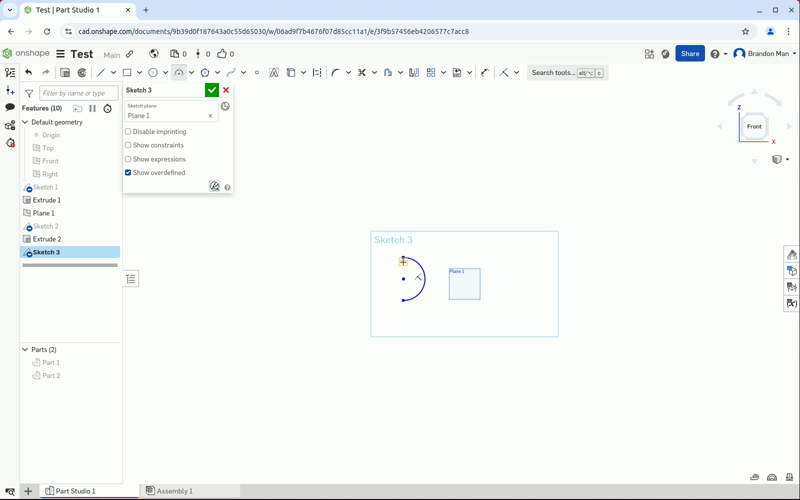
scroll(6)
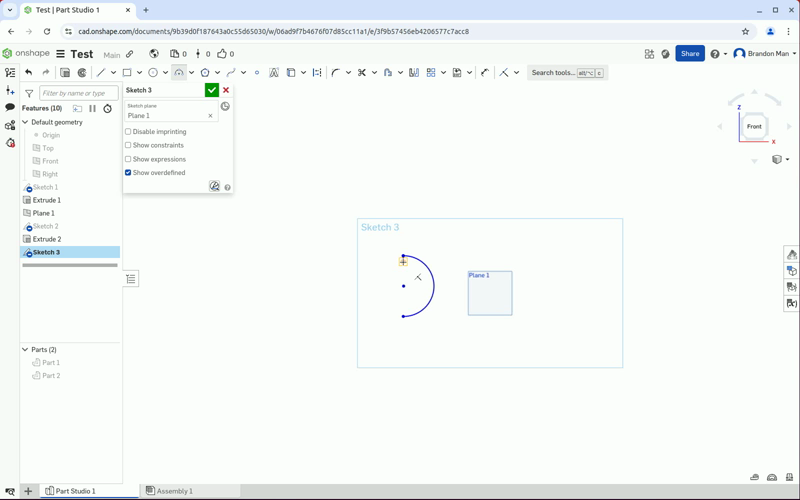
scroll(6)
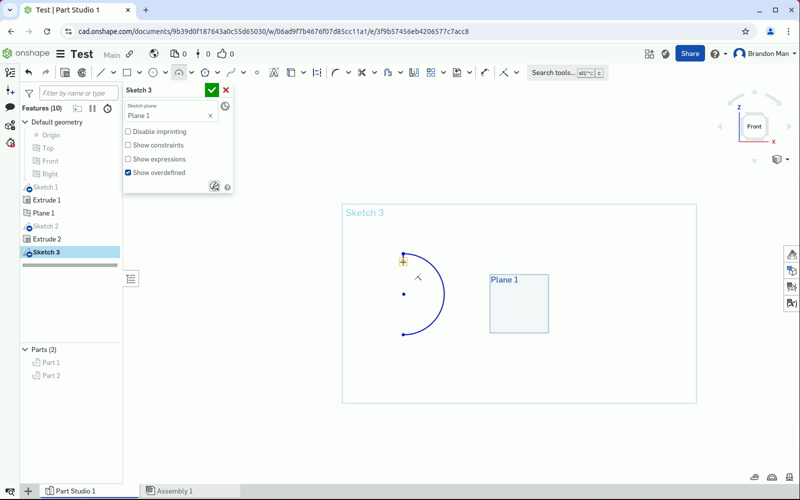
scroll(6)
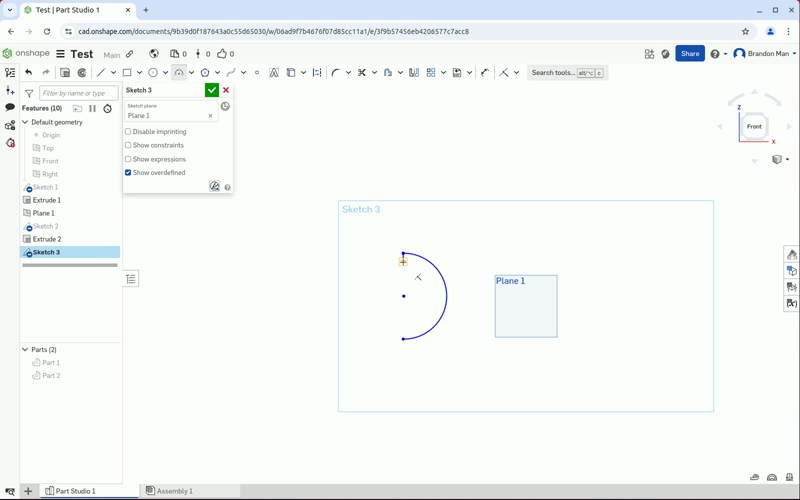
scroll(6)
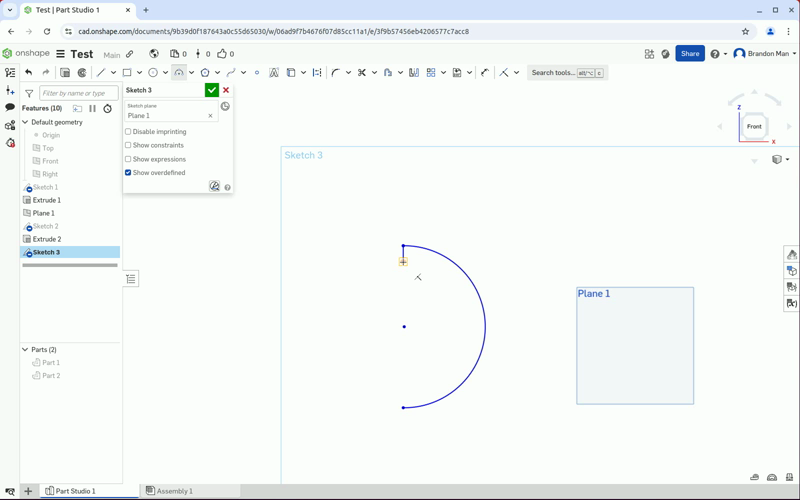
scroll(6)
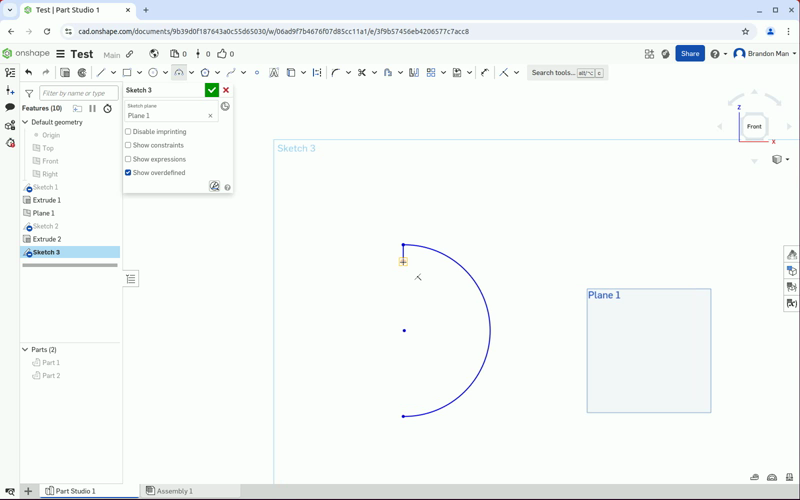
scroll(6)
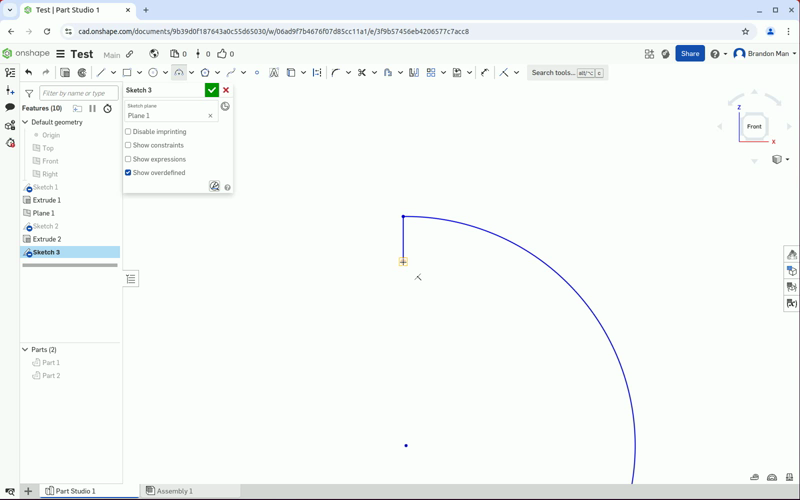
click(403, 261)
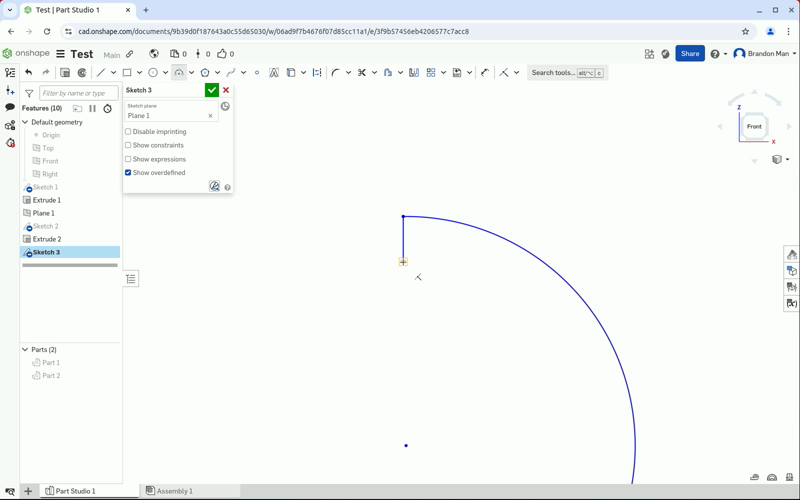
scroll(-6)
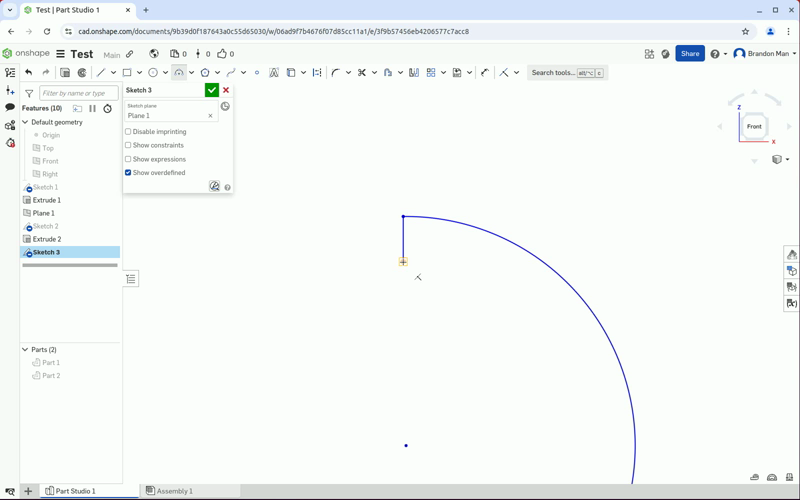
scroll(-6)
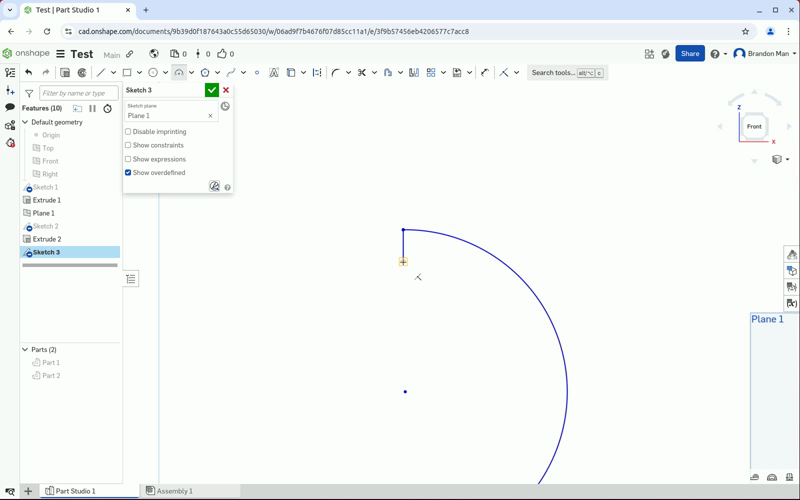
scroll(-6)
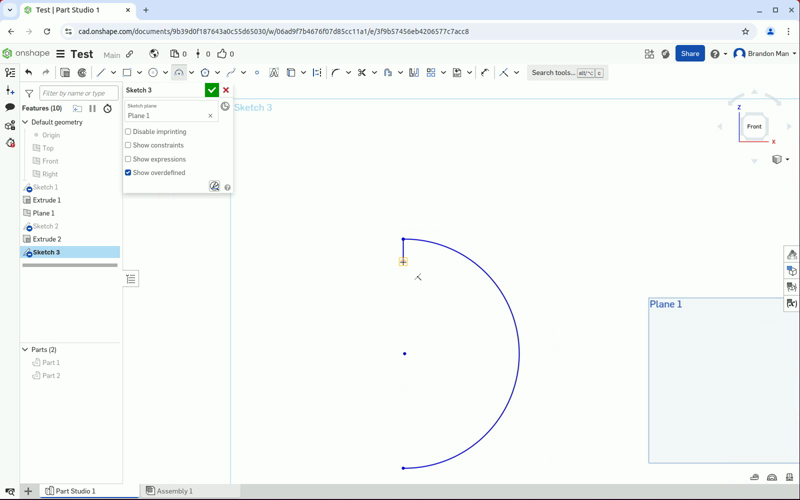
scroll(-6)
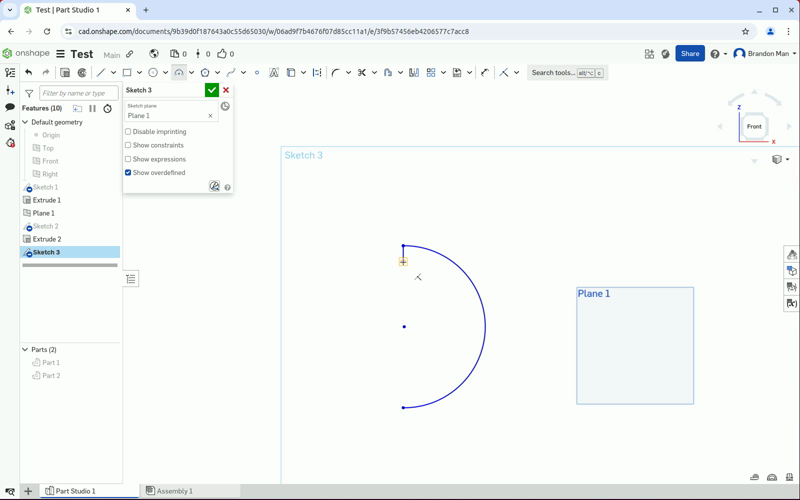
scroll(-6)
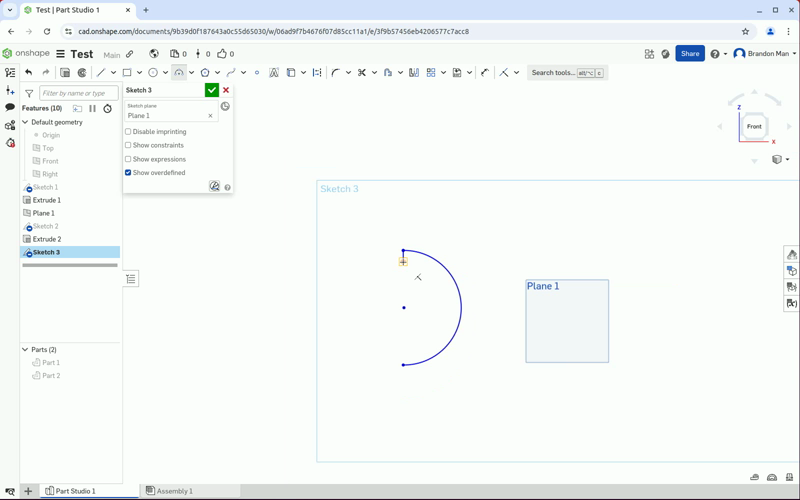
scroll(-6)
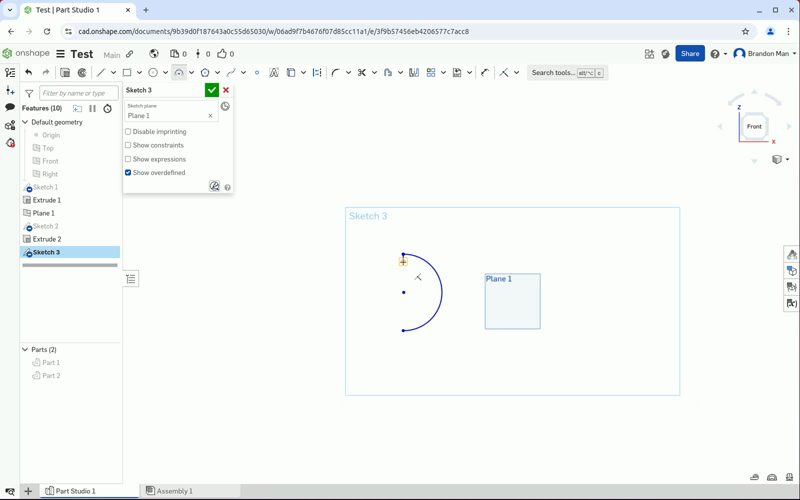
scroll(-6)
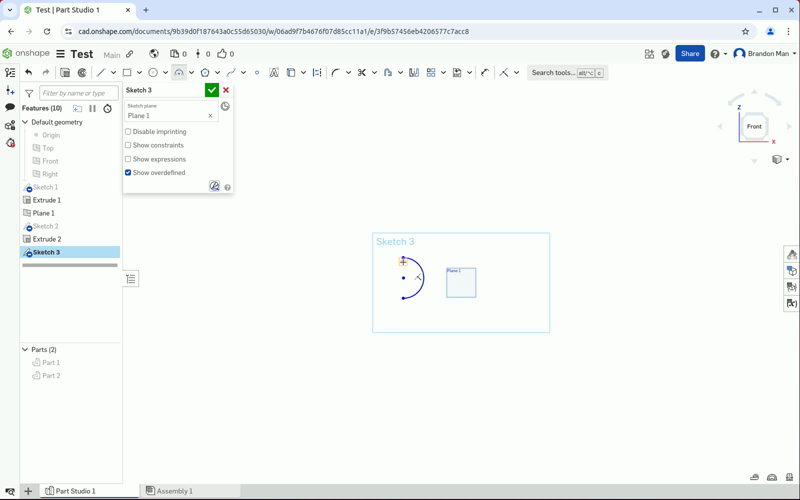
key_down(shift)
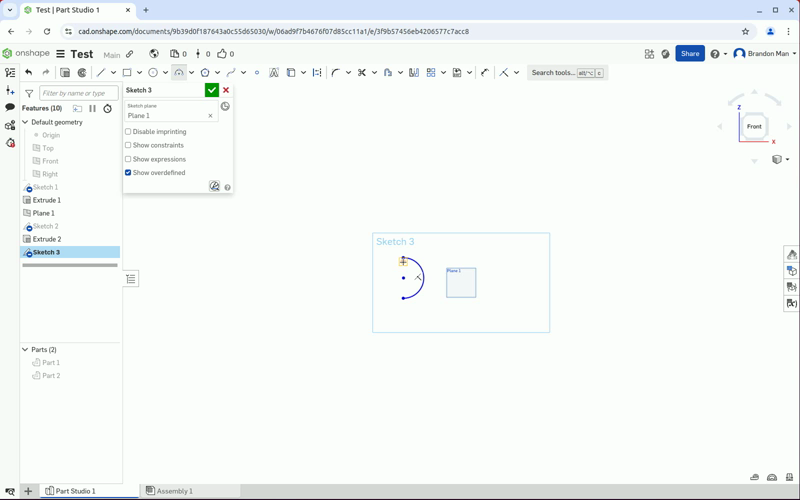
mouse_move(403, 294)
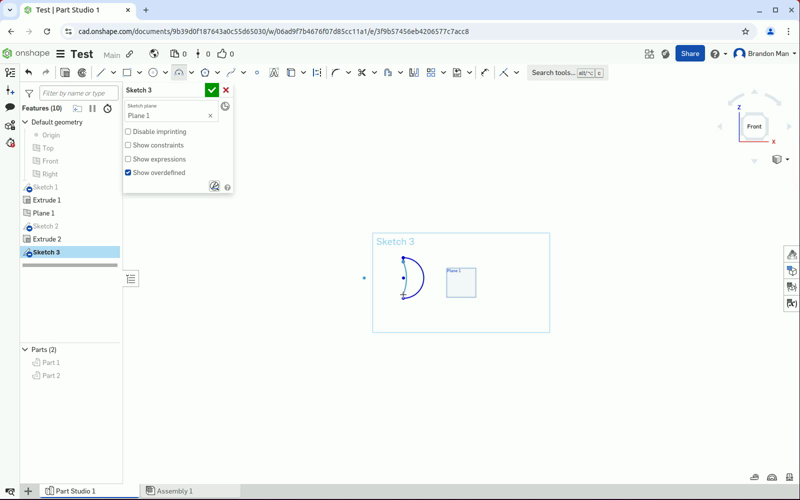
scroll(6)
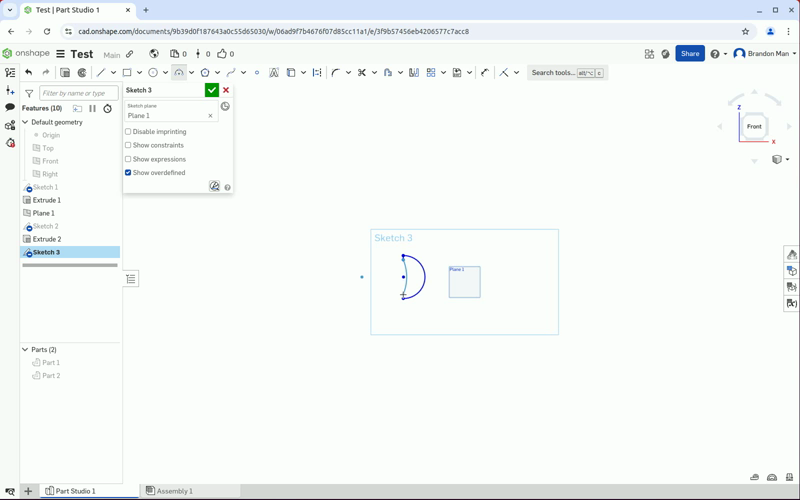
scroll(6)
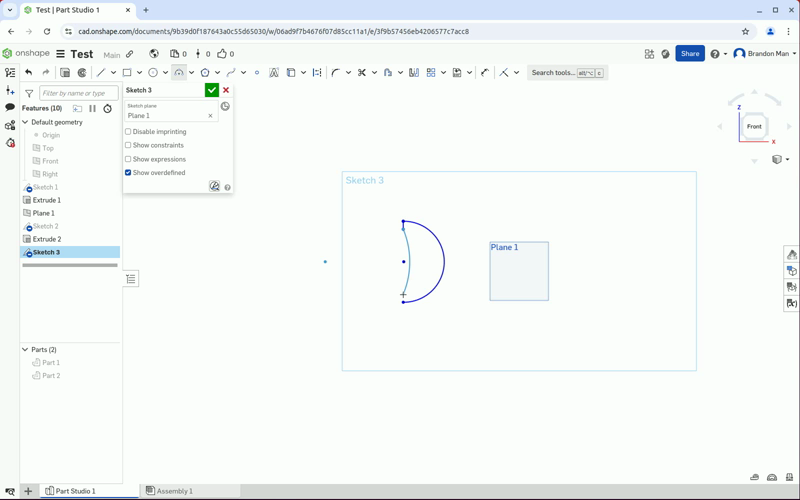
scroll(6)
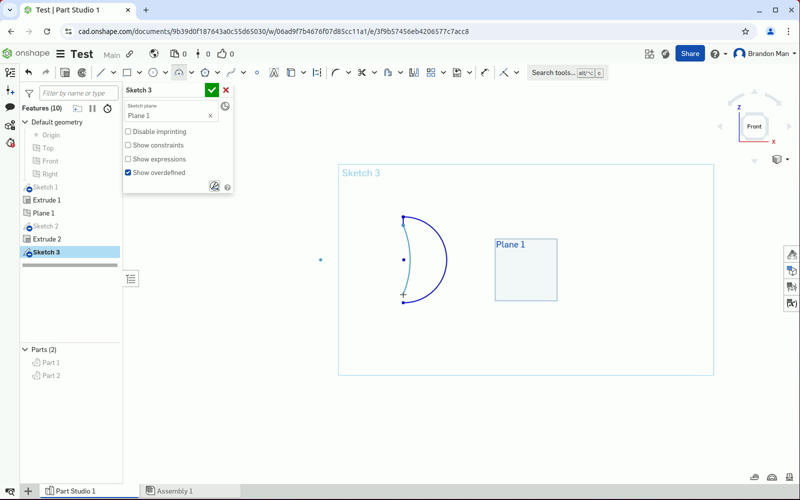
scroll(6)
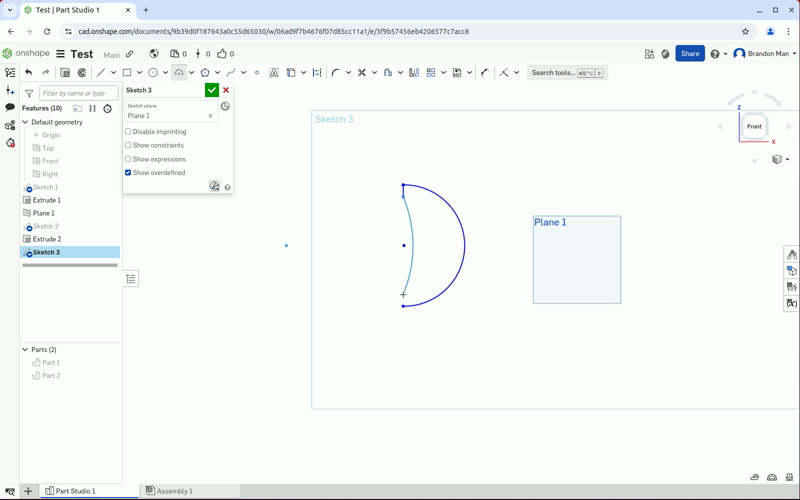
scroll(6)
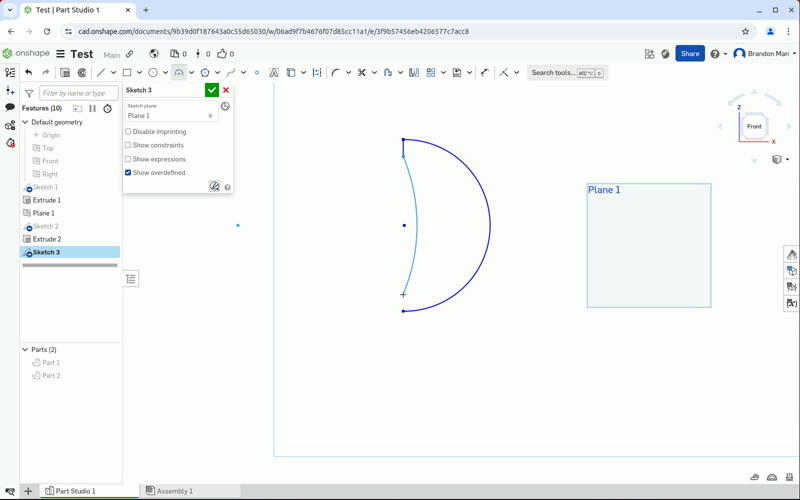
scroll(6)
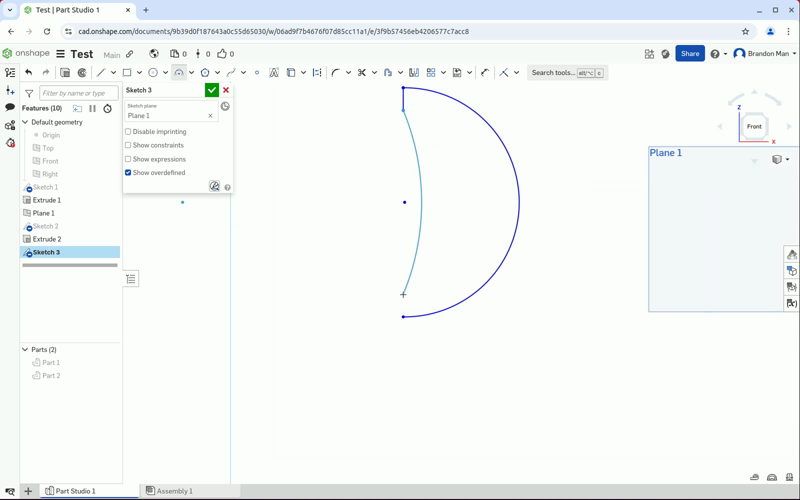
scroll(6)
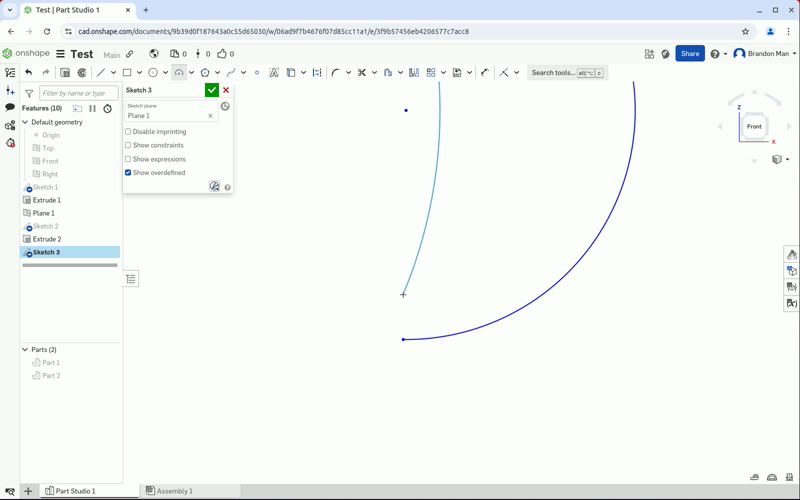
click(403, 294)
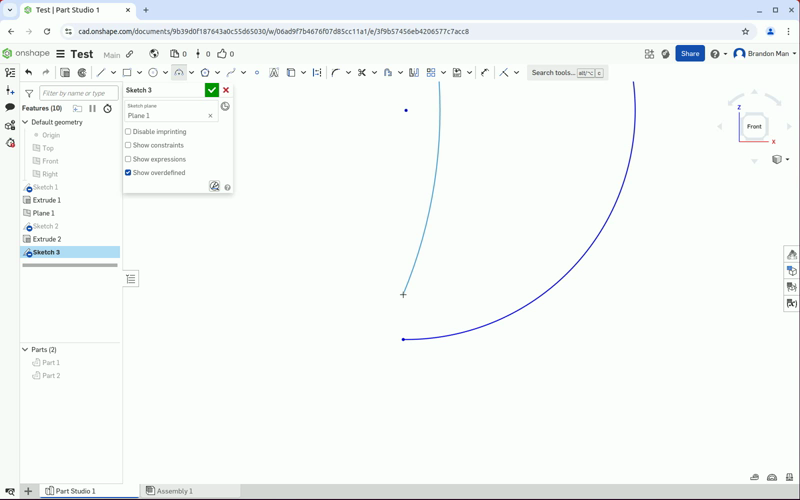
scroll(-6)
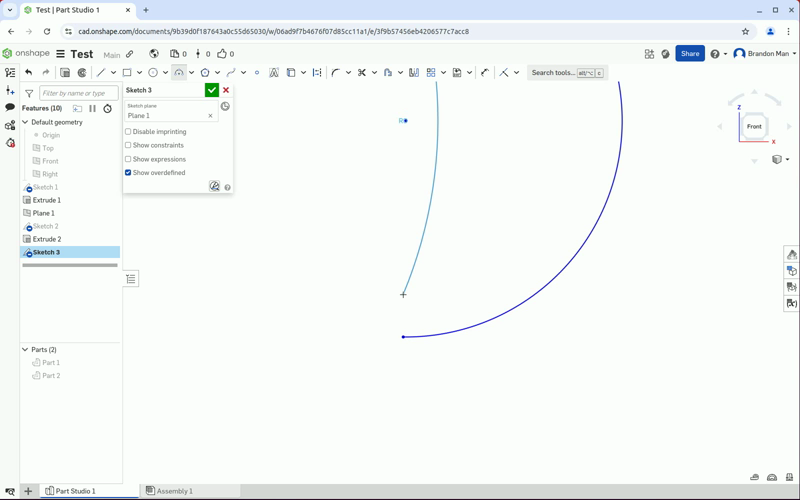
scroll(-6)
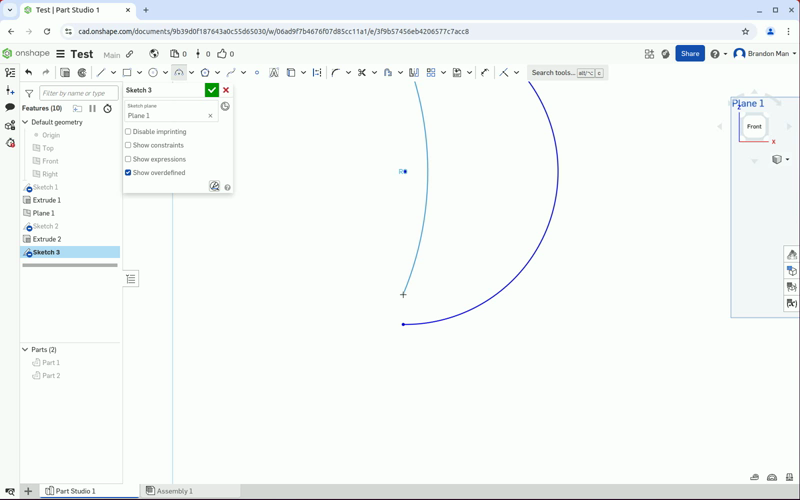
scroll(-6)
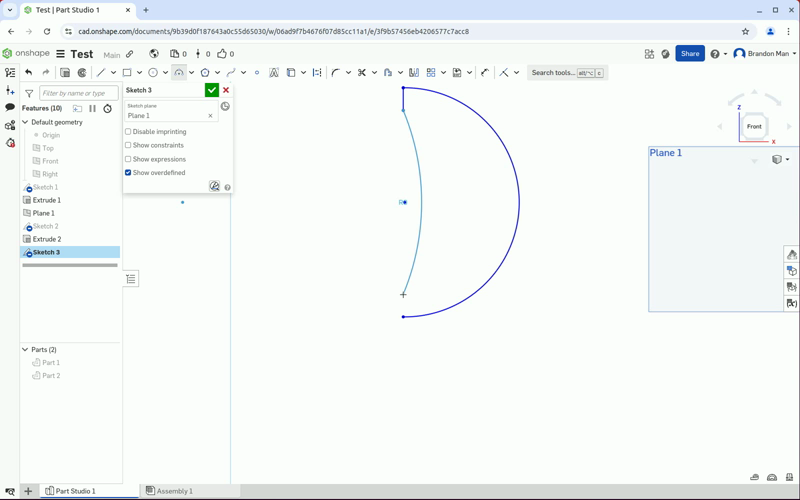
scroll(-6)
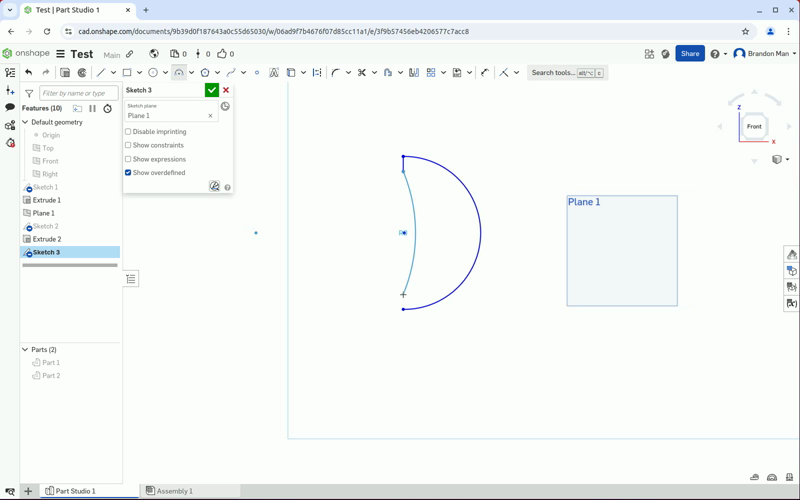
scroll(-6)
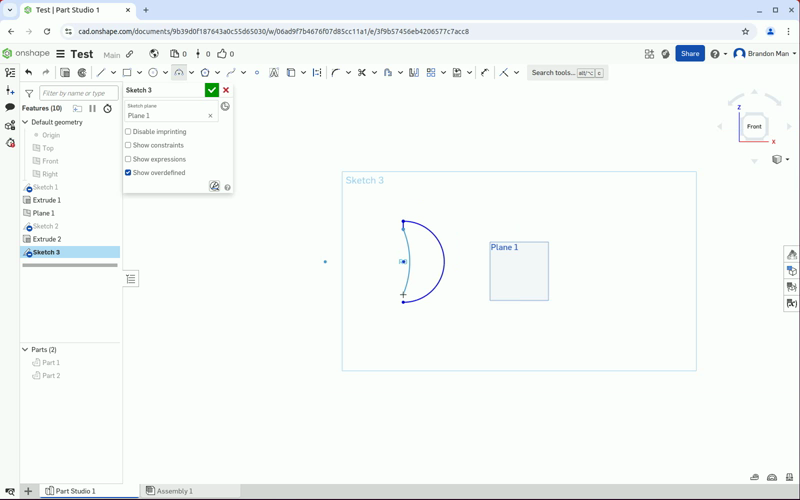
scroll(-6)
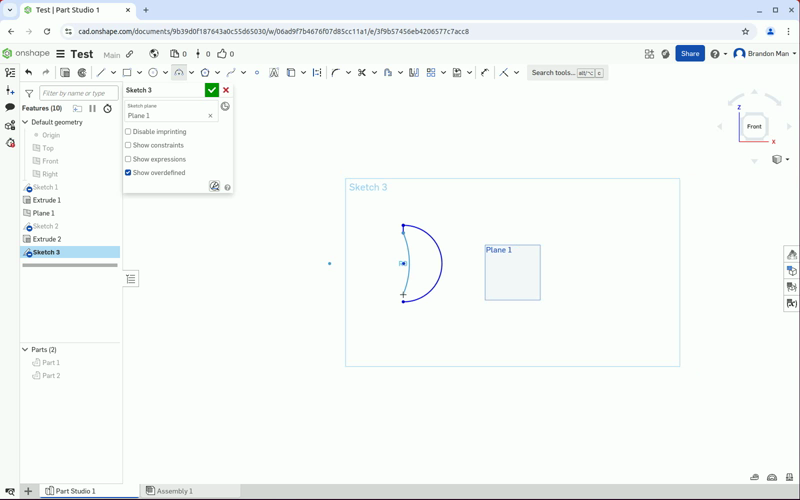
scroll(-6)
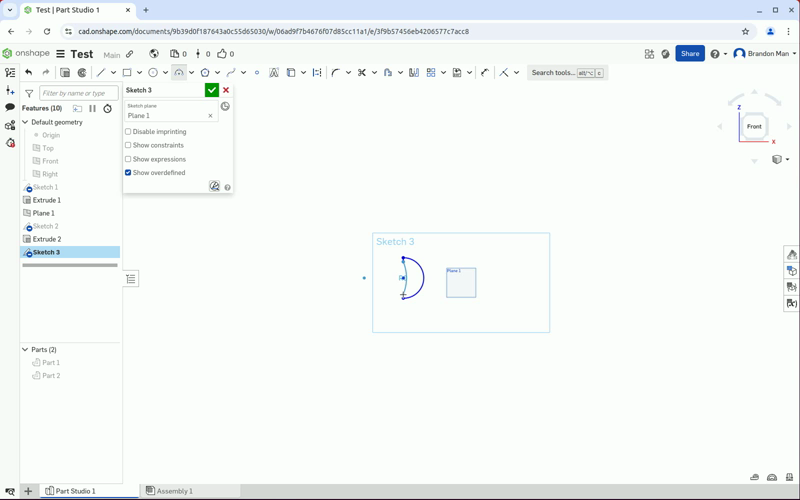
mouse_move(419, 277)
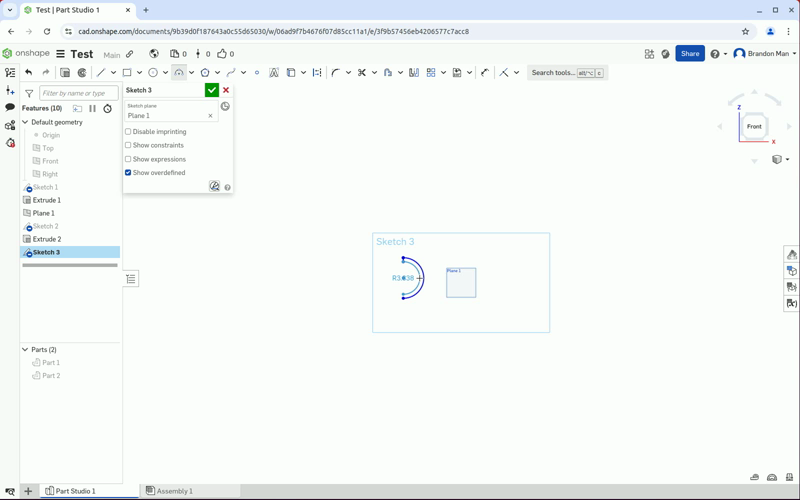
scroll(6)
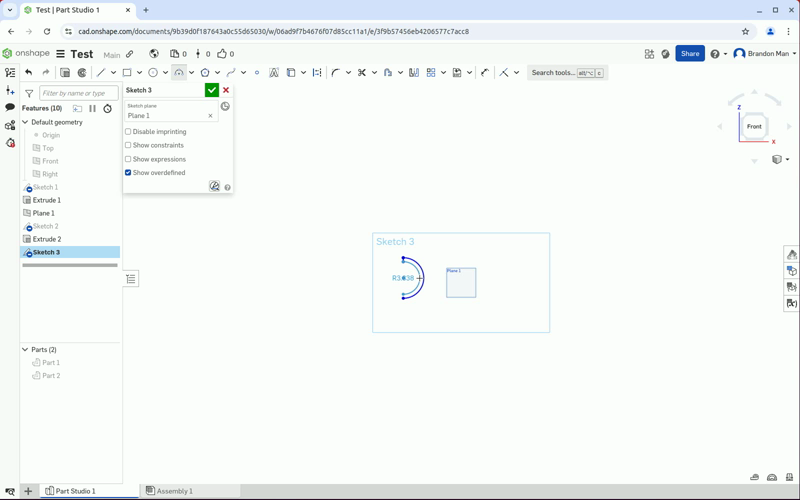
scroll(6)
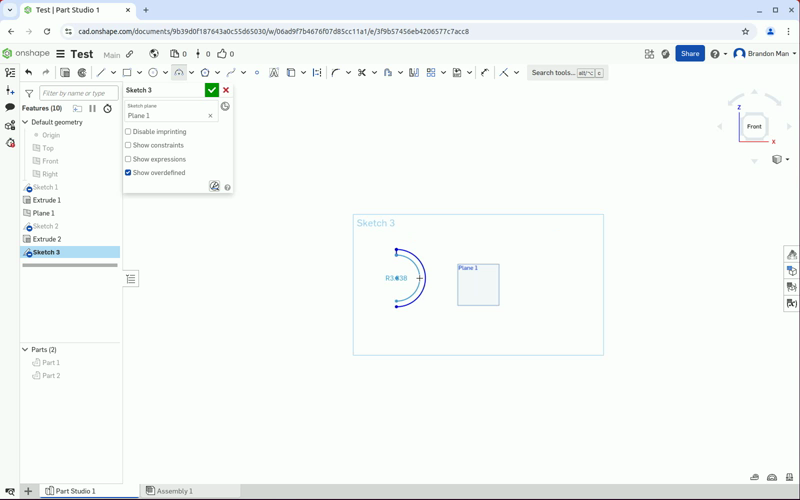
scroll(6)
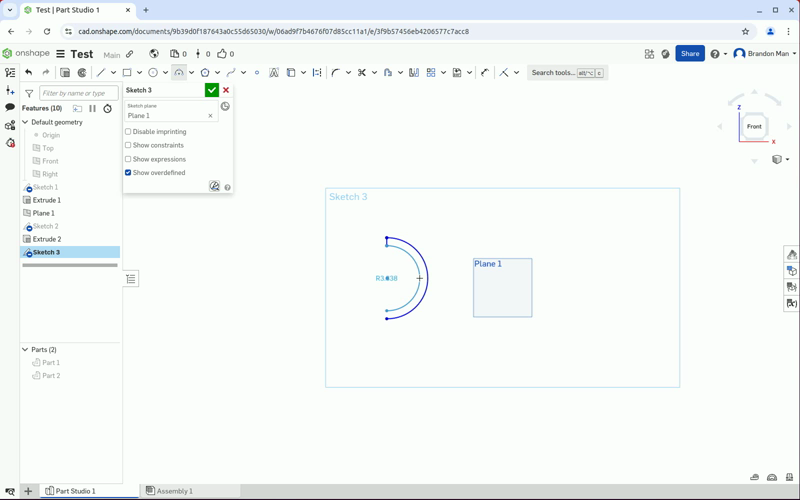
scroll(6)
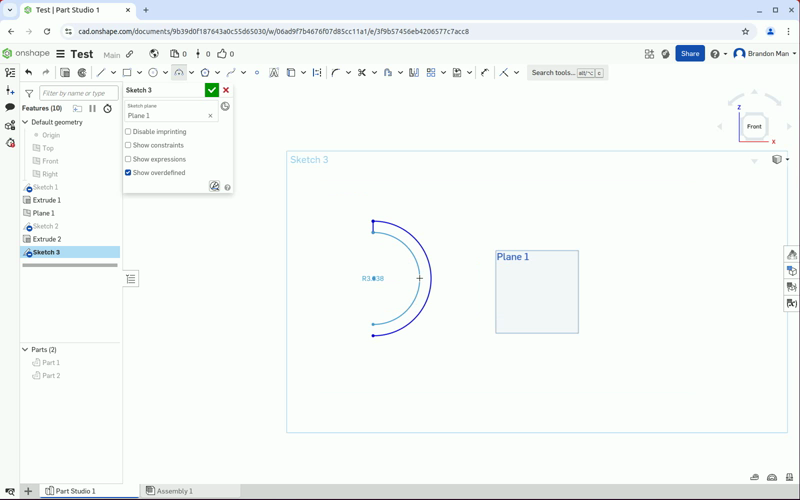
scroll(6)
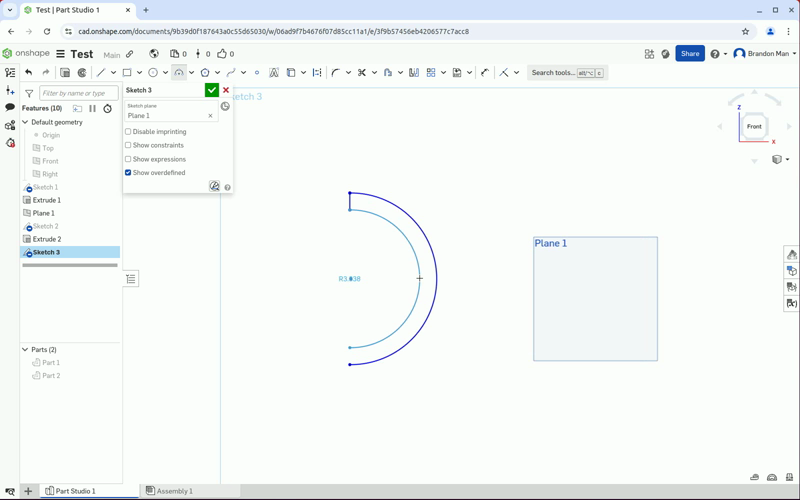
scroll(6)
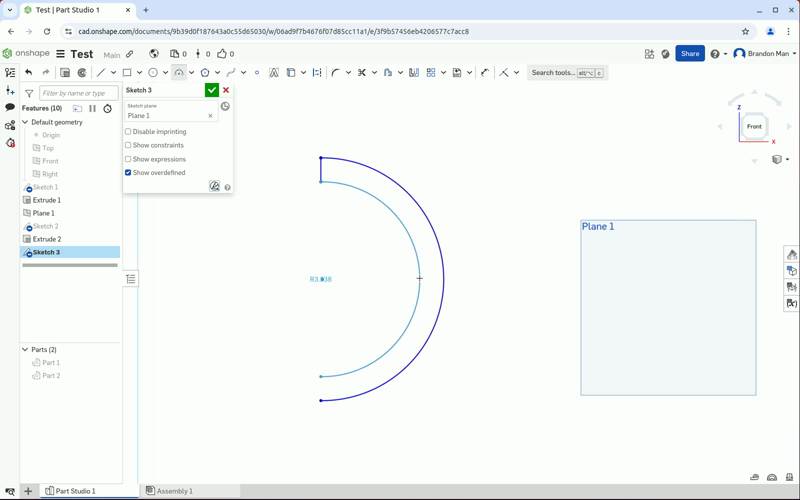
scroll(6)
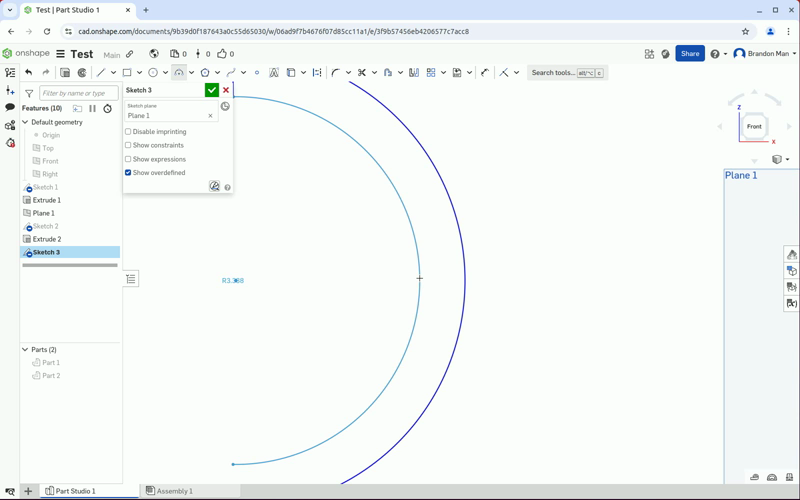
click(419, 277)
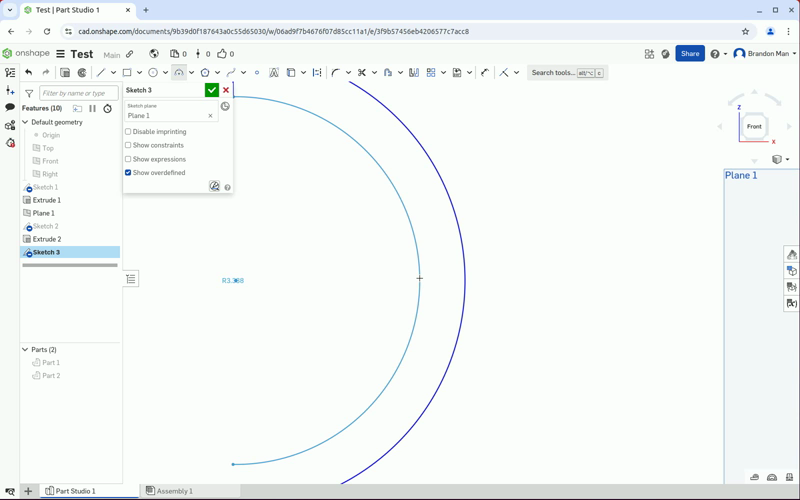
scroll(-6)
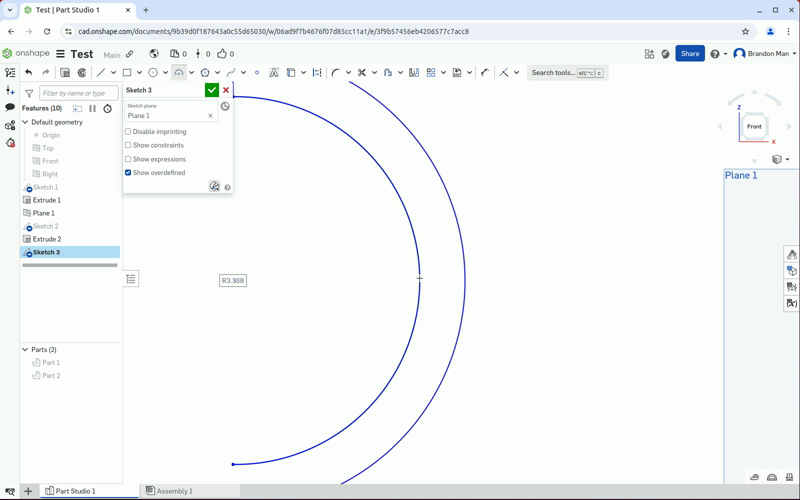
scroll(-6)
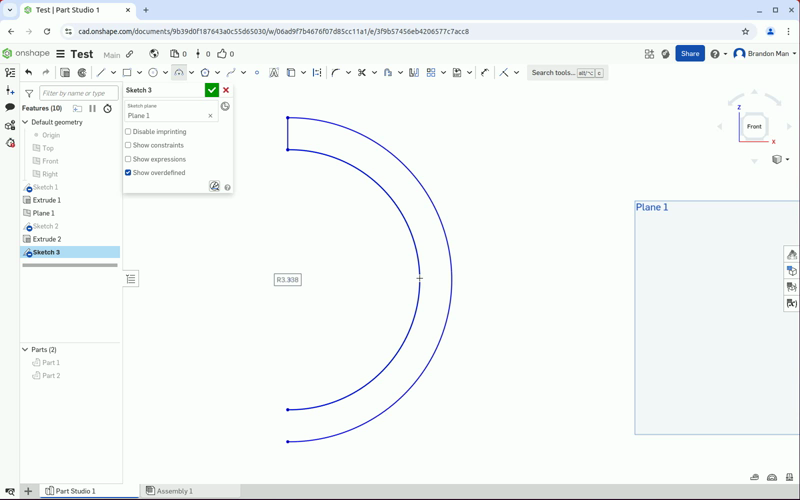
scroll(-6)
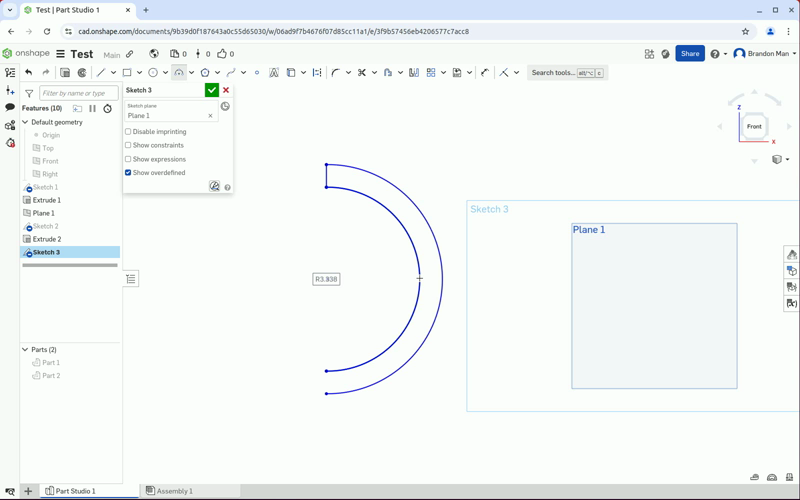
scroll(-6)
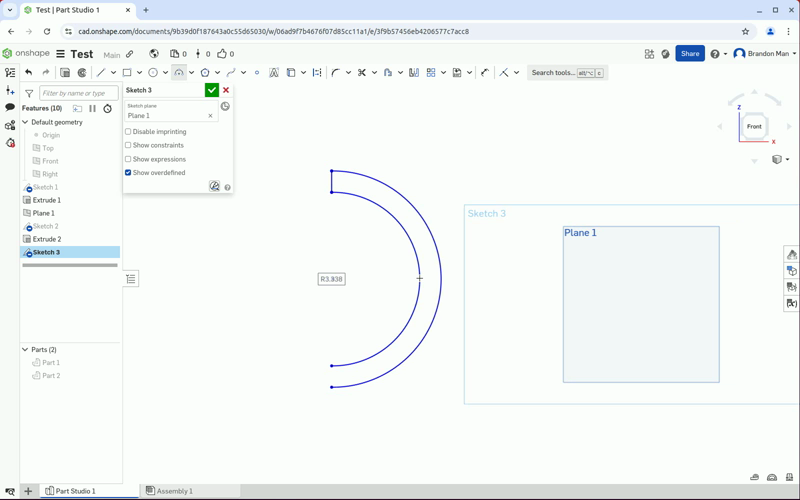
scroll(-6)
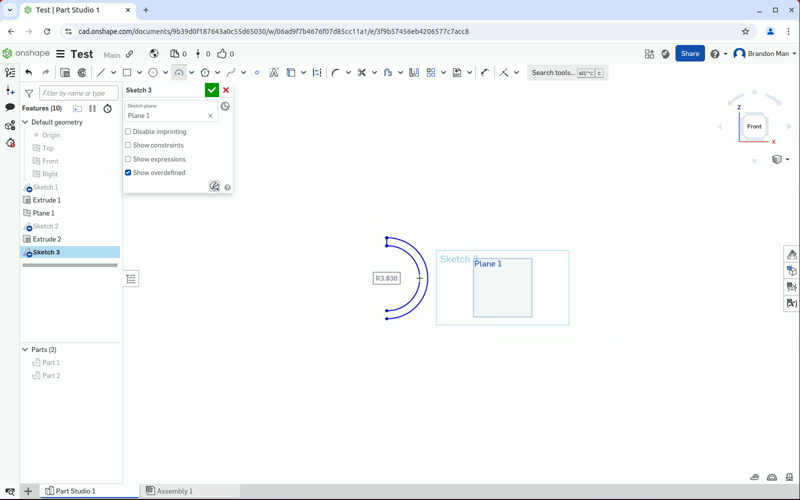
scroll(-6)
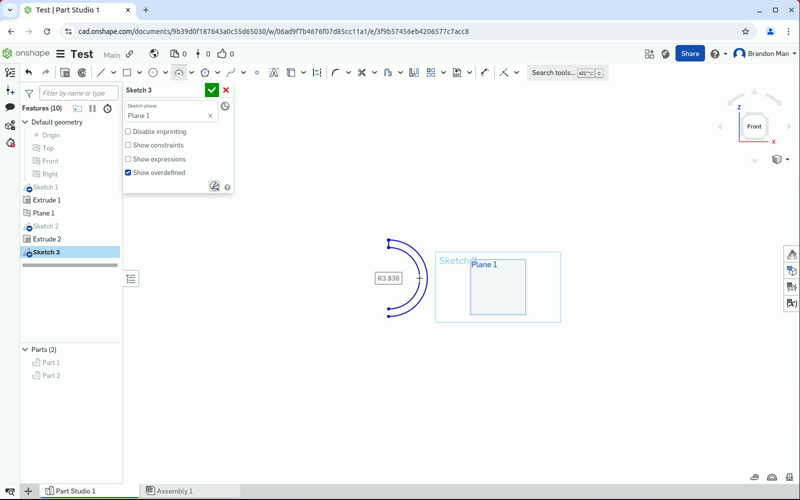
scroll(-6)
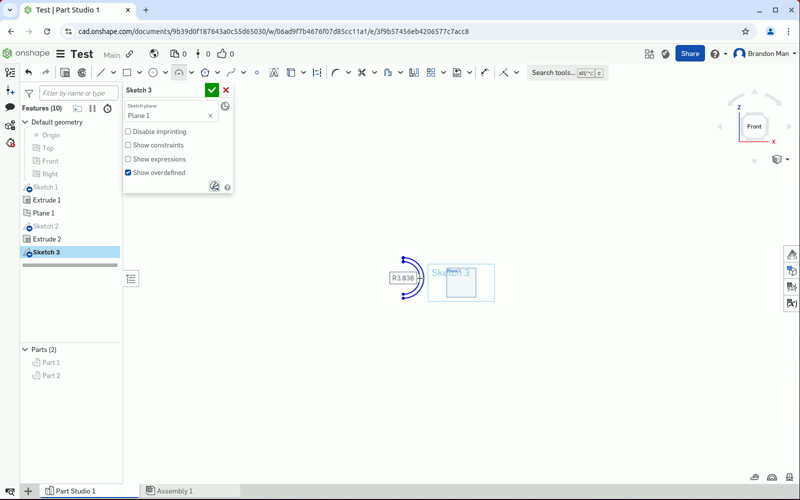
key_up(shift)
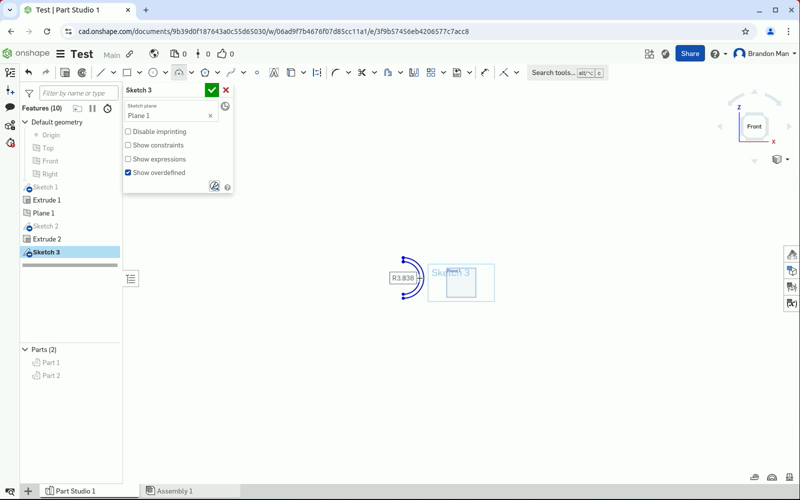
key(esc)
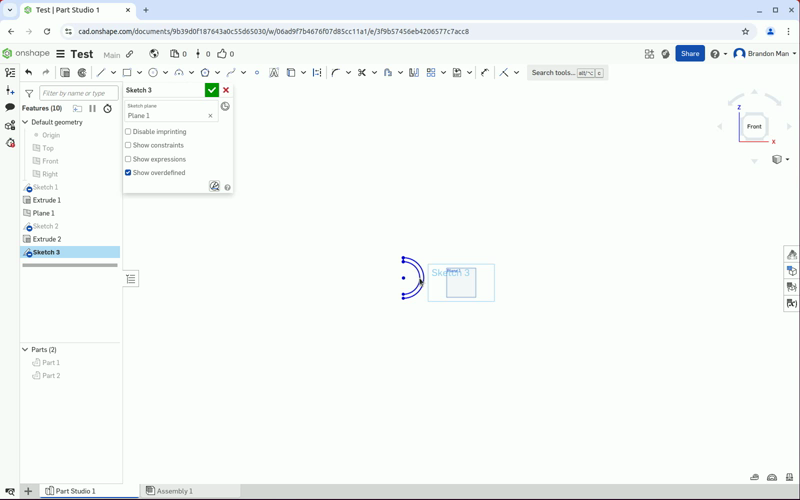
key(l)
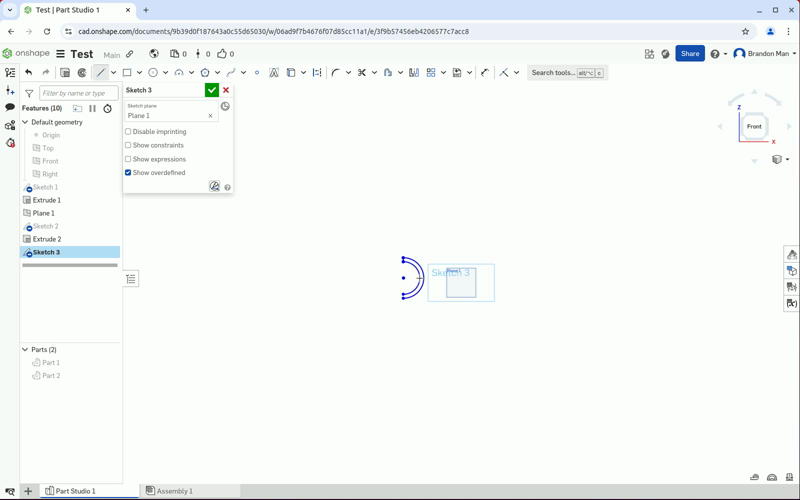
mouse_move(403, 294)
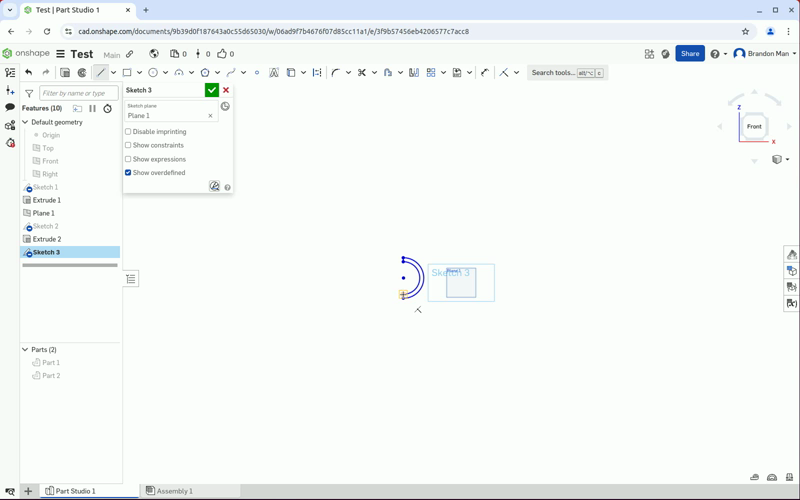
scroll(6)
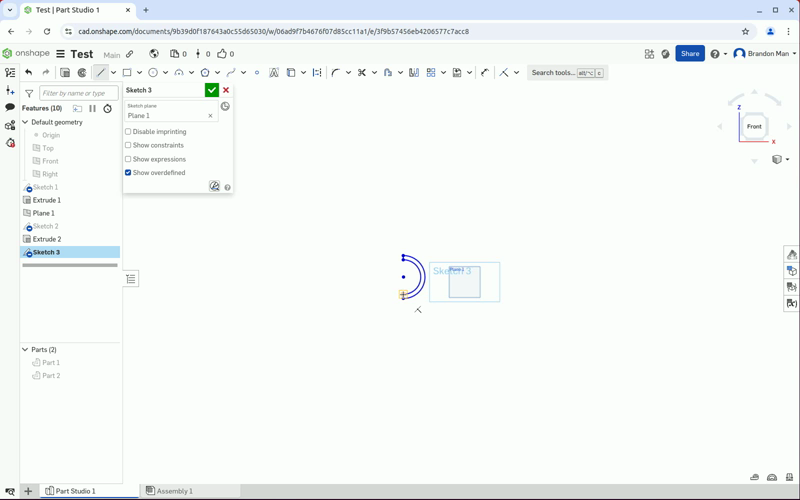
scroll(6)
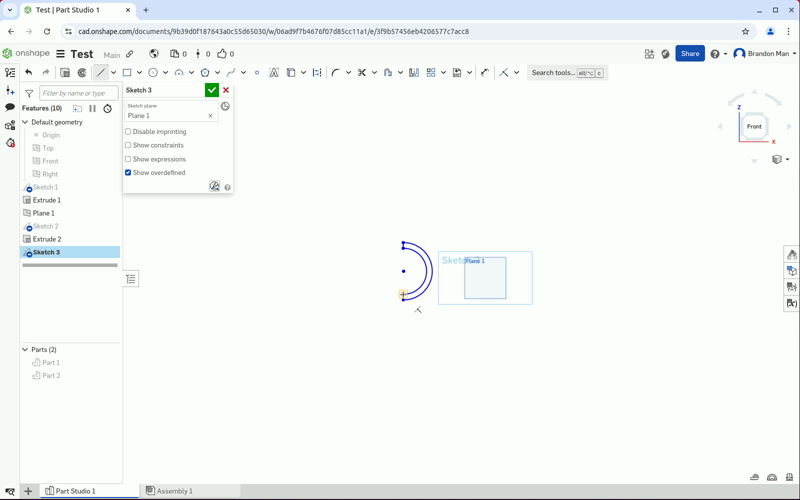
scroll(6)
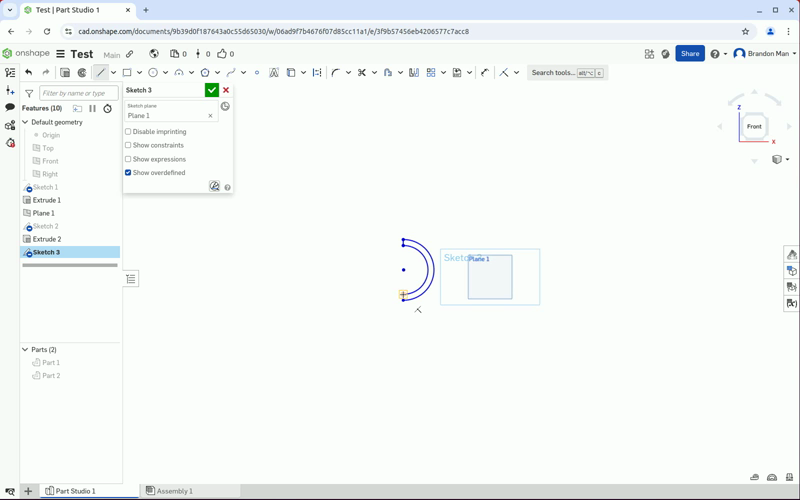
scroll(6)
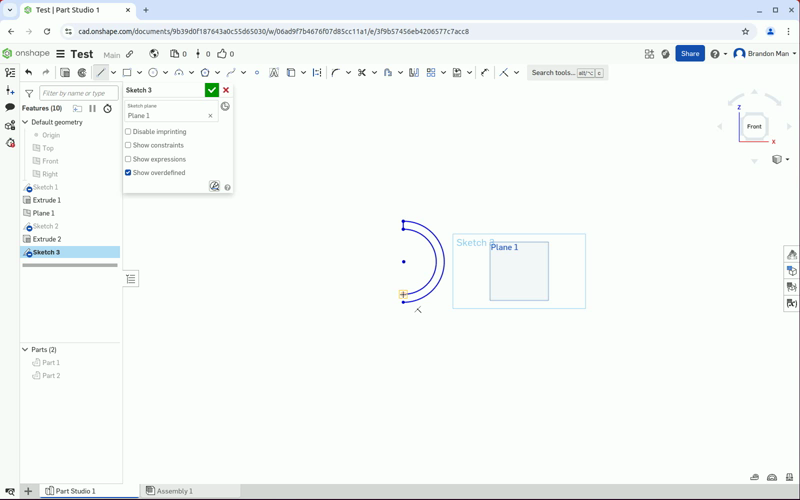
scroll(6)
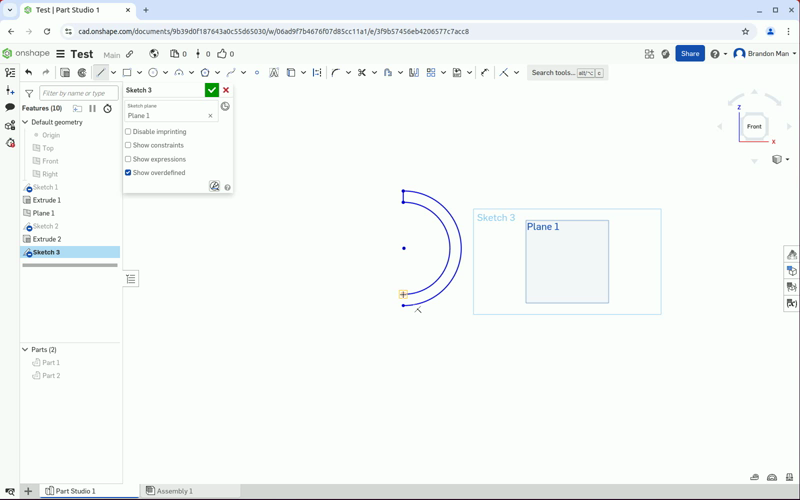
scroll(6)
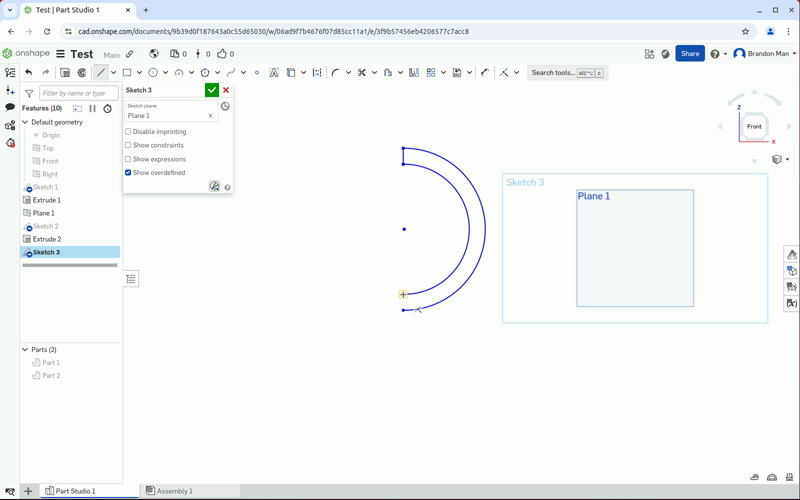
scroll(6)
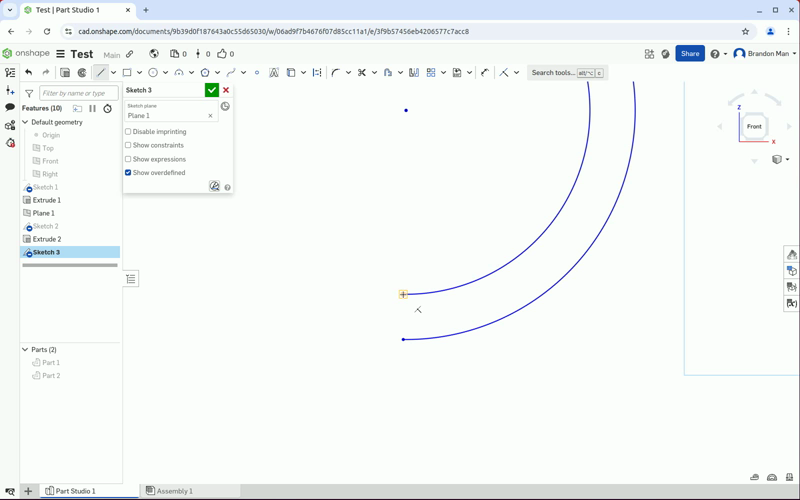
click(403, 294)
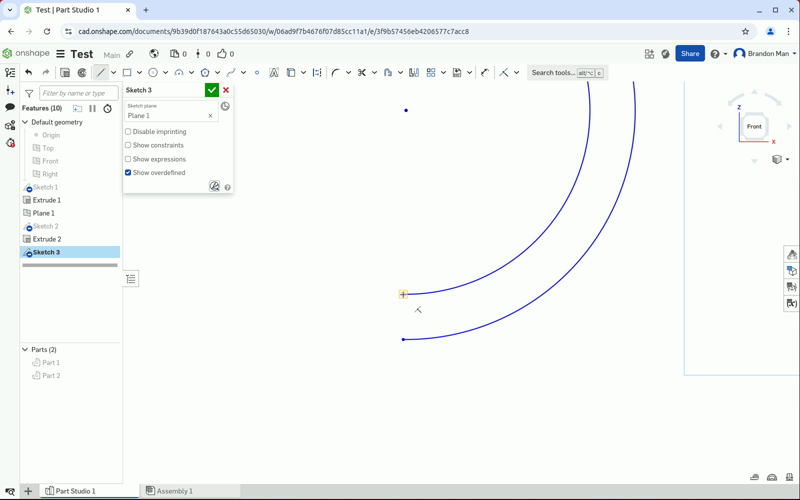
scroll(-6)
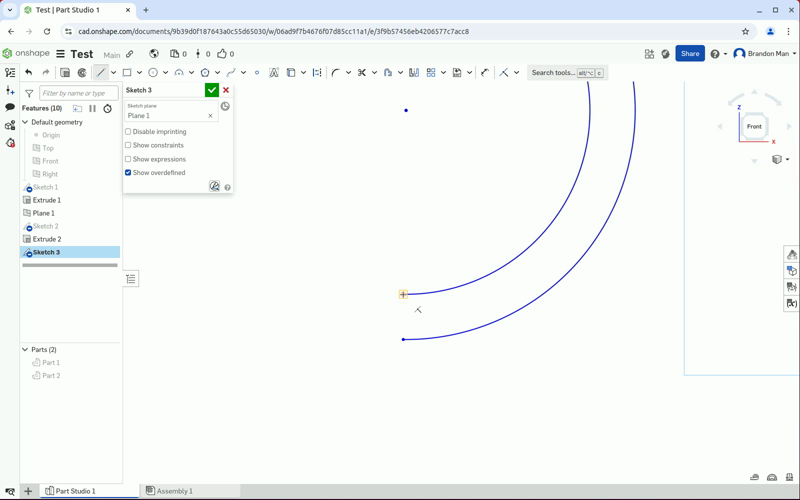
scroll(-6)
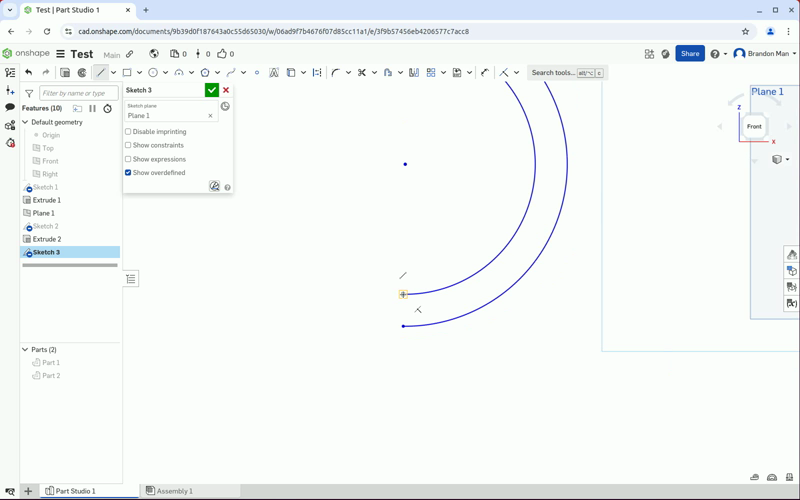
scroll(-6)
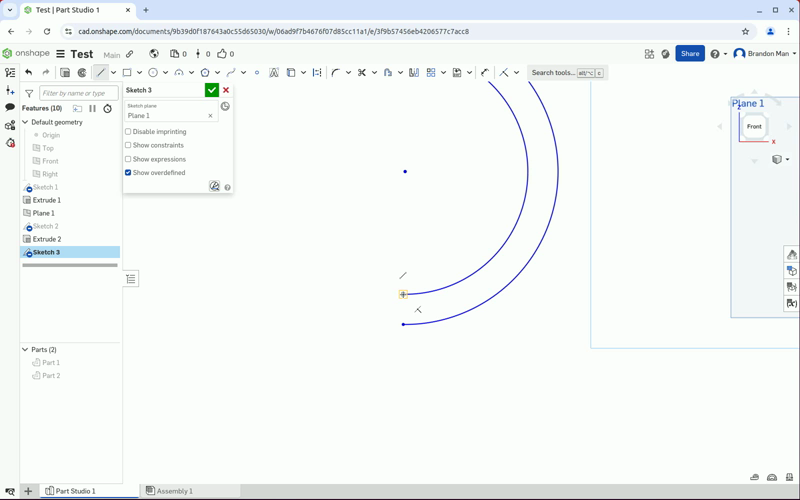
scroll(-6)
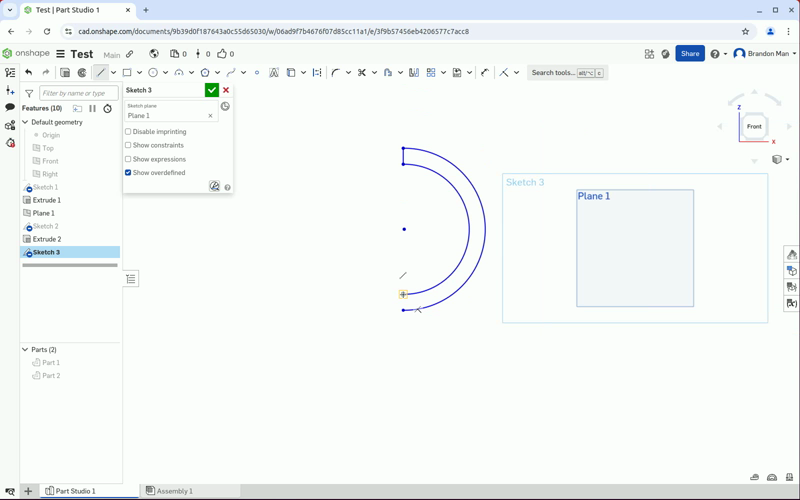
scroll(-6)
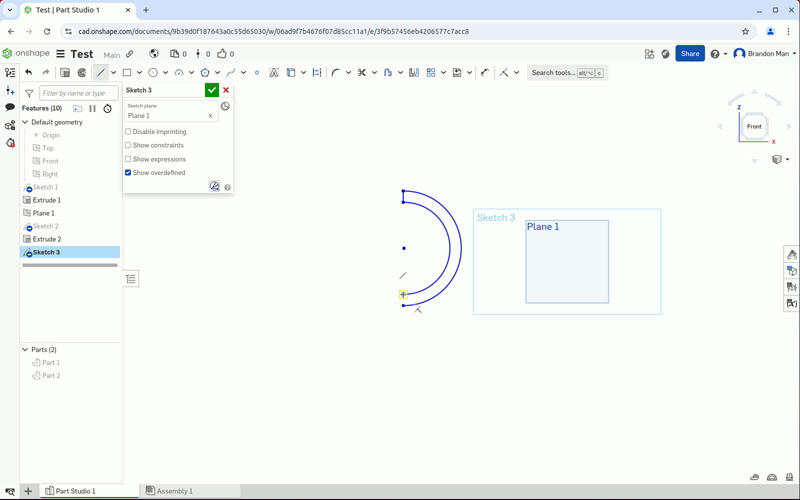
scroll(-6)
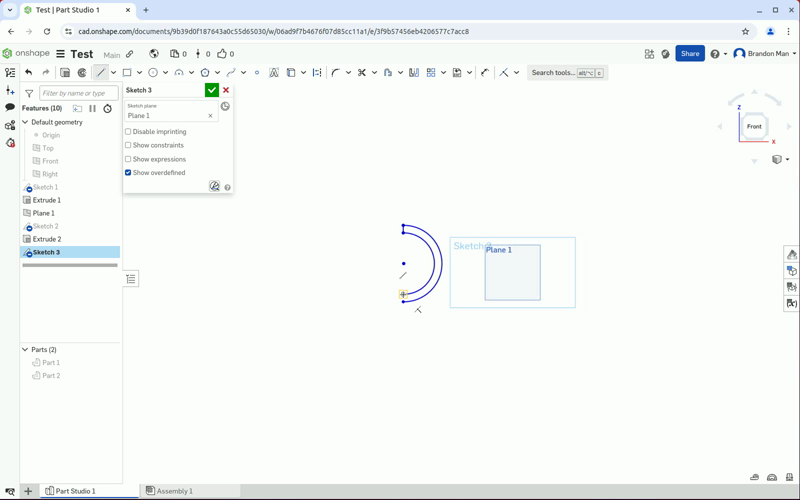
scroll(-6)
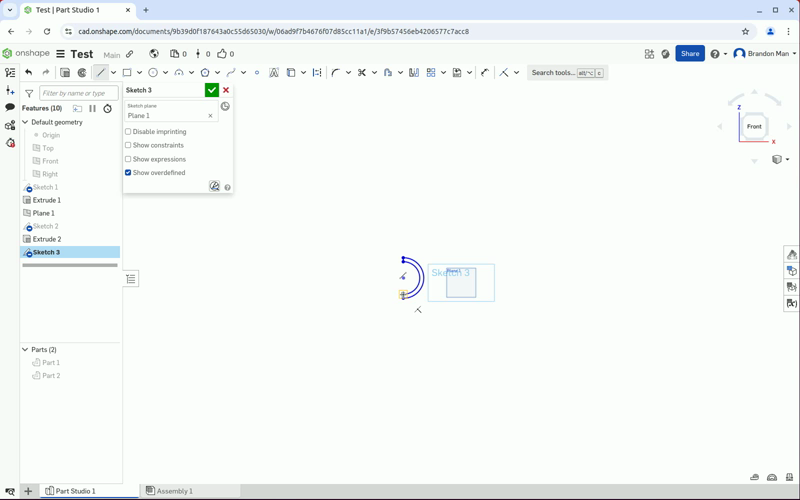
mouse_move(433, 294)
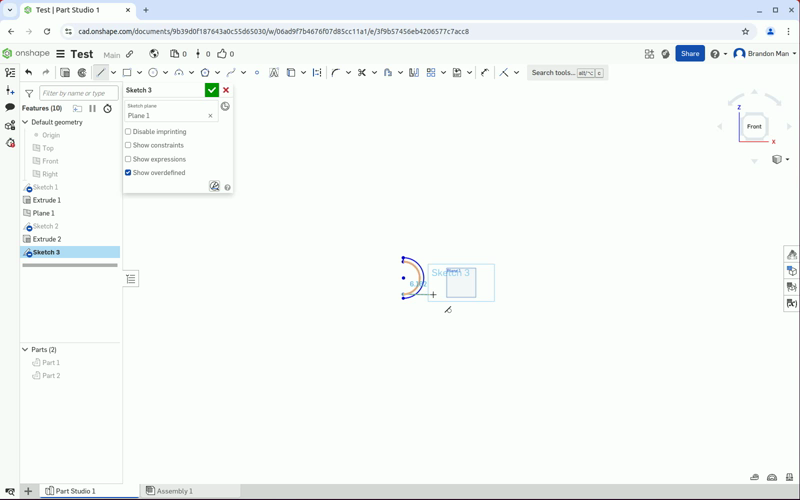
key_down(shift)
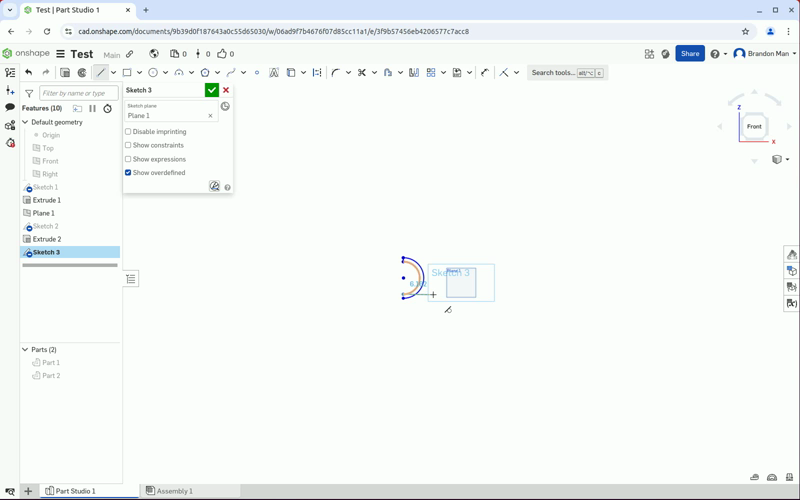
mouse_move(403, 298)
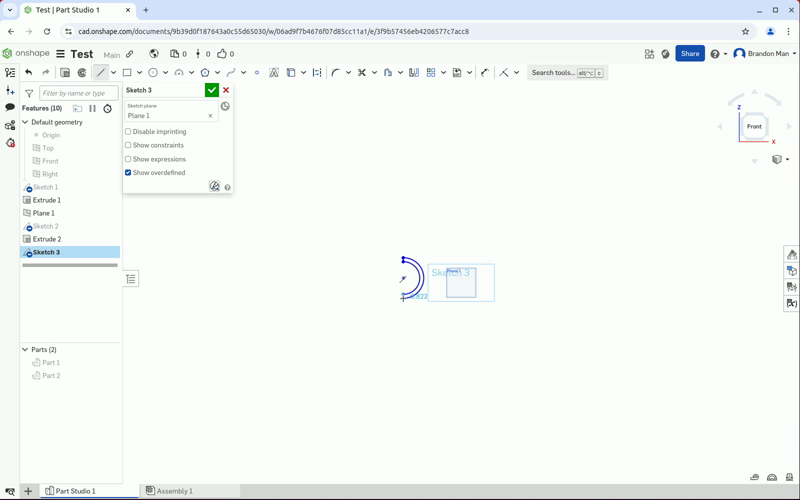
scroll(6)
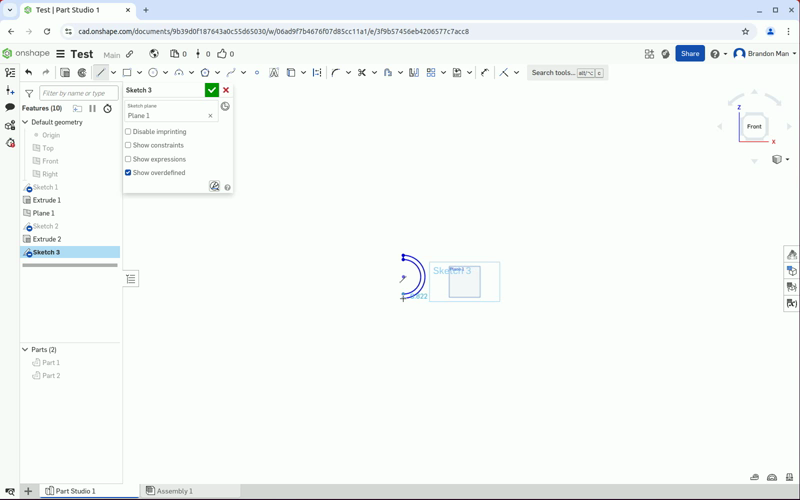
scroll(6)
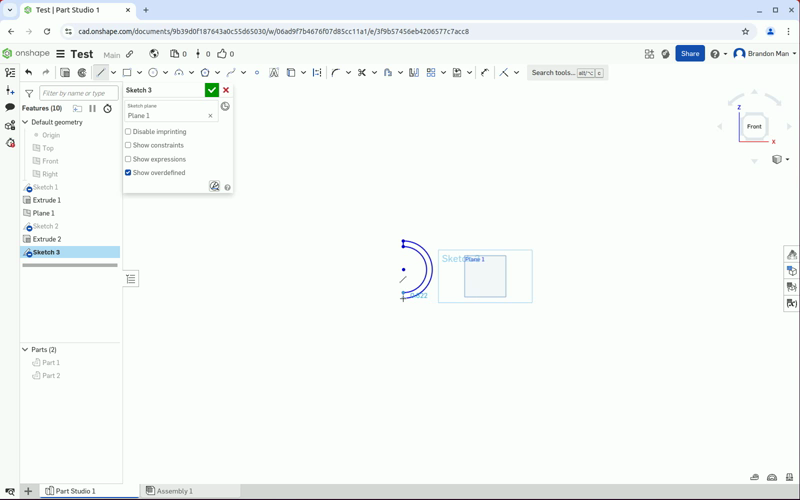
scroll(6)
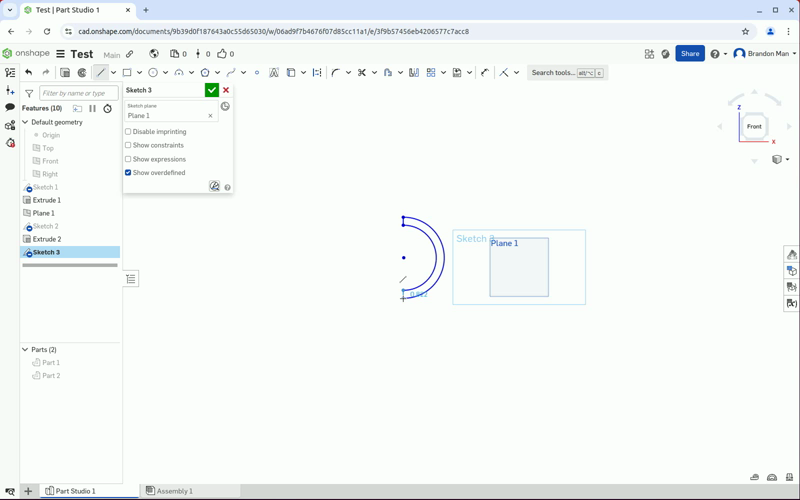
scroll(6)
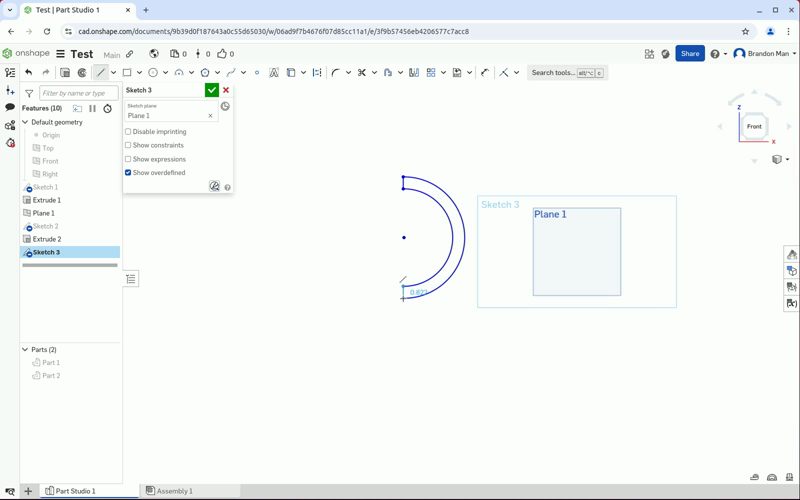
scroll(6)
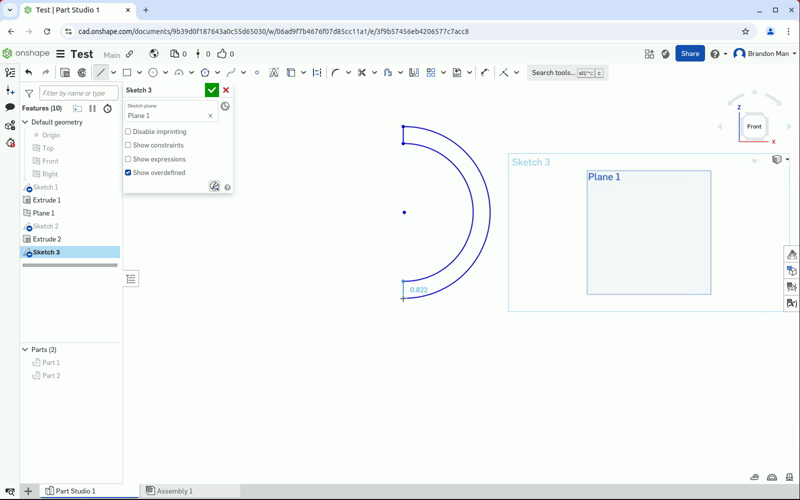
scroll(6)
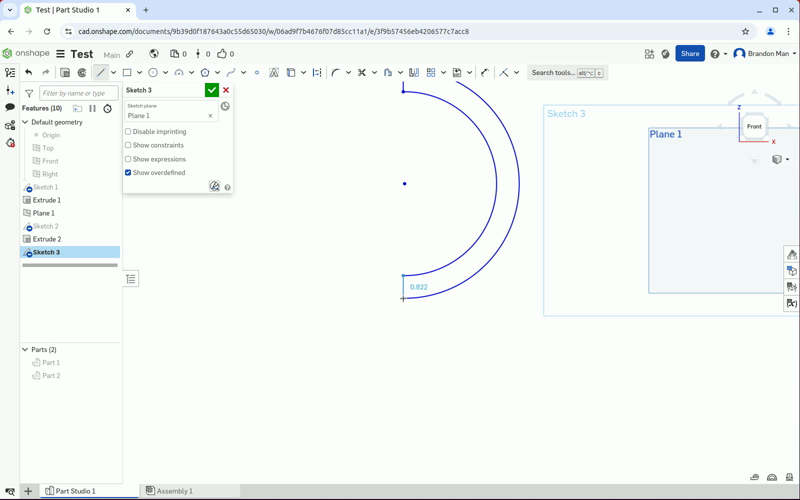
scroll(6)
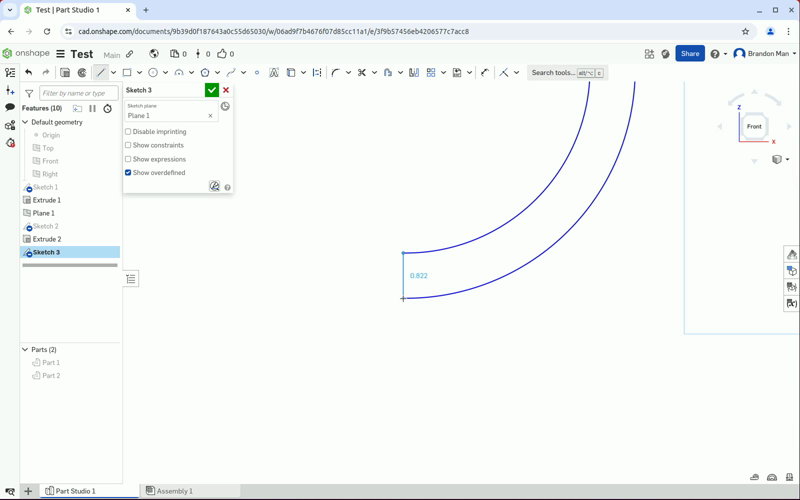
key_up(shift)
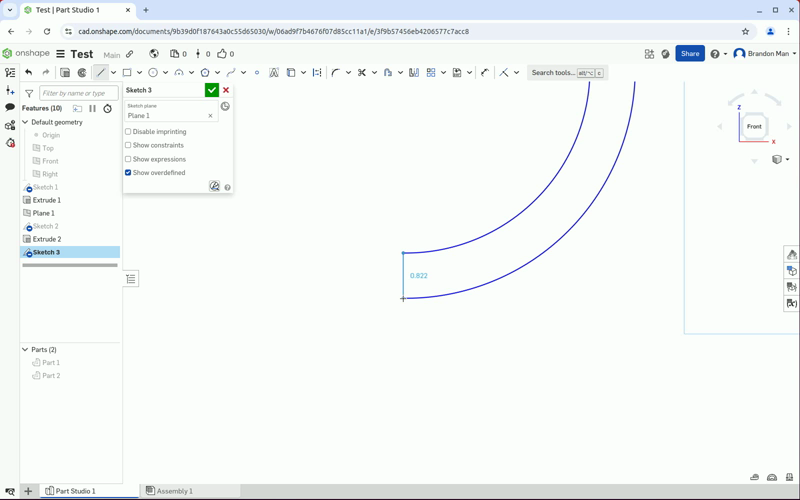
click(403, 298)
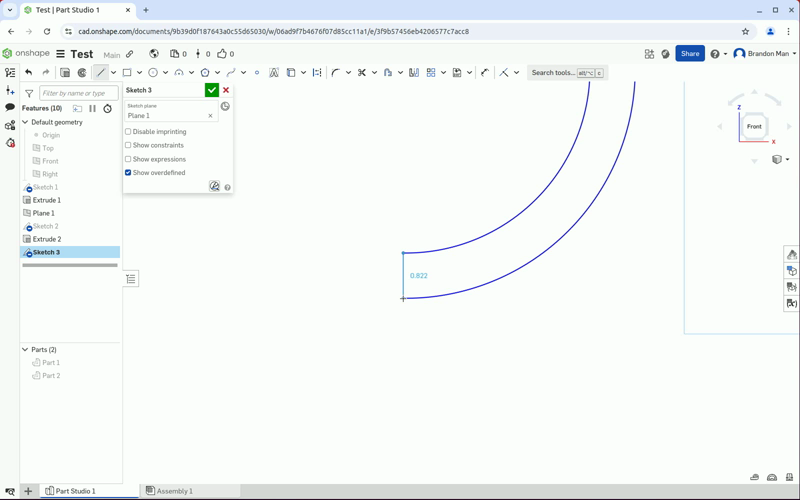
scroll(-6)
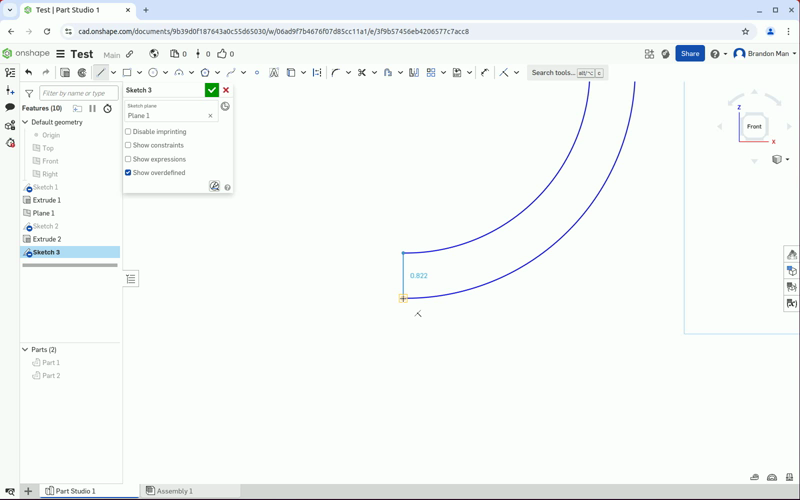
scroll(-6)
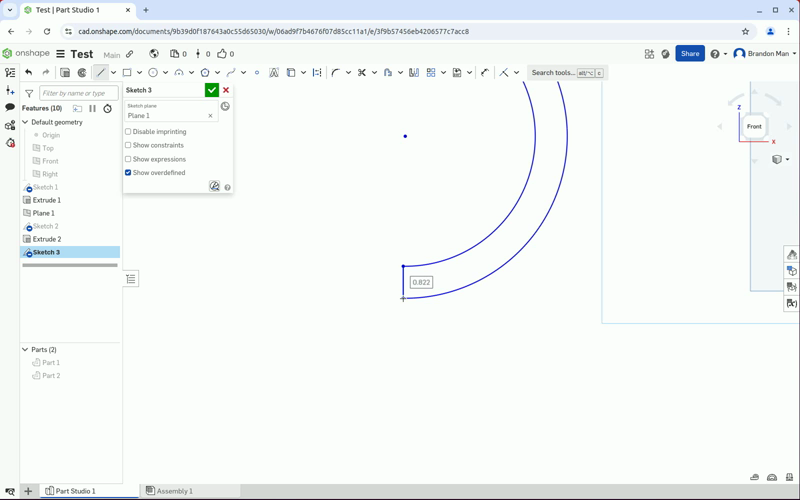
scroll(-6)
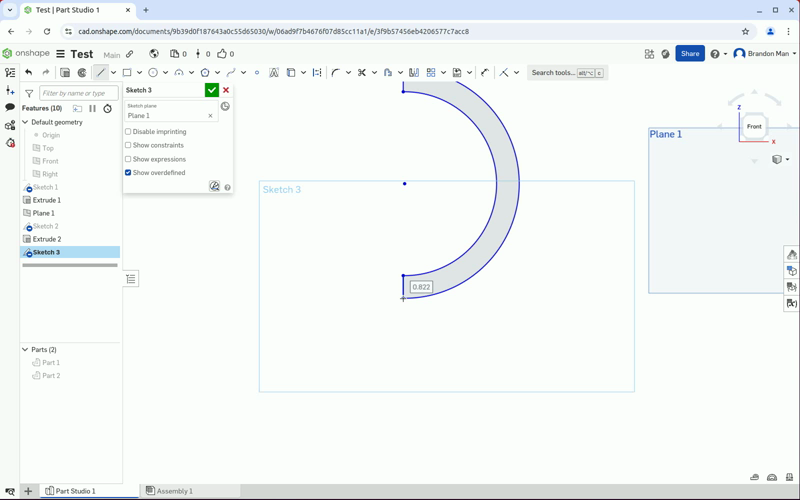
scroll(-6)
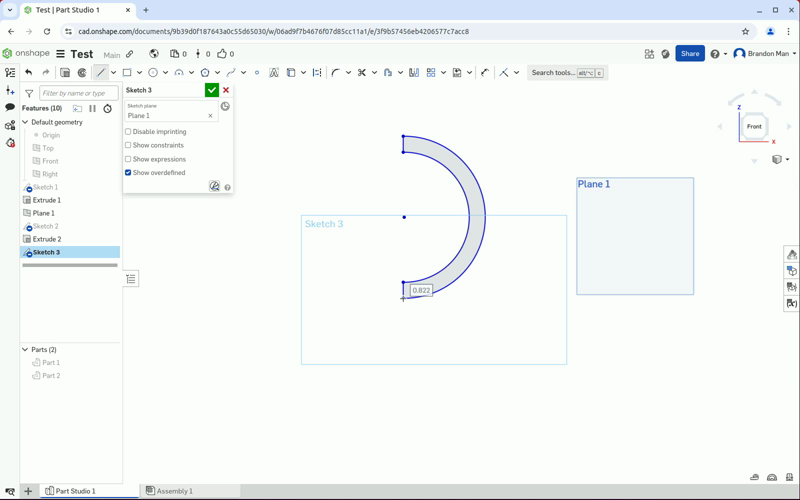
scroll(-6)
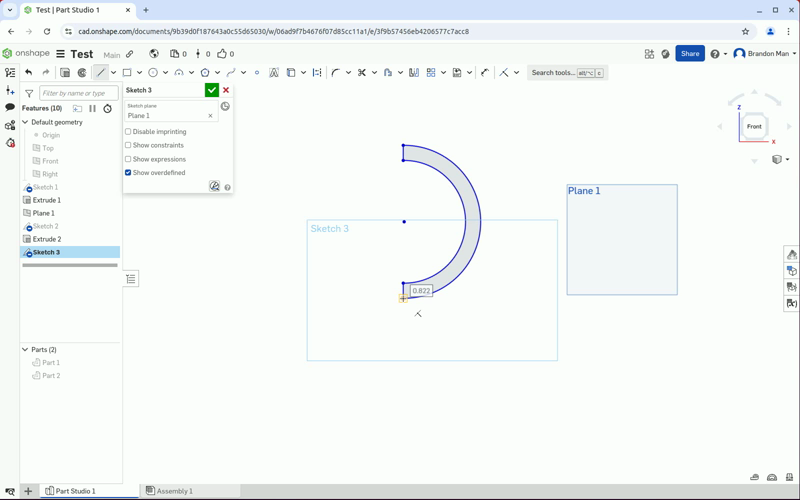
scroll(-6)
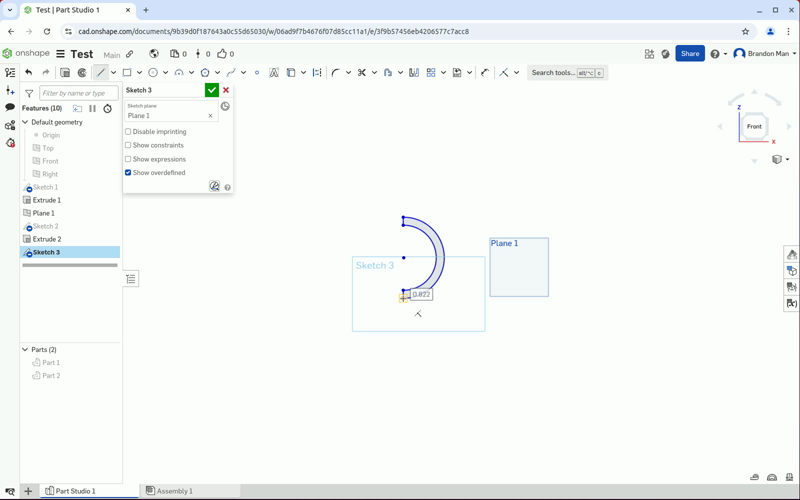
scroll(-6)
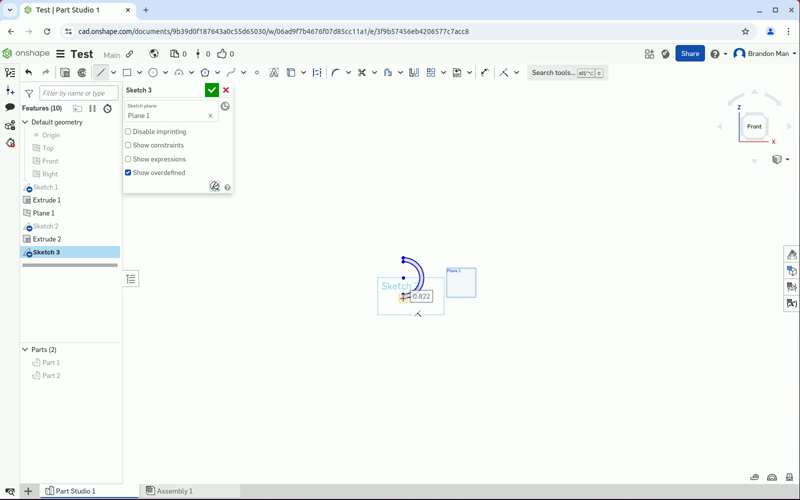
key(esc)
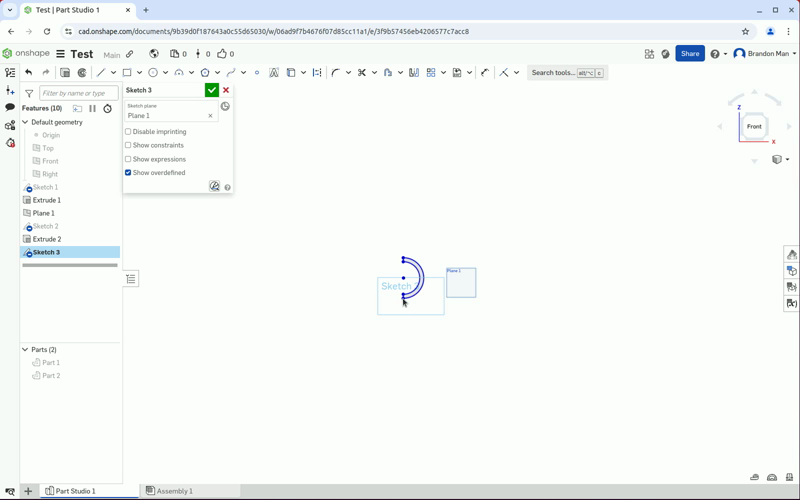
mouse_move(418, 267)
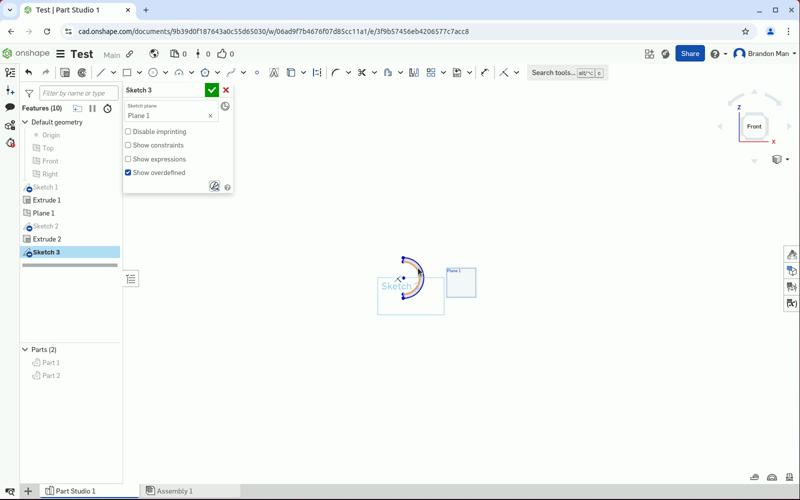
scroll(6)
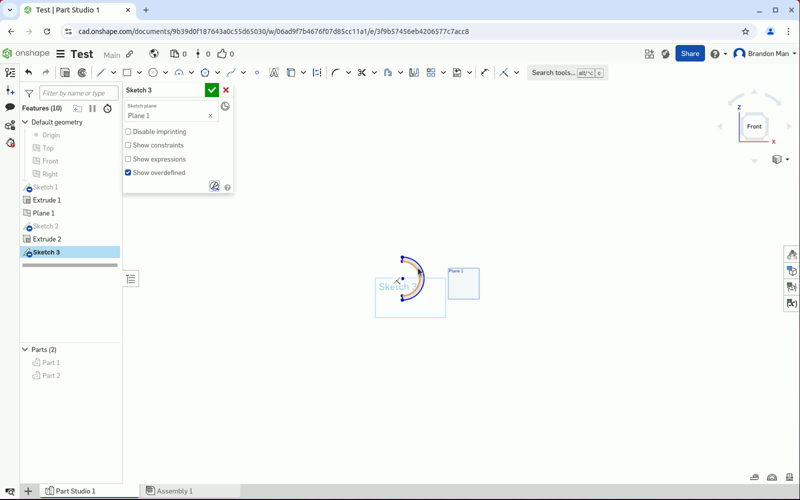
scroll(6)
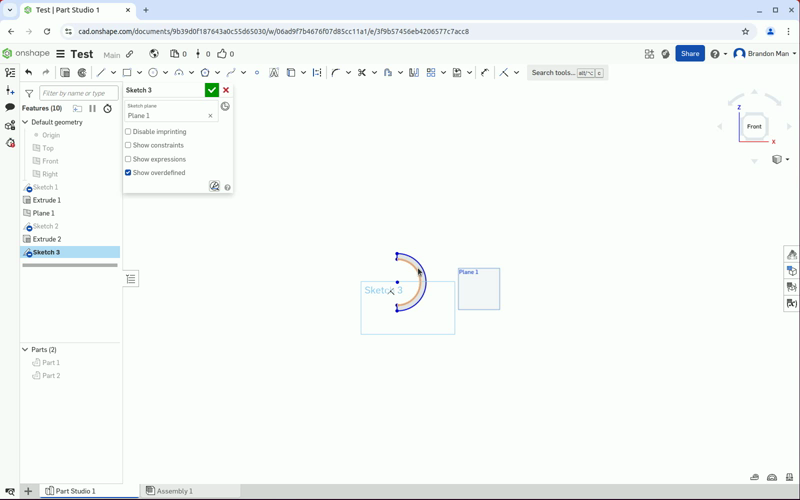
scroll(6)
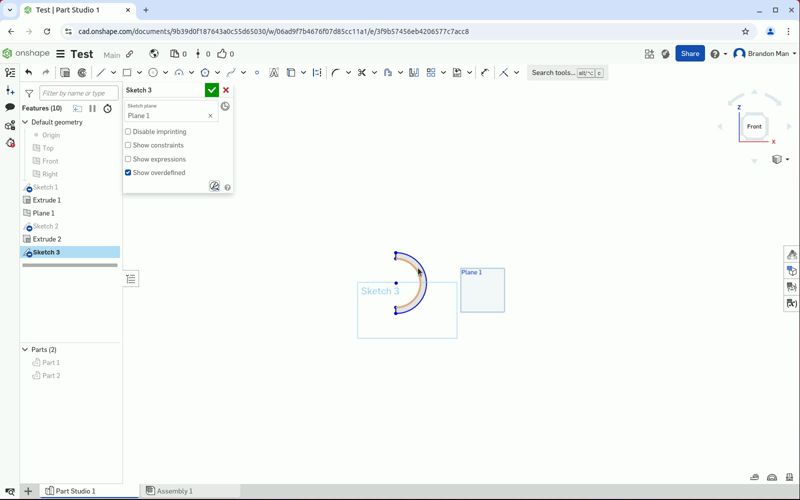
scroll(6)
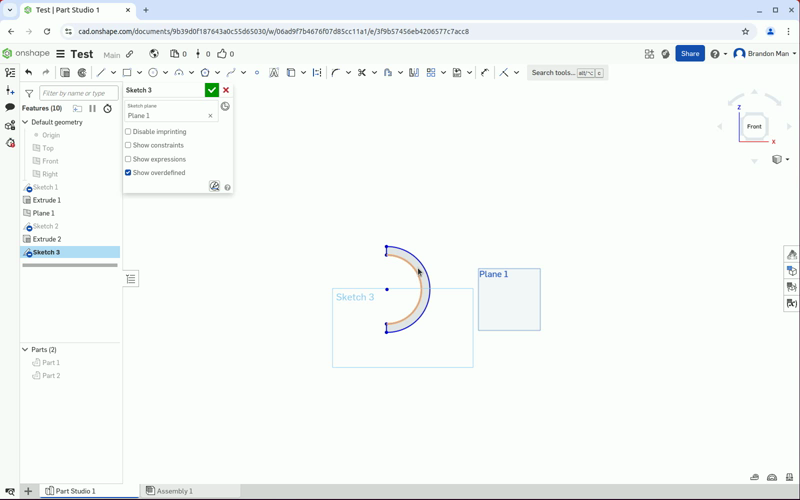
scroll(6)
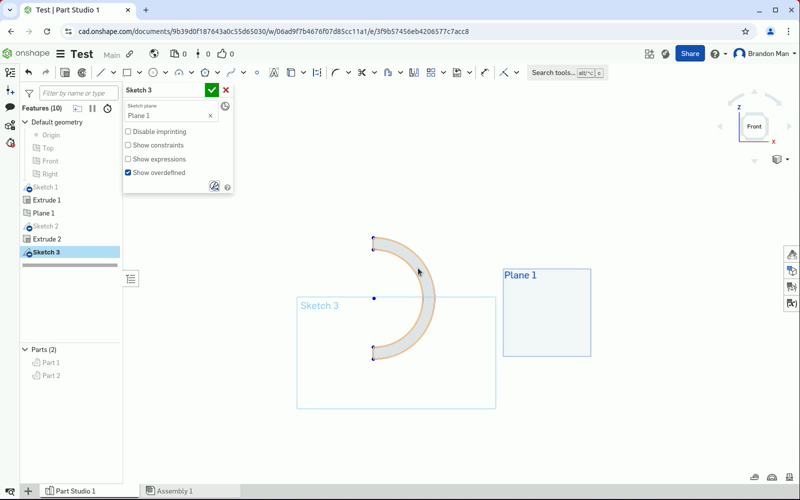
scroll(6)
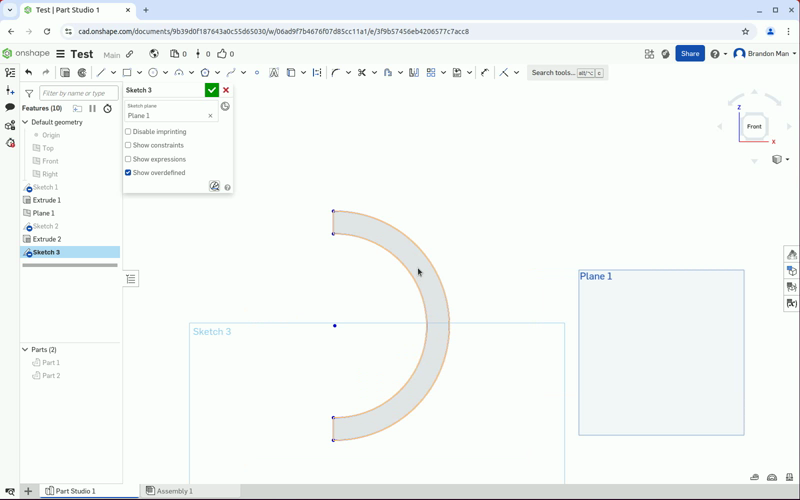
scroll(6)
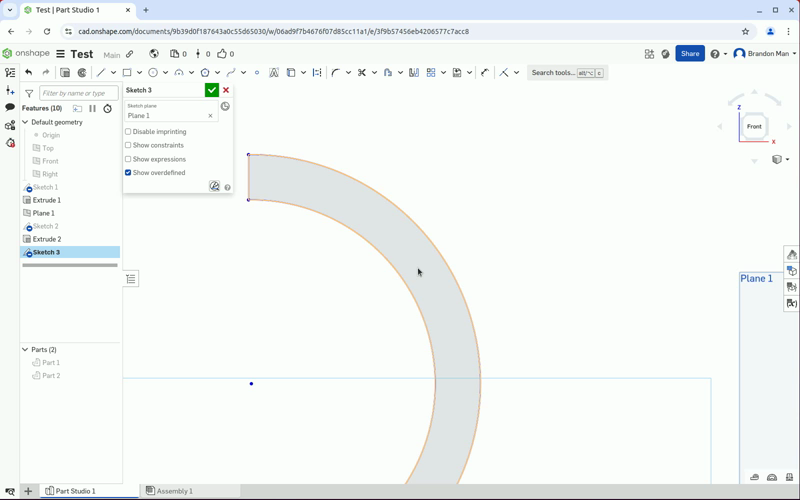
click(418, 267)
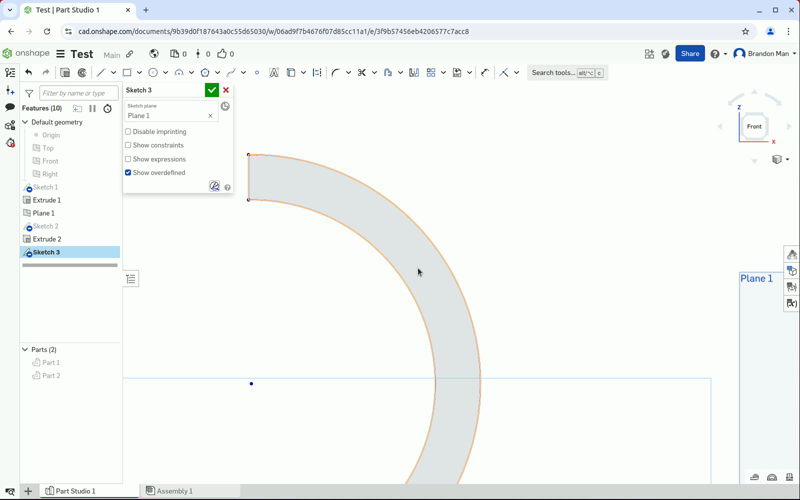
scroll(-6)
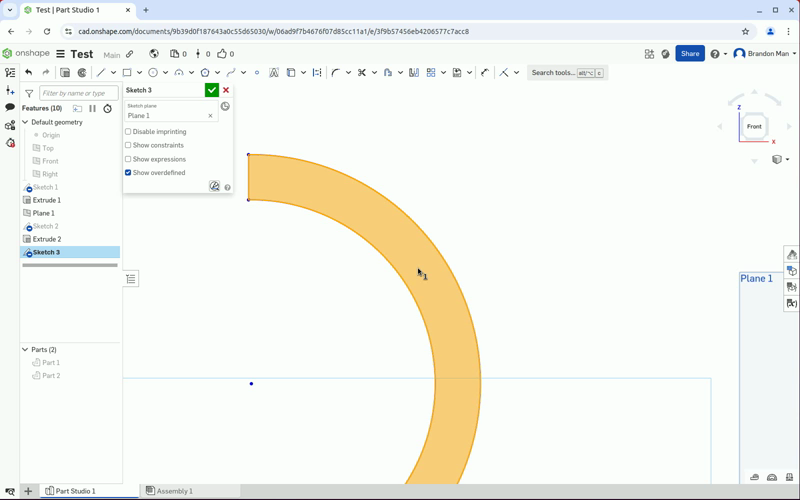
scroll(-6)
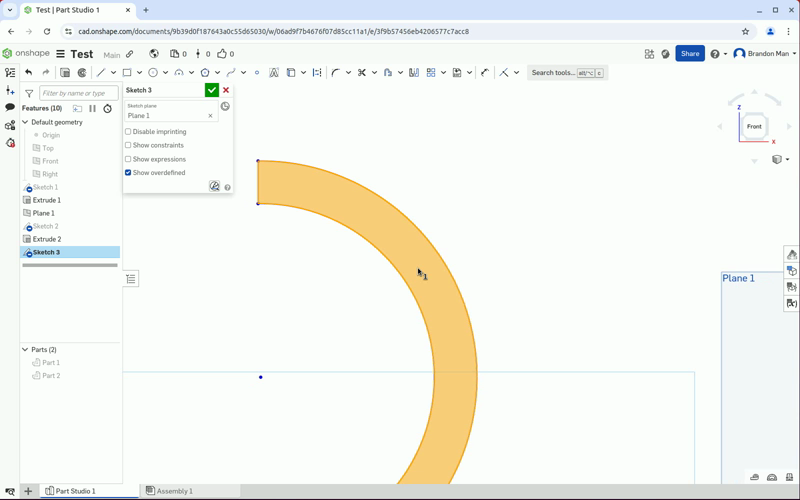
scroll(-6)
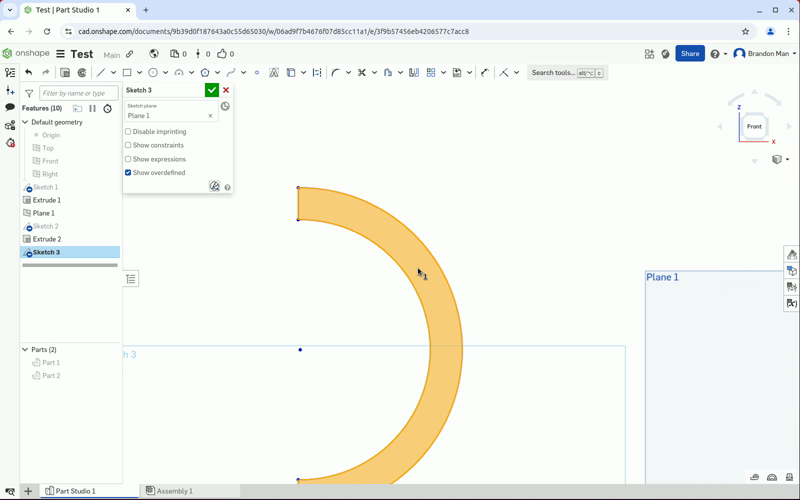
scroll(-6)
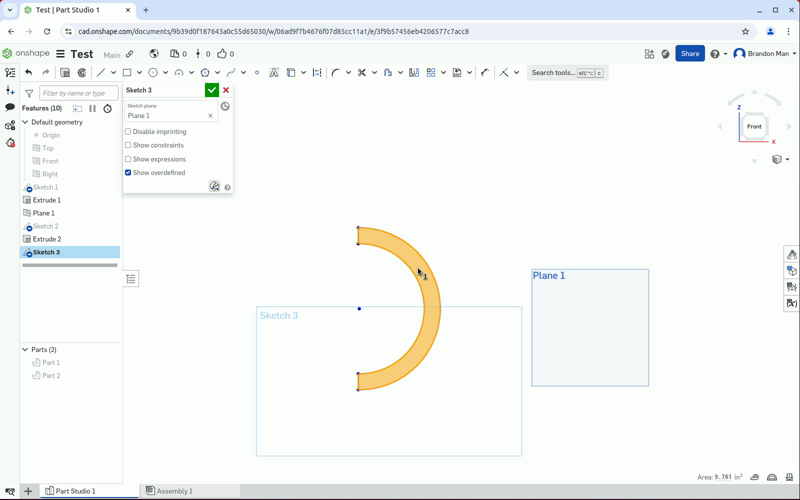
scroll(-6)
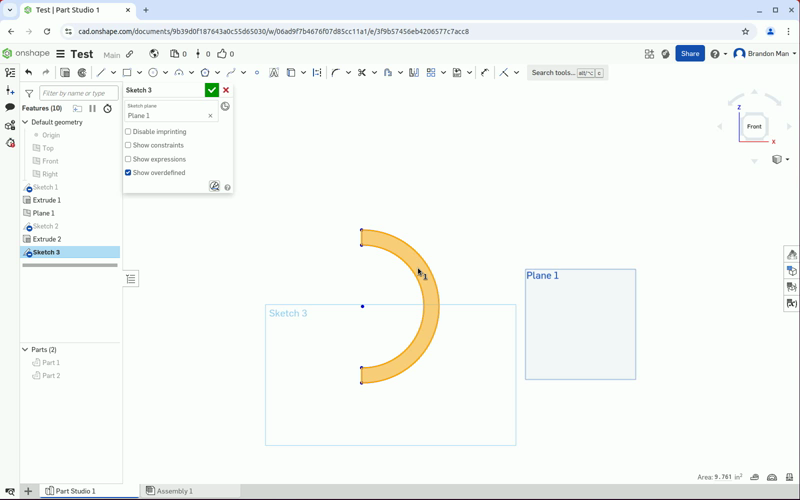
scroll(-6)
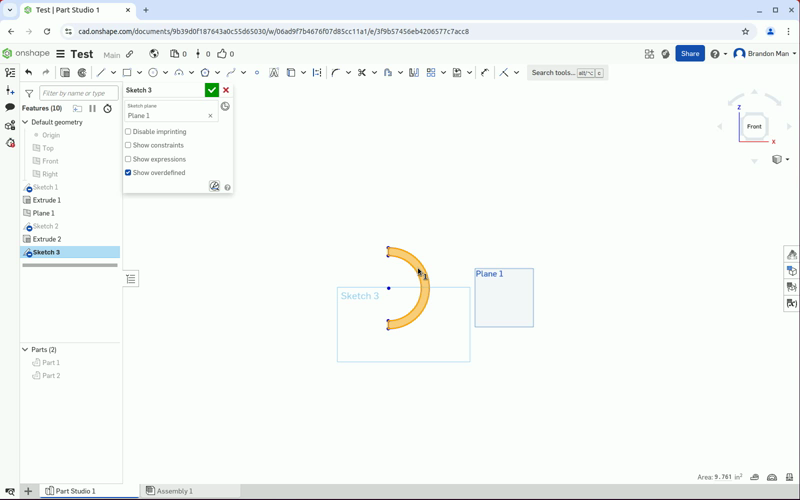
scroll(-6)
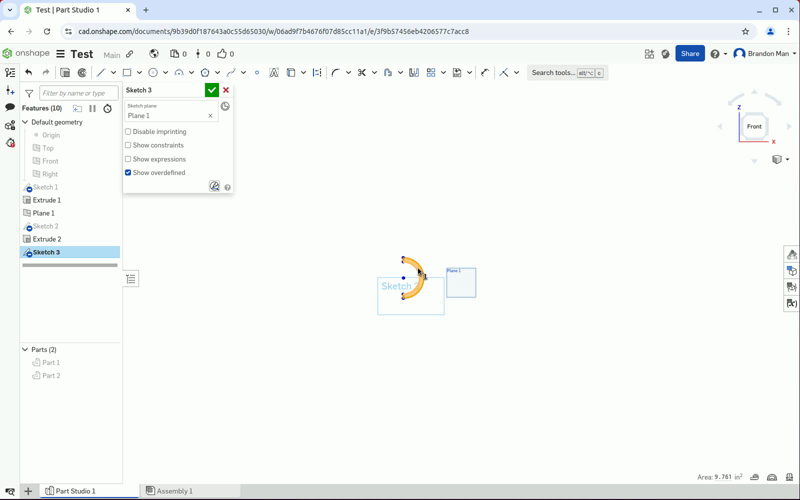
mouse_move(73, 352)
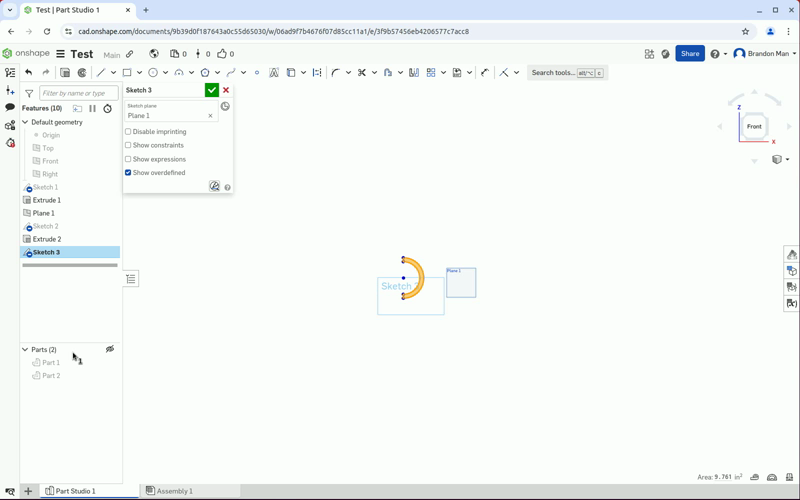
key(shift+y)
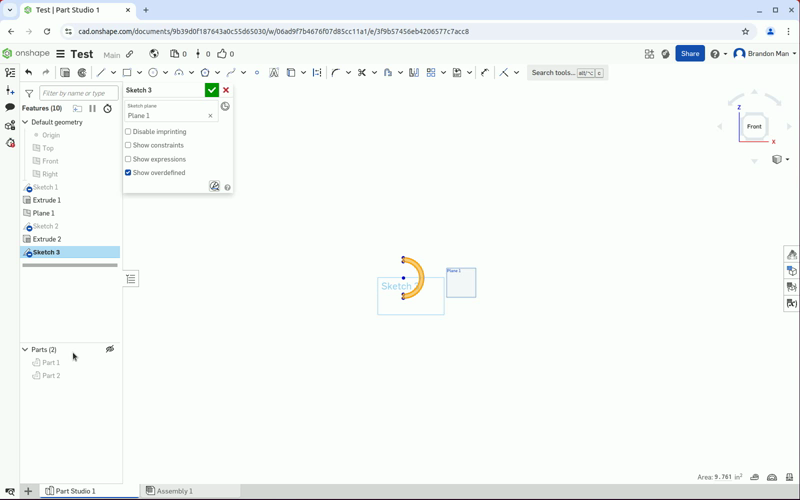
key(shift+e)
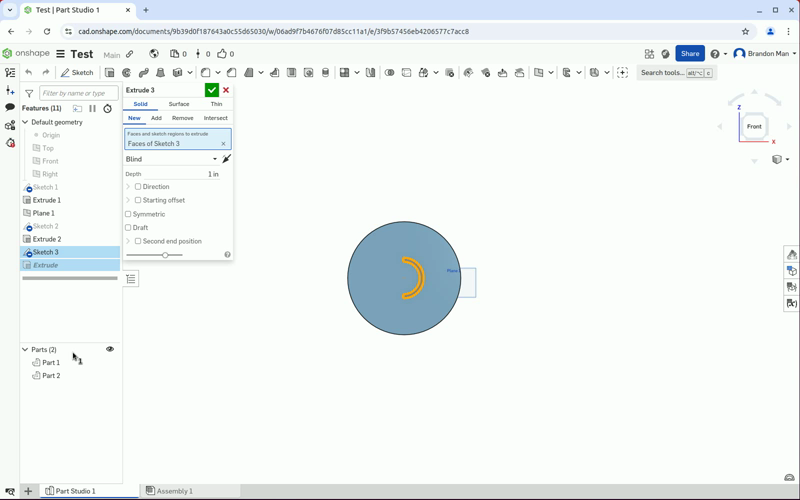
mouse_move(143, 106)
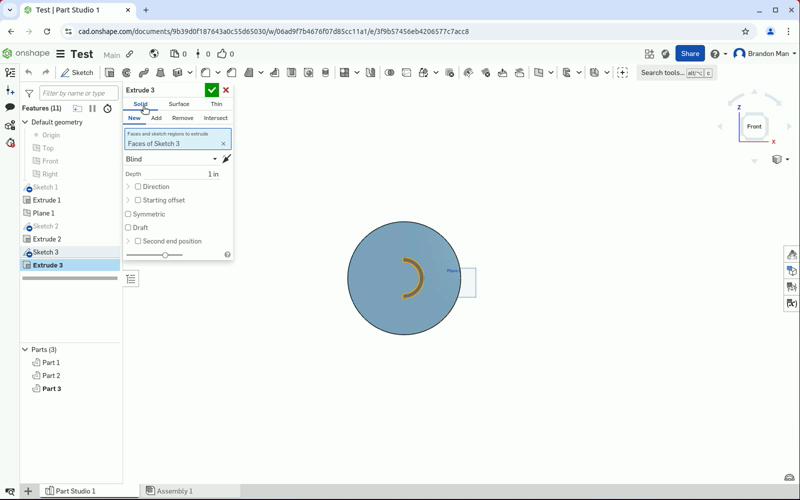
click(143, 106)
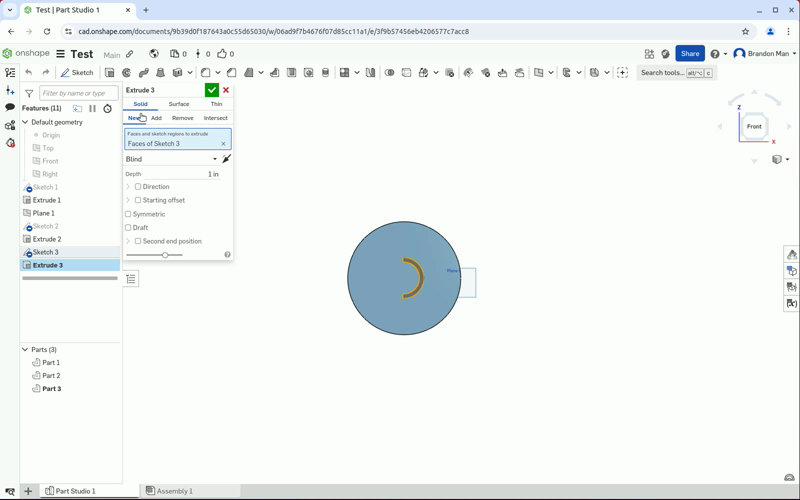
mouse_move(137, 120)
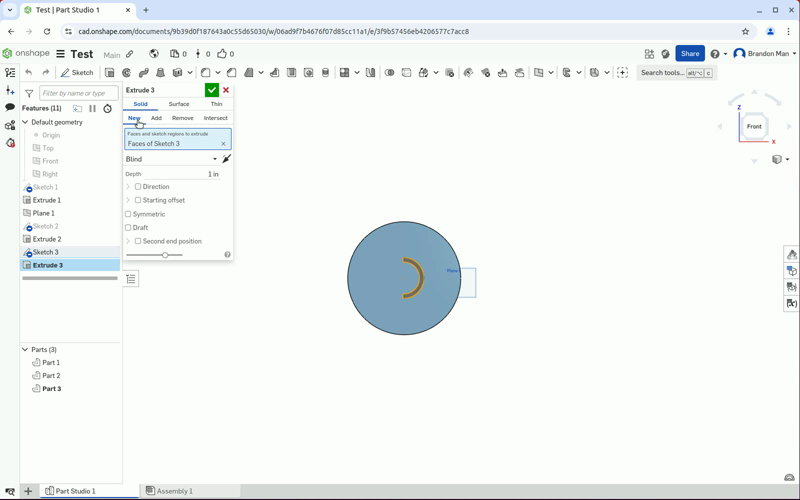
click(137, 120)
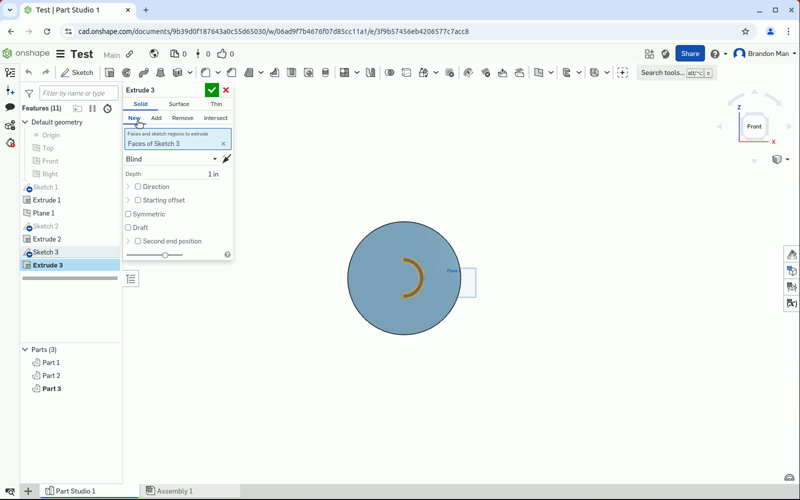
key(tab, 4)
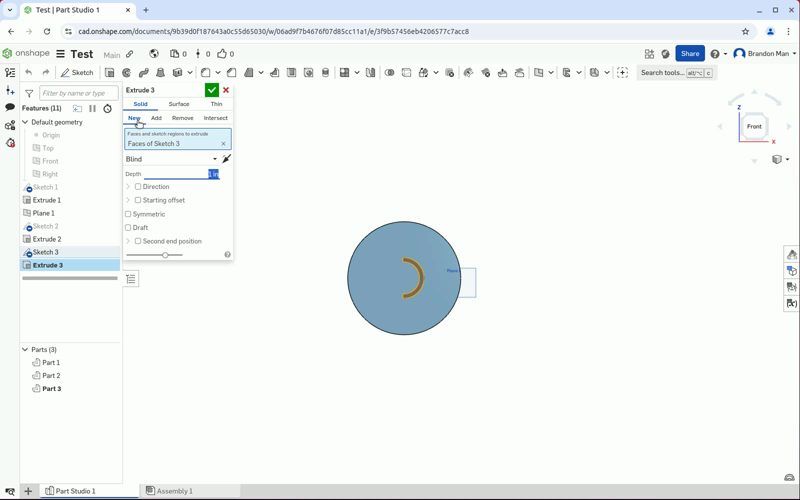
text(2.407)
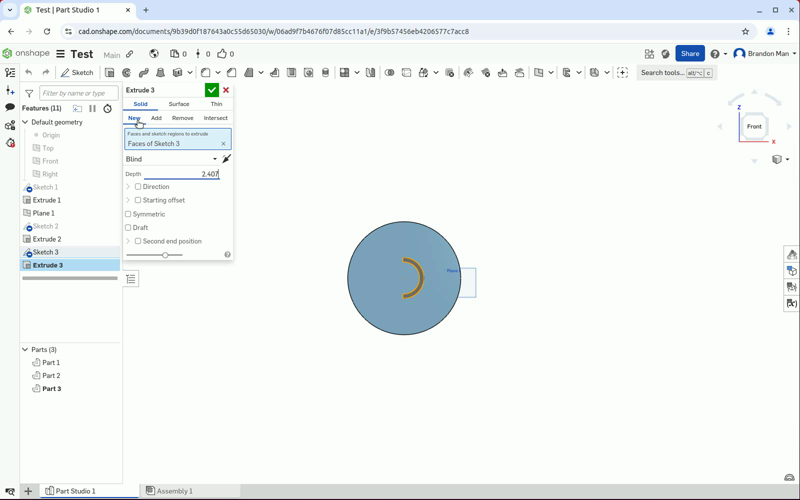
key(enter)
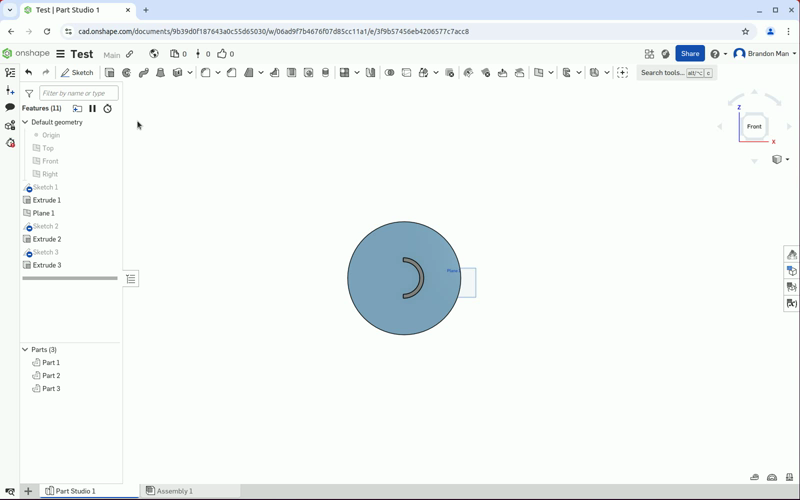
key(shift+h)
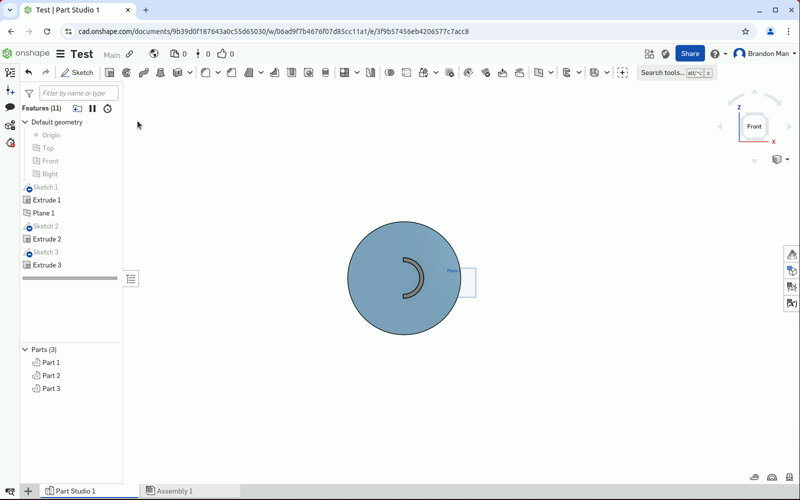
key(shift+h)
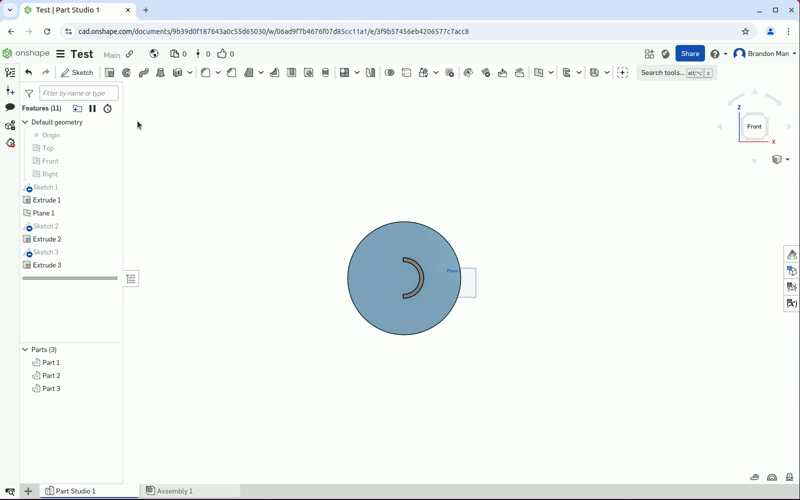
mouse_move(73, 189)
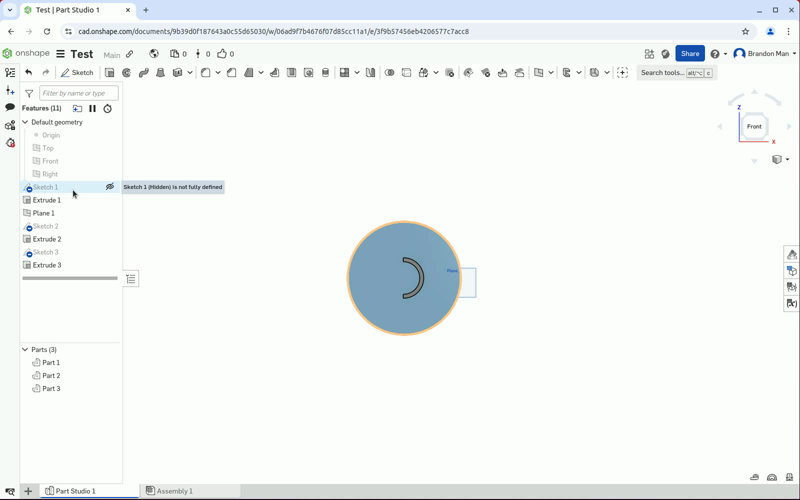
click(73, 189)
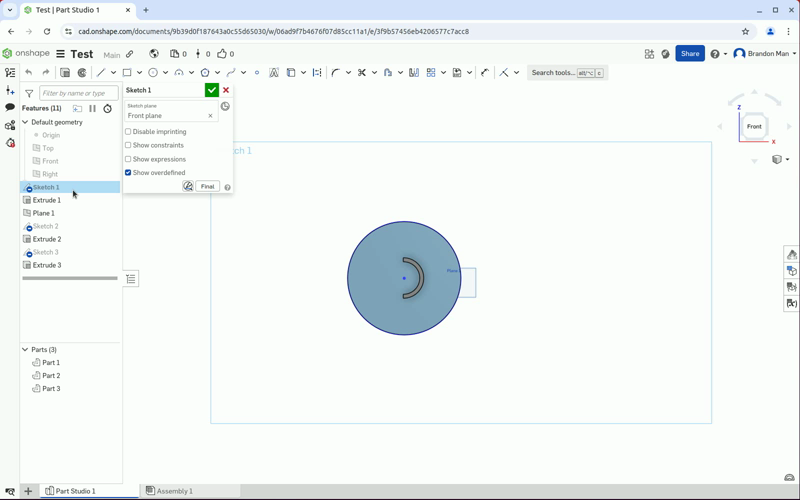
mouse_move(229, 92)
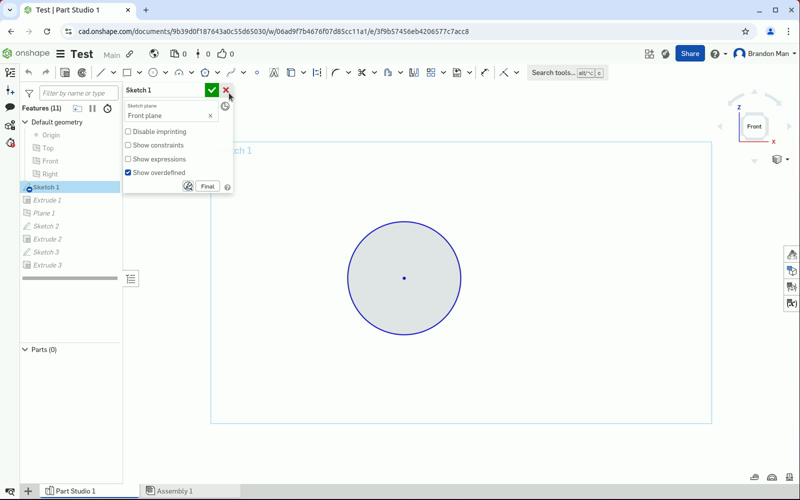
click(229, 92)
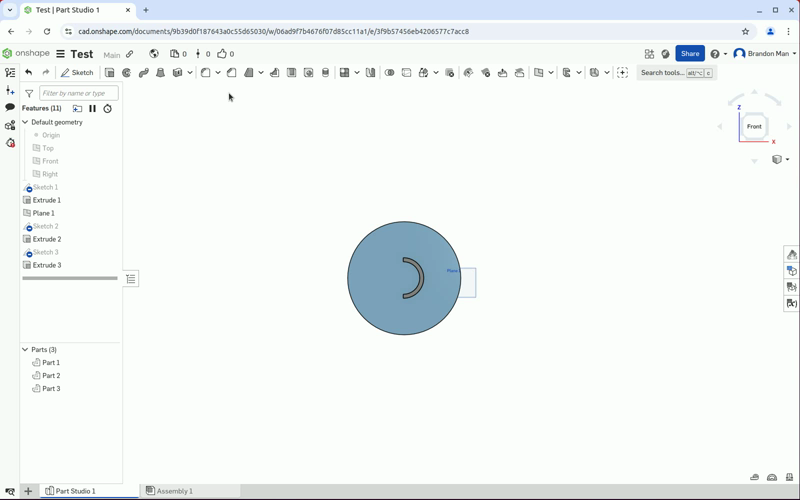
mouse_move(541, 75)
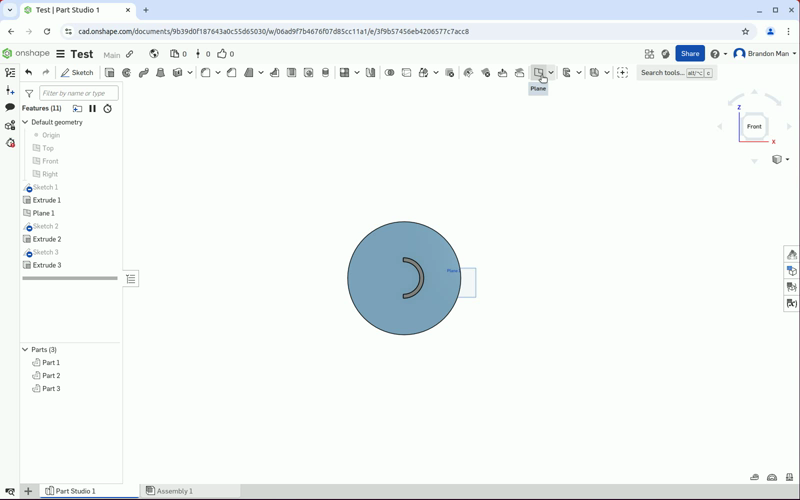
click(541, 75)
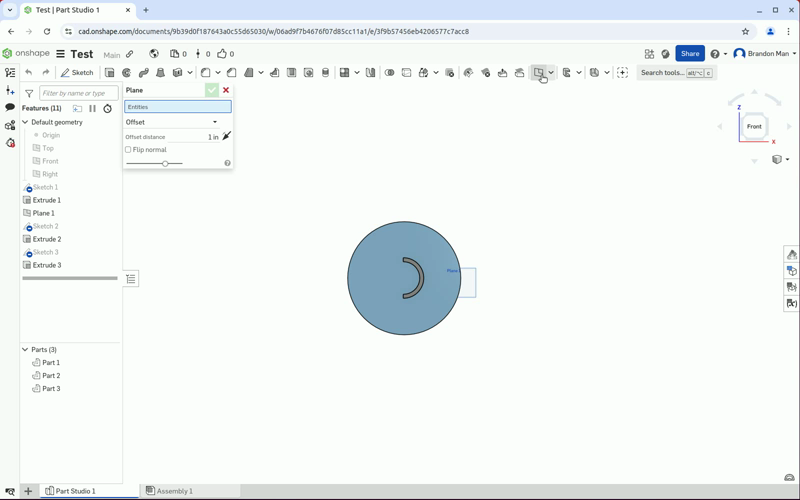
mouse_move(73, 163)
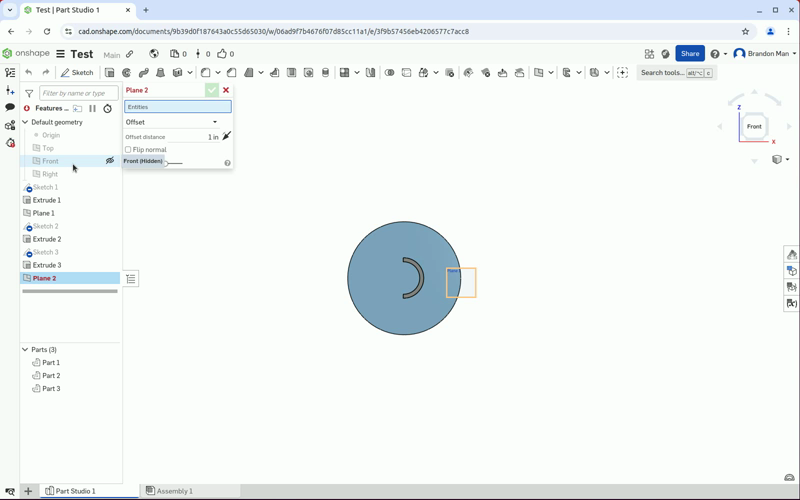
click(73, 163)
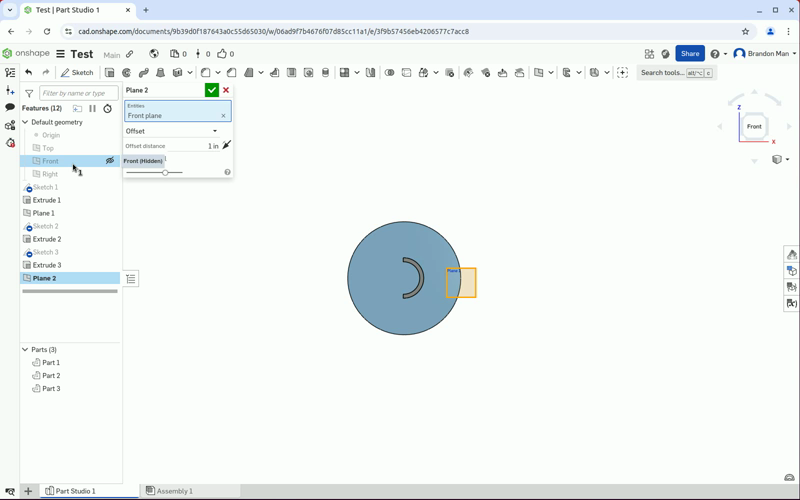
key(tab, 2)
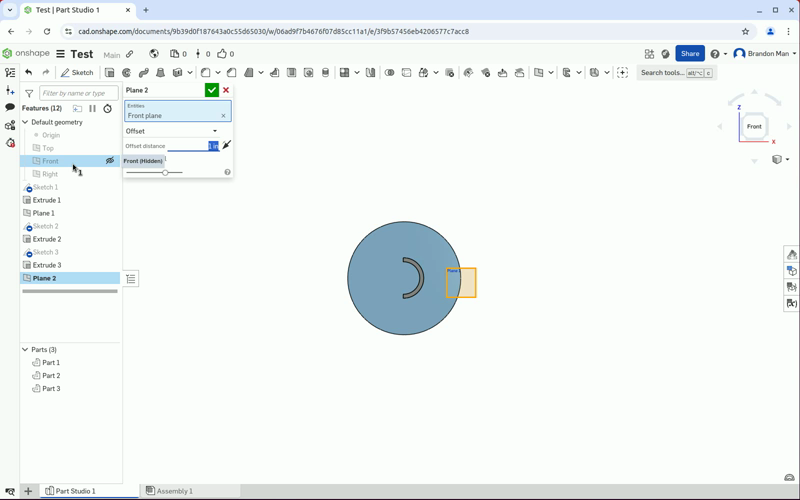
text(3.358)
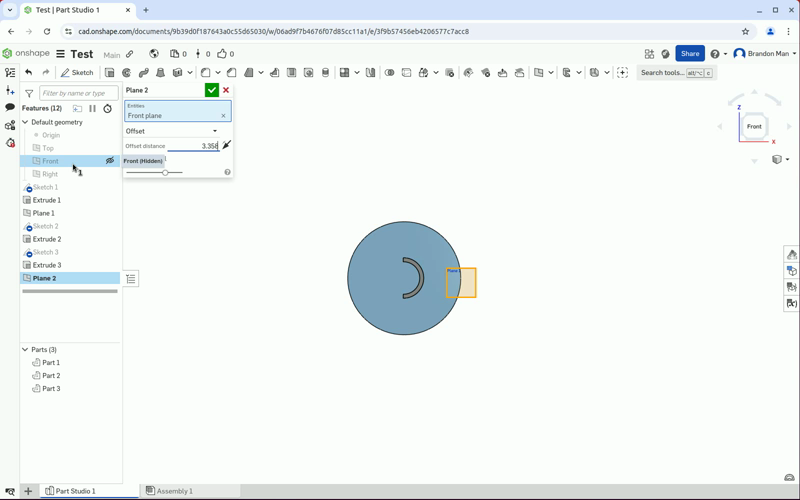
key(enter, 2)
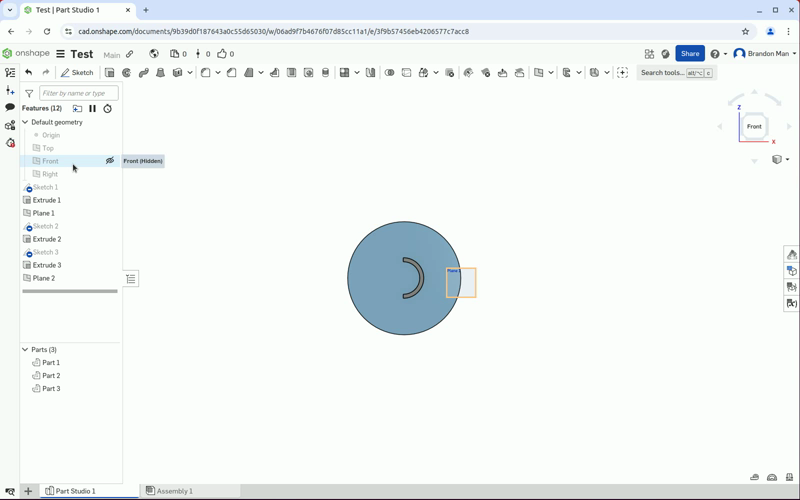
key(shift+s)
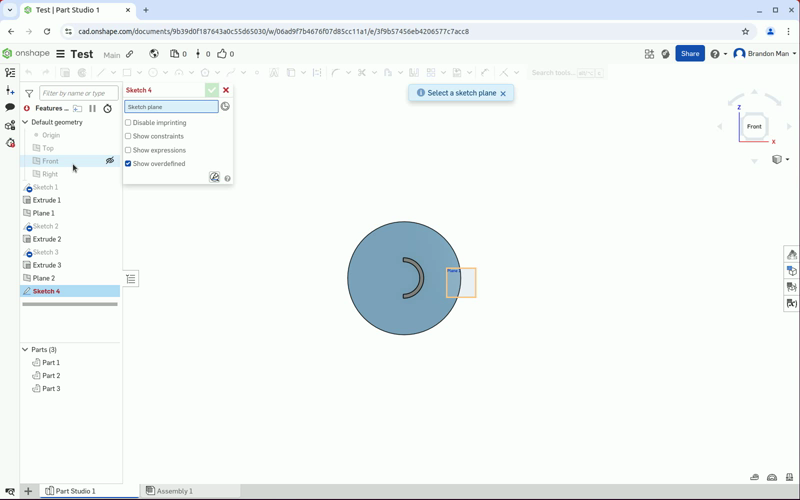
mouse_move(73, 280)
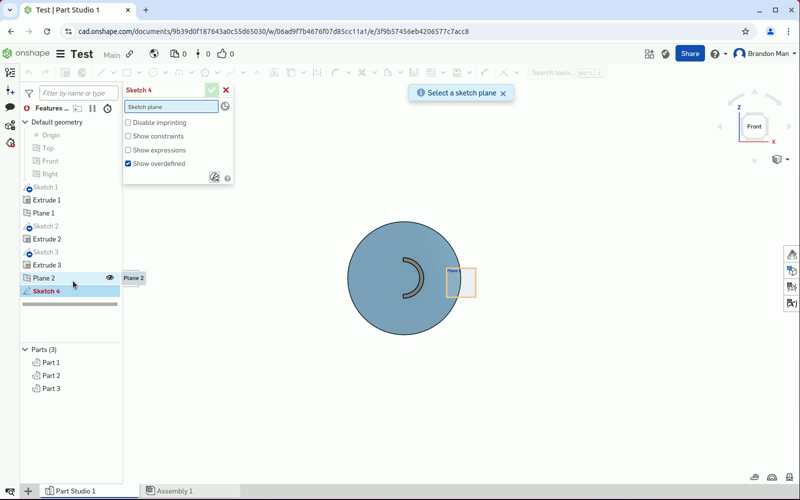
click(73, 280)
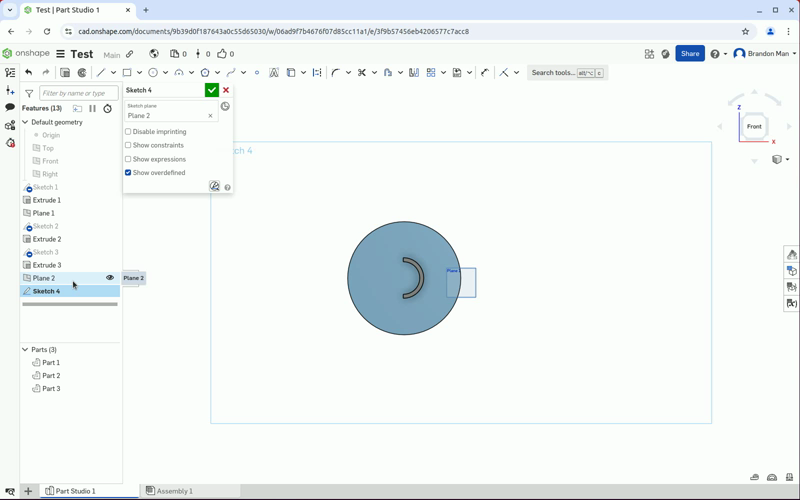
mouse_move(73, 352)
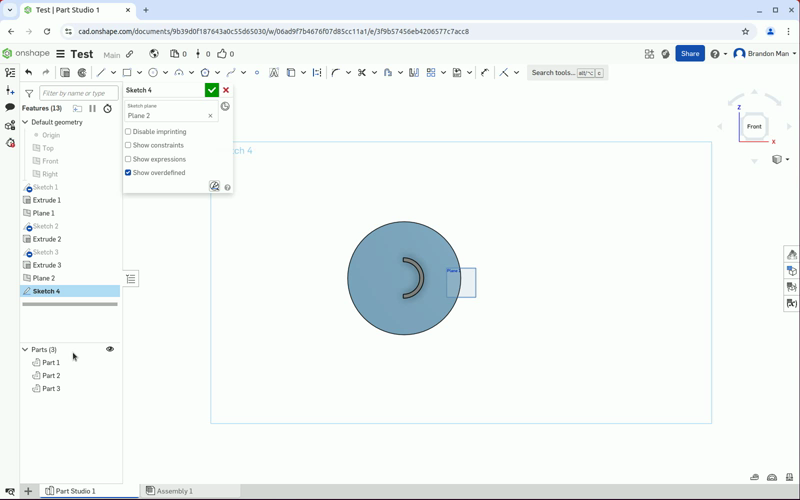
key(y)
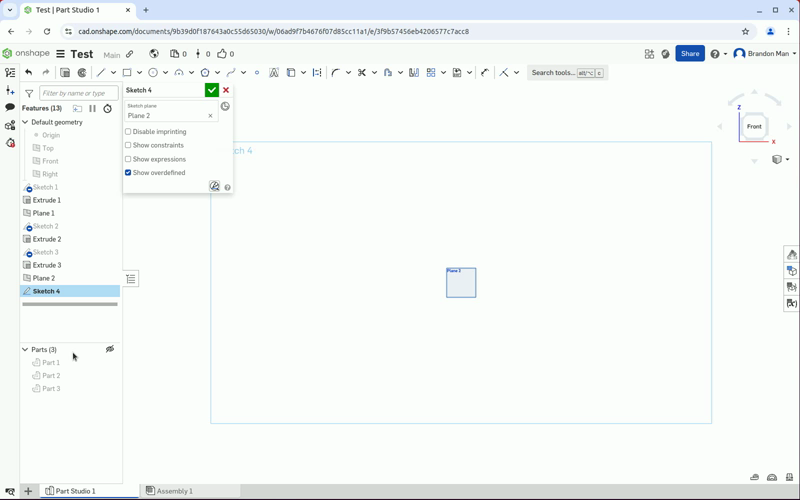
key(c)
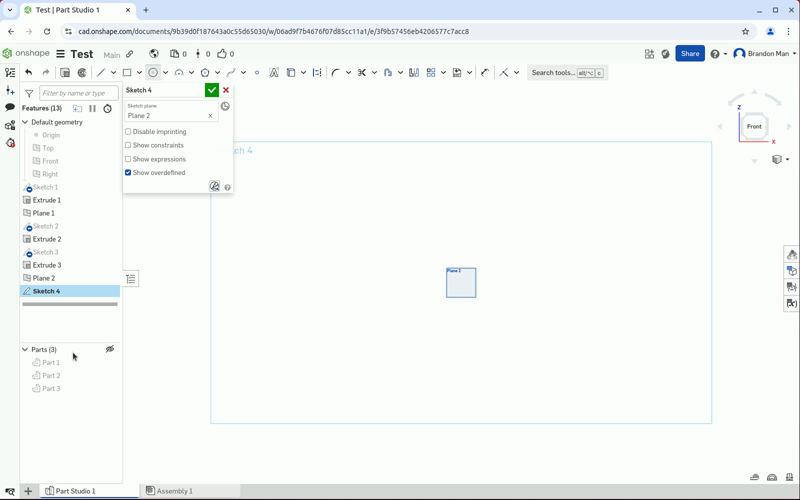
key_down(shift)
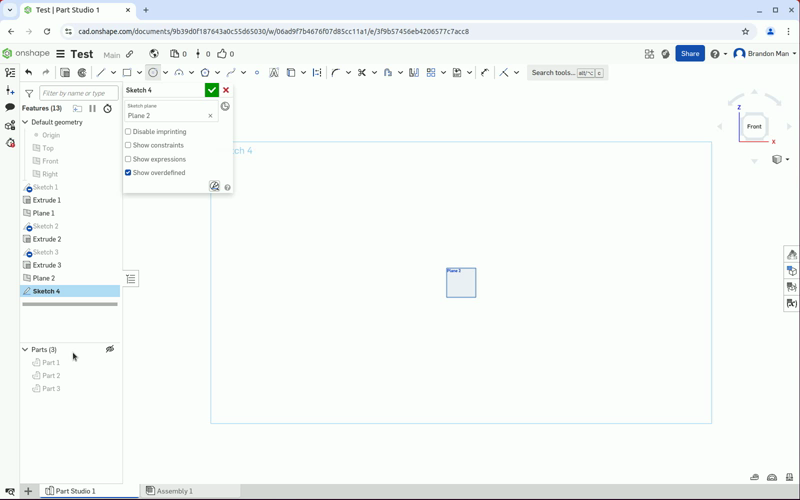
mouse_move(404, 278)
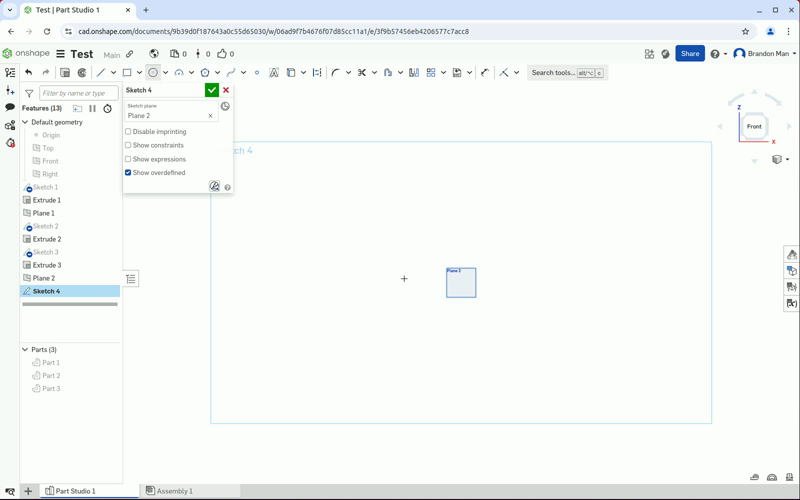
click(404, 278)
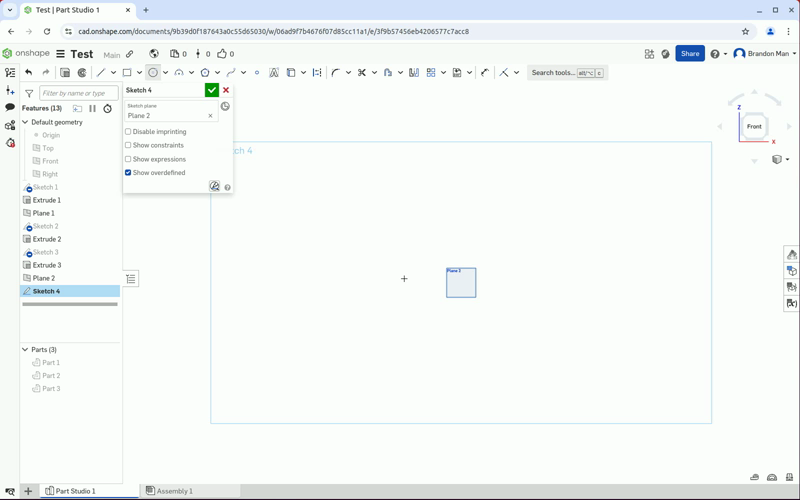
key_up(shift)
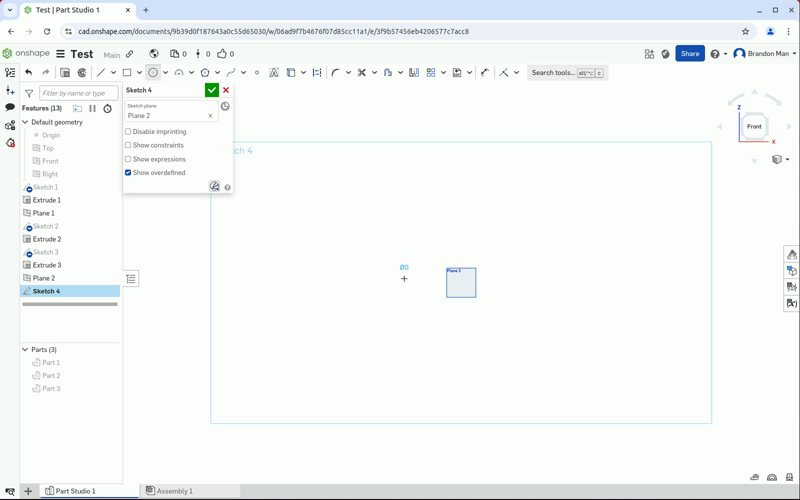
mouse_move(460, 278)
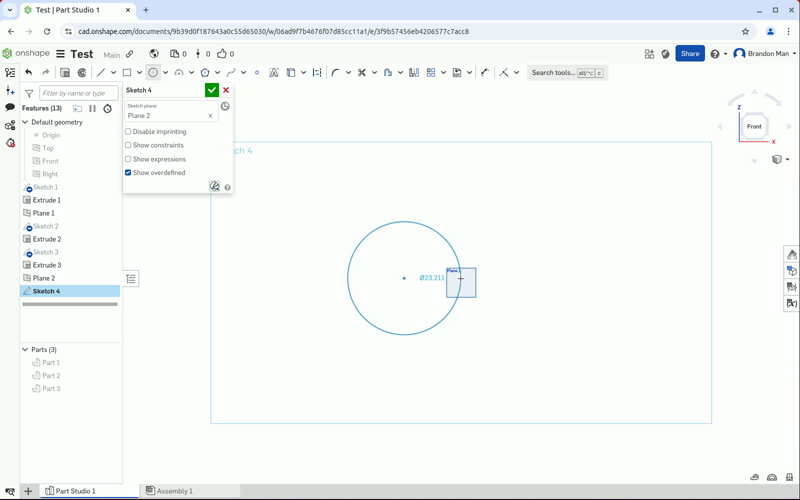
click(460, 278)
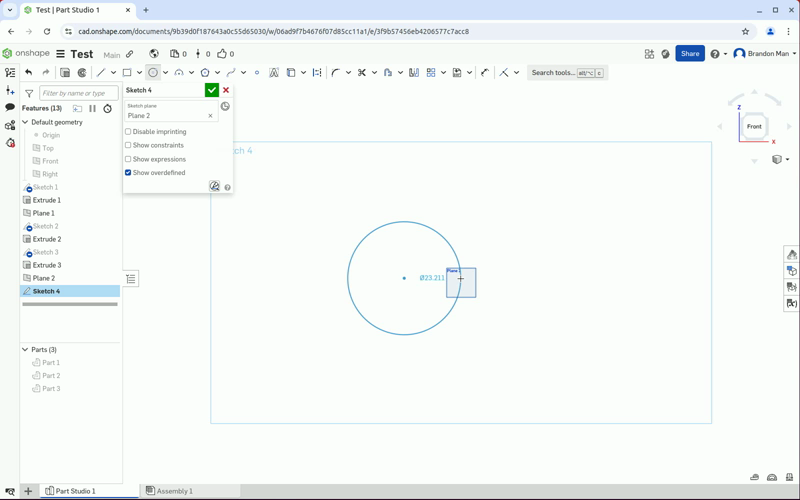
key(esc)
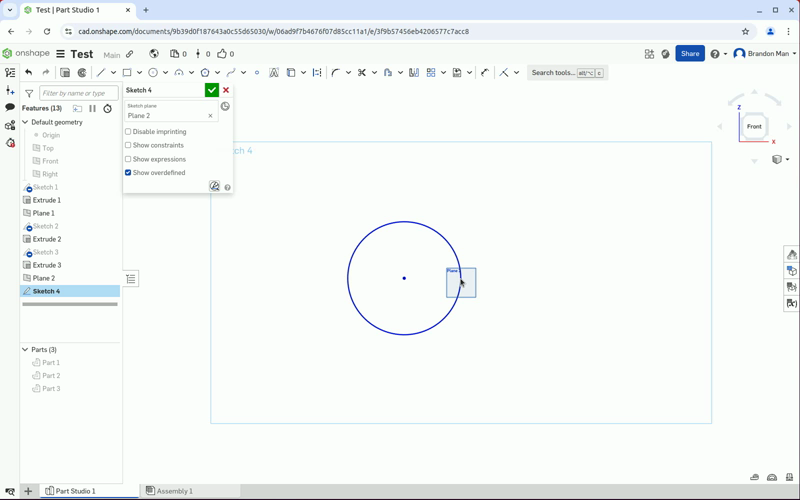
key(c)
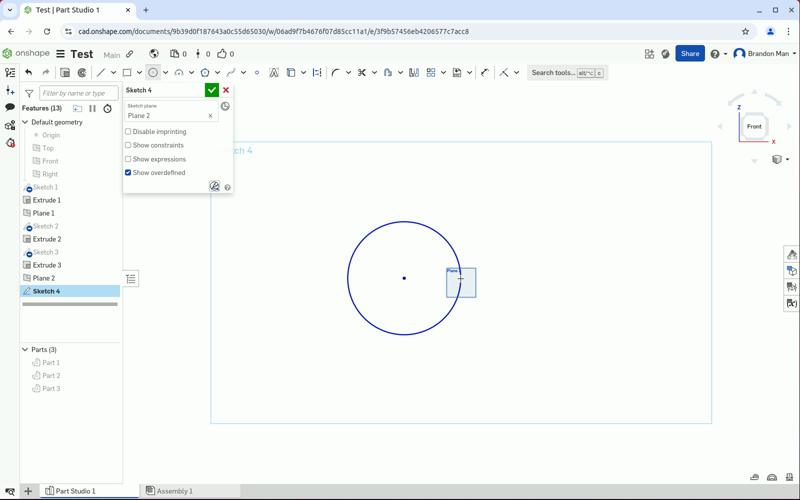
key_down(shift)
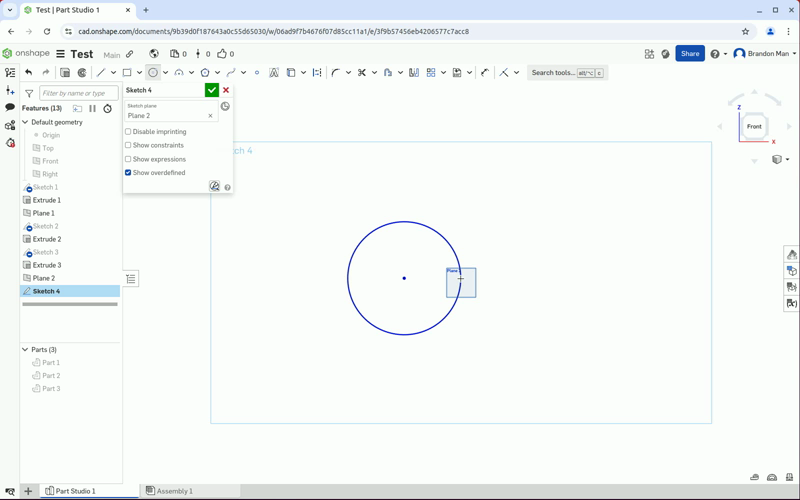
mouse_move(404, 278)
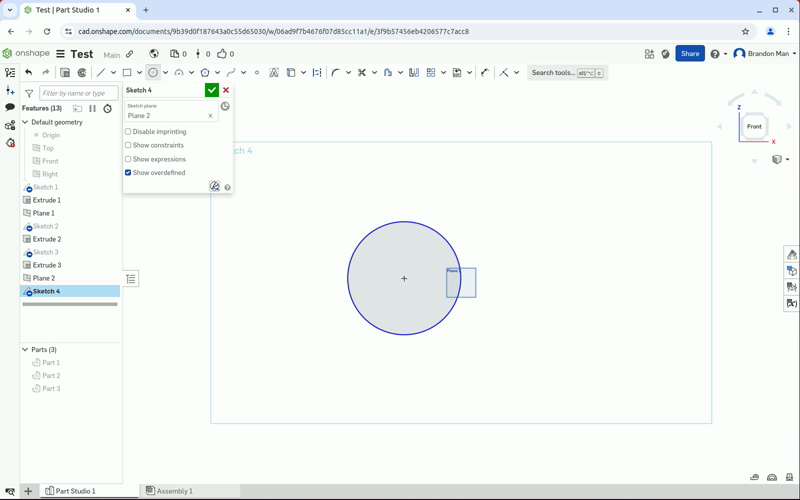
click(404, 278)
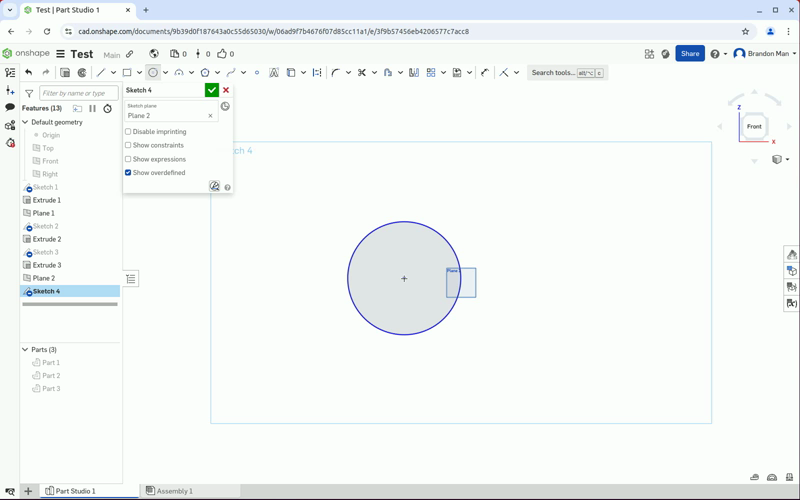
key_up(shift)
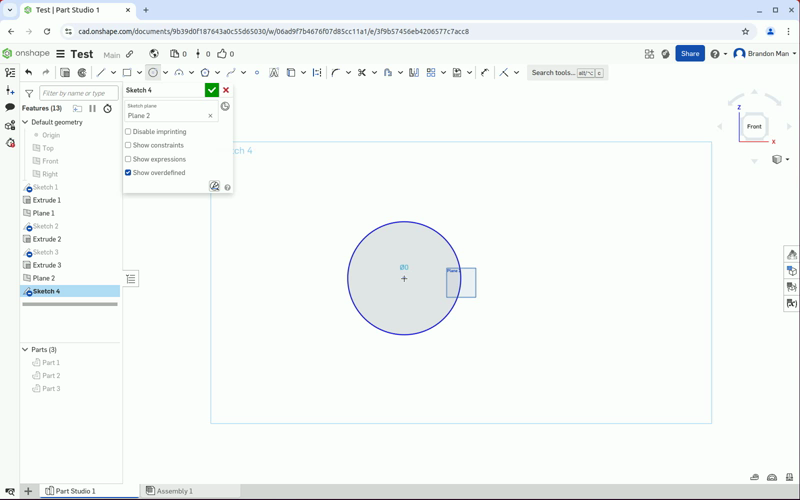
mouse_move(424, 278)
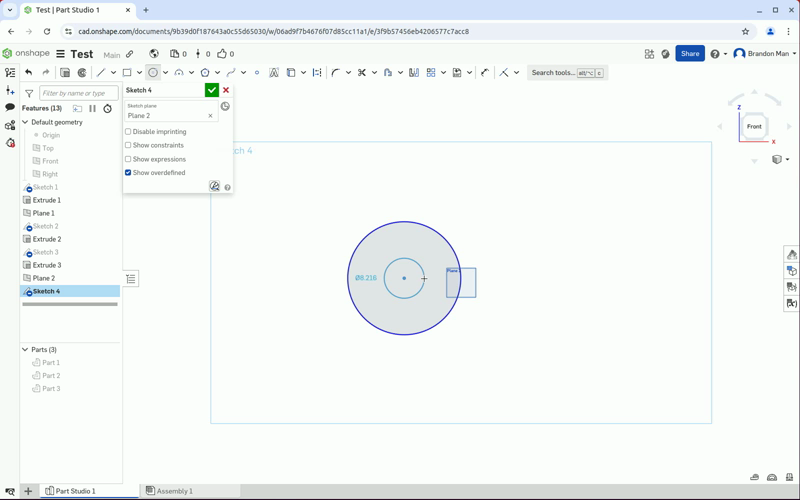
click(424, 278)
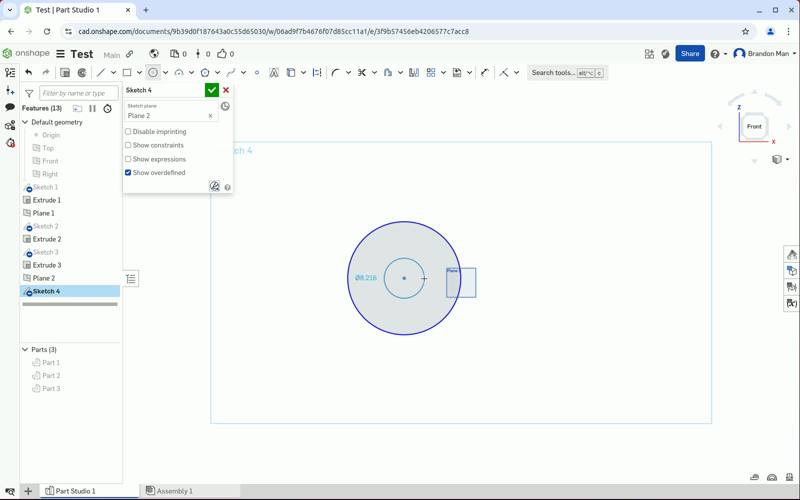
key(esc)
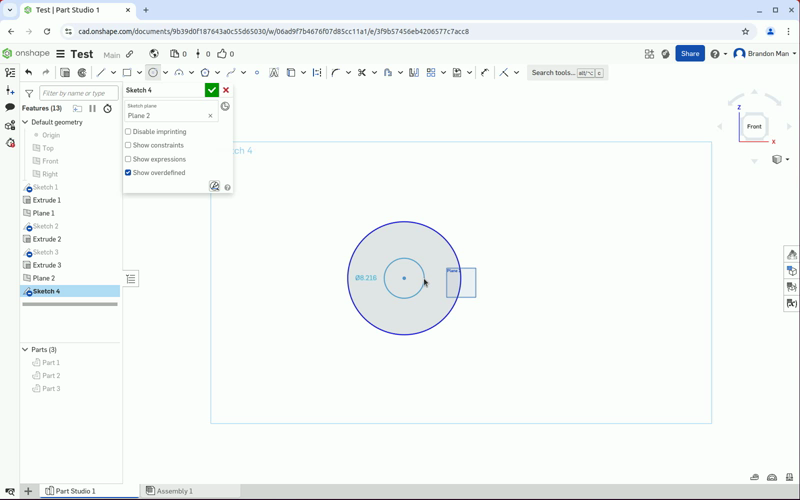
mouse_move(422, 304)
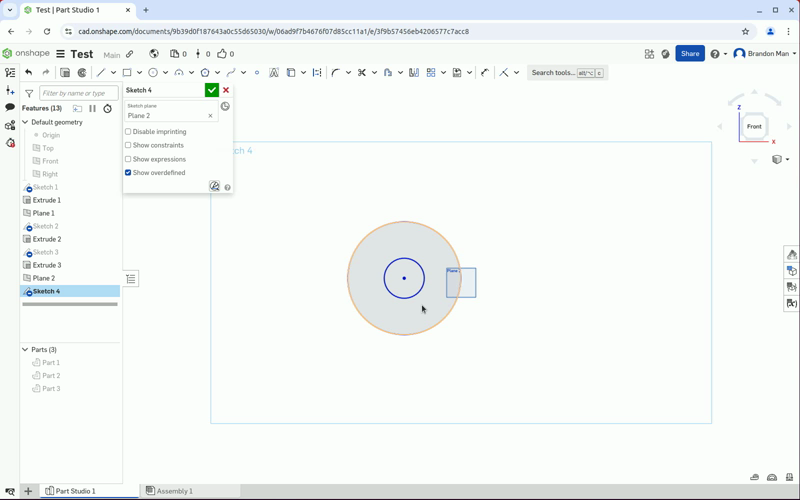
click(422, 304)
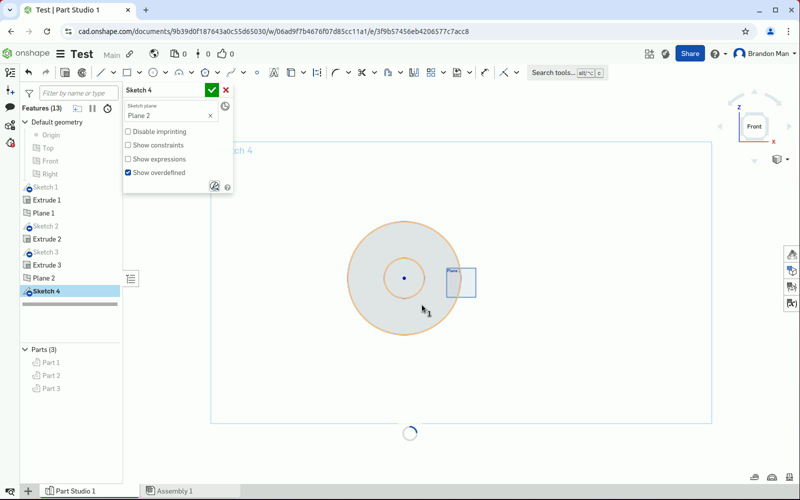
mouse_move(73, 352)
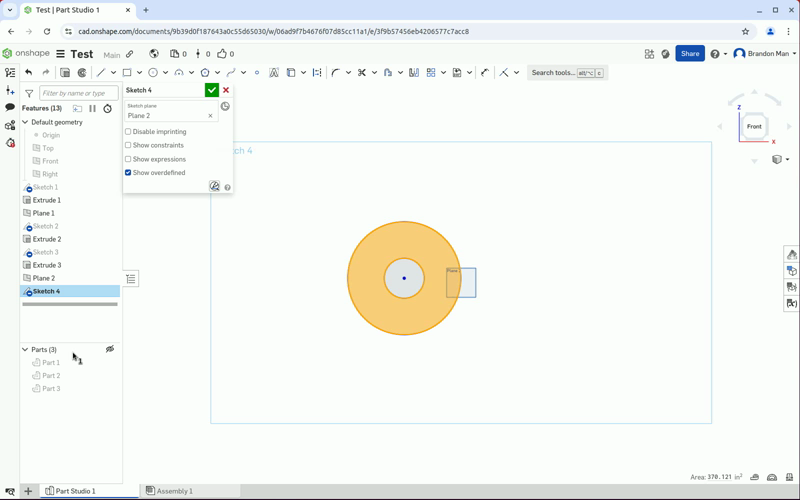
key(shift+y)
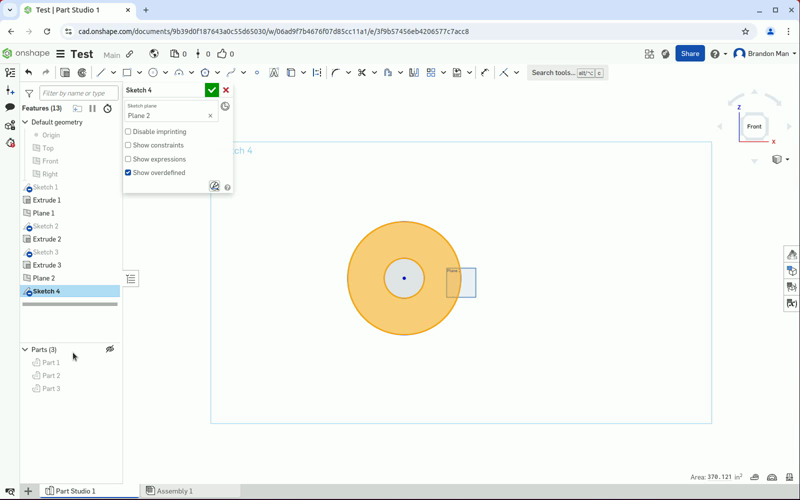
key(shift+e)
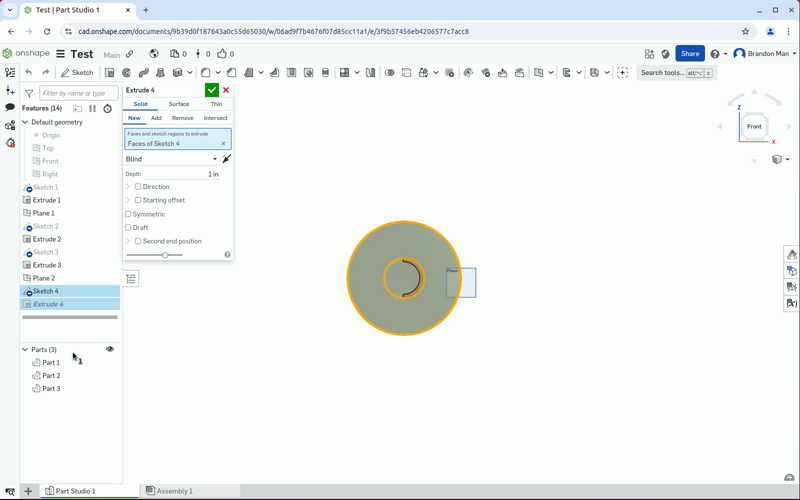
mouse_move(143, 106)
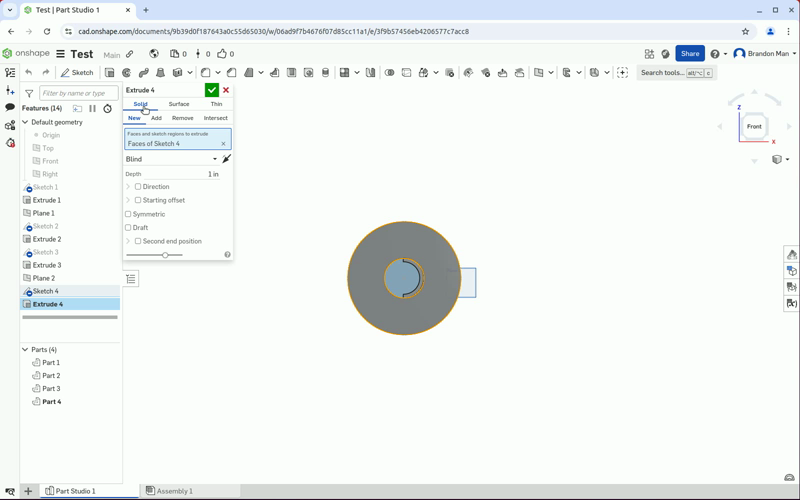
click(143, 106)
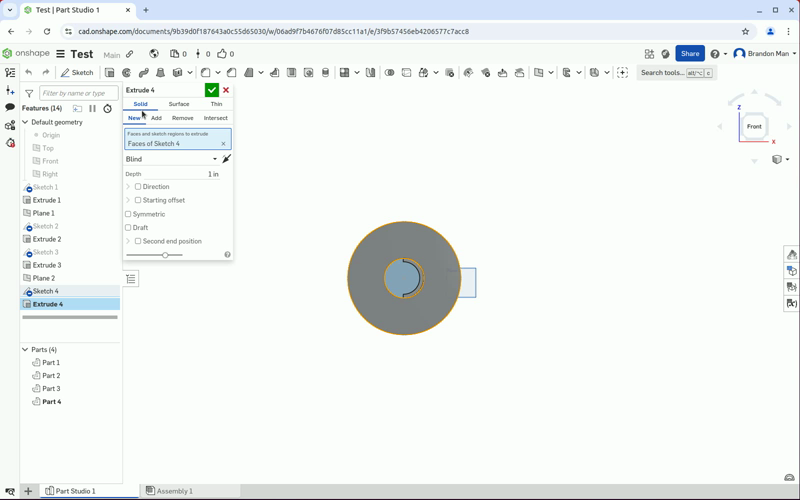
mouse_move(137, 120)
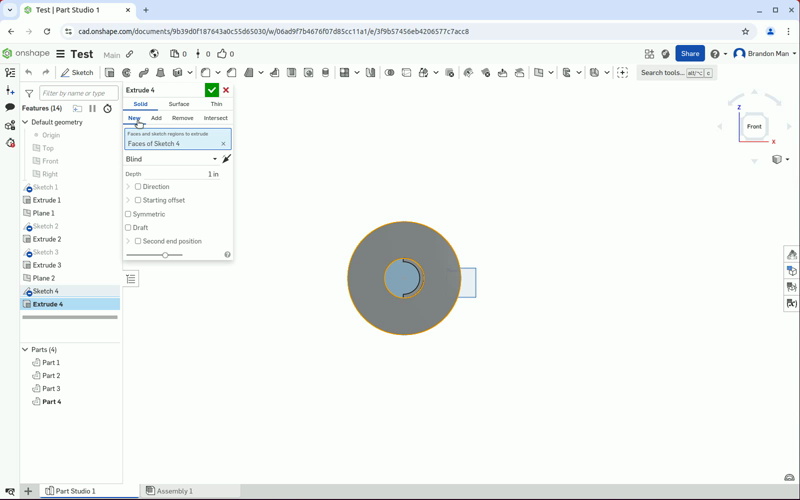
click(137, 120)
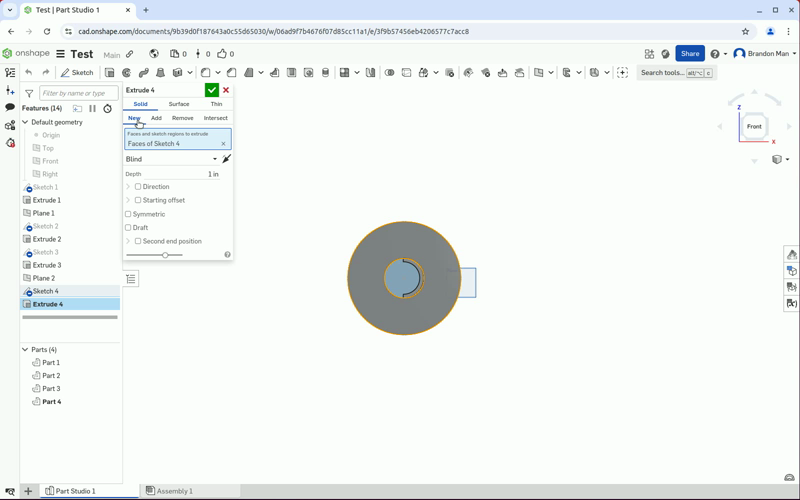
key(tab, 4)
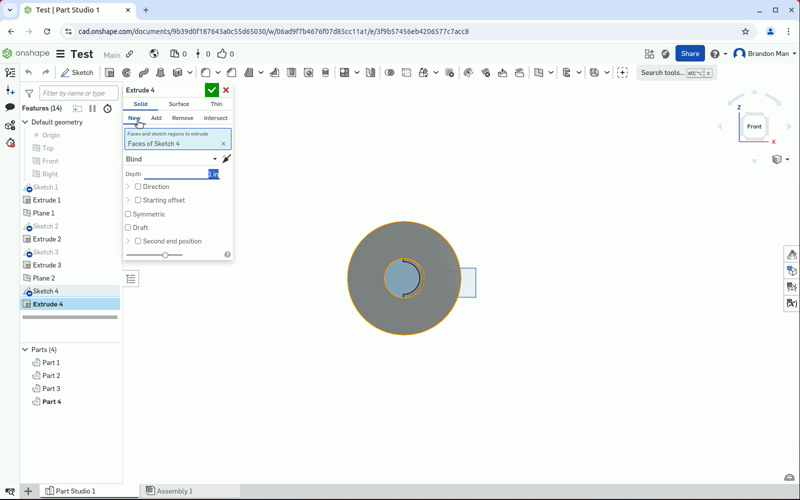
text(0.722)
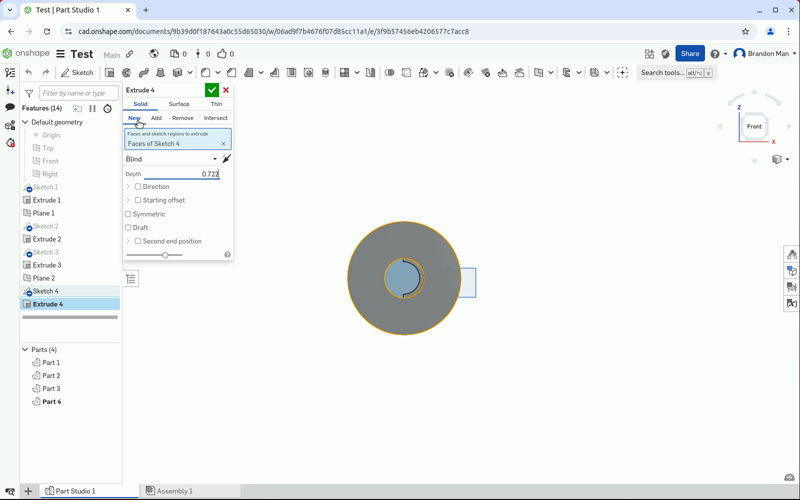
key(enter)
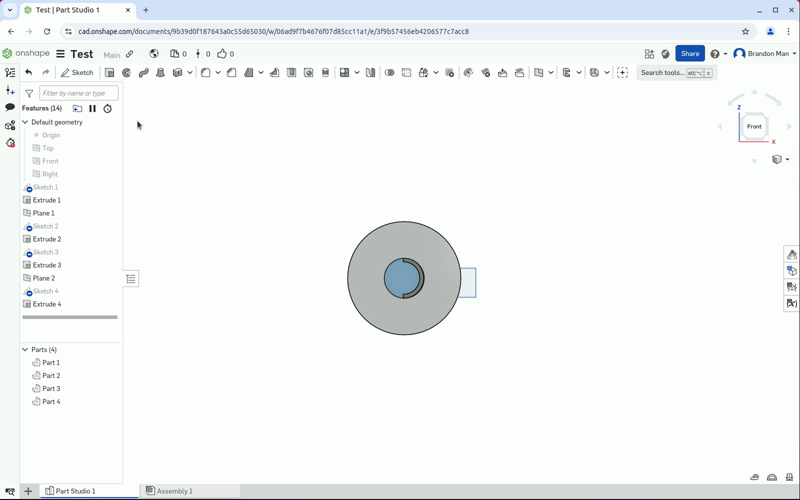
key(shift+h)
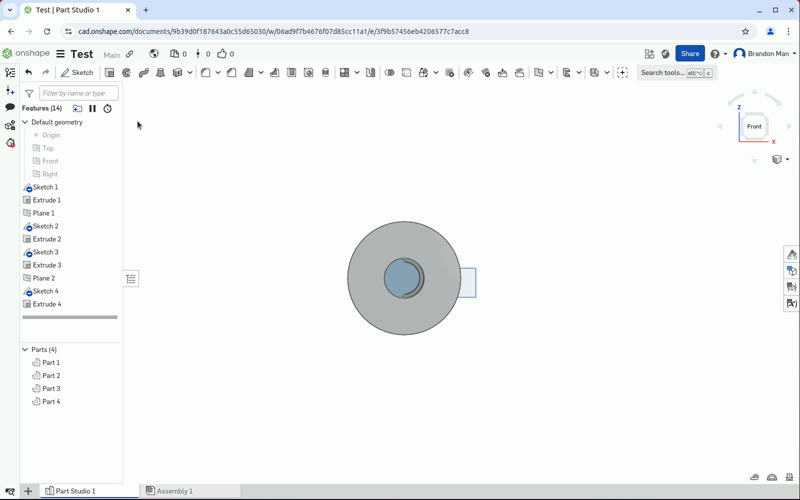
key(shift+h)
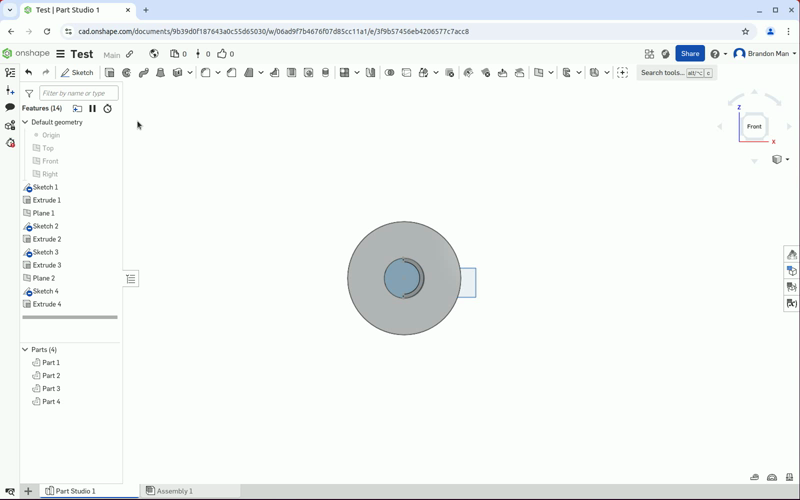
key(shift+7)
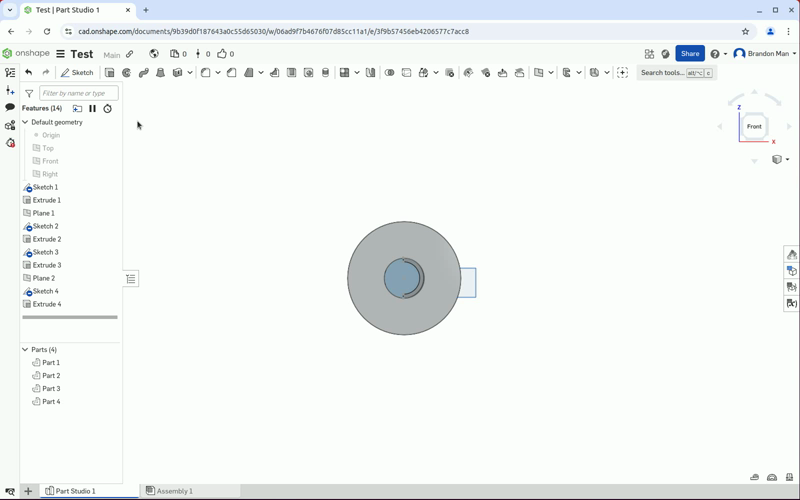
key(left, 2)
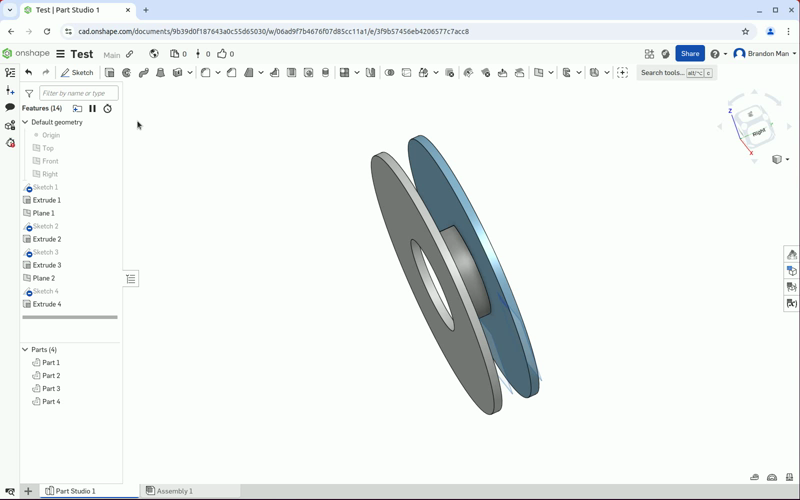
key(down, 2)
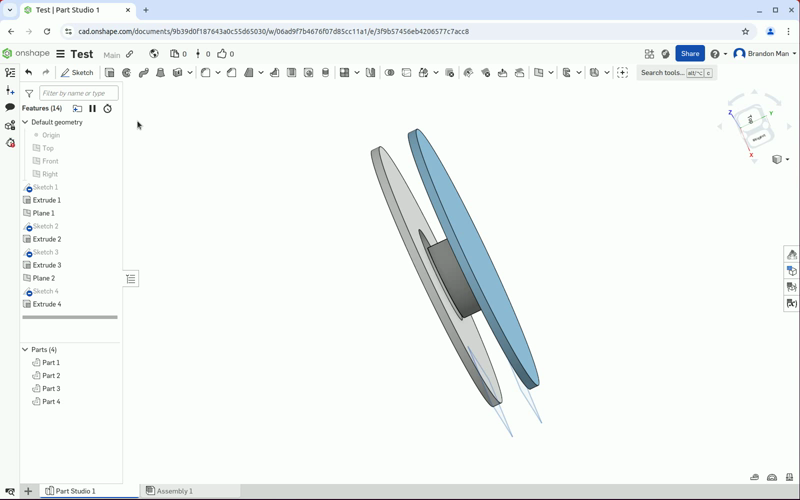
key(up, 2)
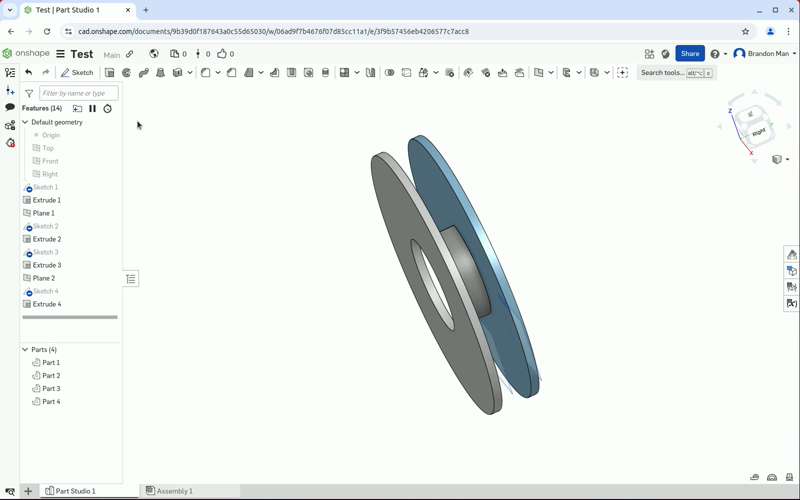
key(right, 2)
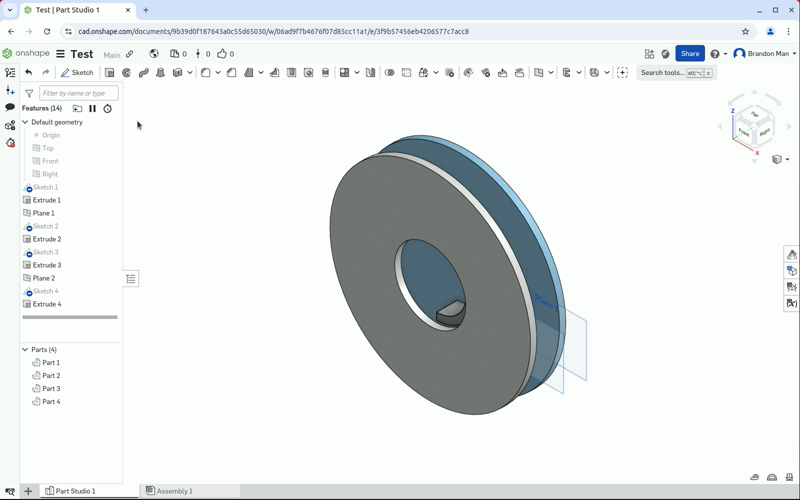
mouse_move(73, 189)
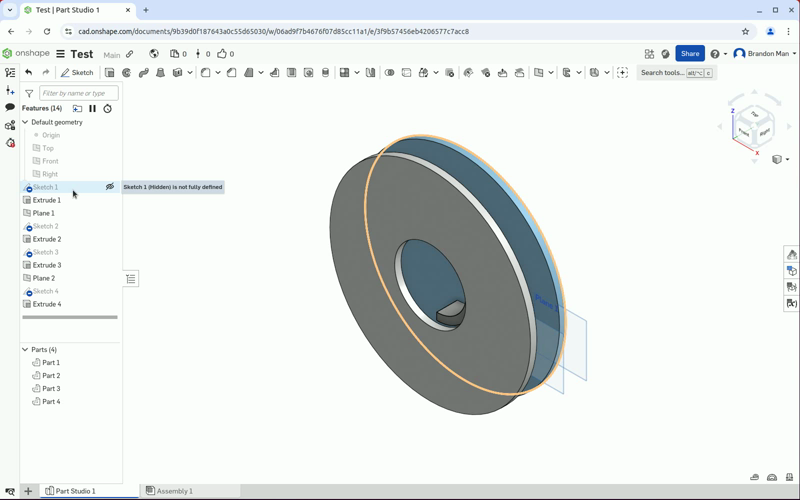
click(73, 189)